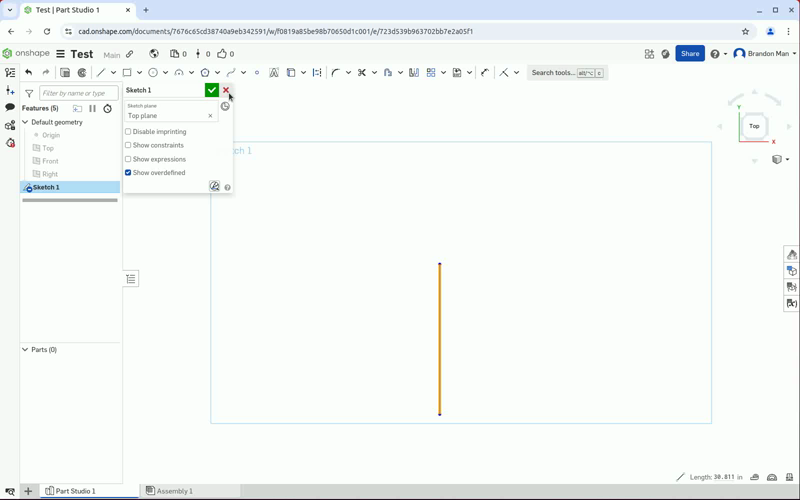
key(shift+h)
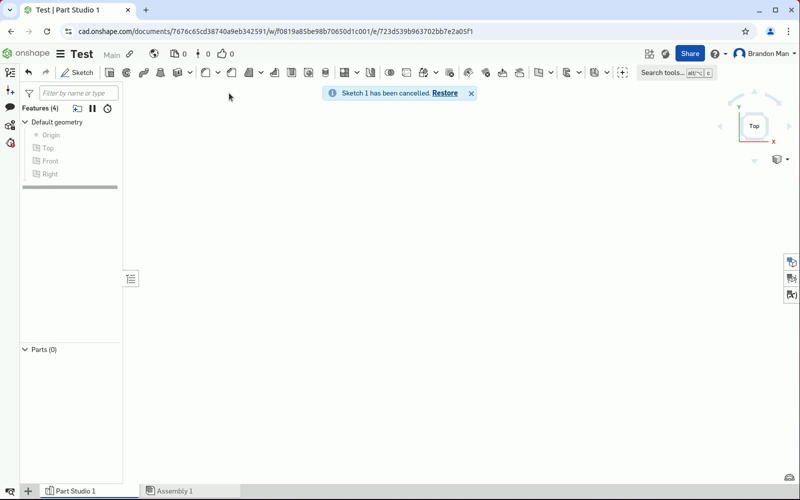
mouse_move(73, 352)
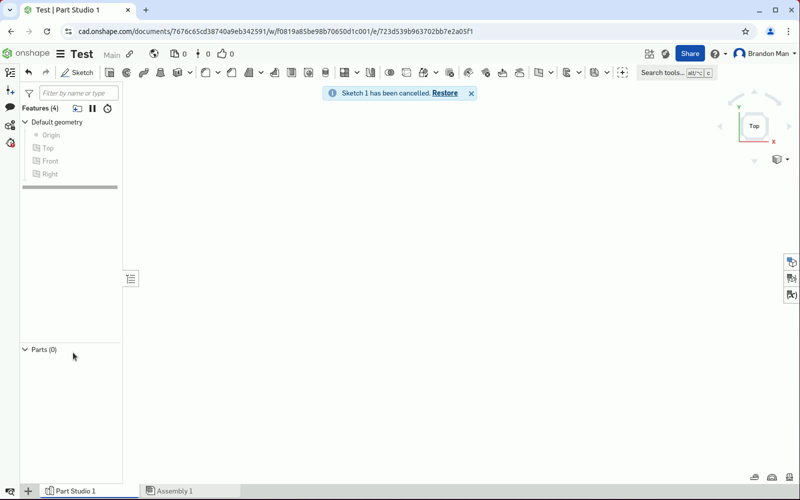
key(y)
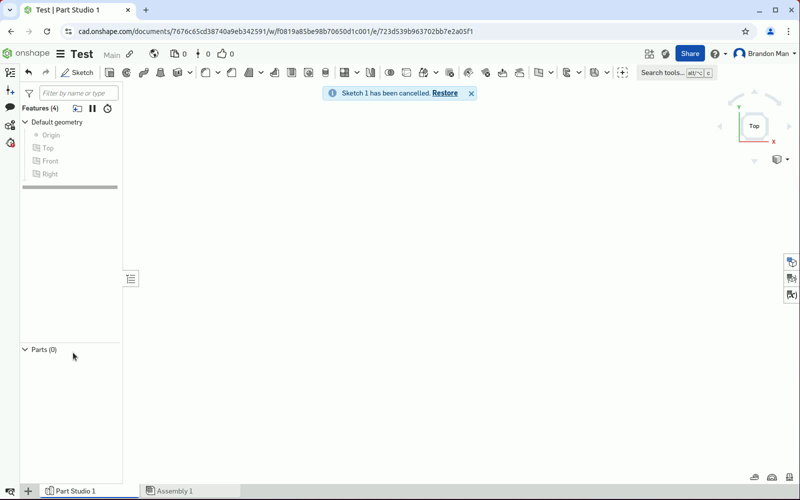
key(shift+p)
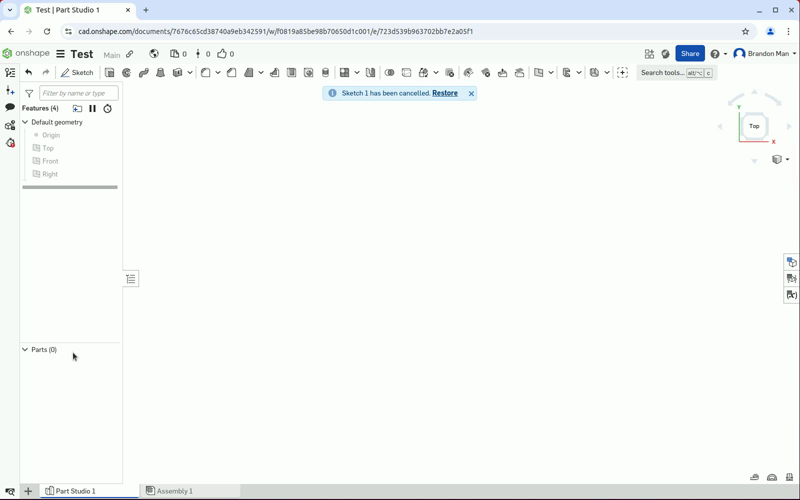
key(space)
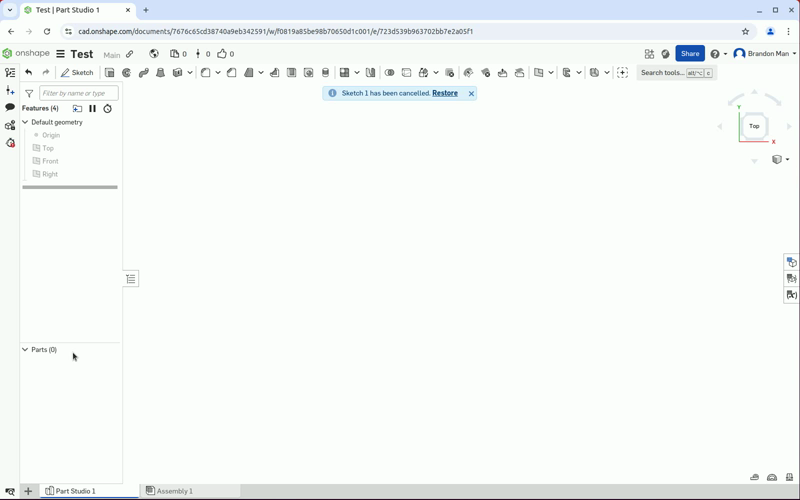
key_down(shift)
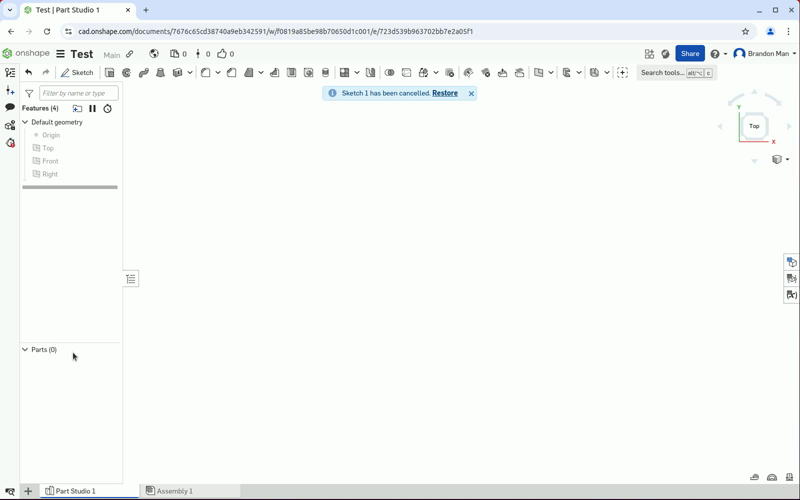
key(up)
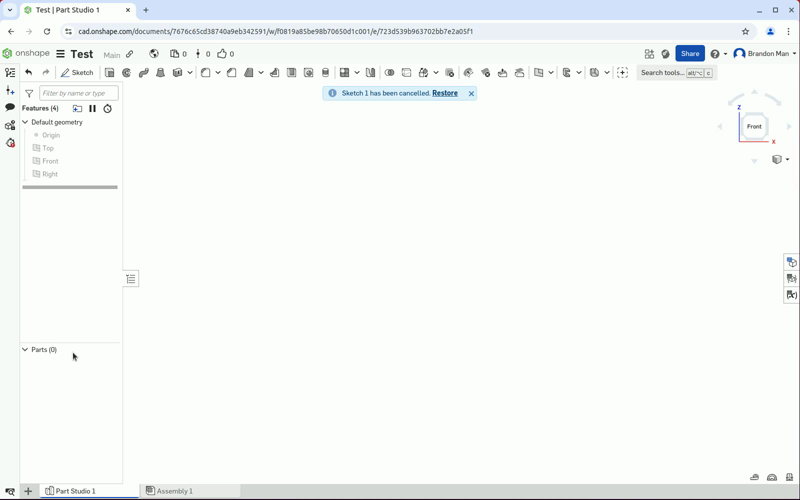
key_up(shift)
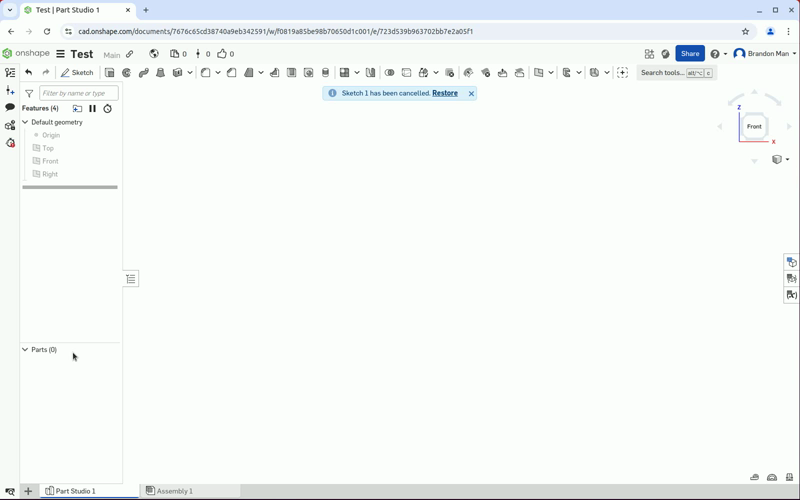
key(space)
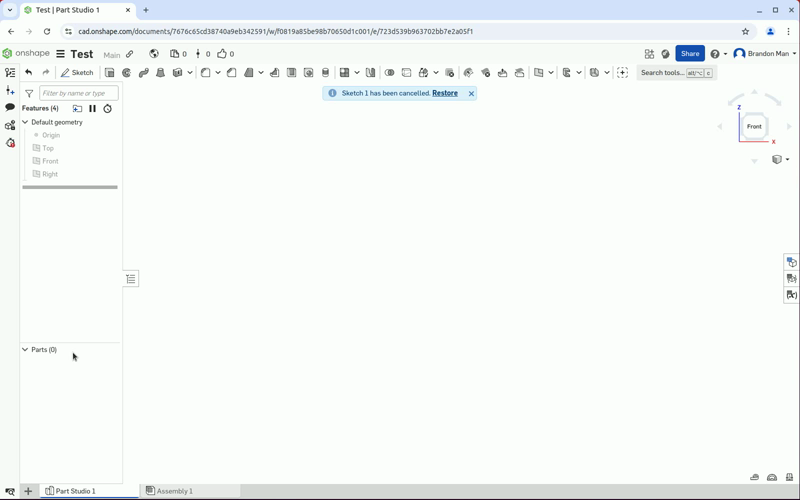
key_down(shift)
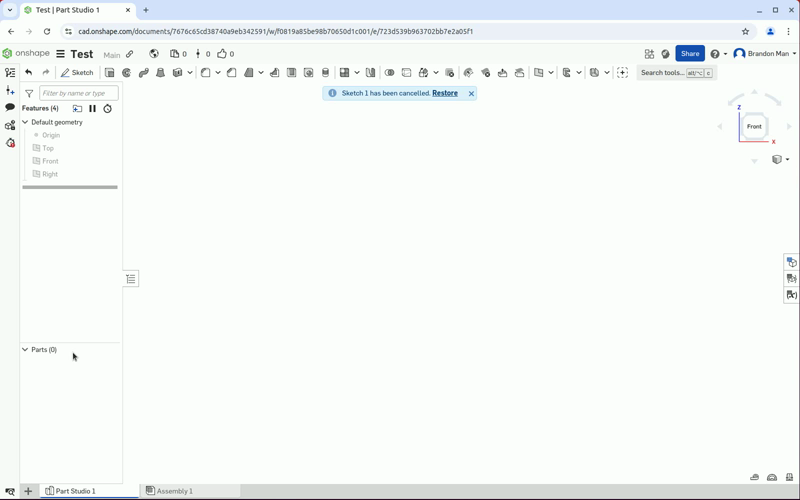
key(left)
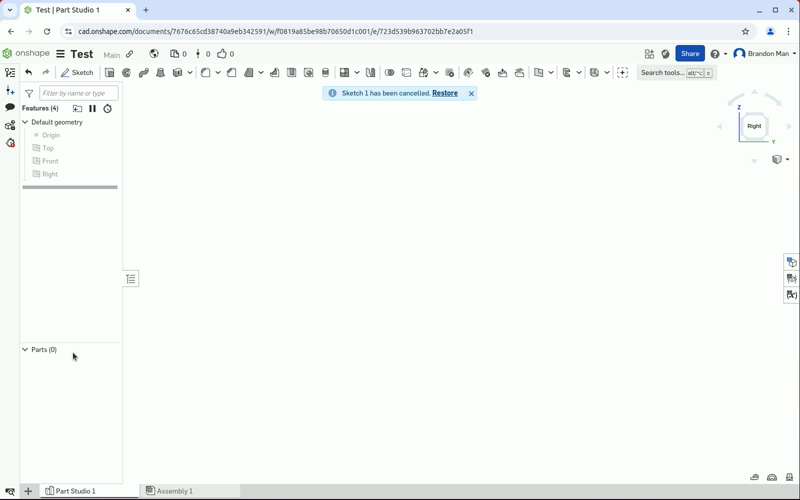
key_up(shift)
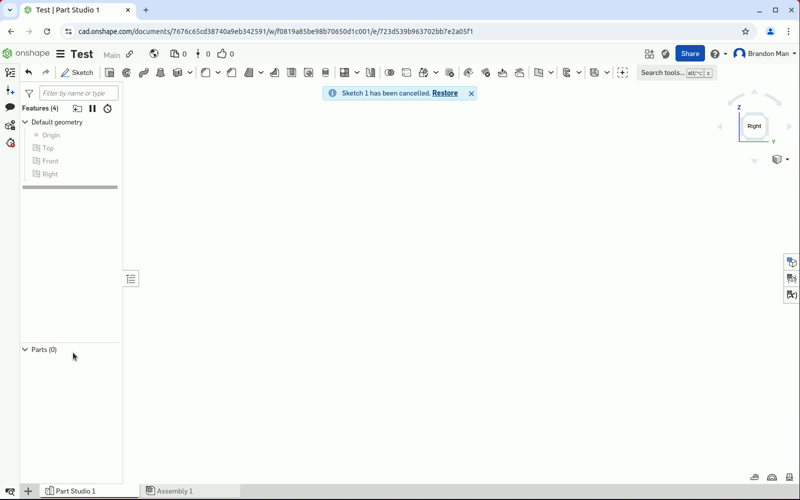
mouse_move(73, 352)
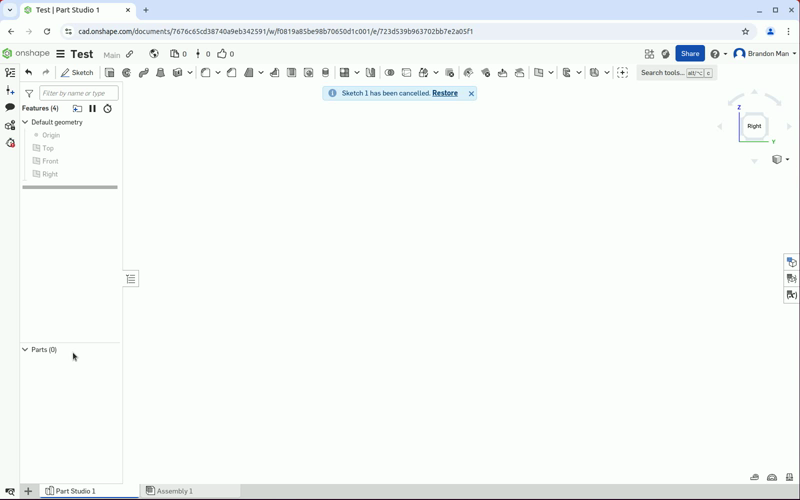
key(shift+y)
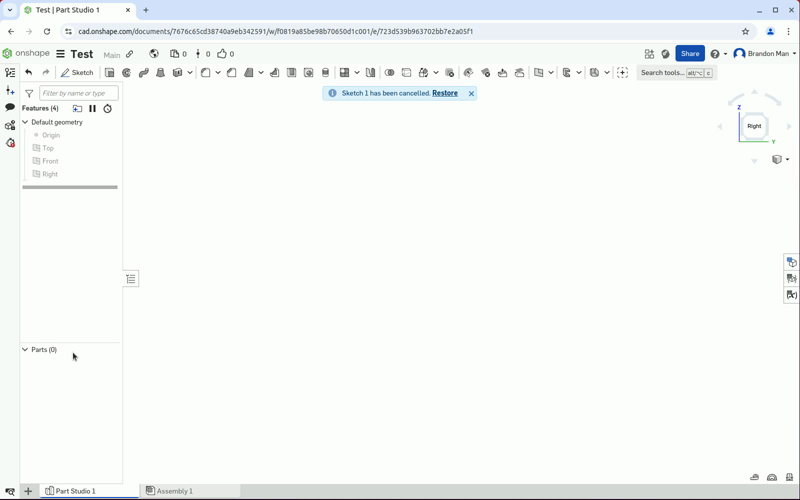
key(shift+s)
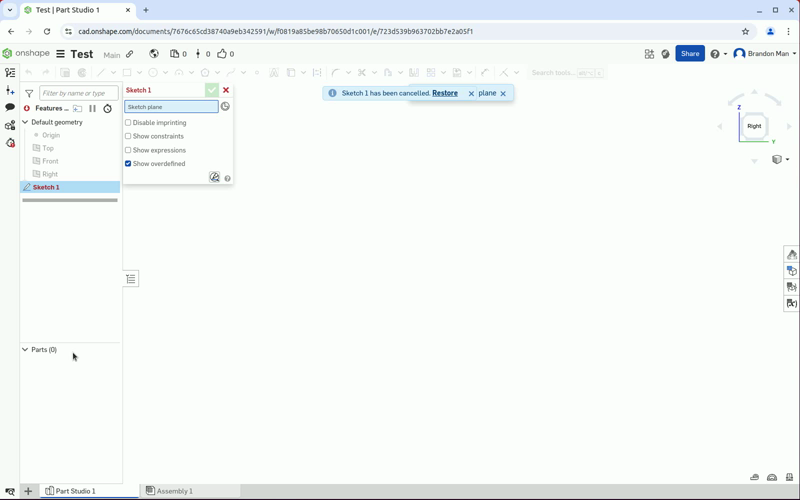
mouse_move(73, 176)
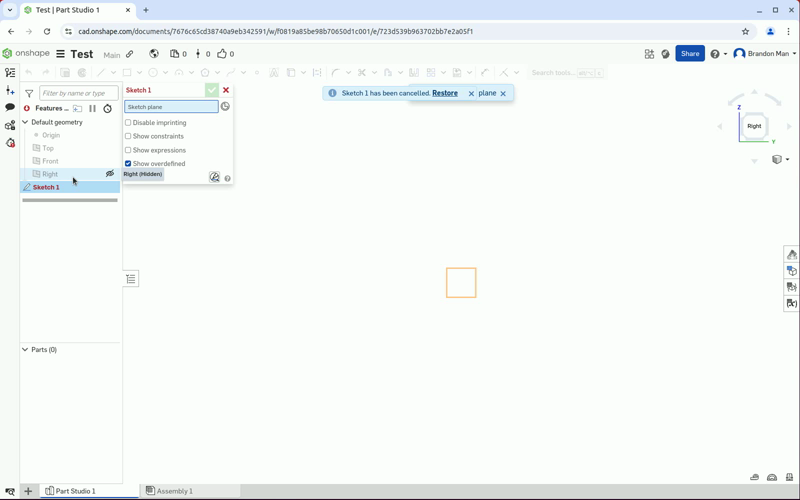
click(73, 176)
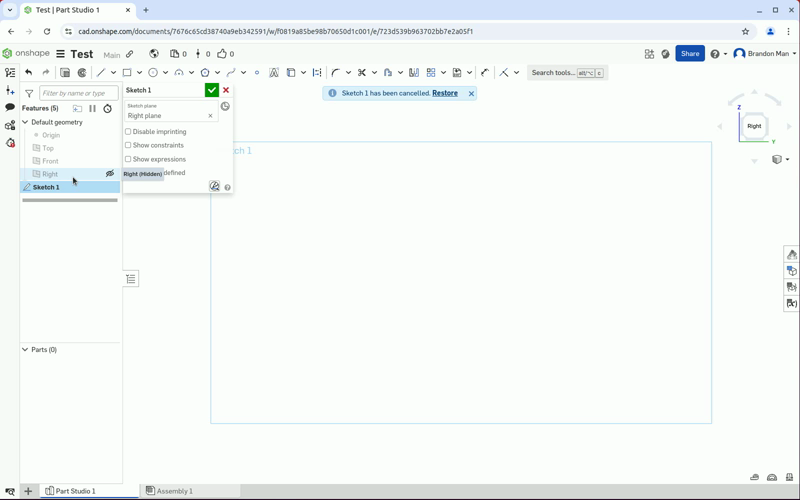
mouse_move(73, 352)
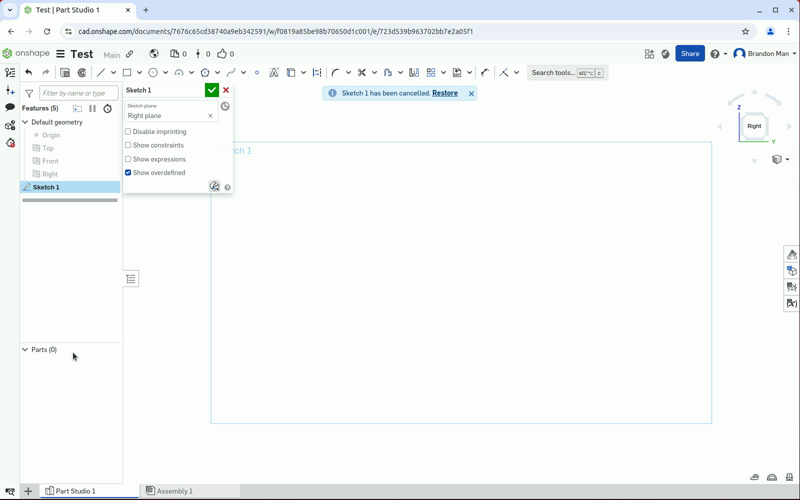
key(y)
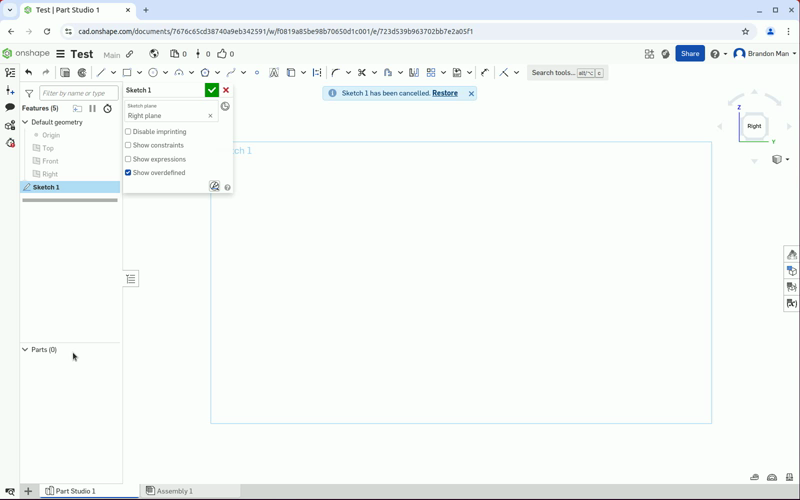
key(l)
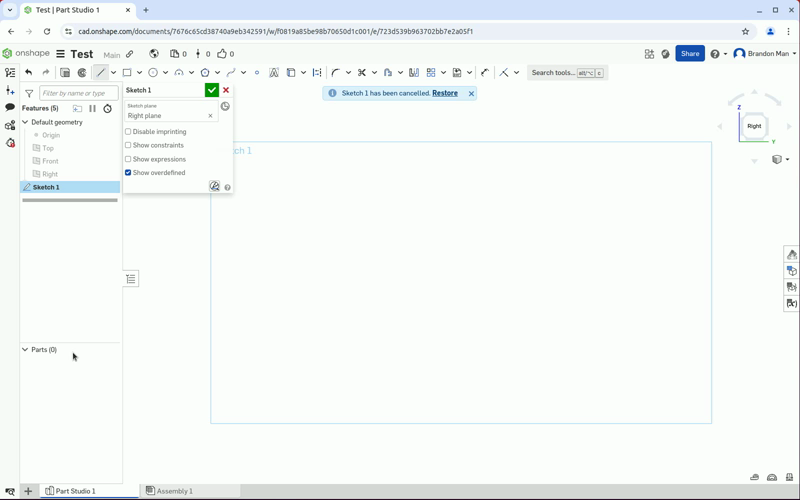
key_down(shift)
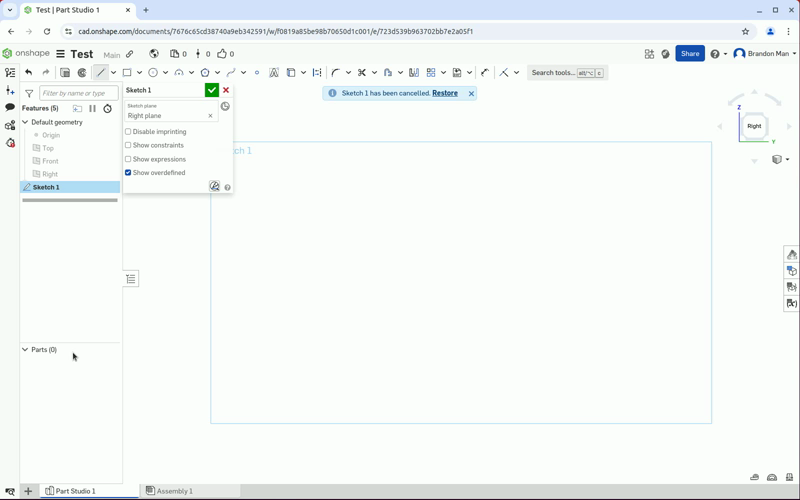
mouse_move(390, 369)
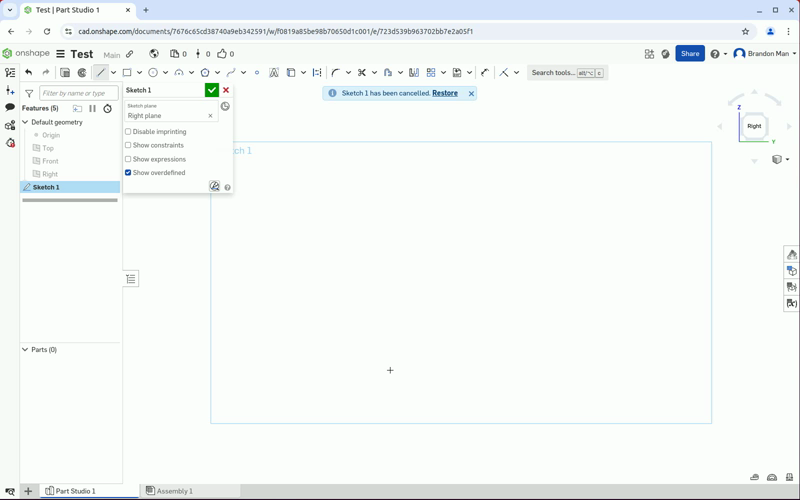
click(390, 369)
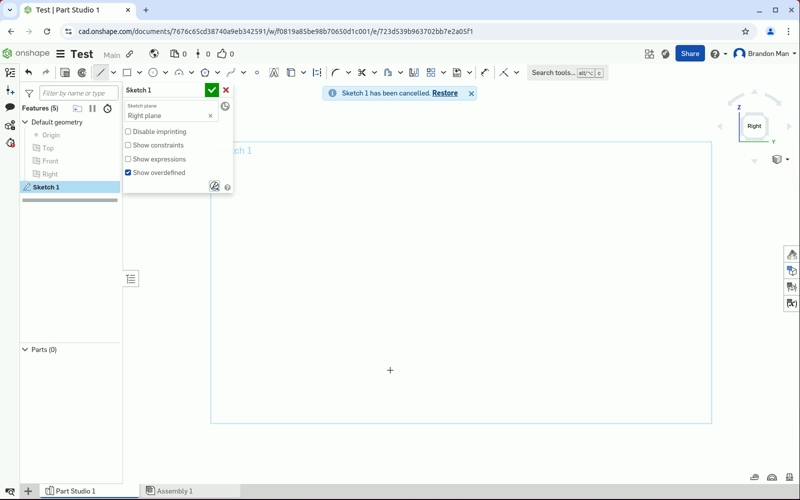
key_up(shift)
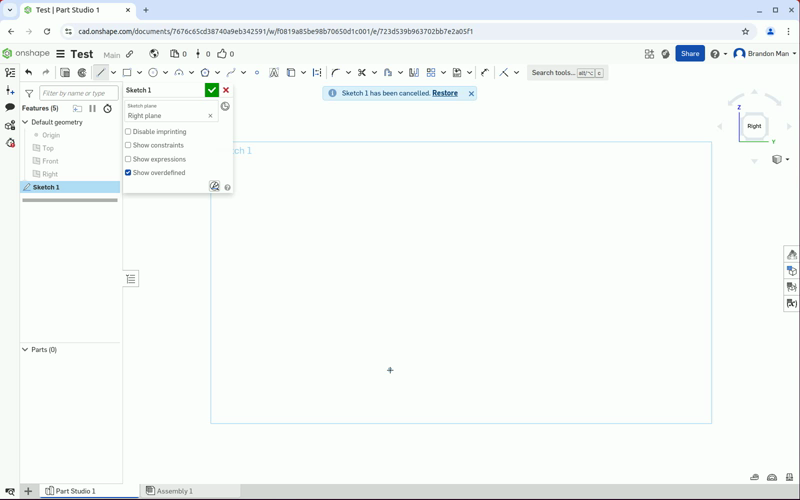
key_down(shift)
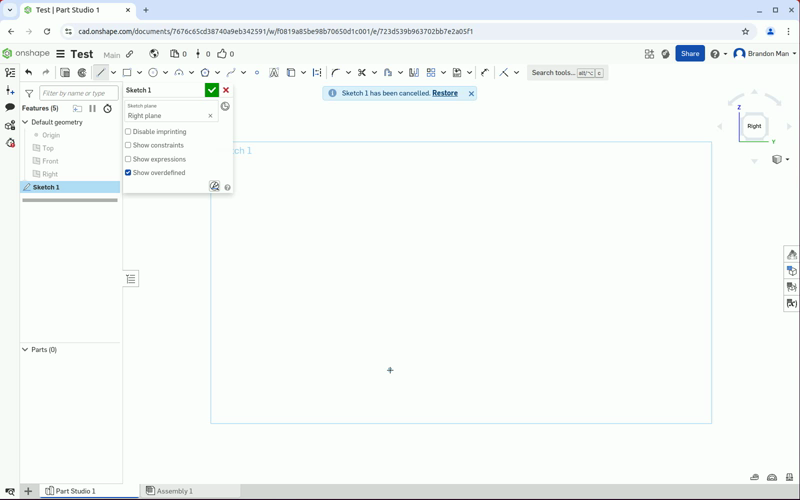
mouse_move(420, 369)
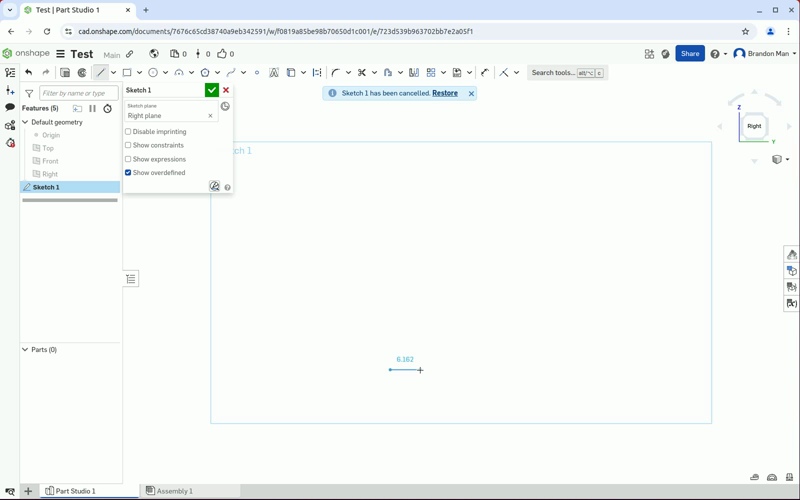
mouse_move(442, 369)
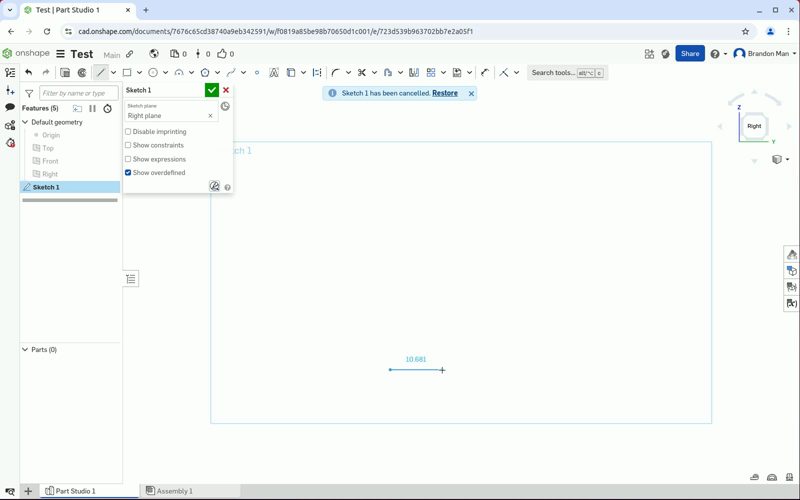
click(442, 369)
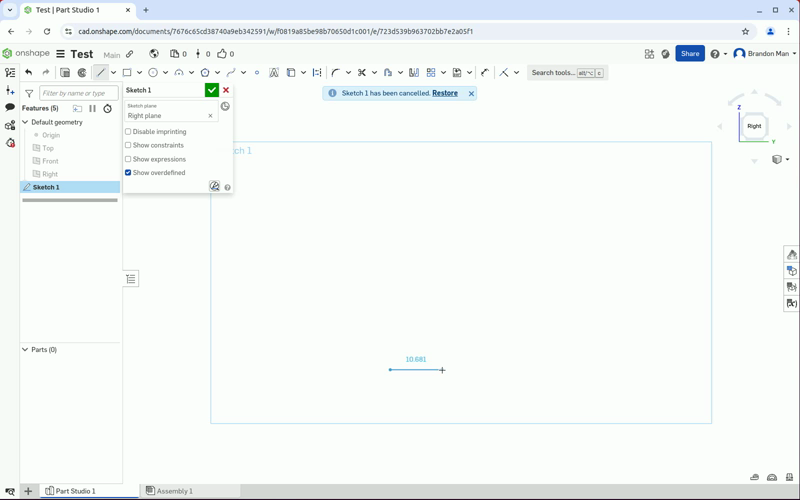
key_up(shift)
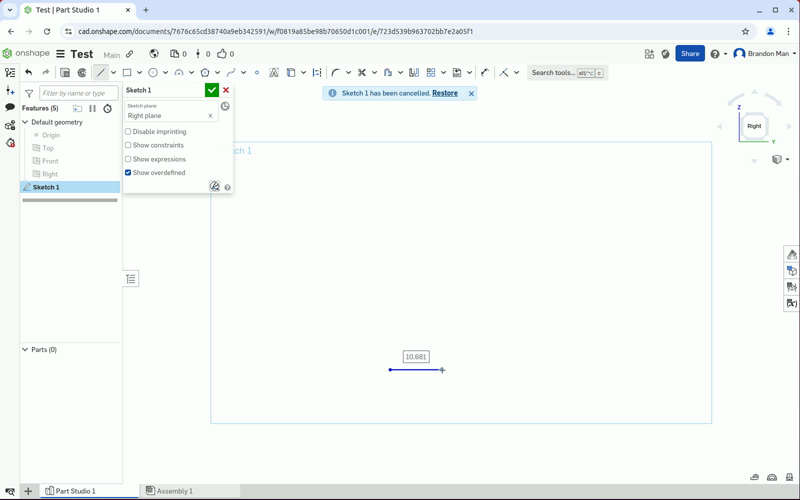
key(esc)
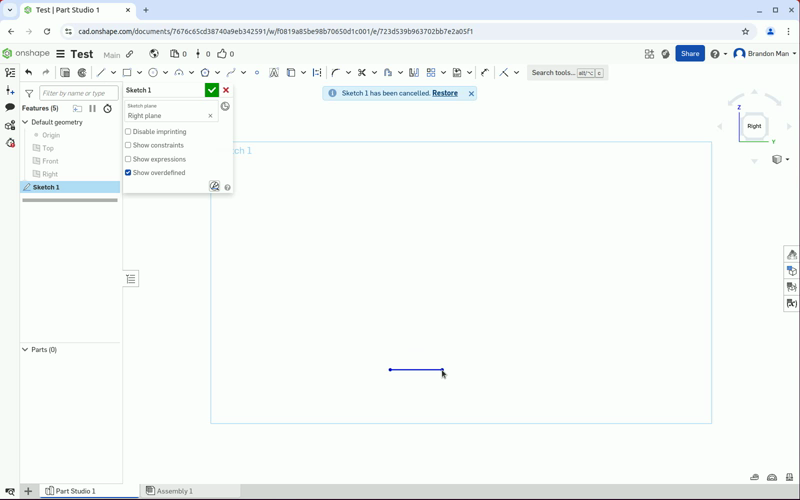
key(a)
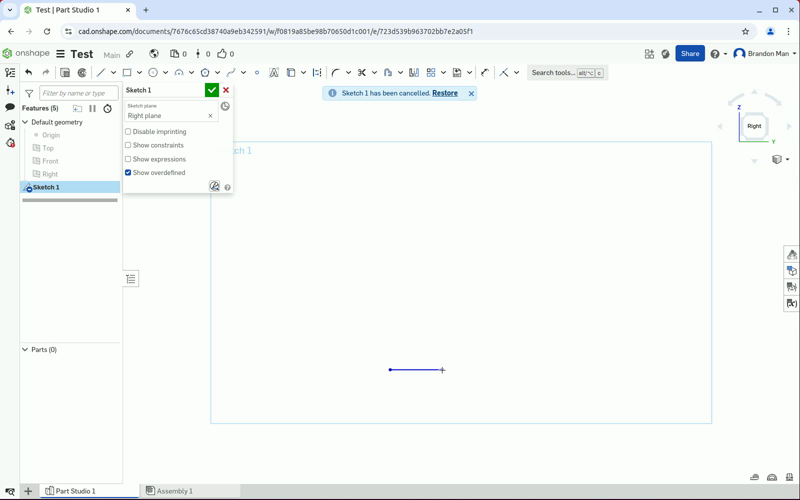
mouse_move(442, 369)
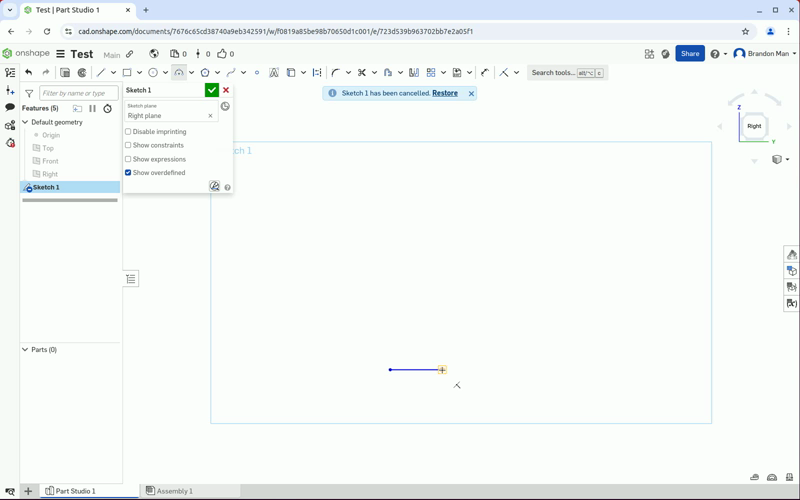
click(442, 369)
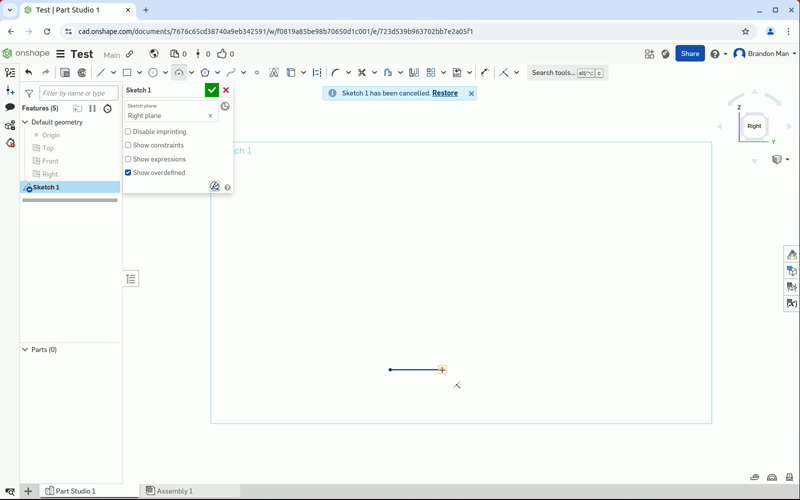
key_down(shift)
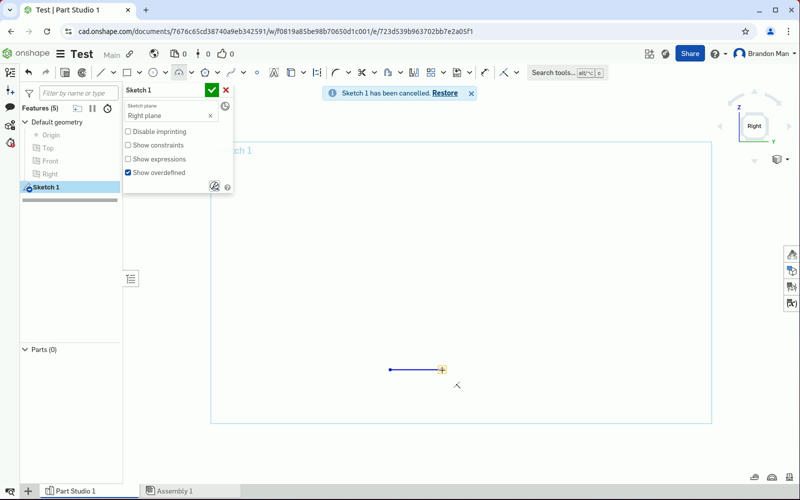
mouse_move(520, 369)
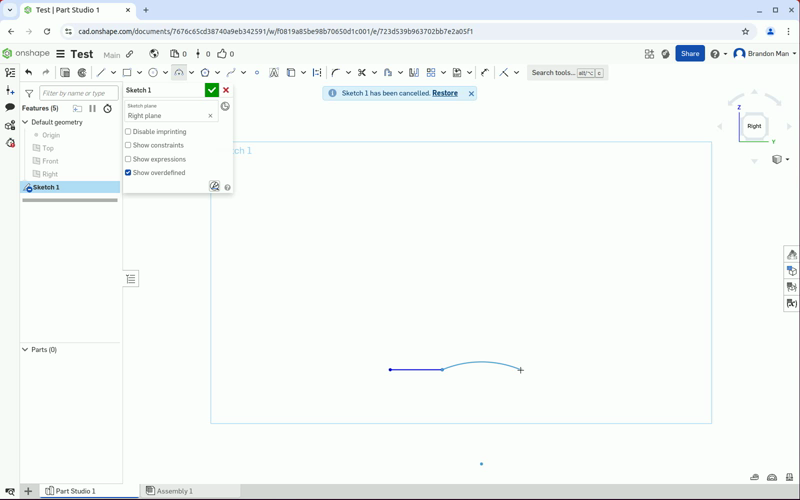
click(520, 369)
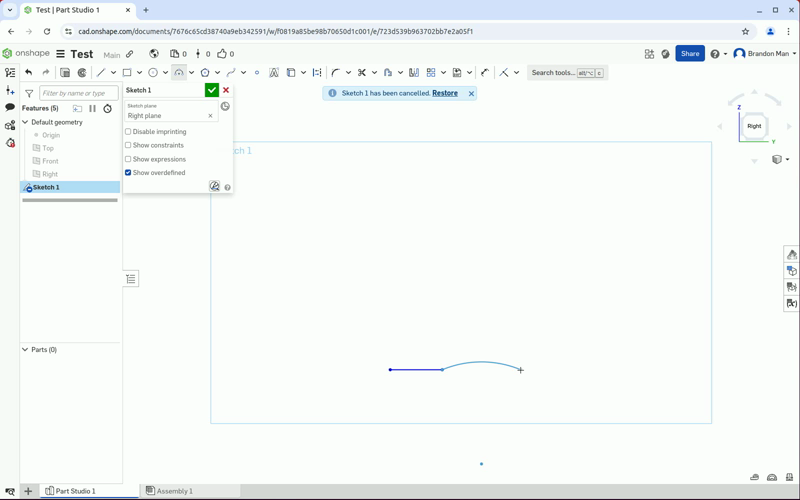
mouse_move(481, 315)
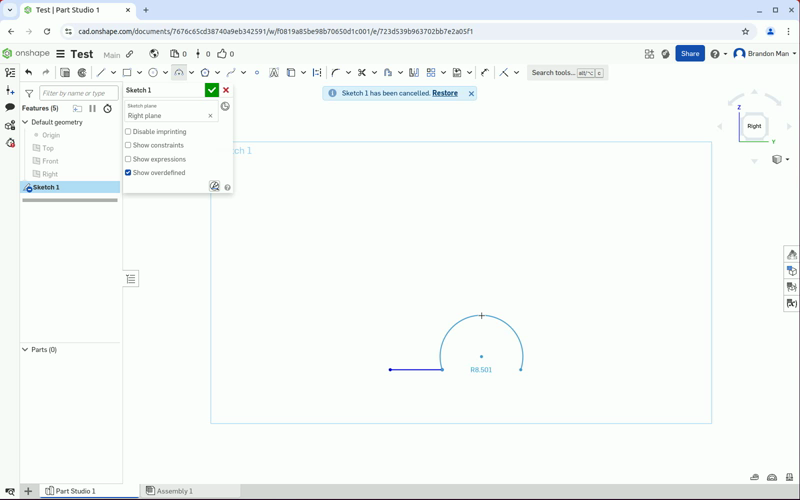
click(481, 315)
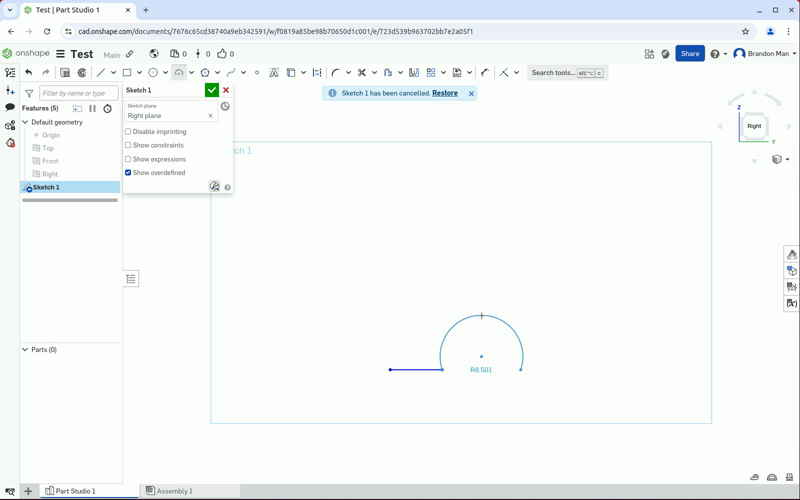
key_up(shift)
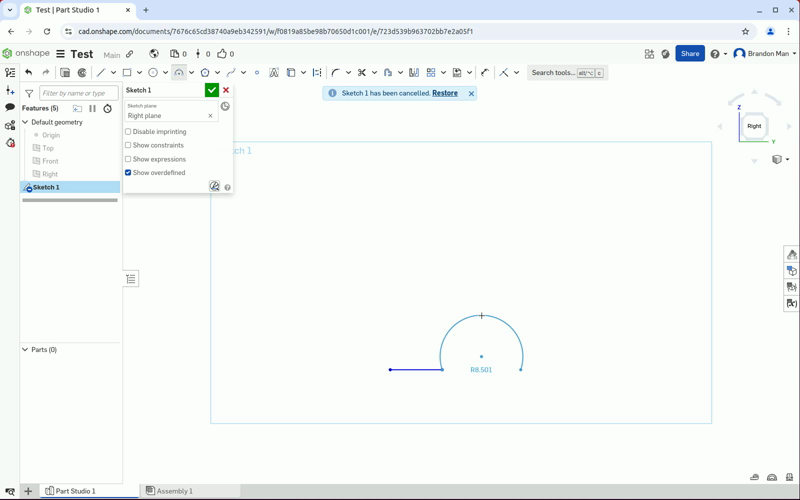
key(esc)
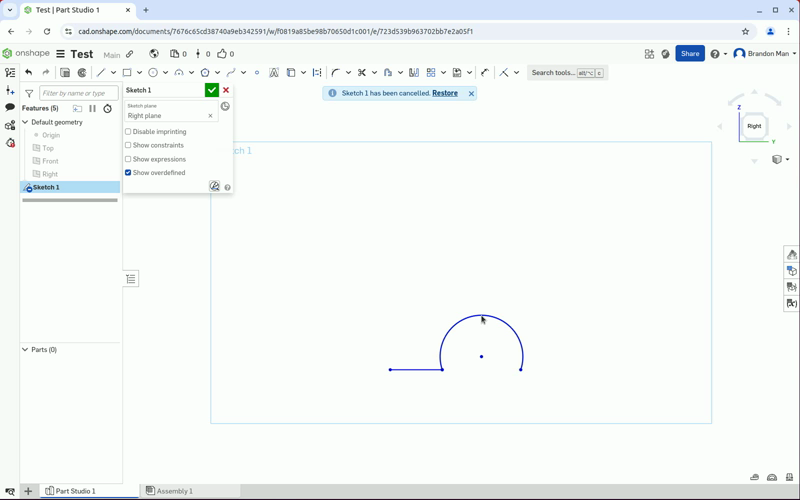
key(l)
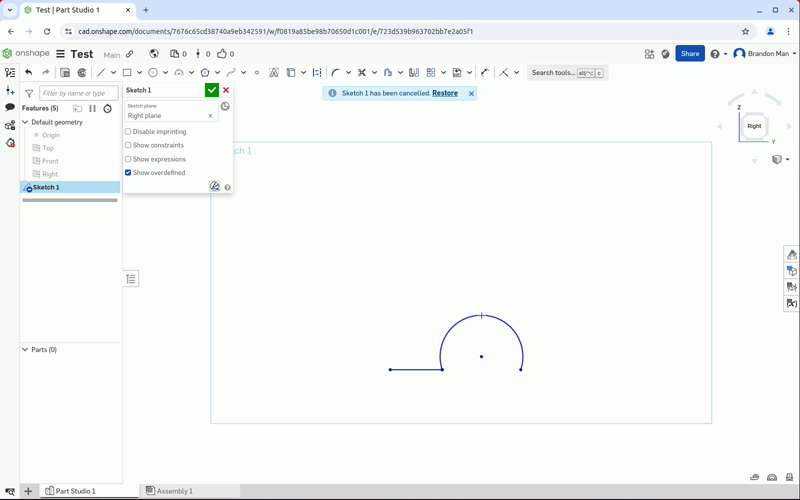
mouse_move(520, 369)
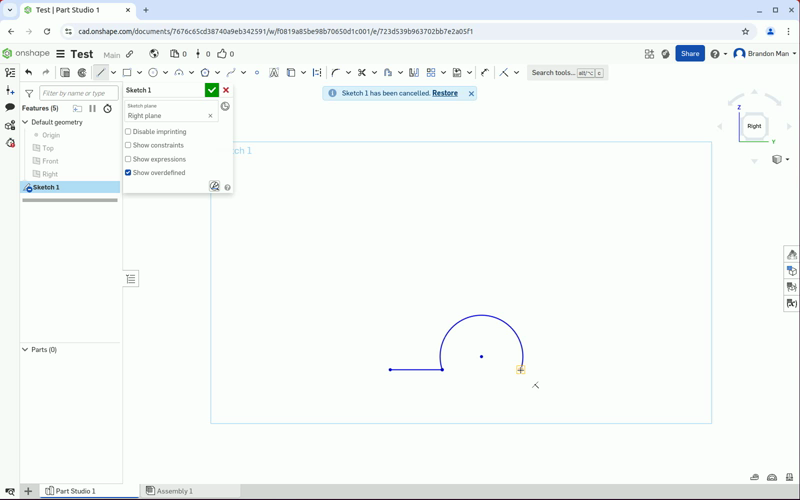
click(520, 369)
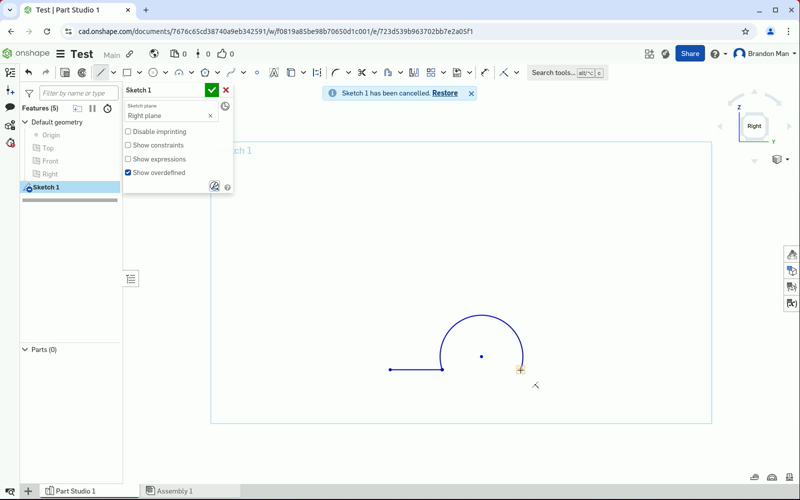
key_down(shift)
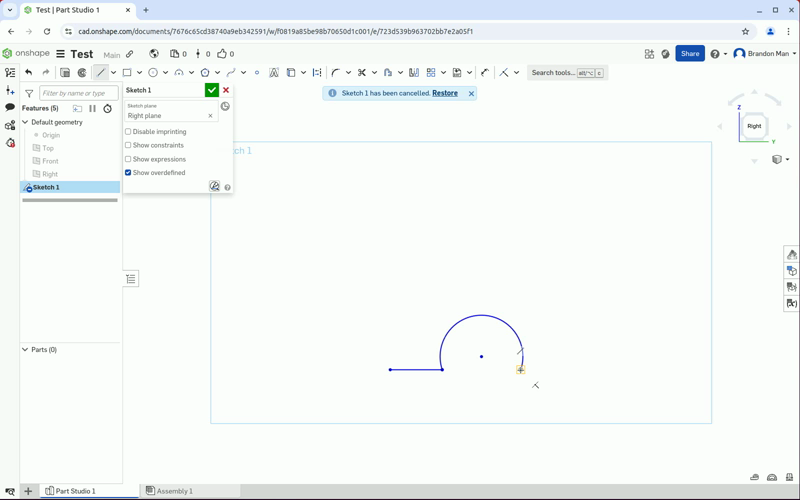
mouse_move(550, 369)
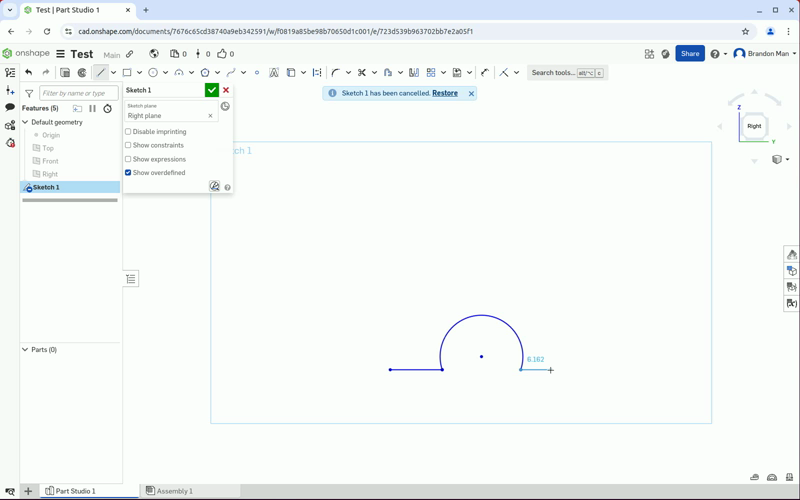
mouse_move(572, 369)
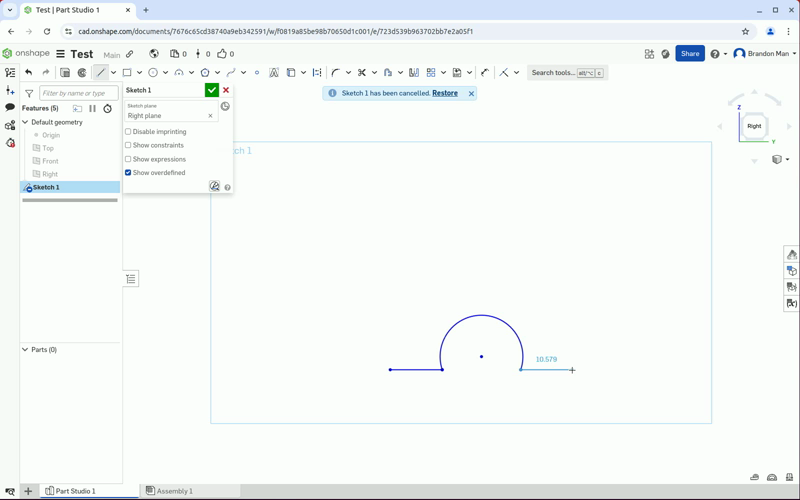
click(572, 369)
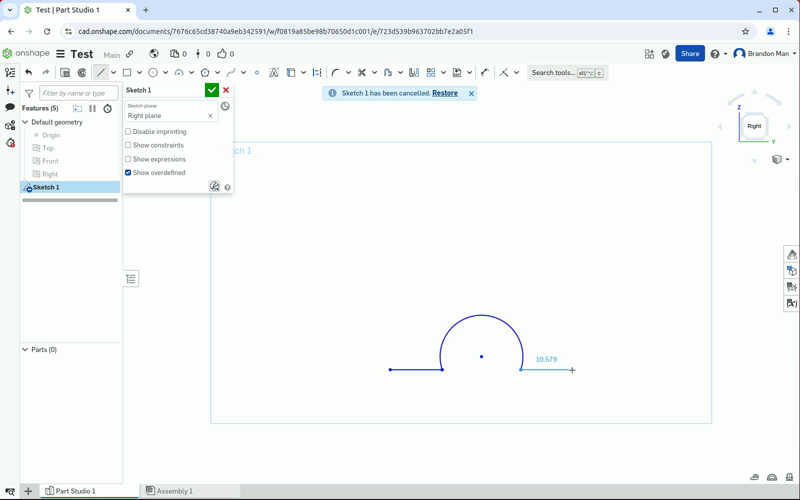
key_up(shift)
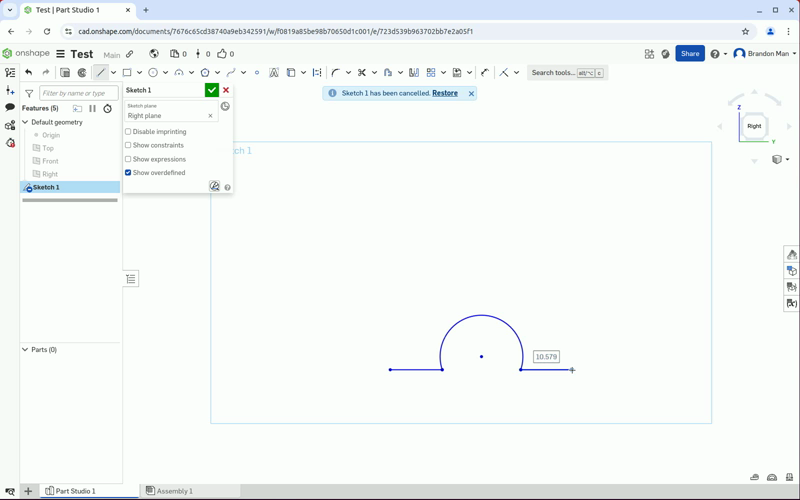
key_down(shift)
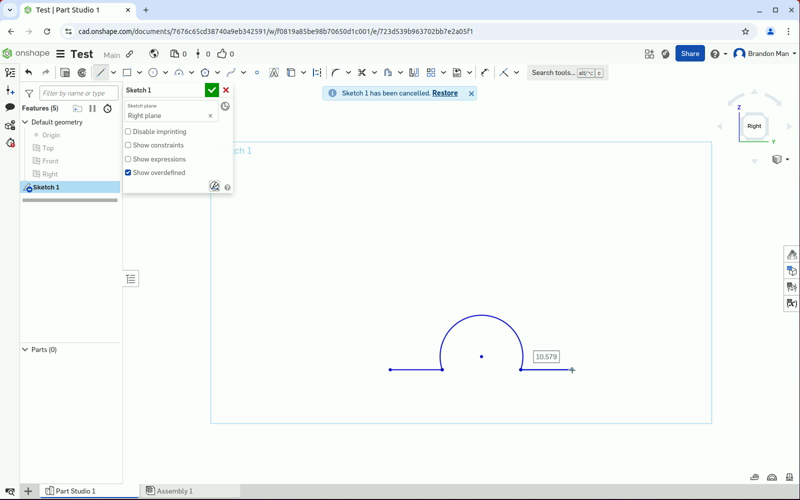
mouse_move(545, 243)
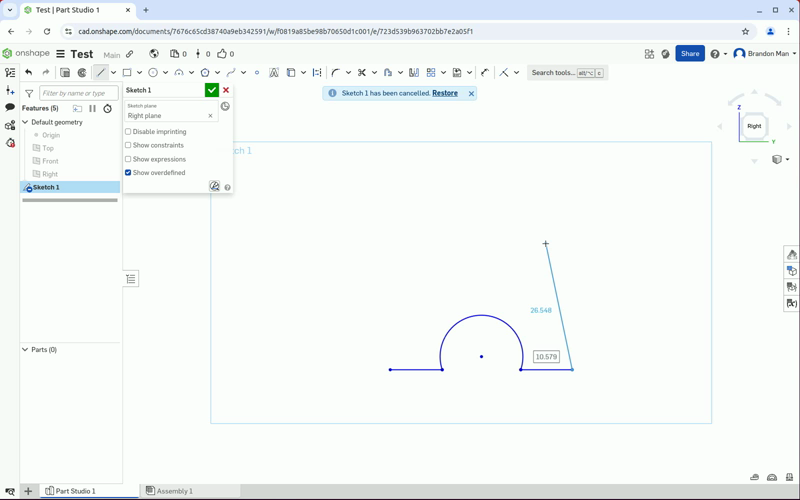
click(545, 243)
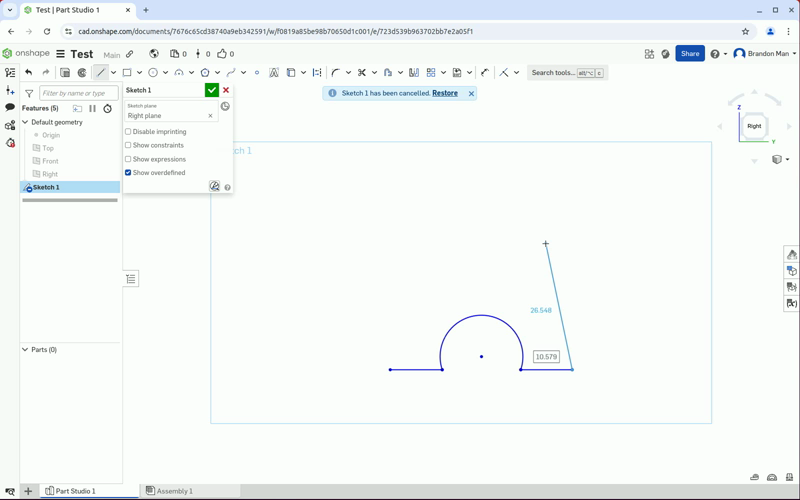
key_up(shift)
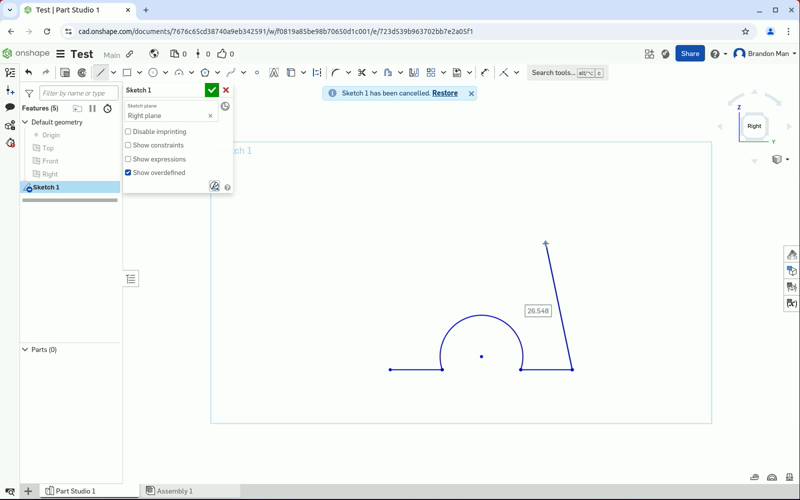
key_down(shift)
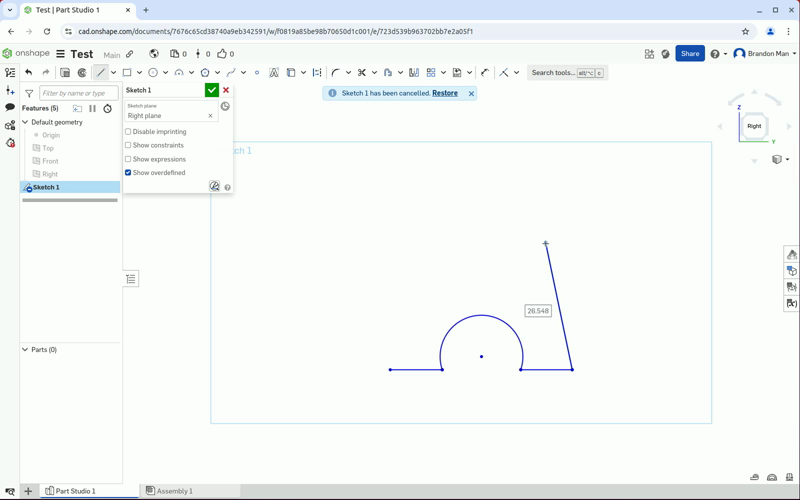
mouse_move(417, 243)
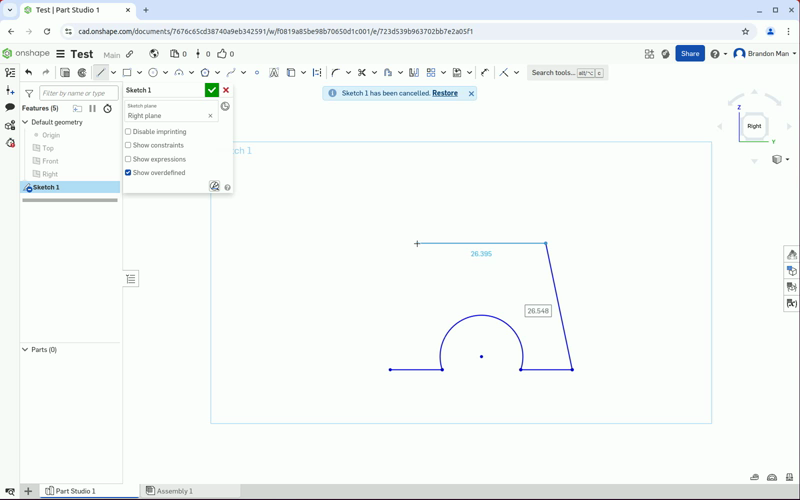
click(417, 243)
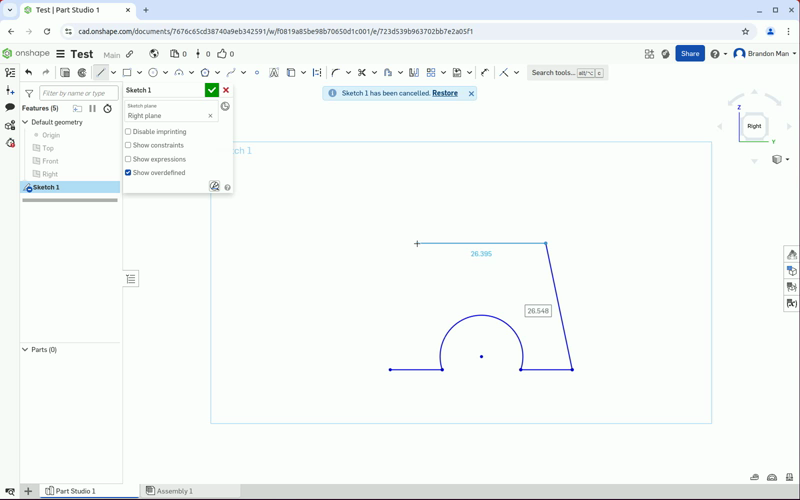
key_up(shift)
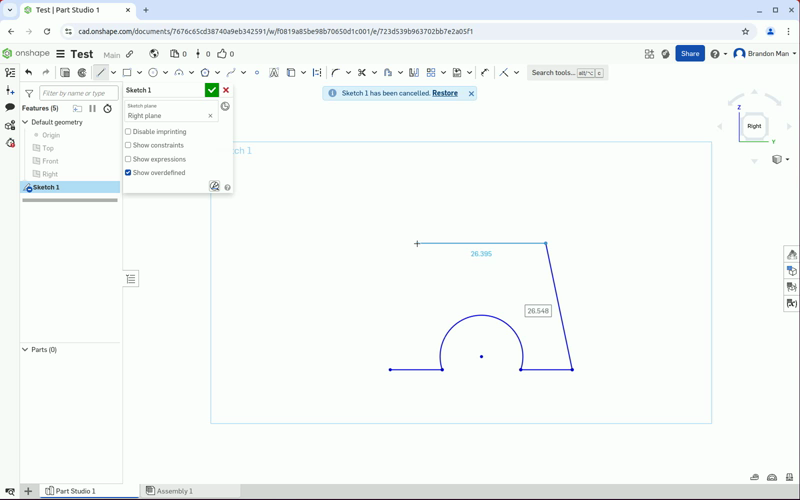
key_down(shift)
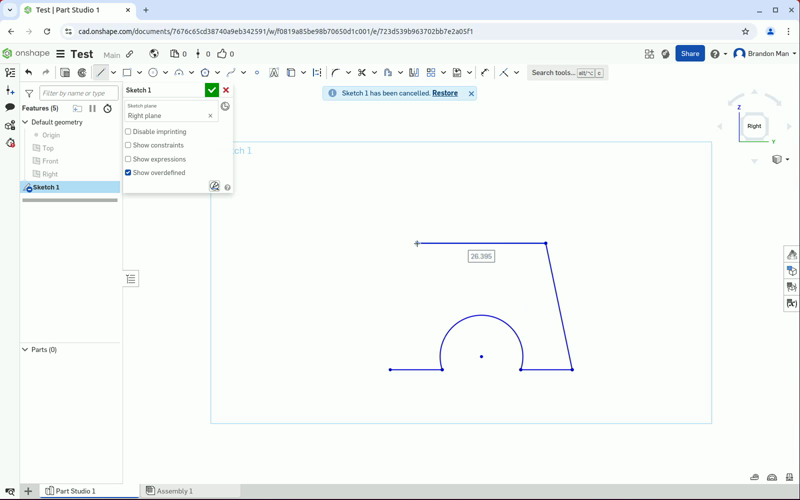
mouse_move(390, 369)
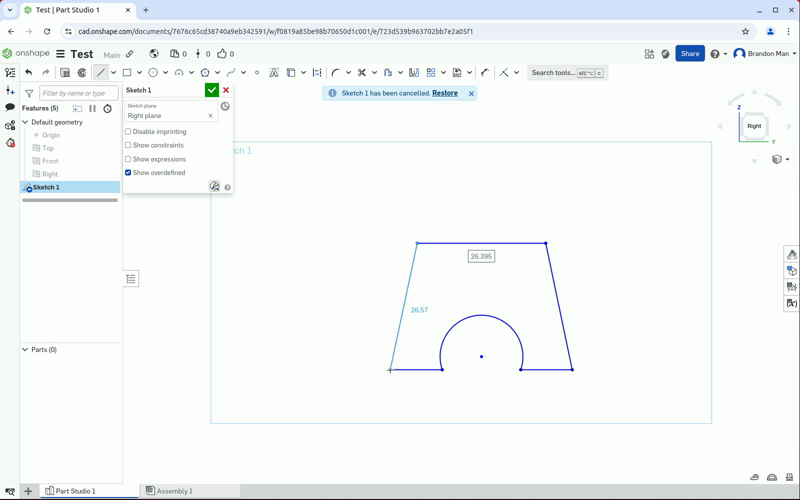
key_up(shift)
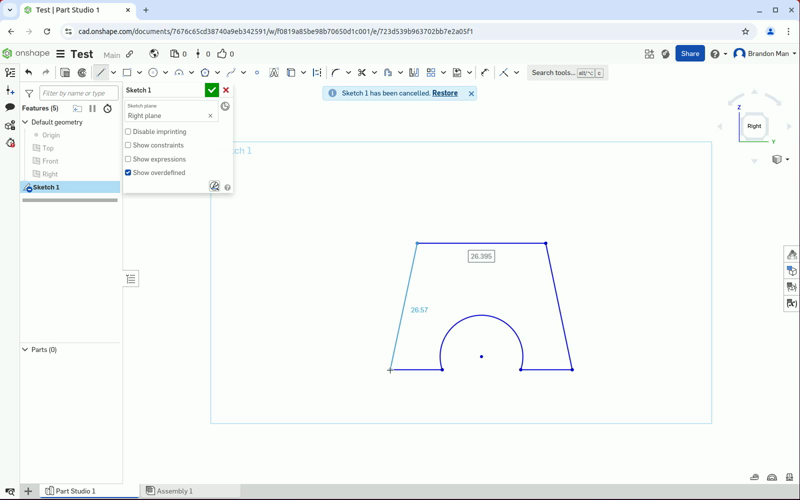
click(390, 369)
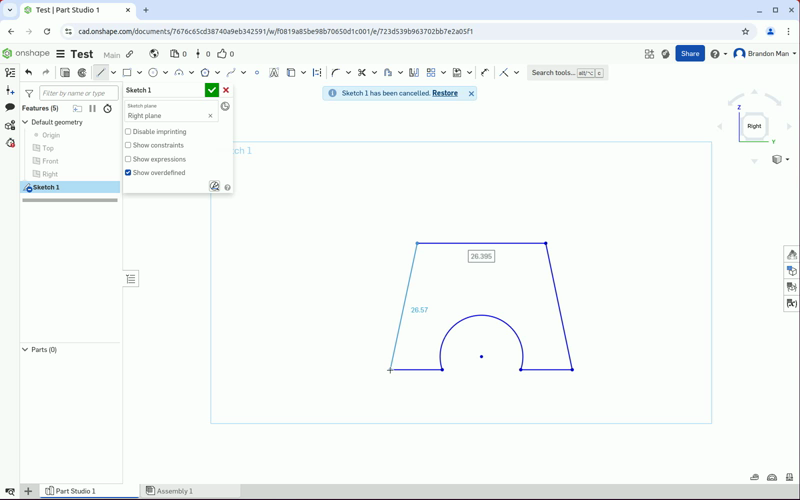
key(esc)
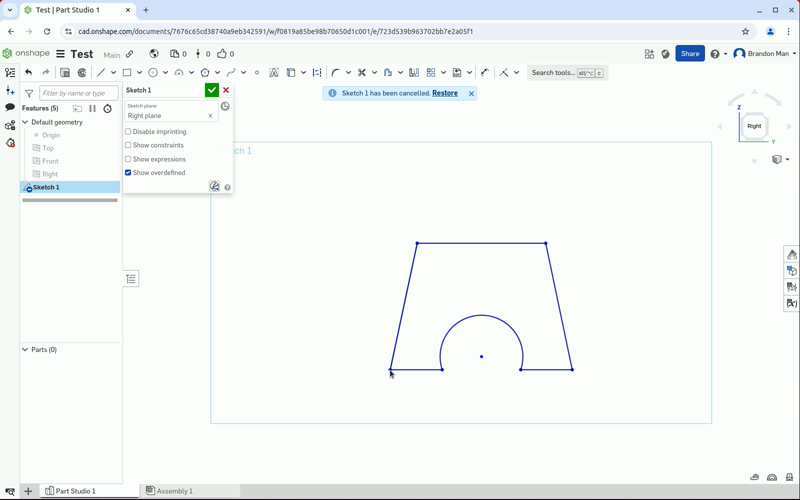
key(l)
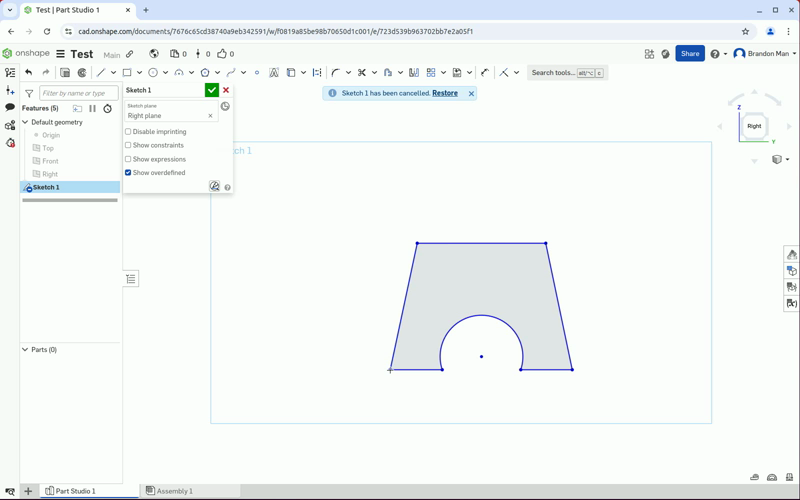
key_down(shift)
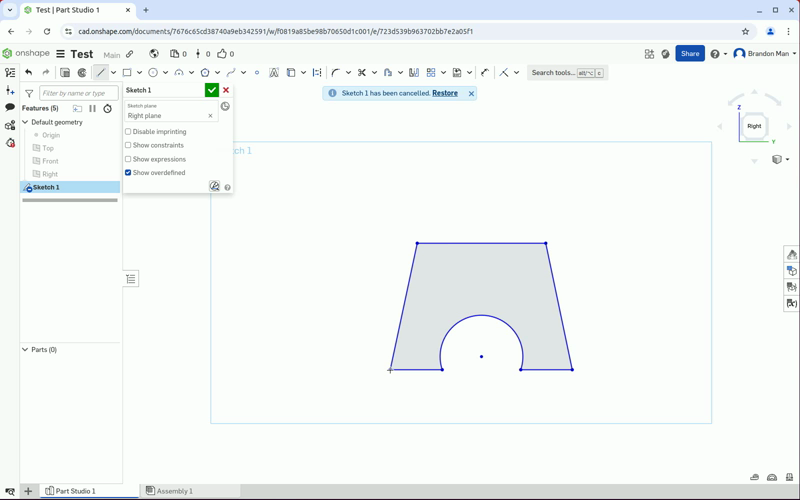
mouse_move(470, 291)
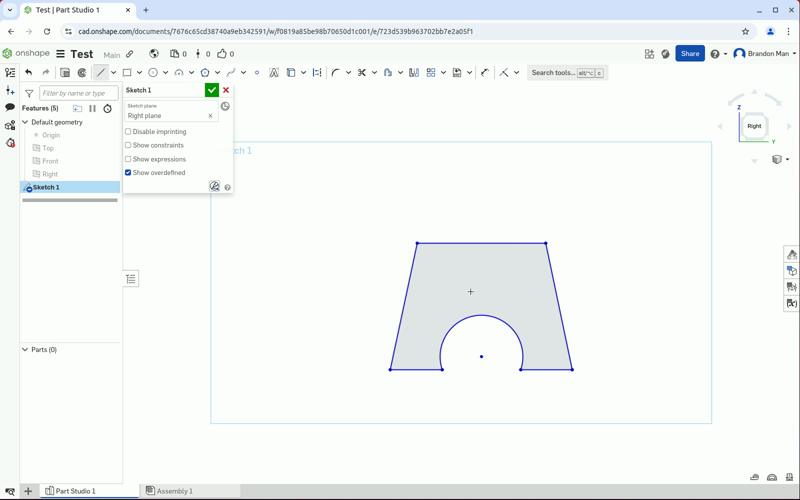
click(470, 291)
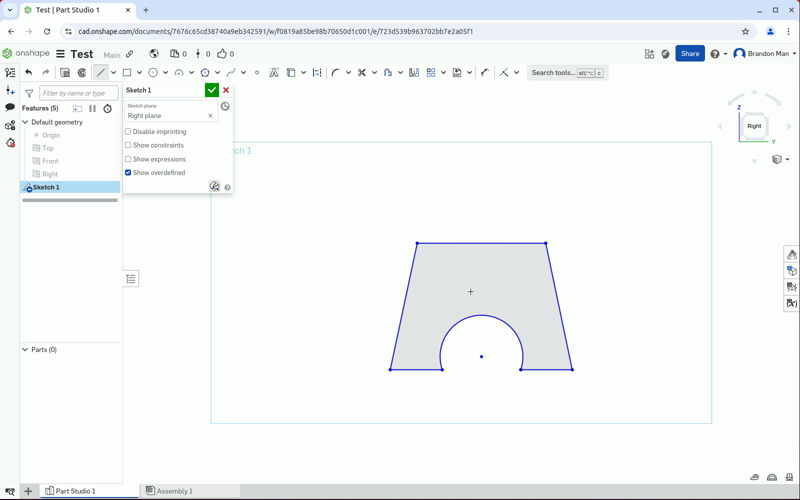
key_up(shift)
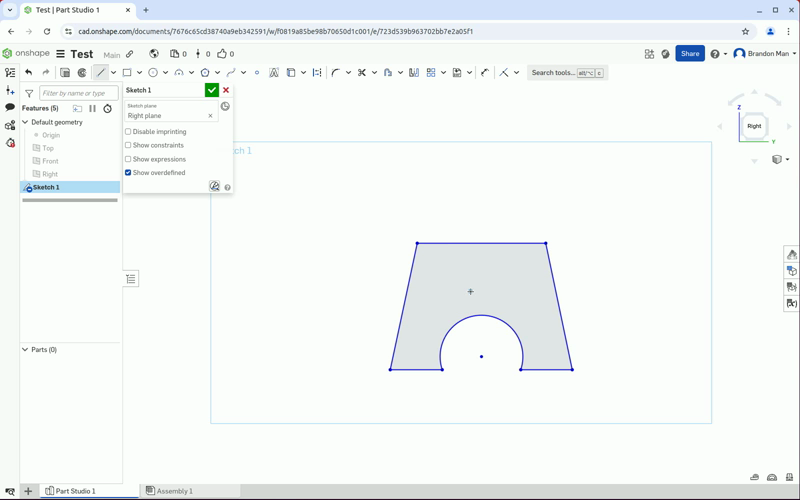
key_down(shift)
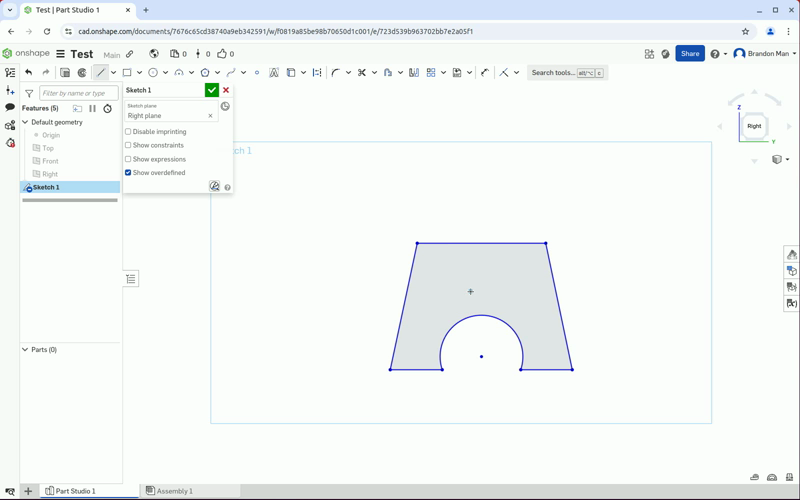
mouse_move(501, 291)
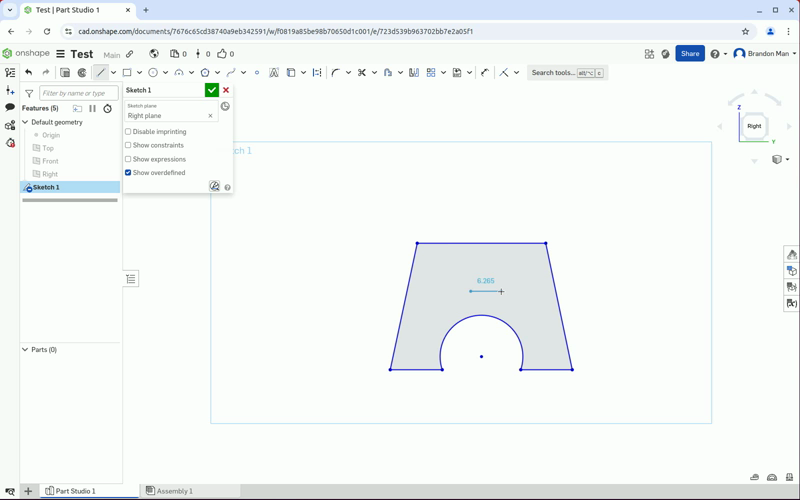
mouse_move(482, 291)
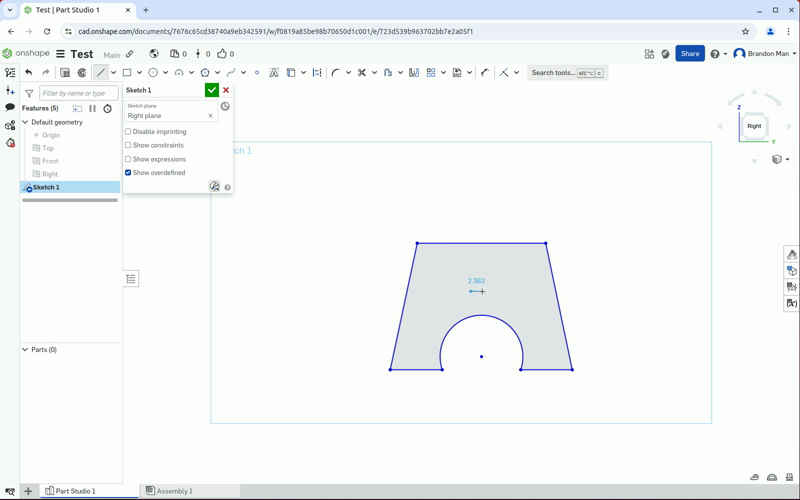
click(482, 291)
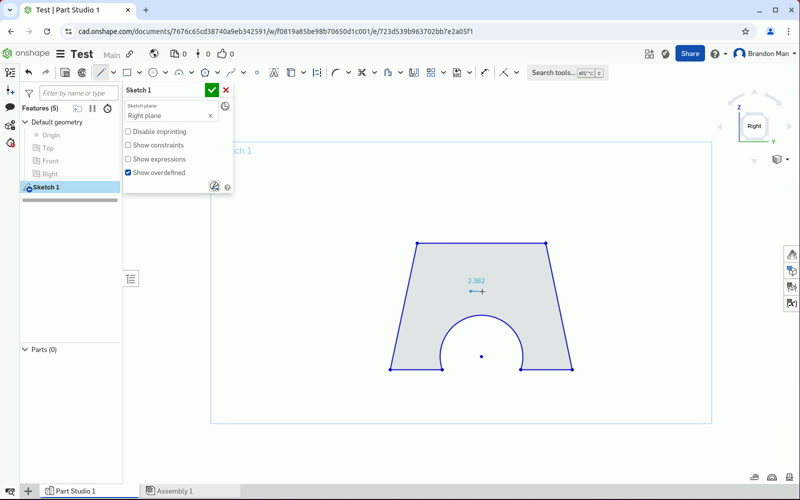
key_up(shift)
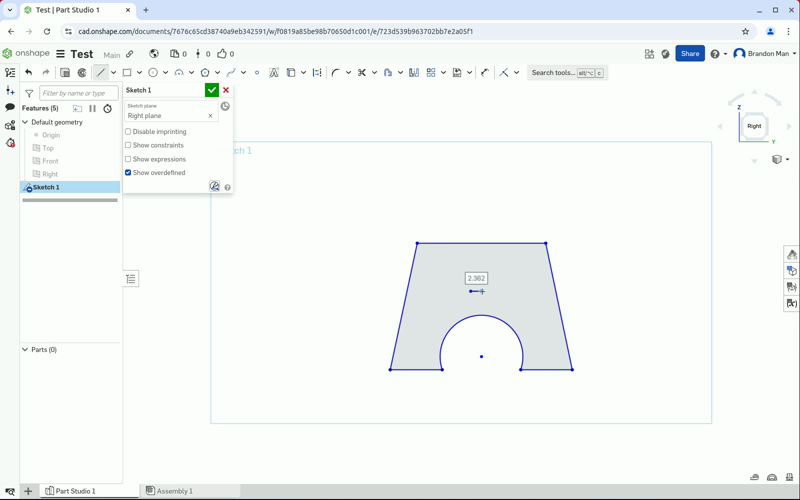
key_down(shift)
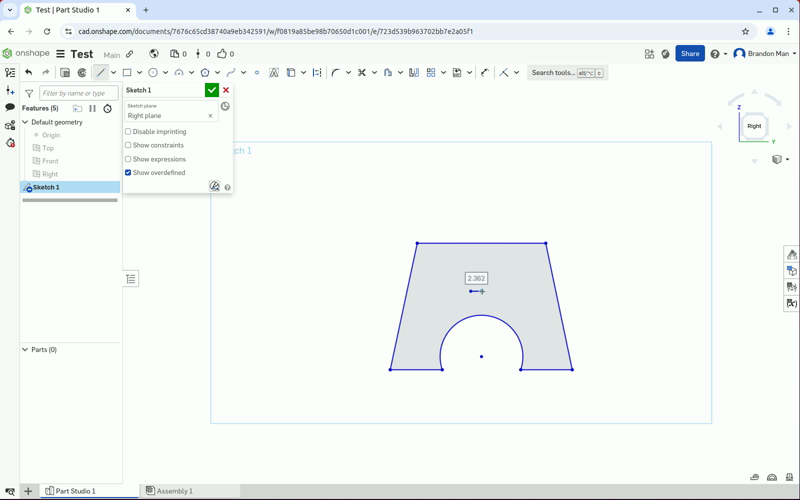
mouse_move(512, 291)
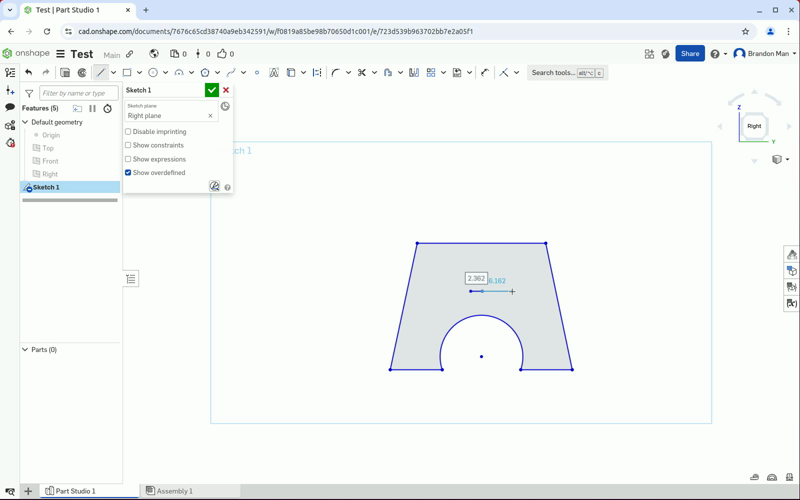
mouse_move(492, 291)
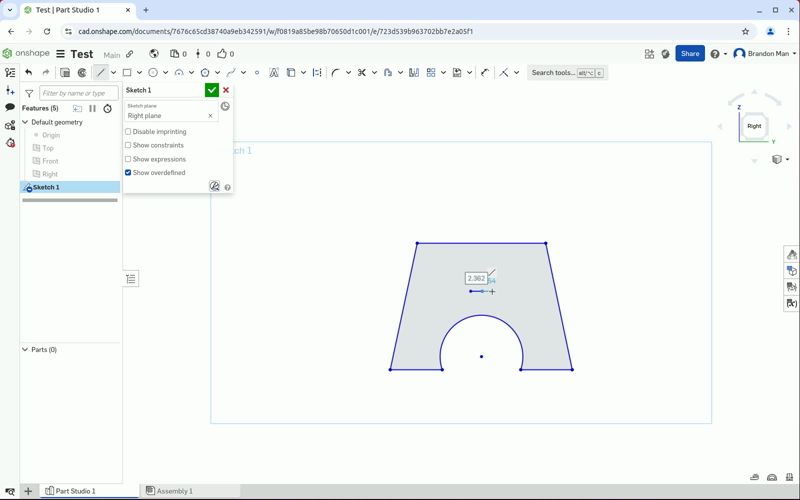
click(492, 291)
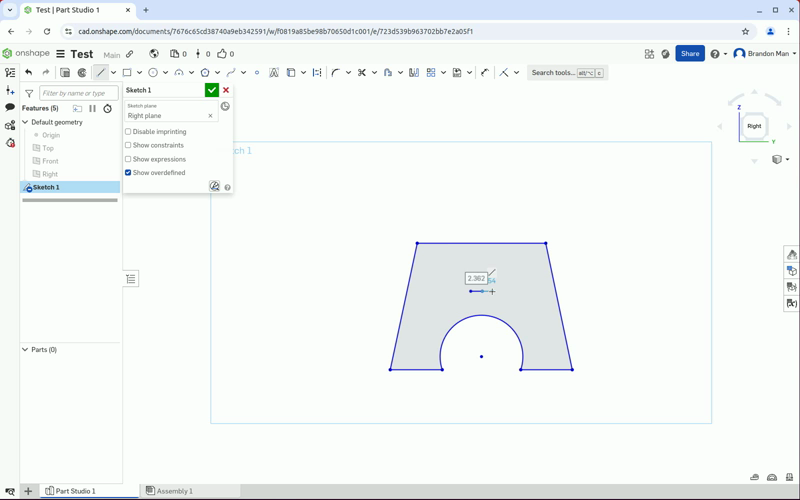
key_up(shift)
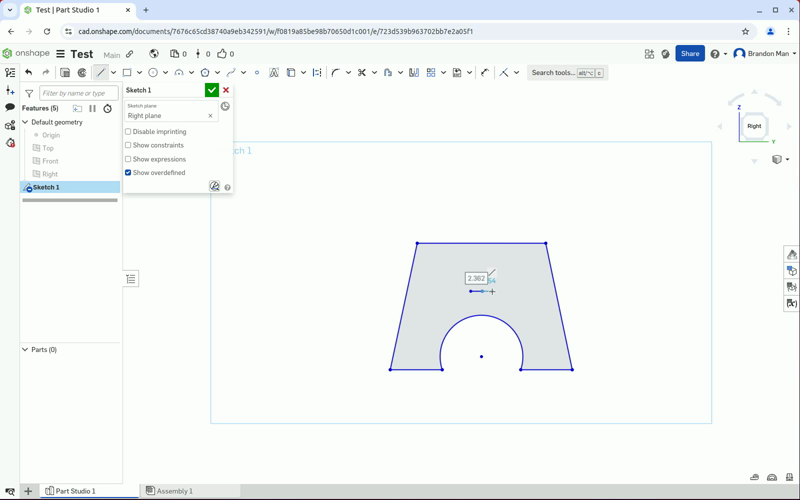
key_down(shift)
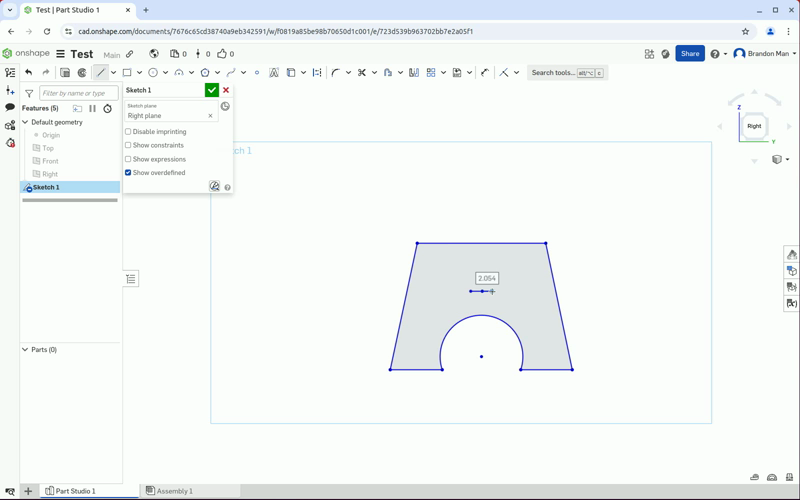
mouse_move(522, 291)
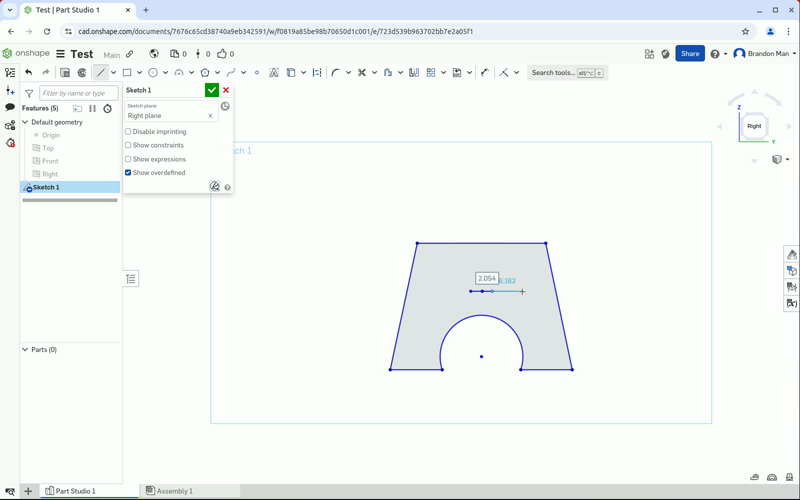
mouse_move(492, 273)
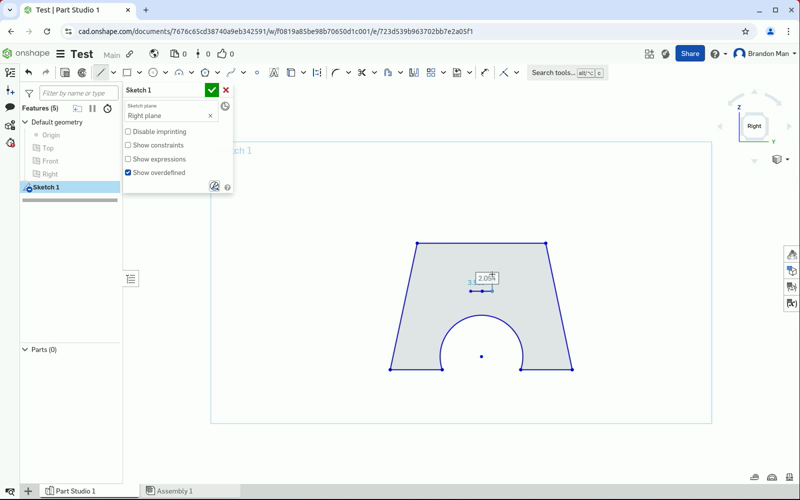
click(492, 273)
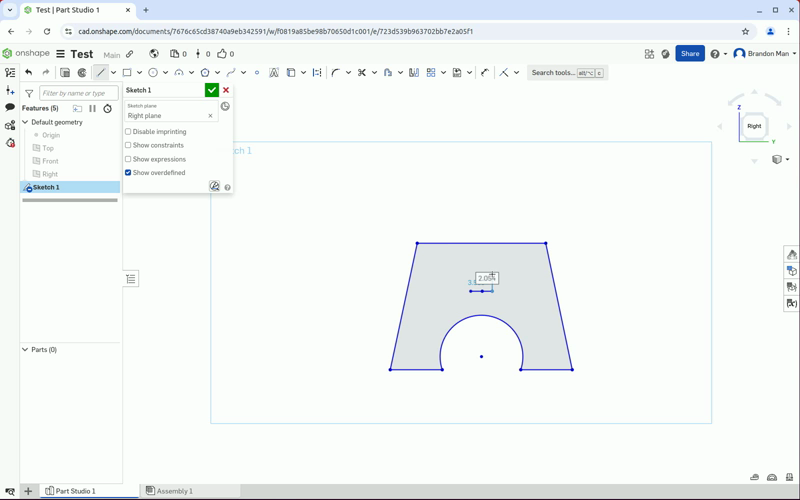
key_up(shift)
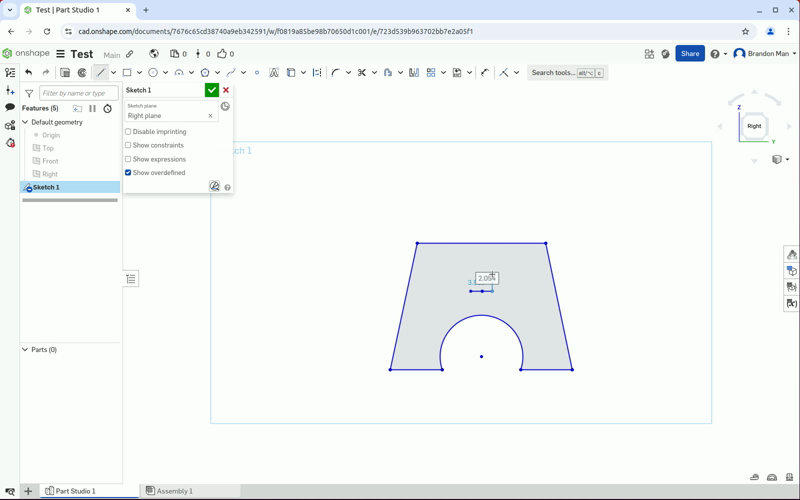
key_down(shift)
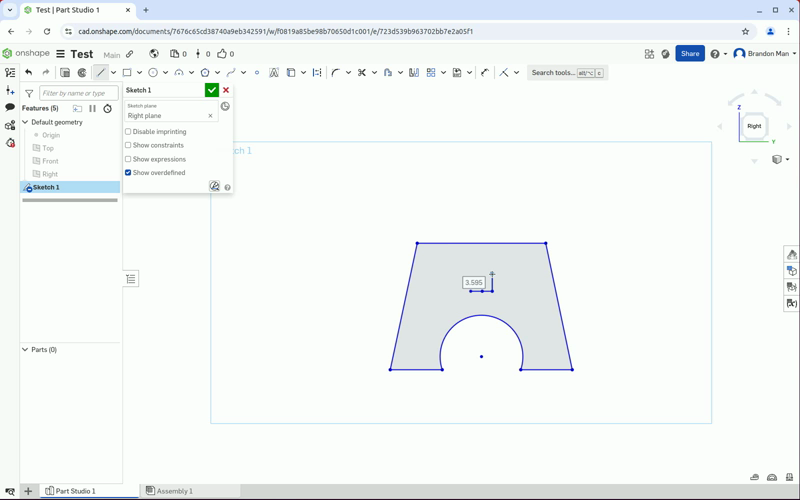
mouse_move(522, 273)
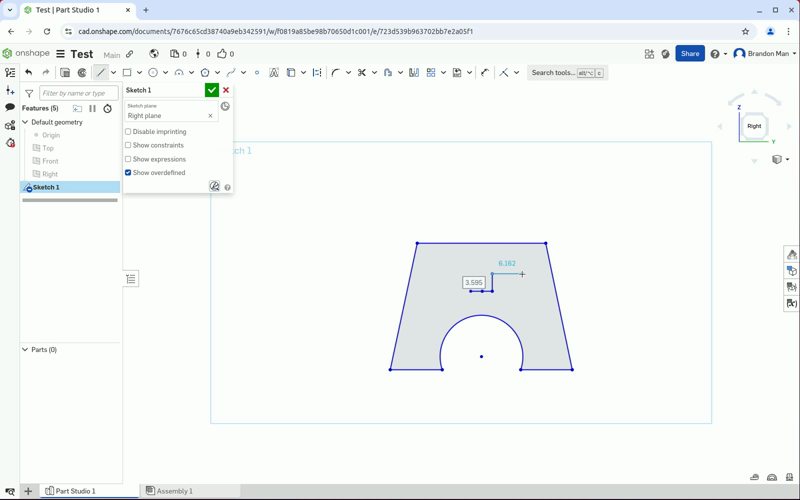
mouse_move(482, 273)
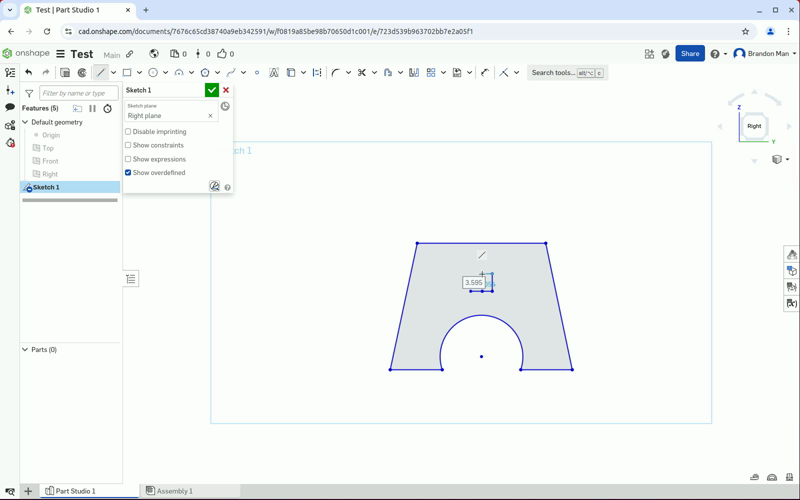
click(482, 273)
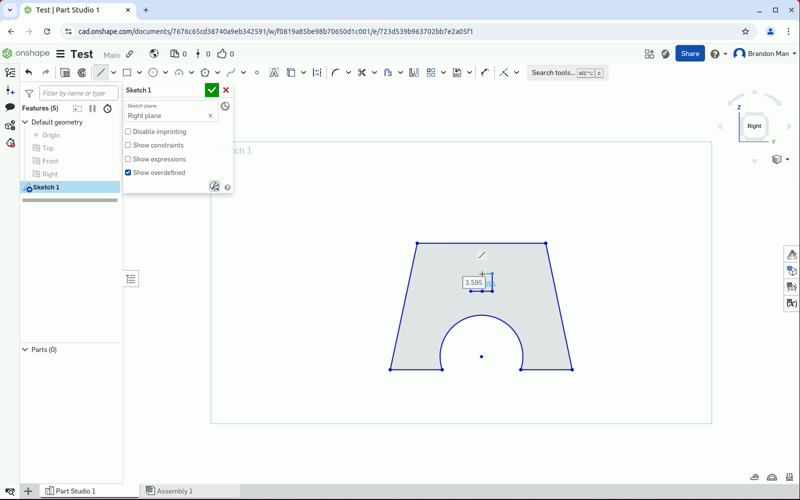
key_up(shift)
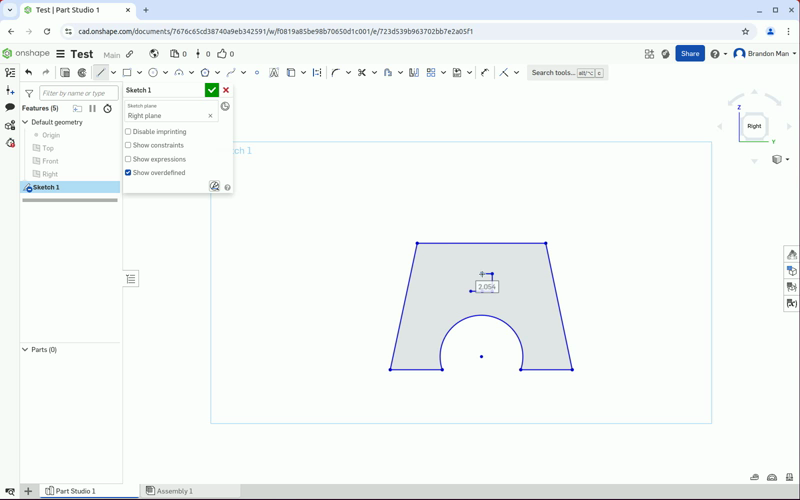
key_down(shift)
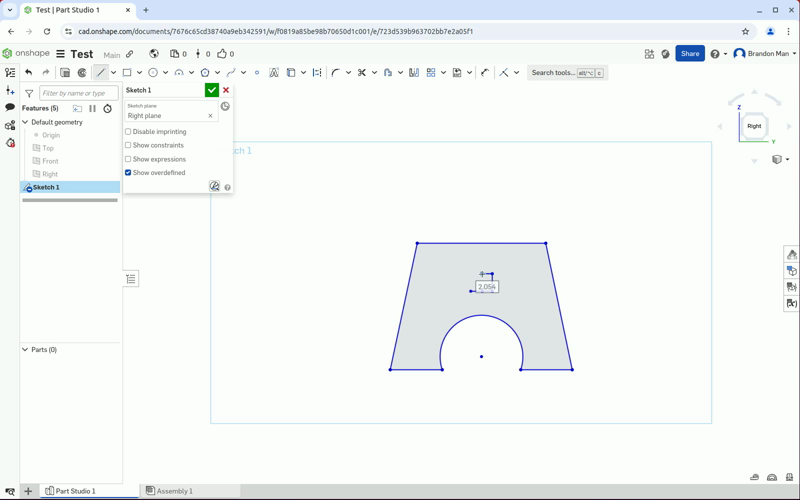
mouse_move(512, 273)
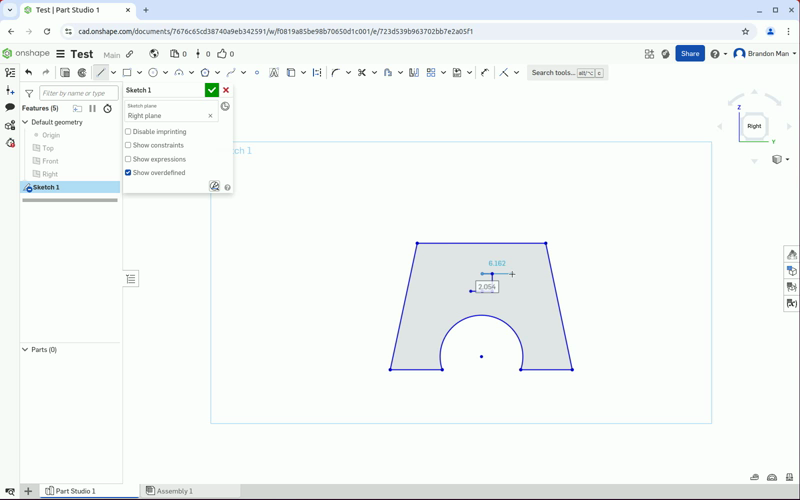
mouse_move(470, 273)
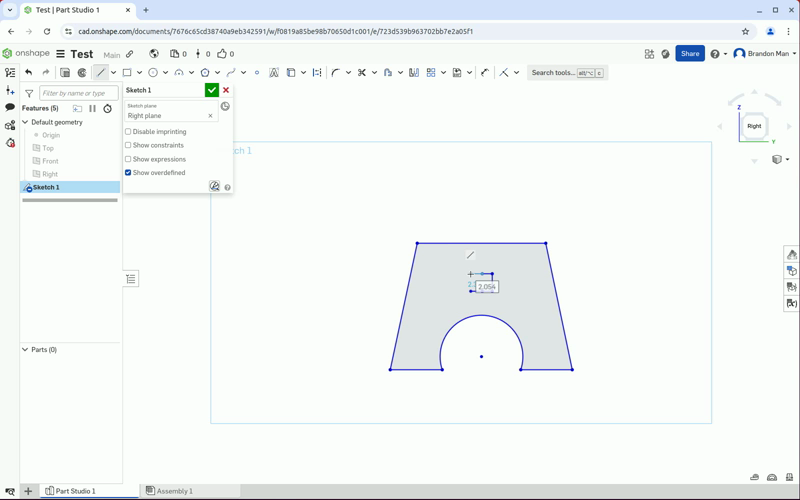
click(470, 273)
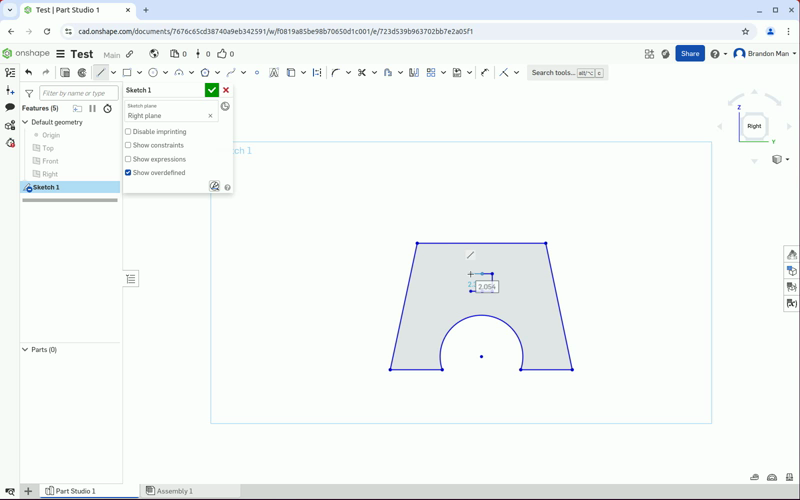
key_up(shift)
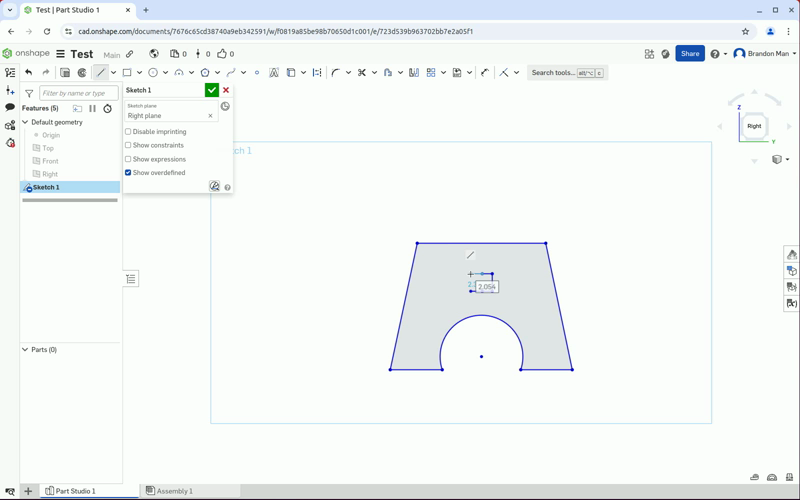
mouse_move(501, 273)
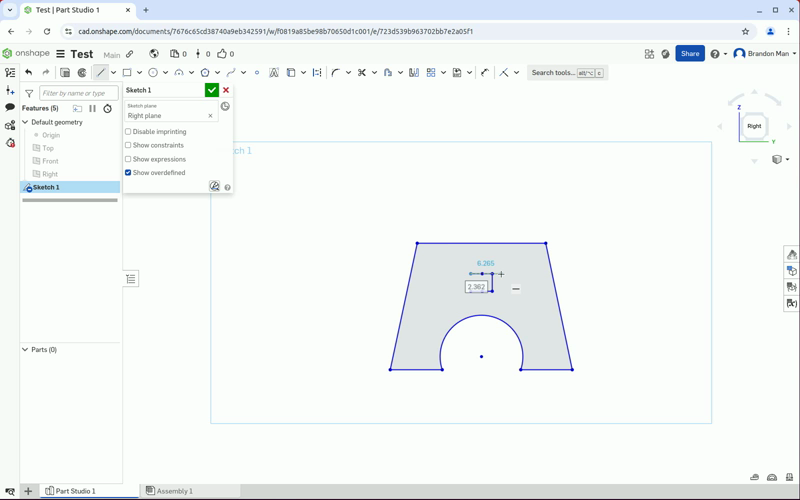
key_down(shift)
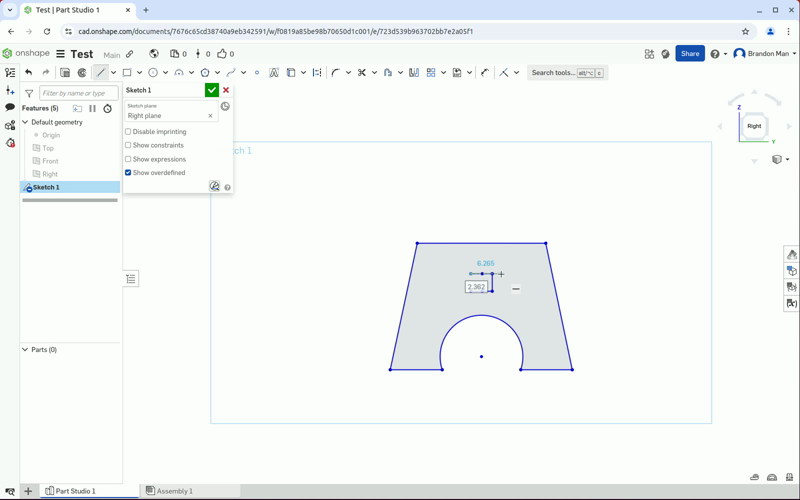
mouse_move(470, 291)
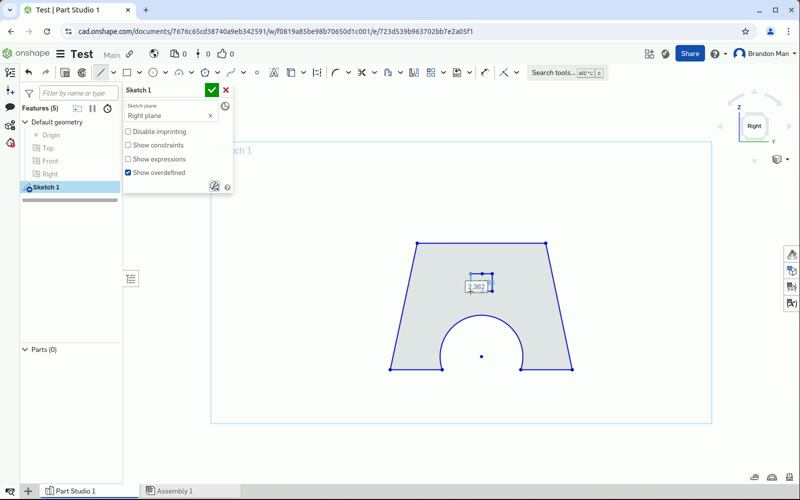
key_up(shift)
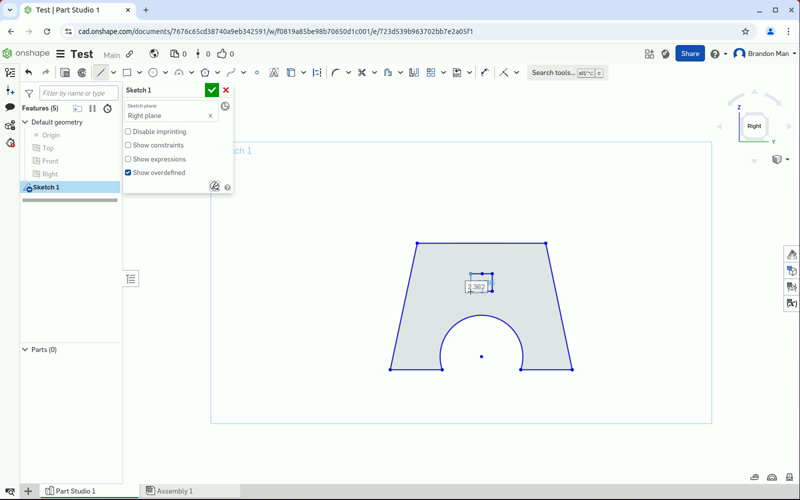
click(470, 291)
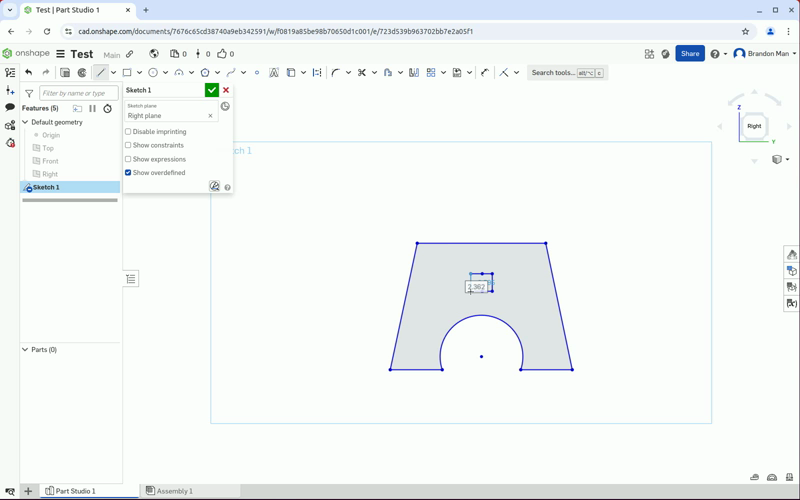
key(esc)
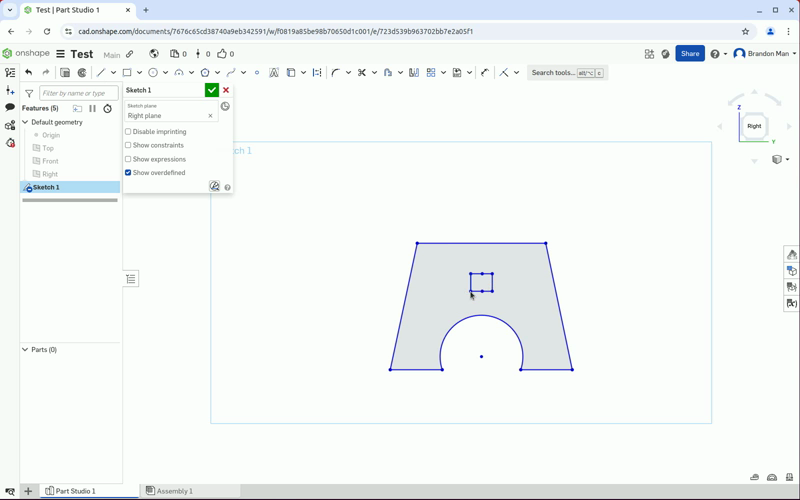
key(l)
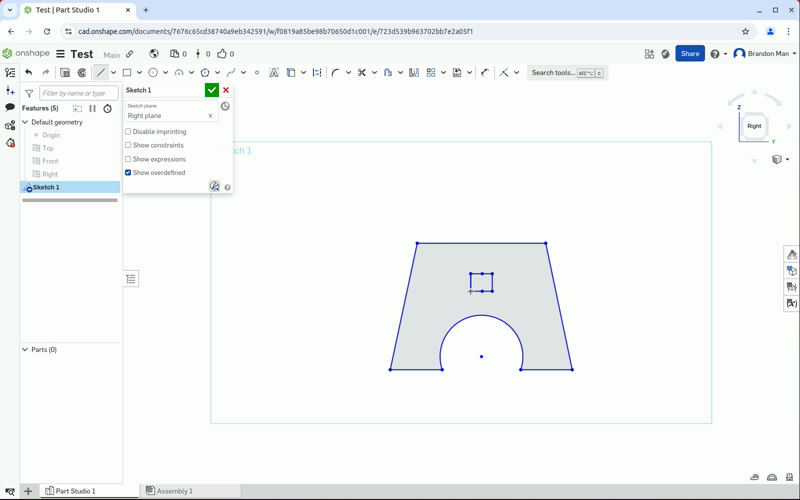
key_down(shift)
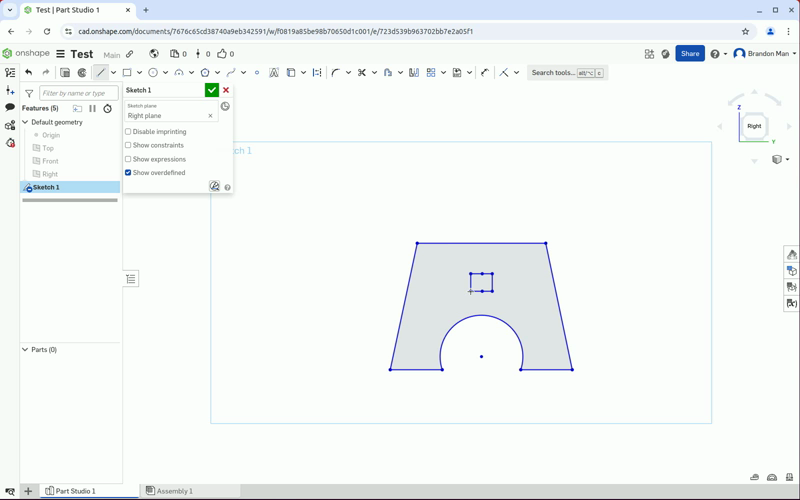
mouse_move(470, 266)
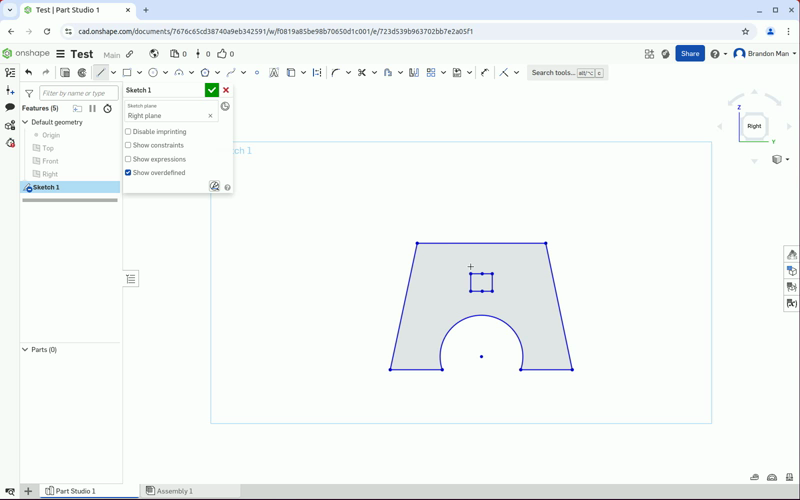
click(470, 266)
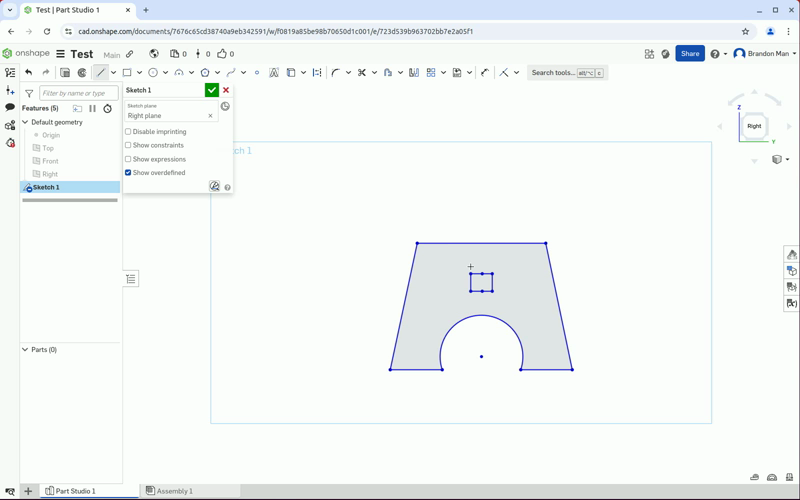
key_up(shift)
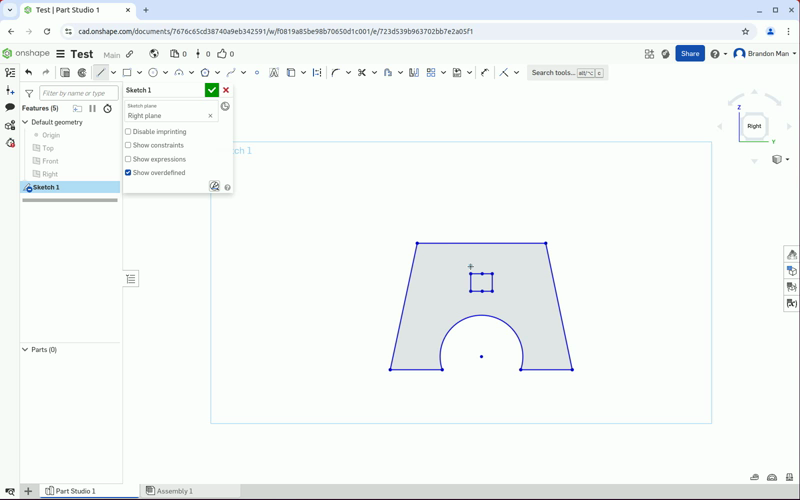
key_down(shift)
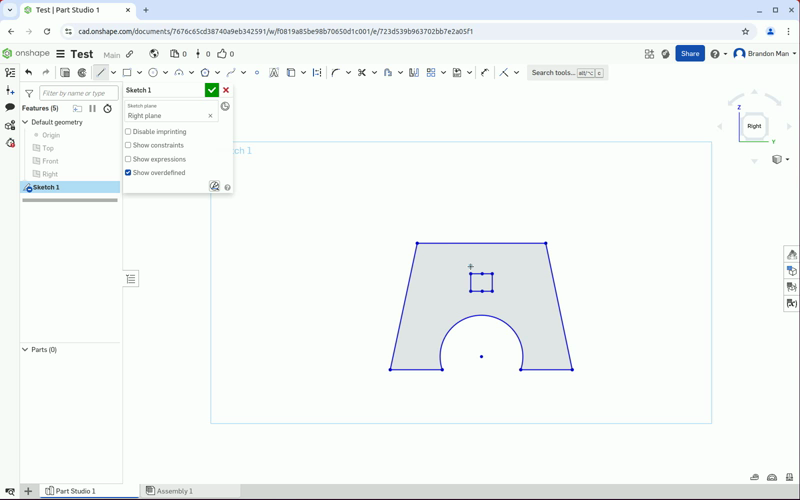
mouse_move(501, 266)
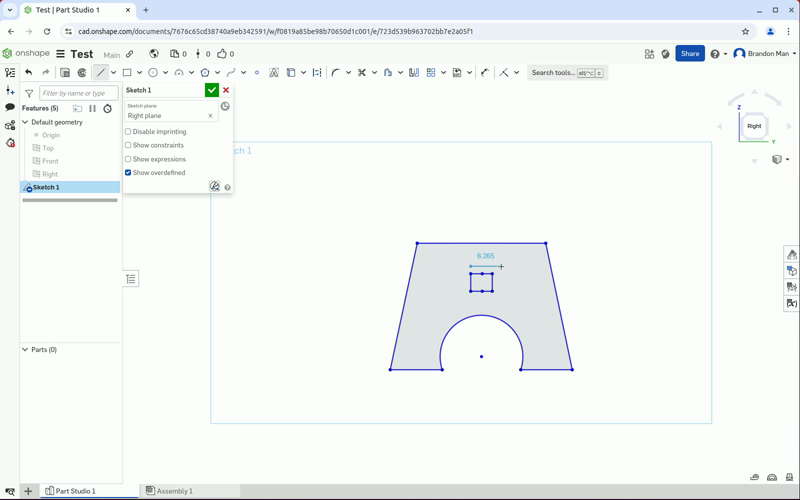
mouse_move(482, 266)
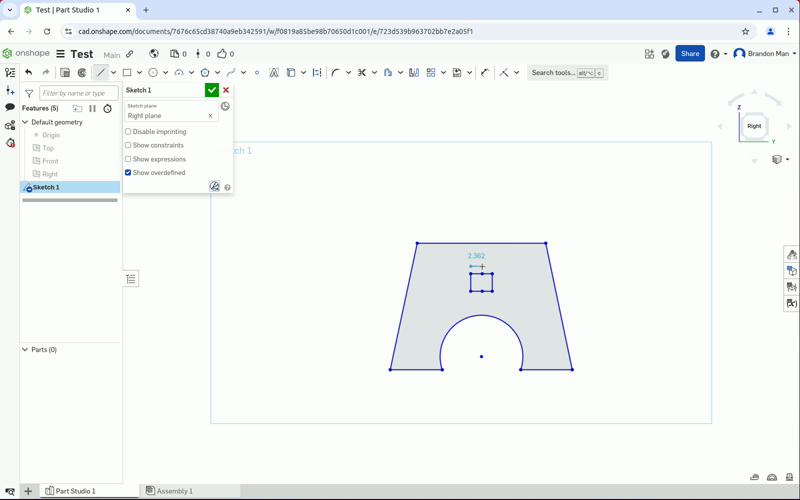
click(482, 266)
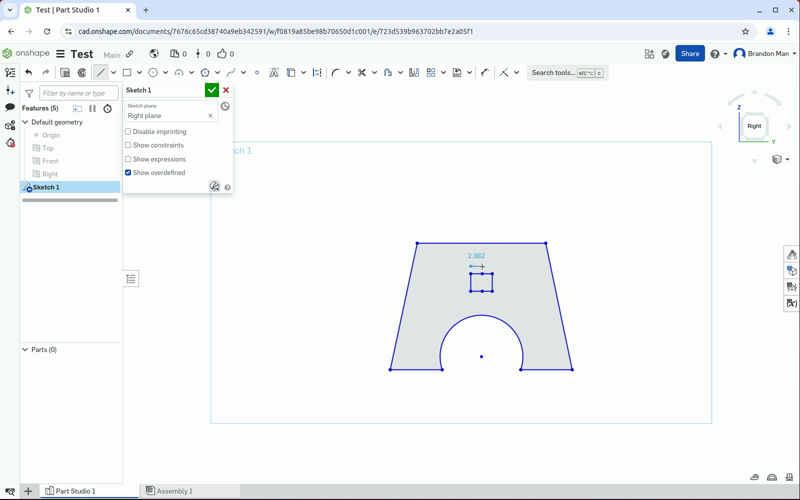
key_up(shift)
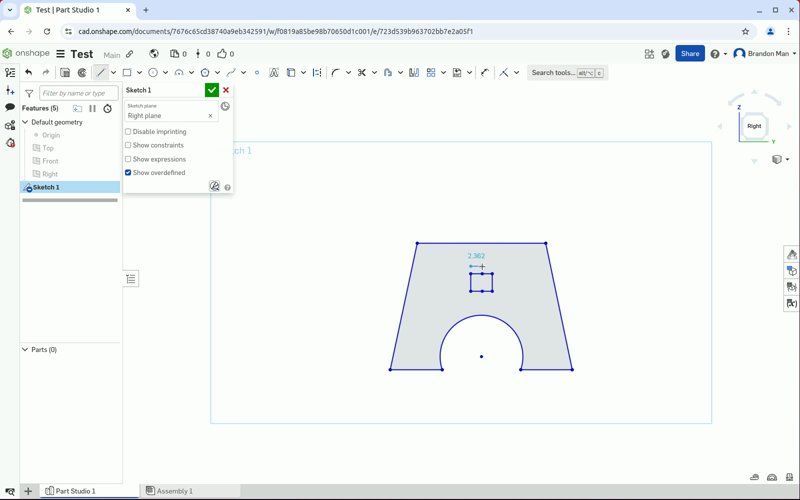
key_down(shift)
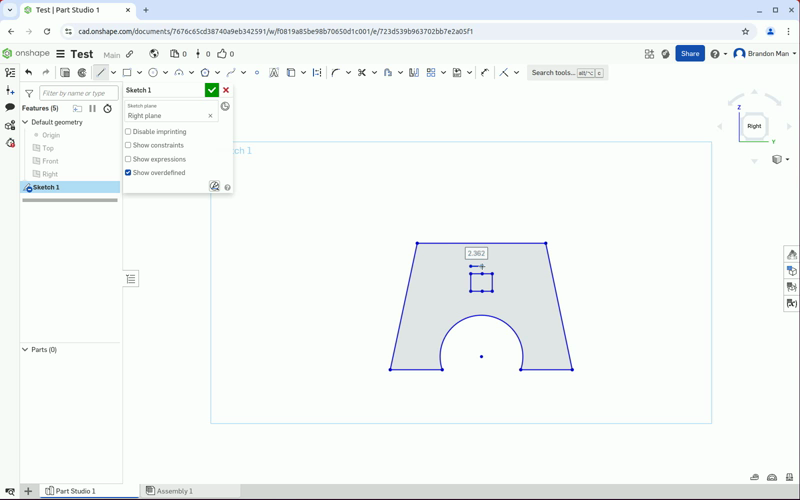
mouse_move(512, 266)
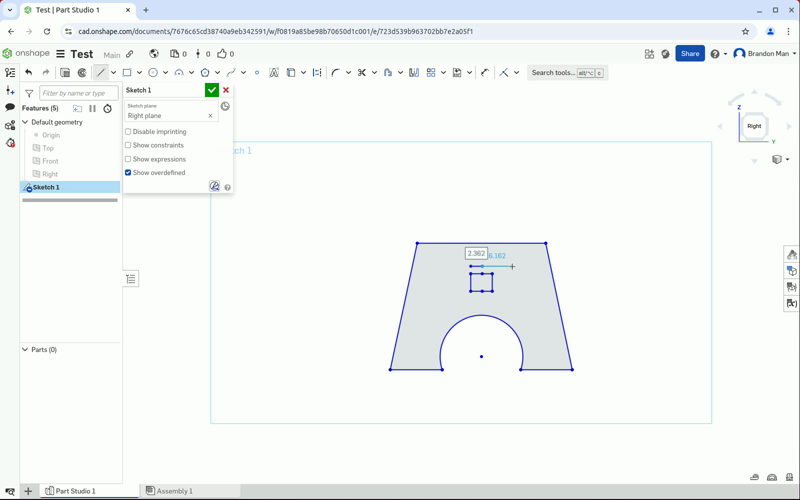
mouse_move(492, 266)
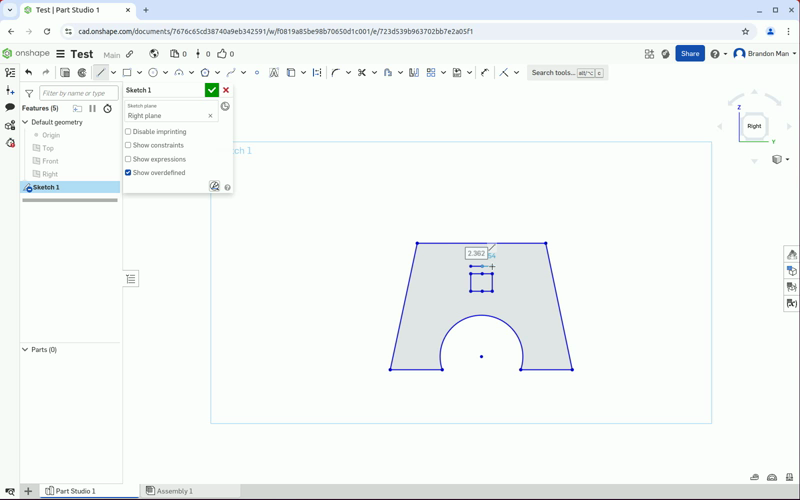
click(492, 266)
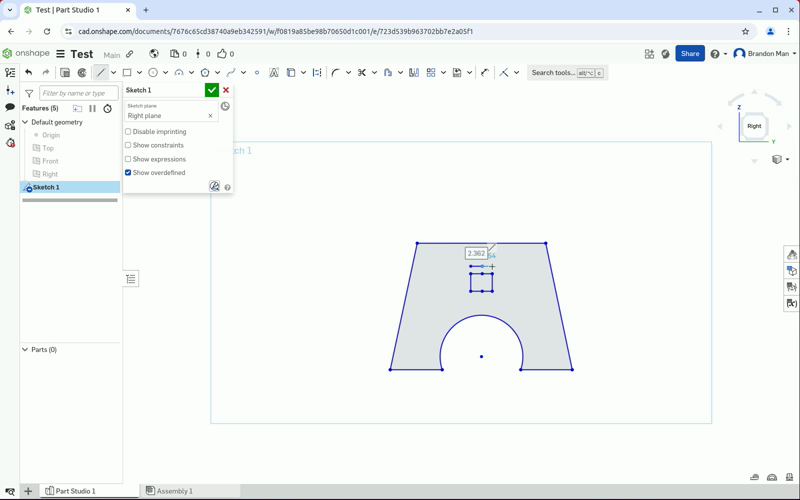
key_up(shift)
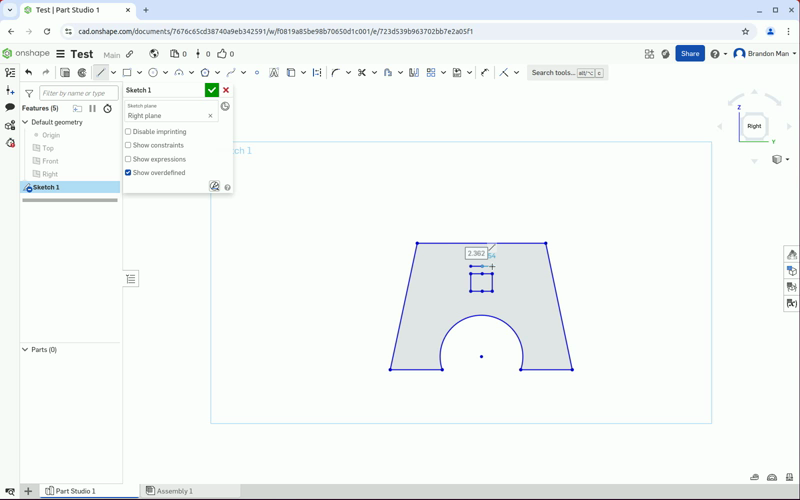
key_down(shift)
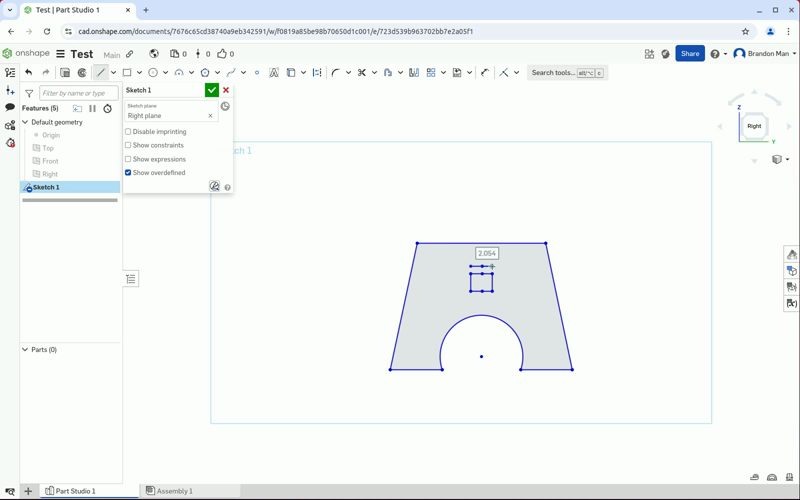
mouse_move(522, 266)
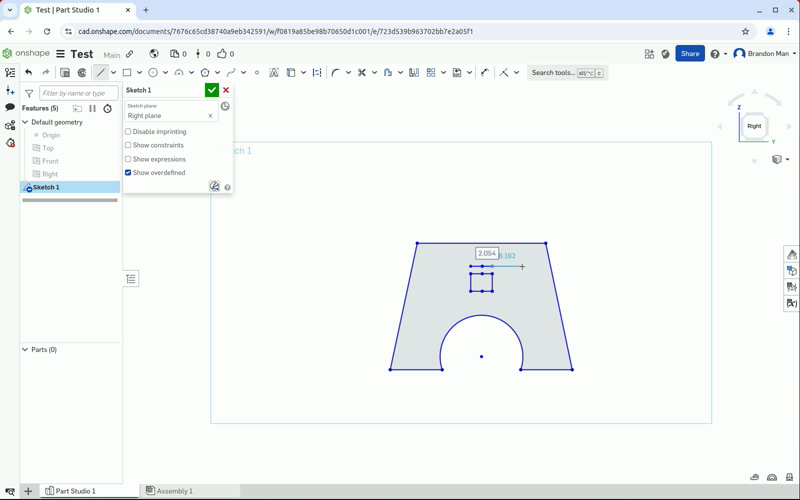
mouse_move(492, 250)
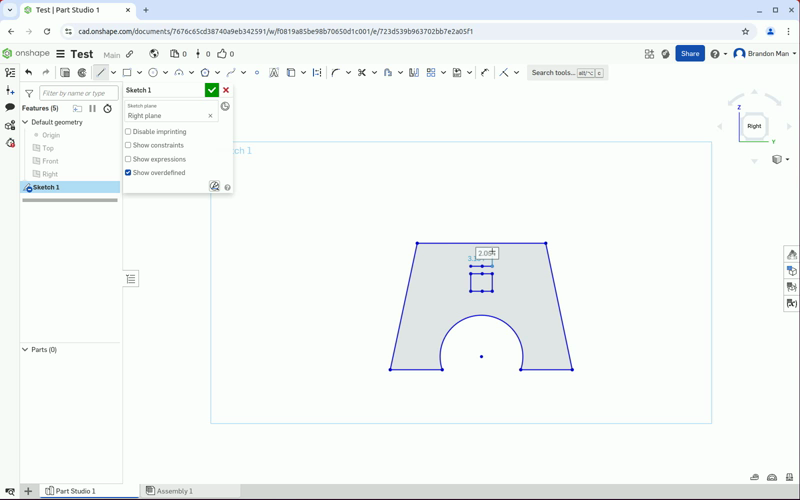
click(492, 250)
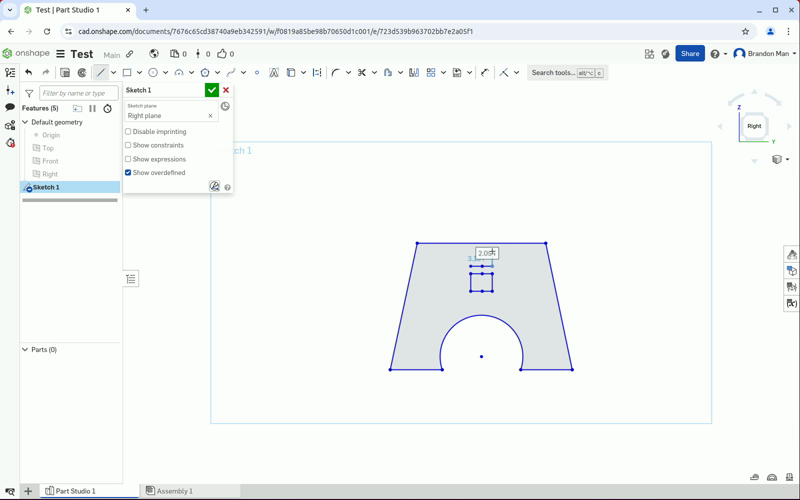
key_up(shift)
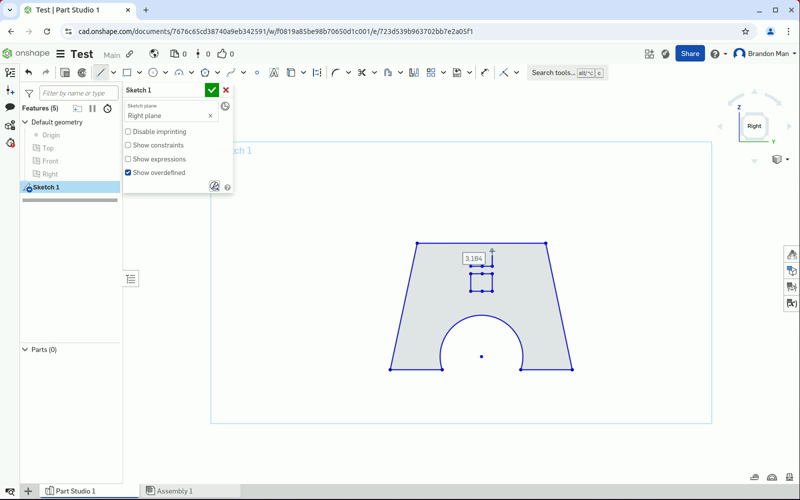
key_down(shift)
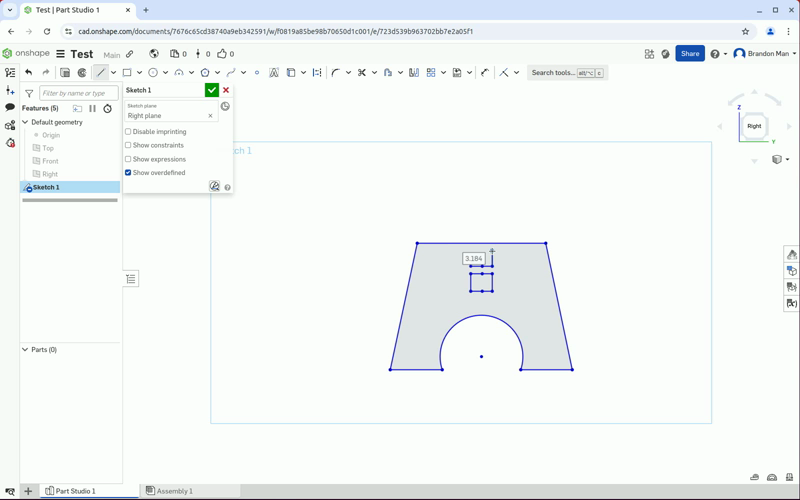
mouse_move(522, 250)
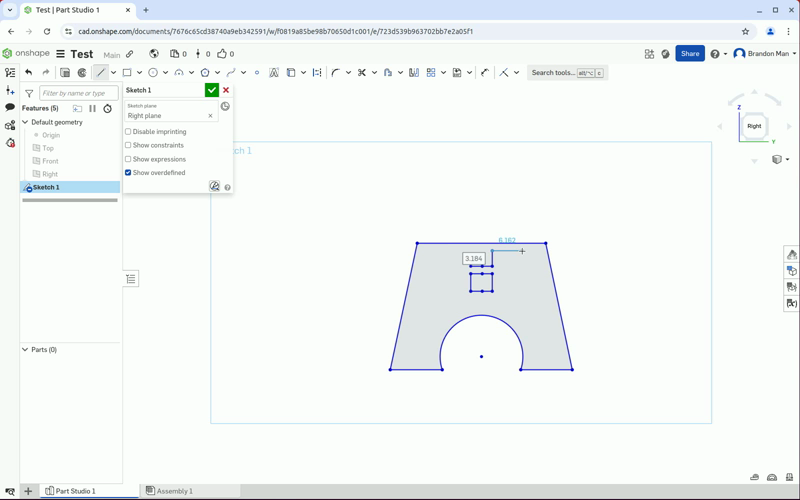
mouse_move(482, 250)
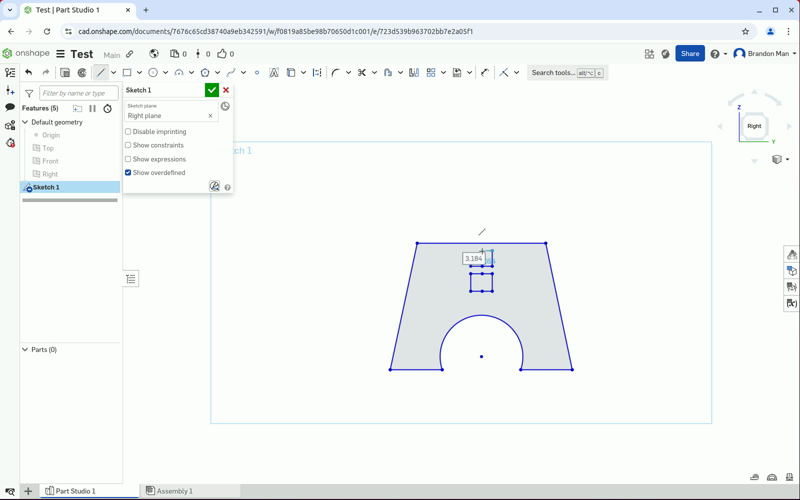
click(482, 250)
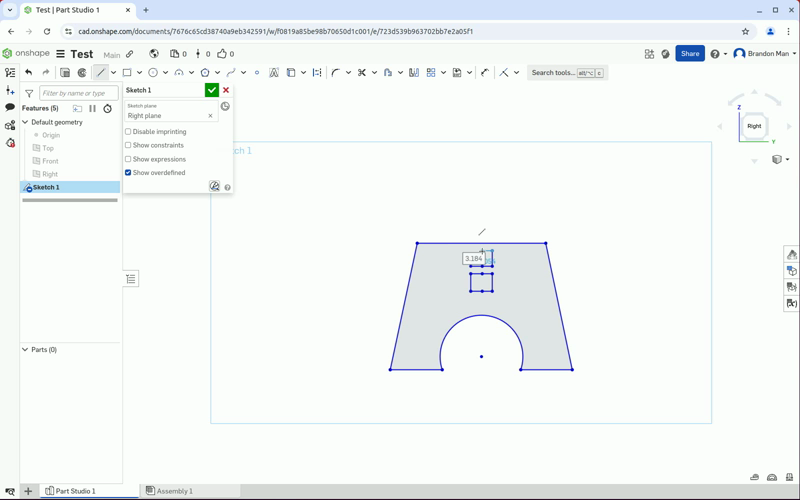
key_up(shift)
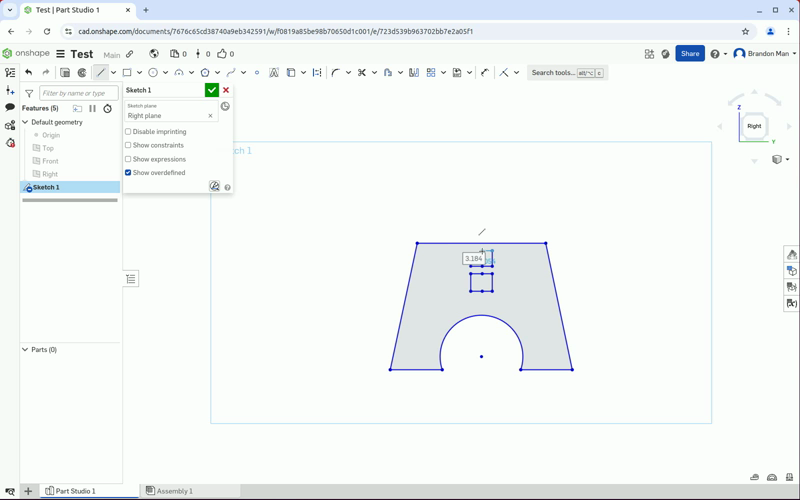
key_down(shift)
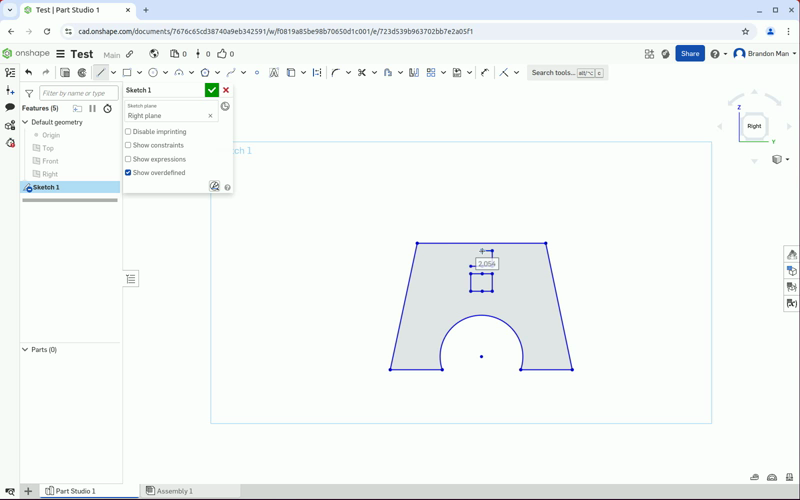
mouse_move(512, 250)
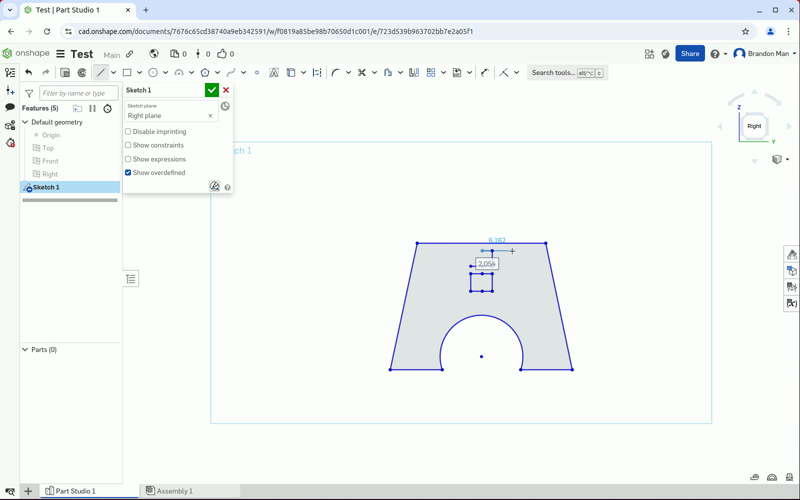
mouse_move(470, 250)
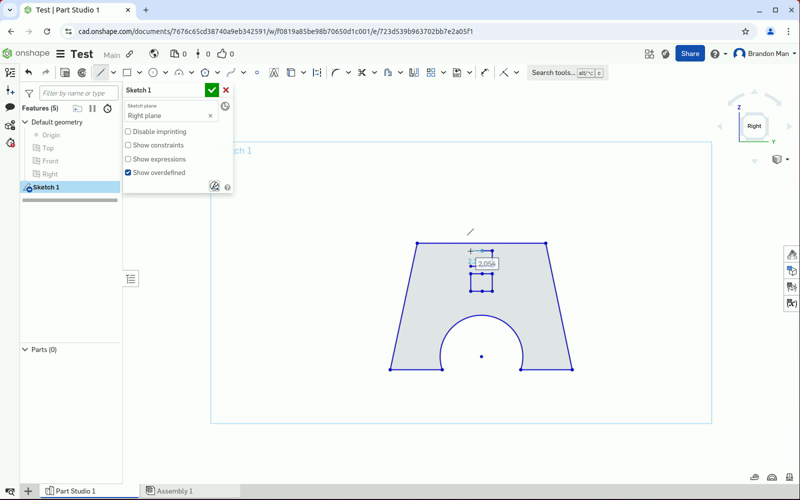
click(470, 250)
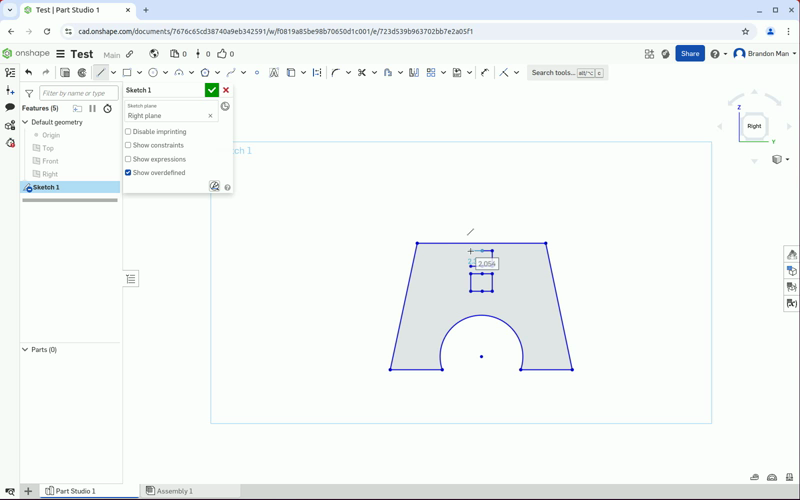
key_up(shift)
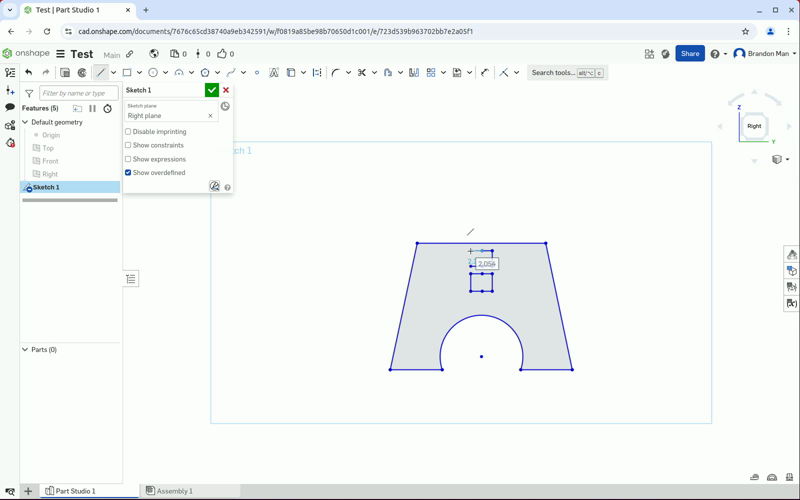
mouse_move(501, 250)
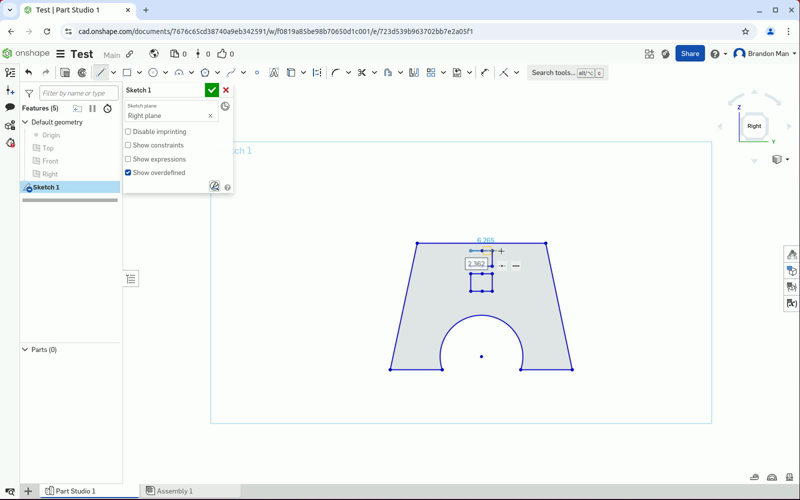
key_down(shift)
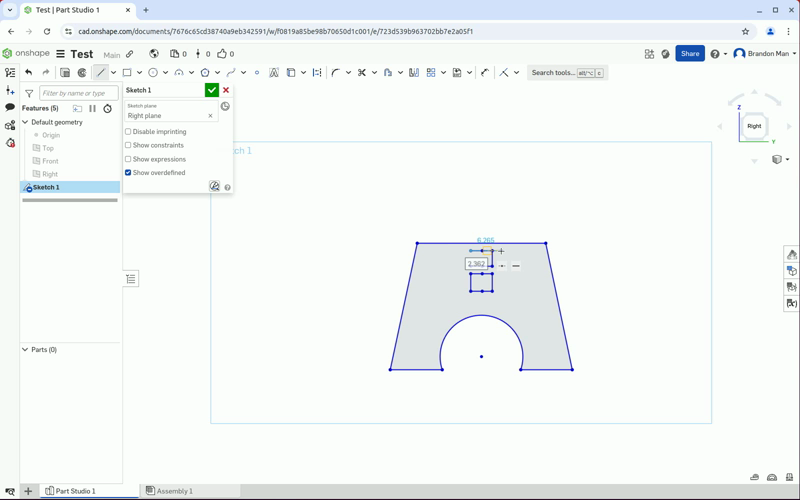
mouse_move(470, 266)
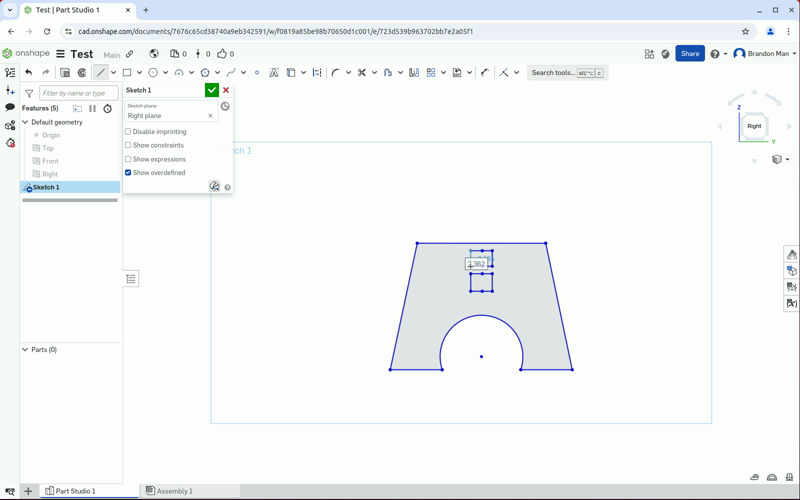
key_up(shift)
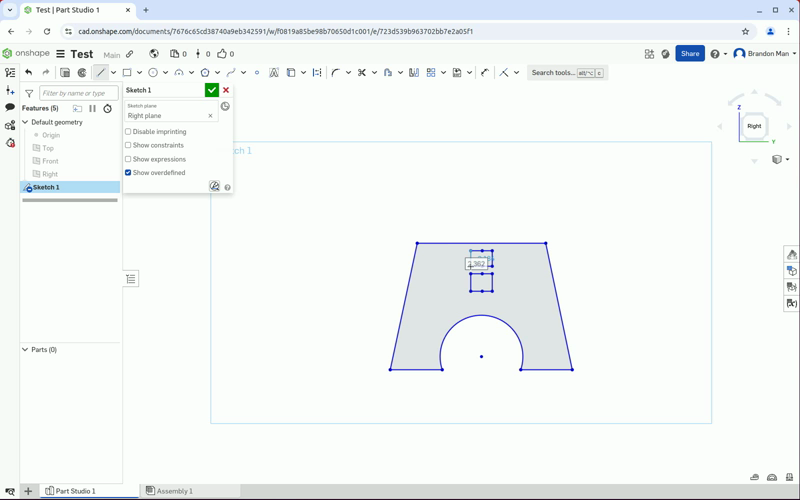
click(470, 266)
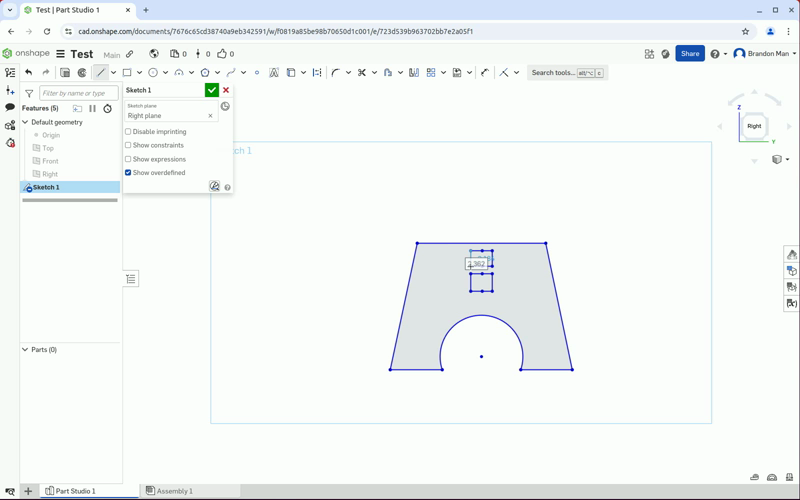
key(esc)
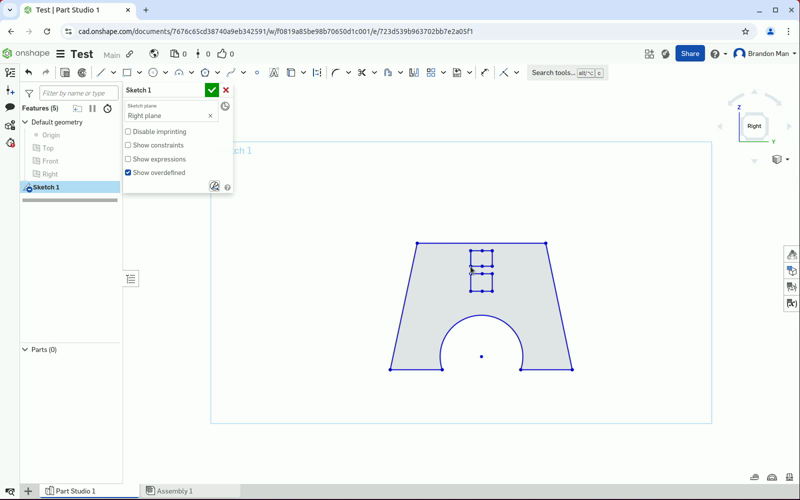
mouse_move(539, 350)
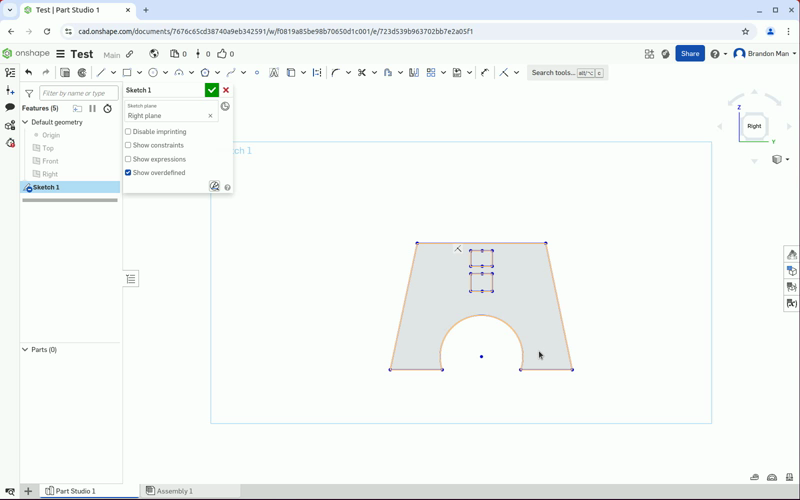
click(539, 350)
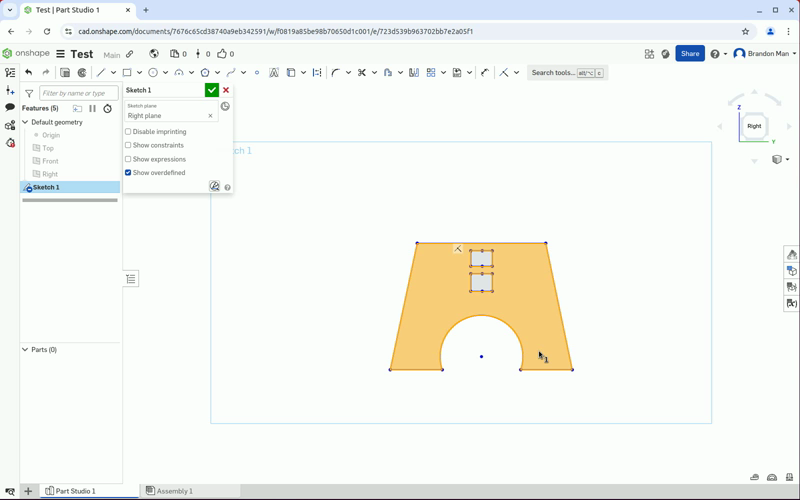
mouse_move(73, 352)
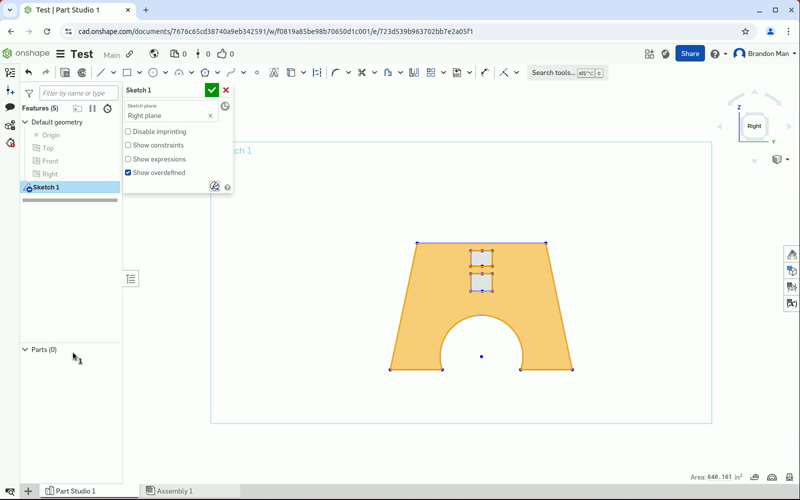
key(shift+y)
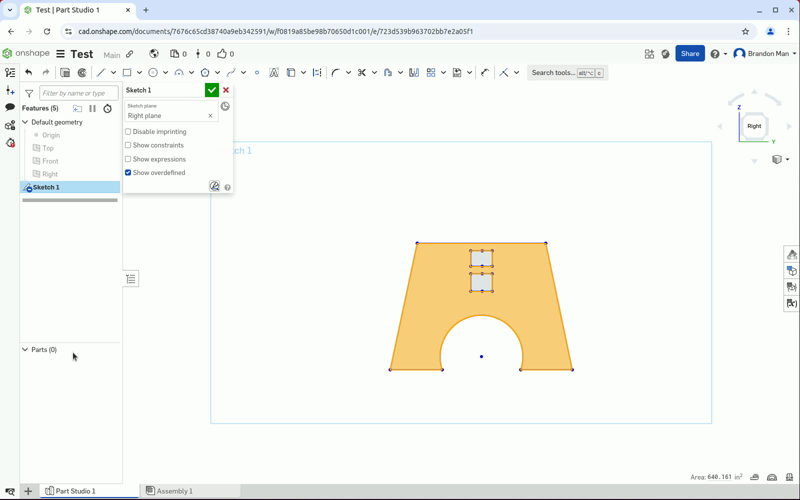
key(shift+e)
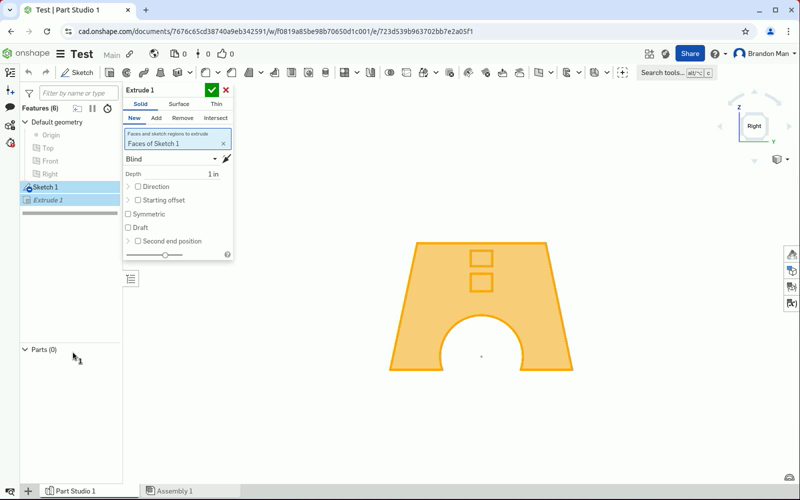
mouse_move(143, 106)
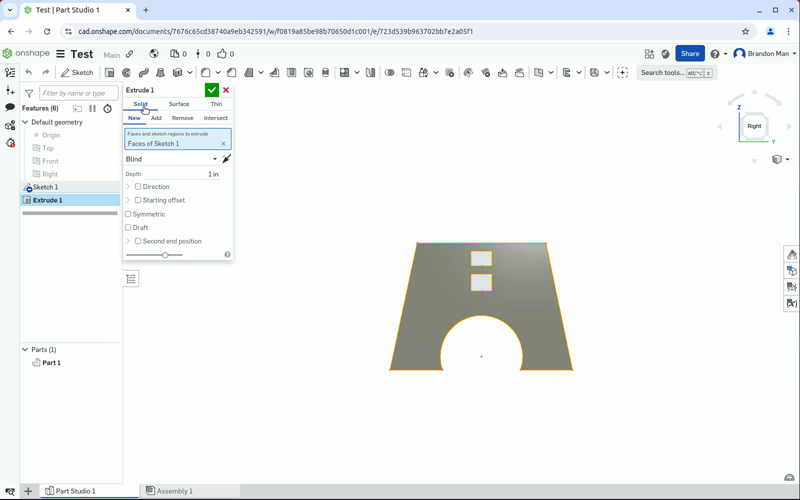
click(143, 106)
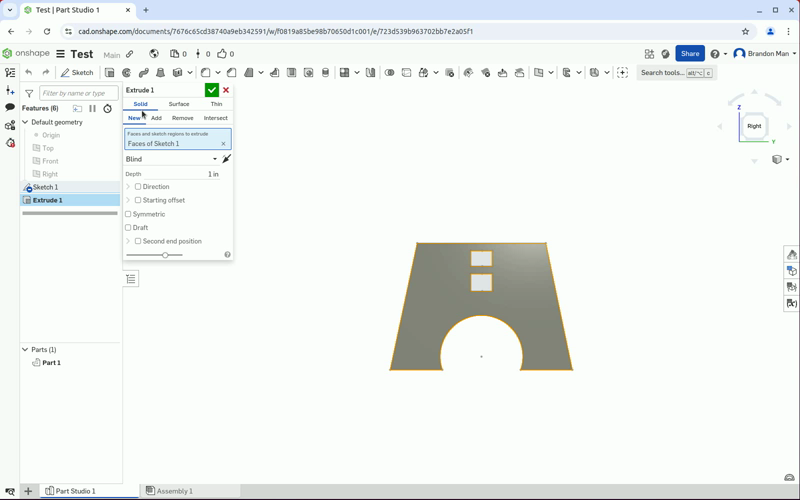
mouse_move(137, 120)
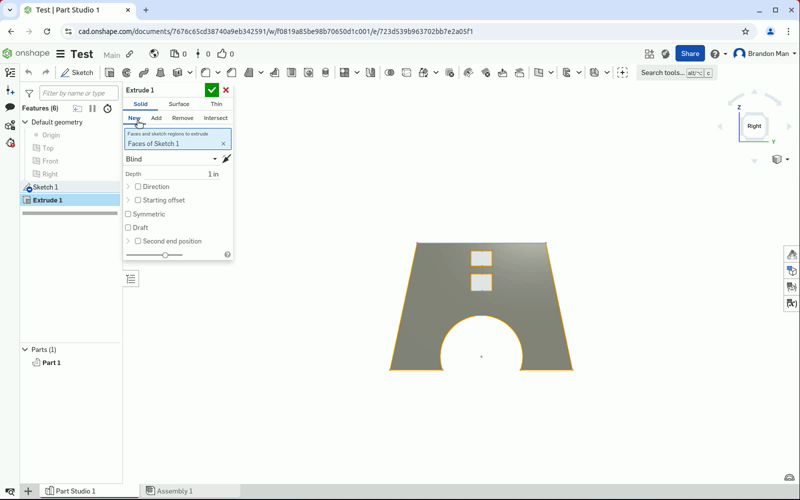
click(137, 120)
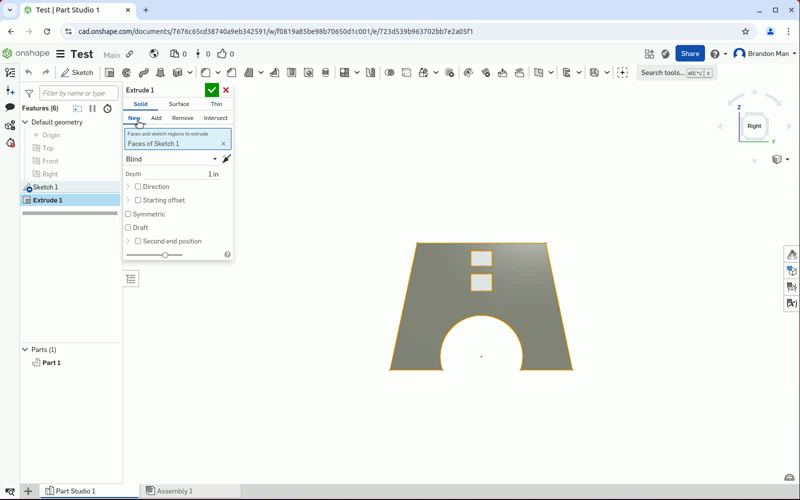
key(tab, 4)
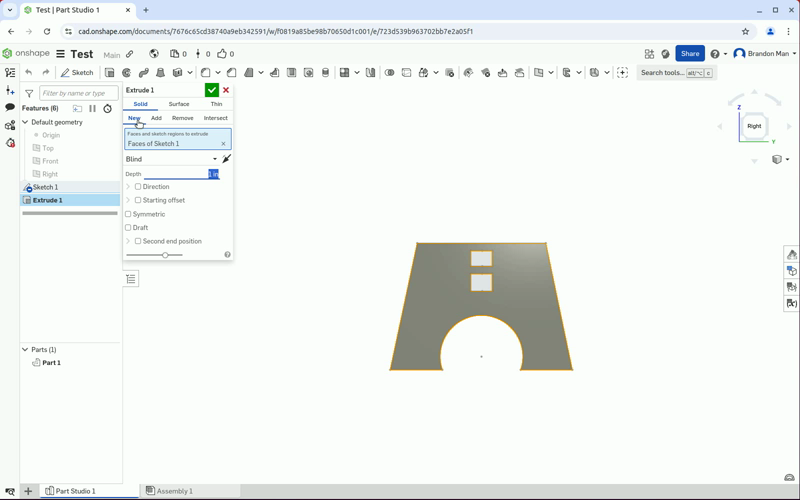
text(5.296)
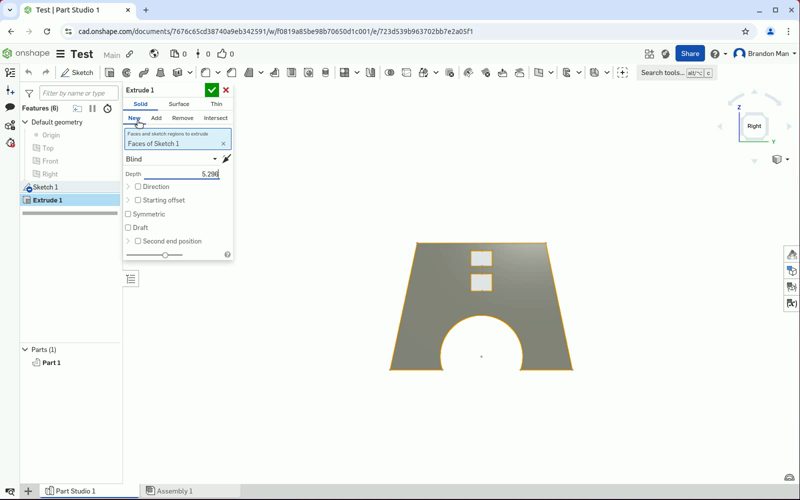
key(enter)
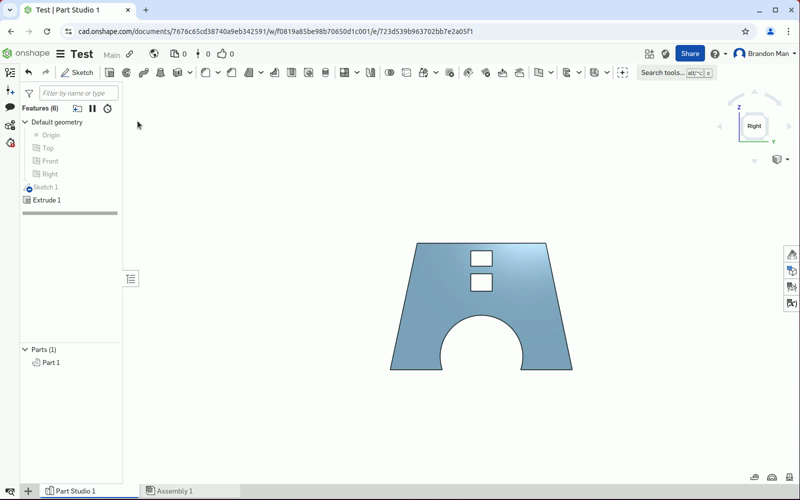
key(shift+h)
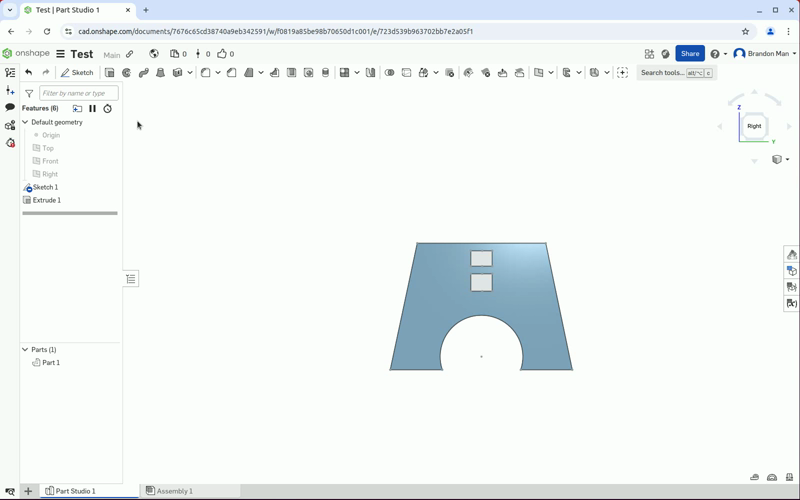
key(shift+h)
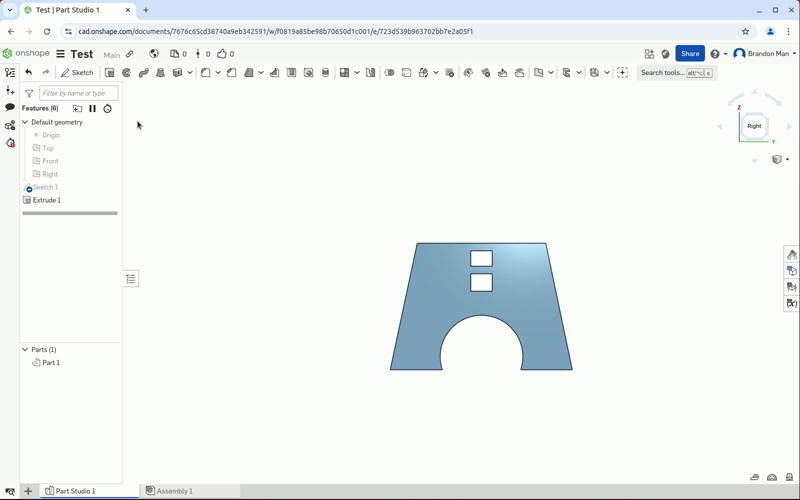
mouse_move(73, 189)
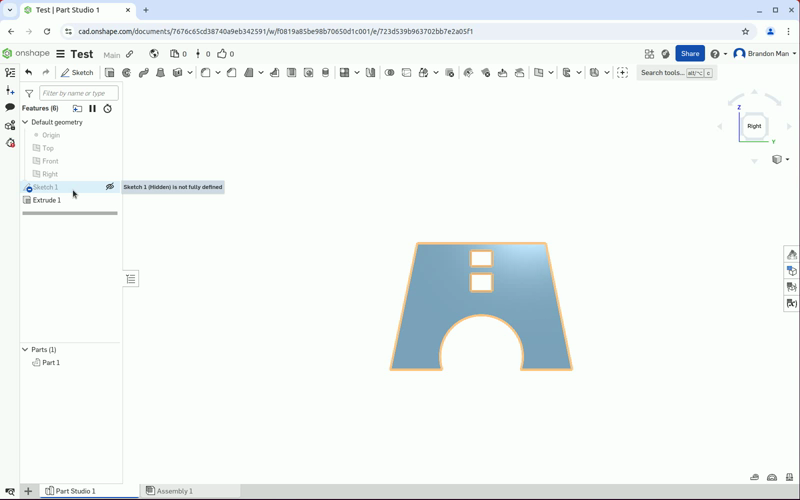
click(73, 189)
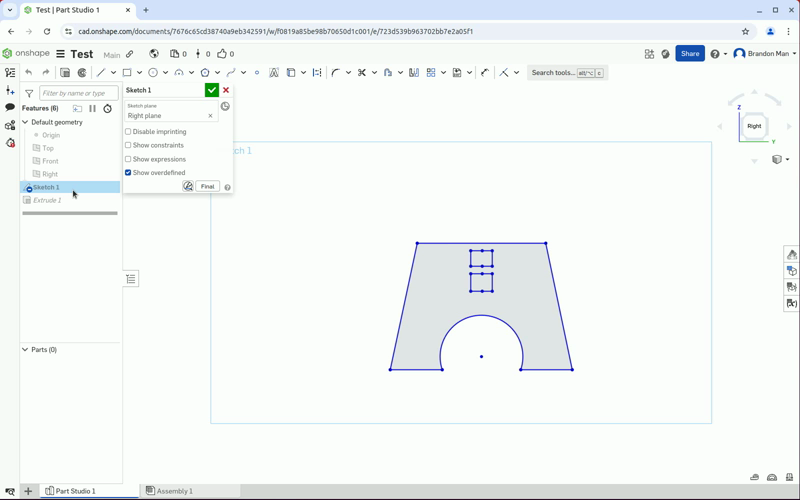
mouse_move(229, 92)
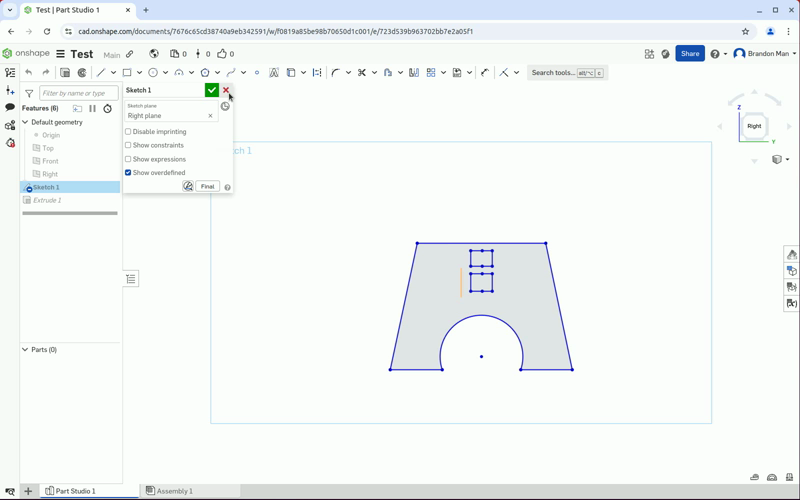
click(229, 92)
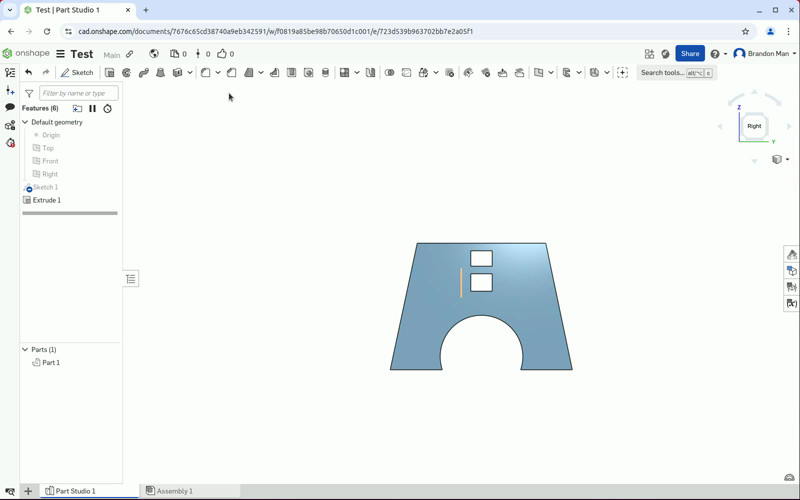
mouse_move(73, 352)
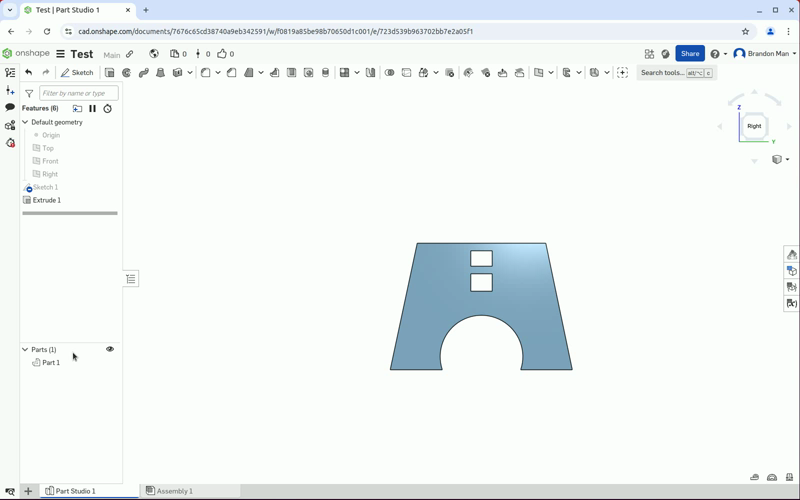
key(y)
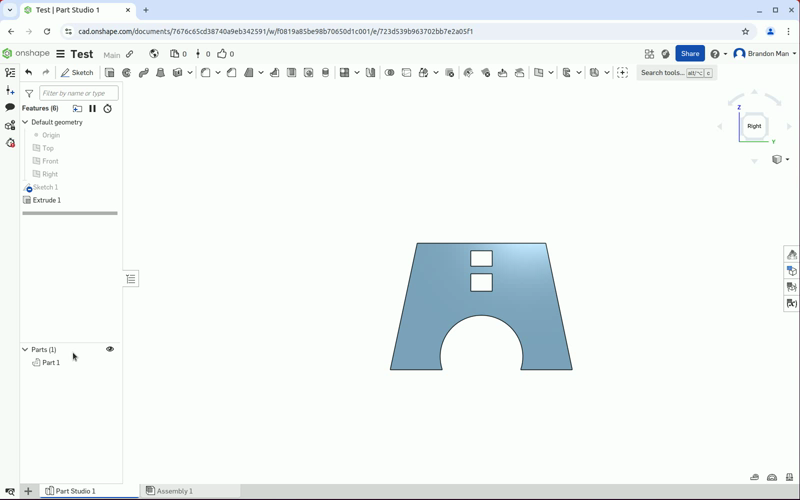
key(shift+p)
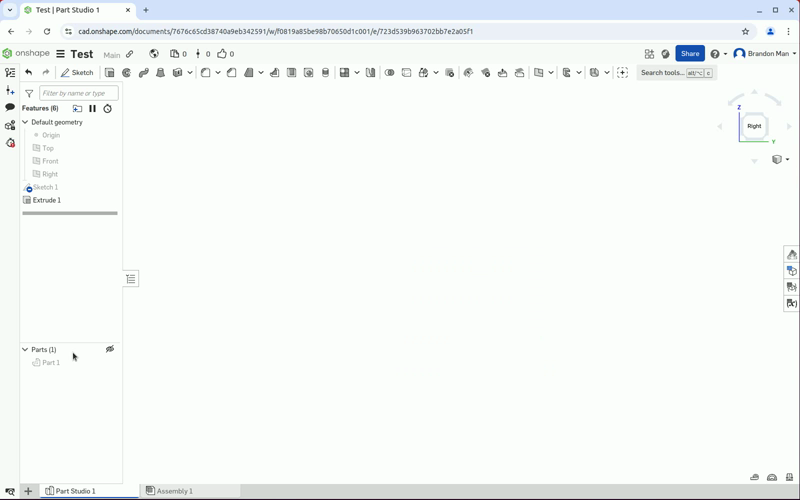
key(space)
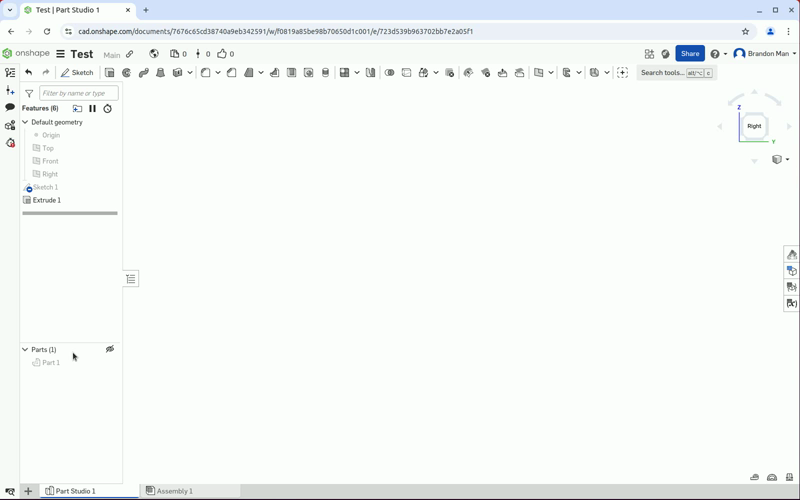
key_down(shift)
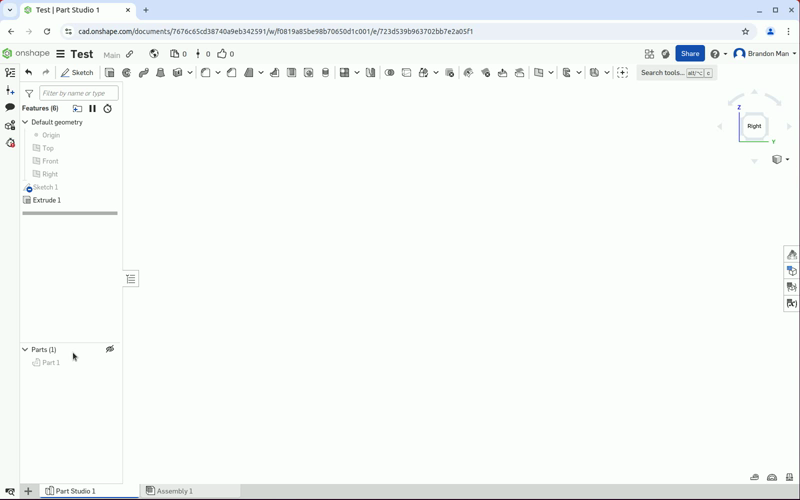
key(right)
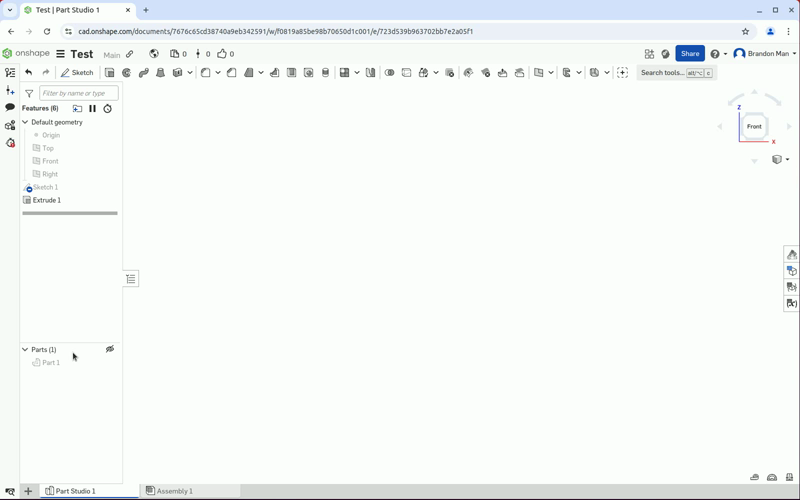
key_up(shift)
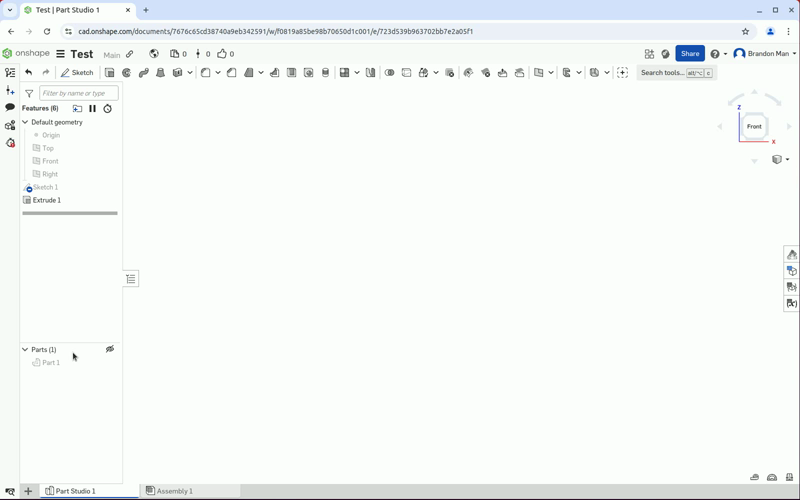
key(space)
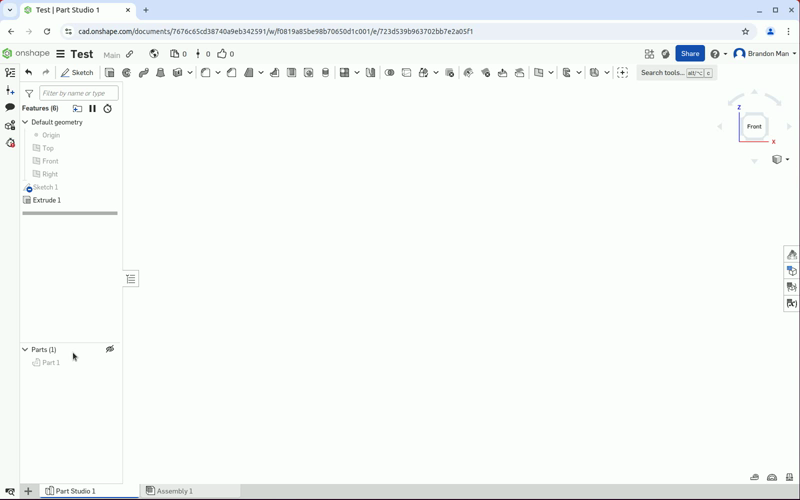
key_down(shift)
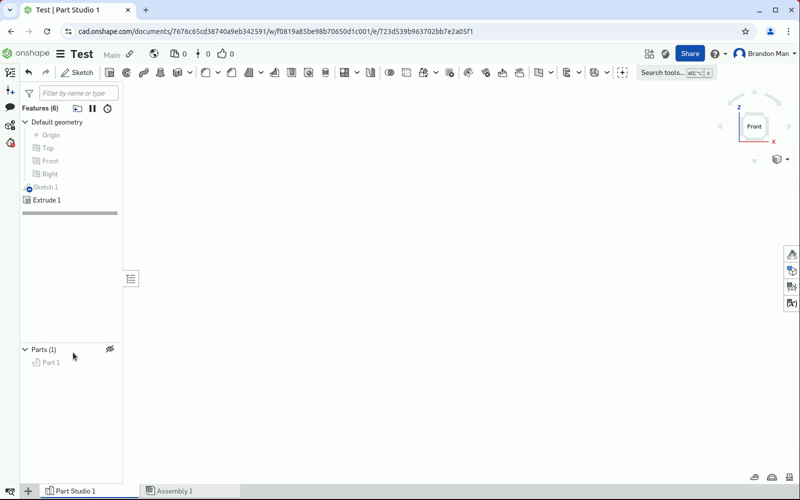
key(down)
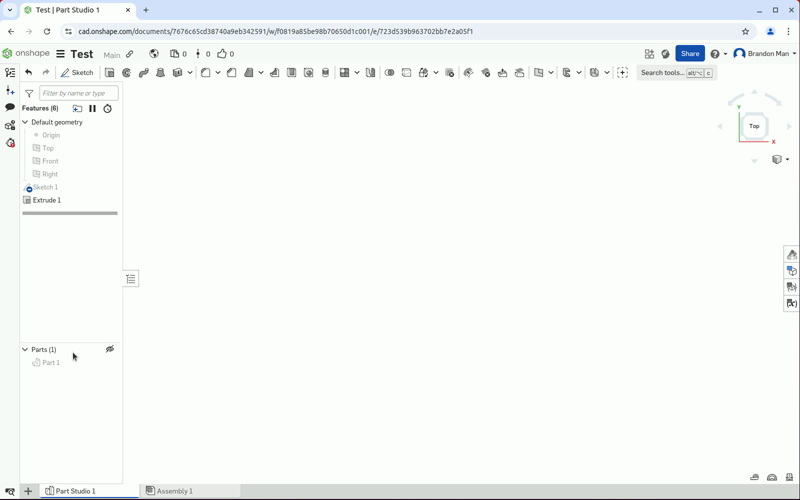
key_up(shift)
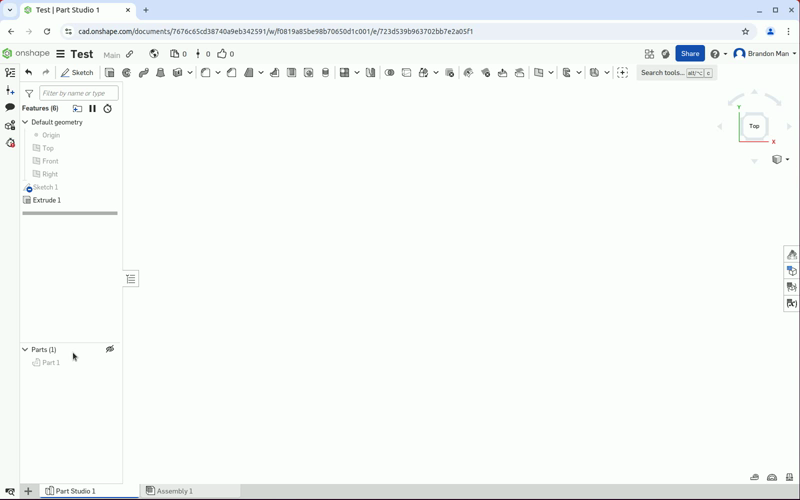
mouse_move(73, 352)
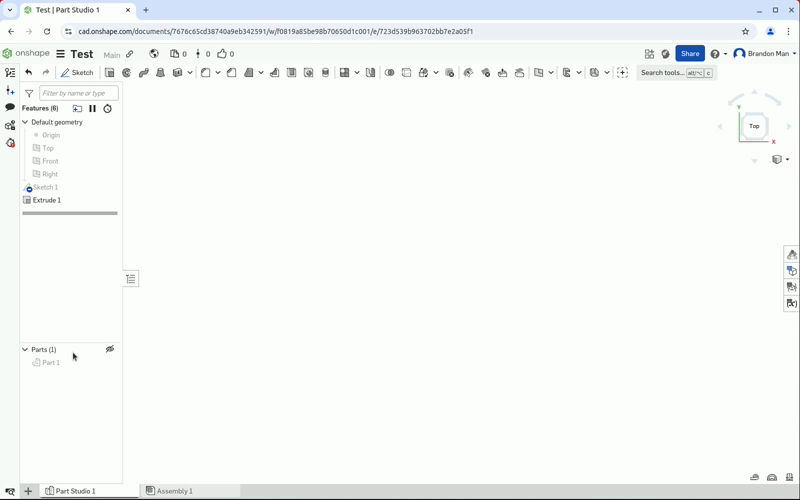
key(shift+y)
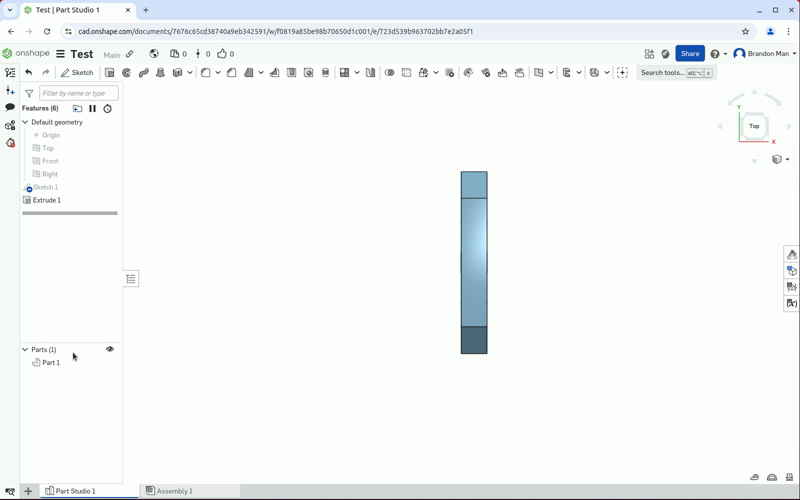
mouse_move(541, 75)
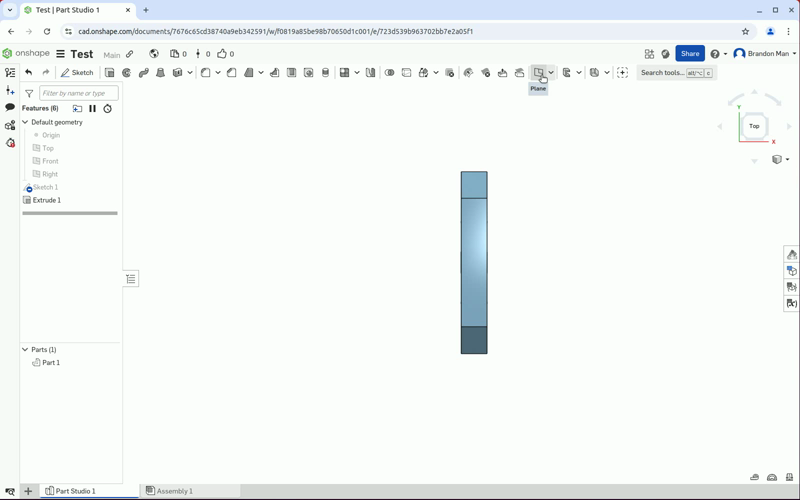
click(541, 75)
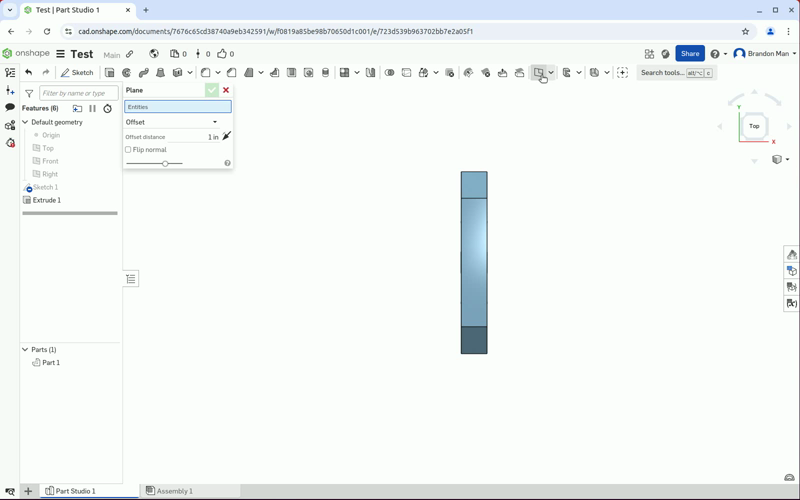
mouse_move(73, 150)
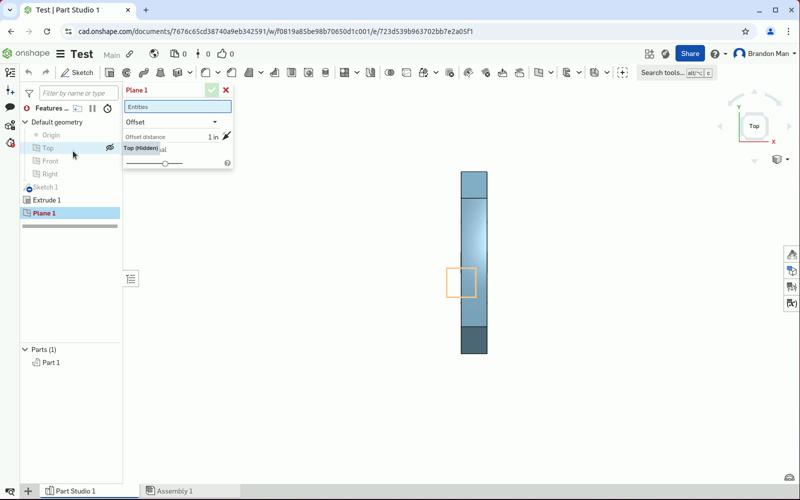
click(73, 150)
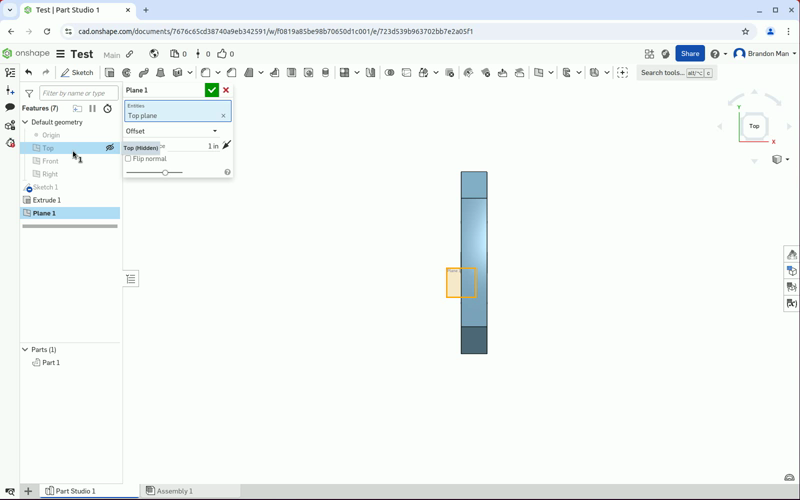
key(tab, 2)
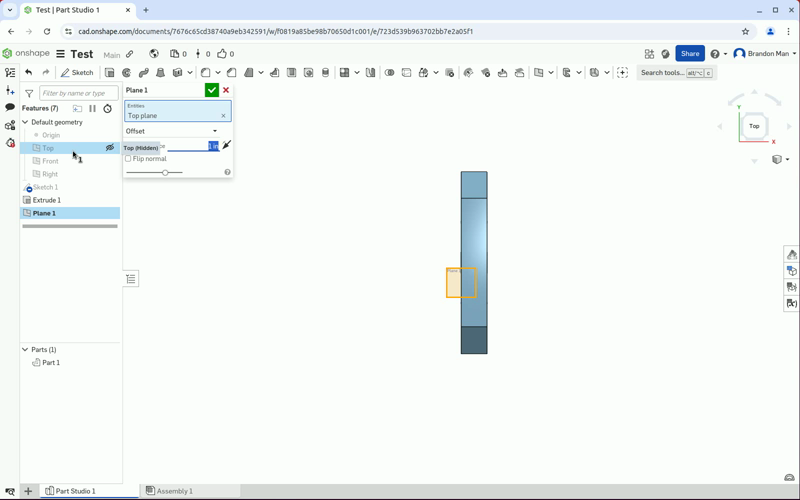
text(8.196)
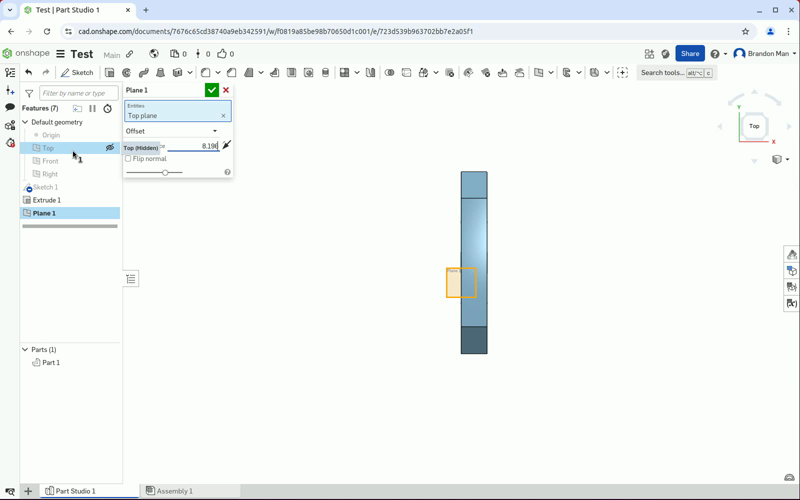
key(enter, 2)
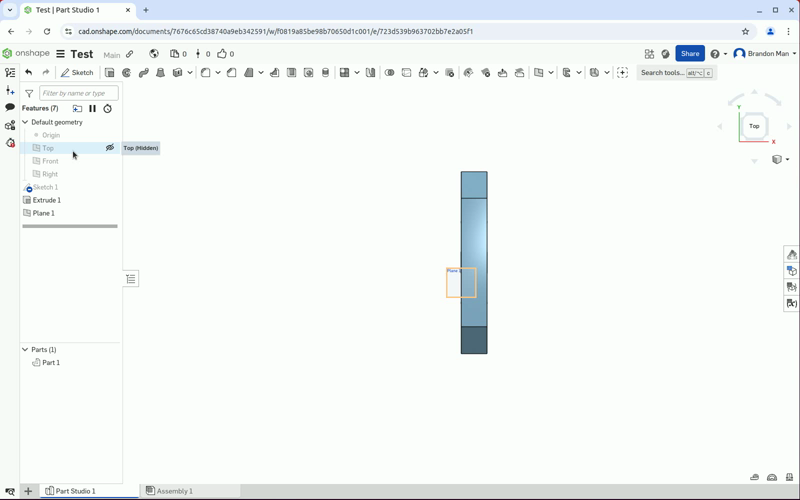
key(shift+s)
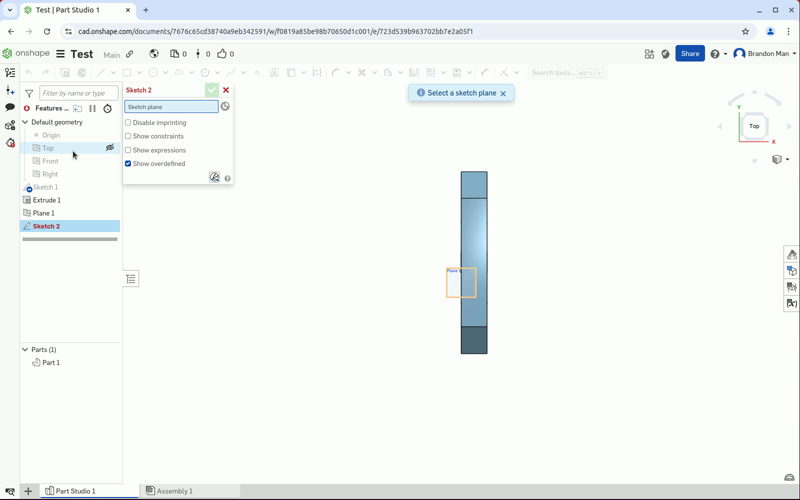
mouse_move(73, 215)
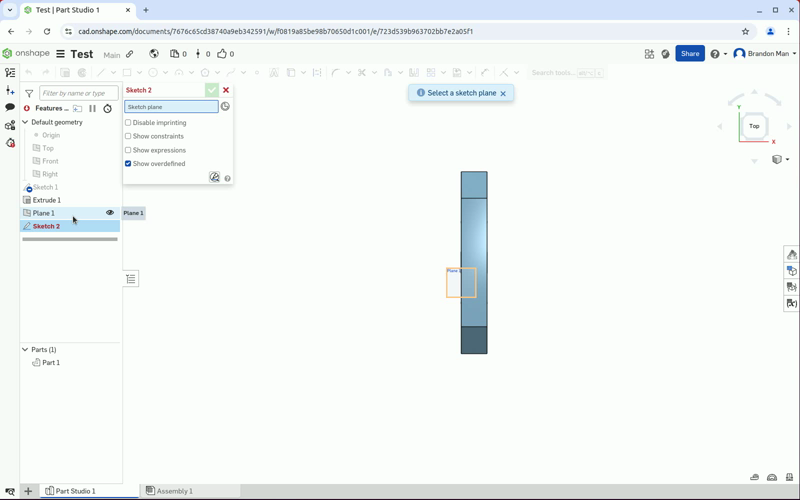
click(73, 215)
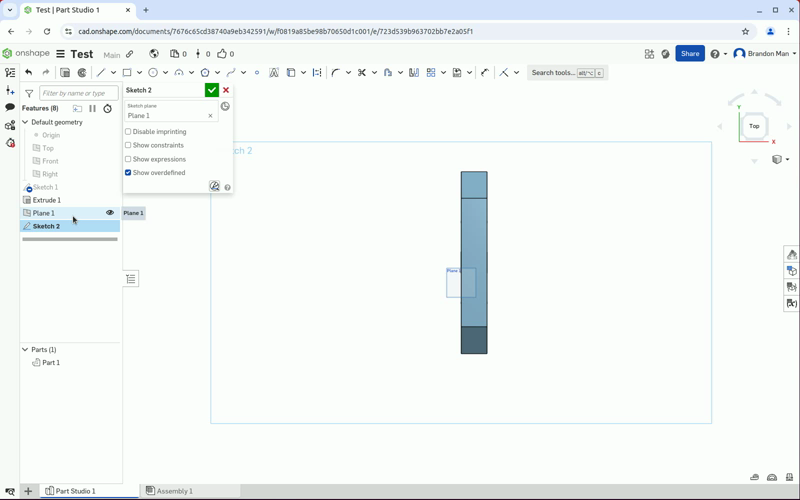
mouse_move(73, 352)
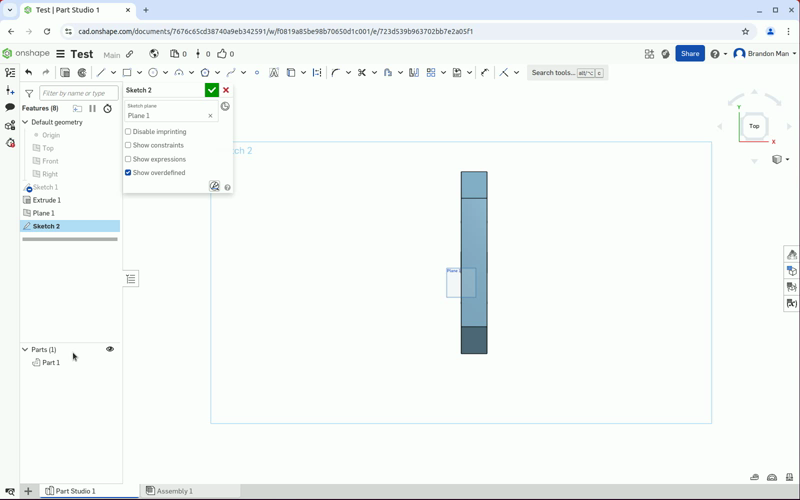
key(y)
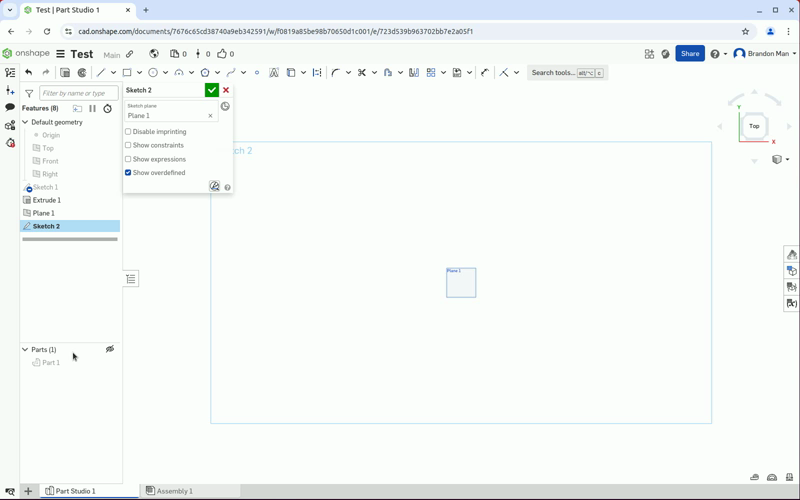
key(l)
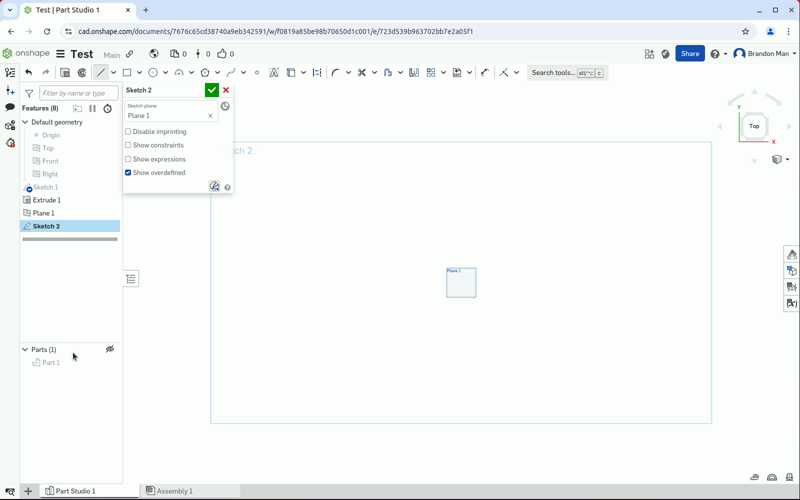
key_down(shift)
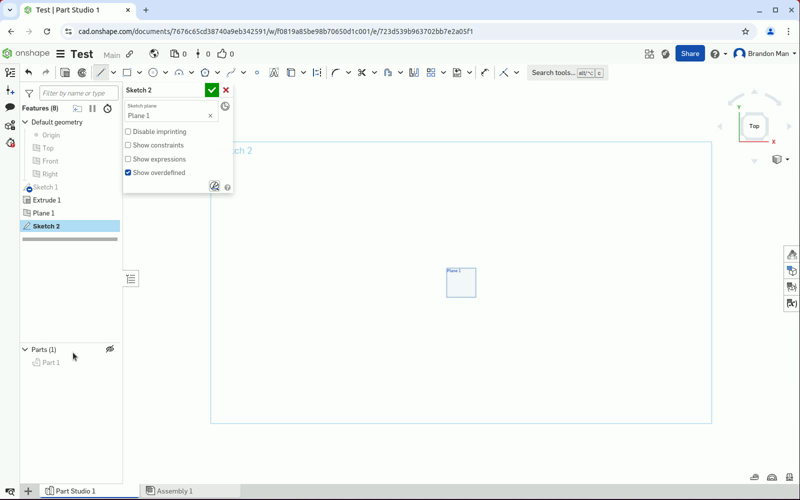
mouse_move(467, 267)
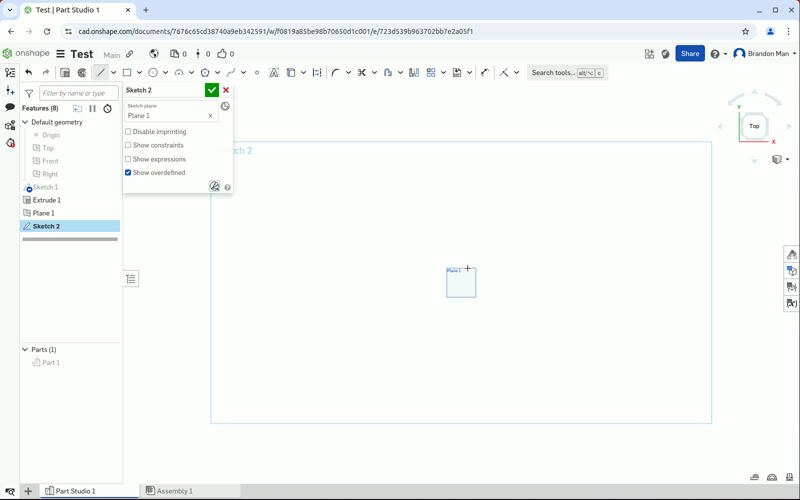
click(467, 267)
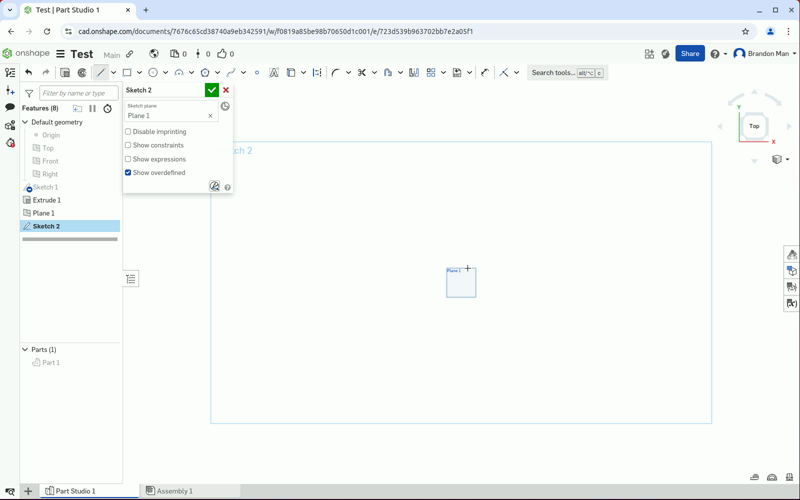
key_up(shift)
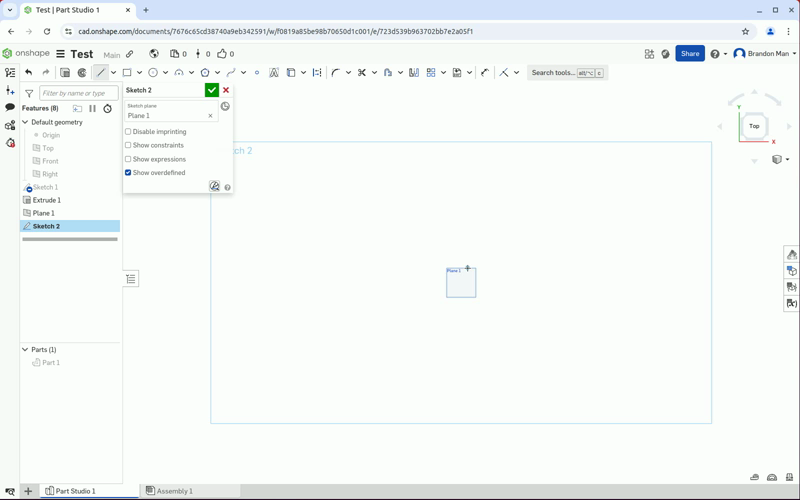
key_down(shift)
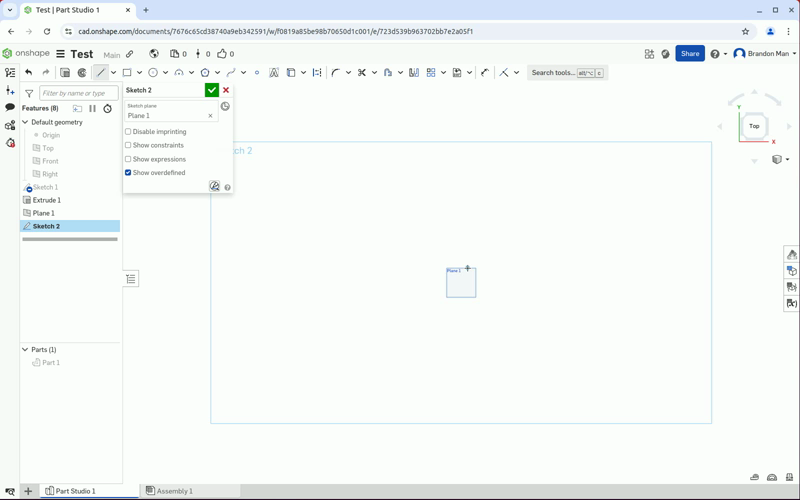
mouse_move(497, 267)
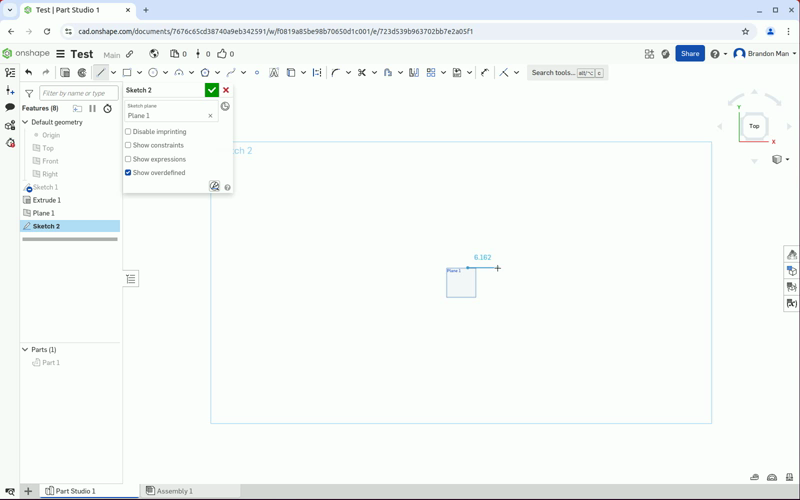
mouse_move(481, 267)
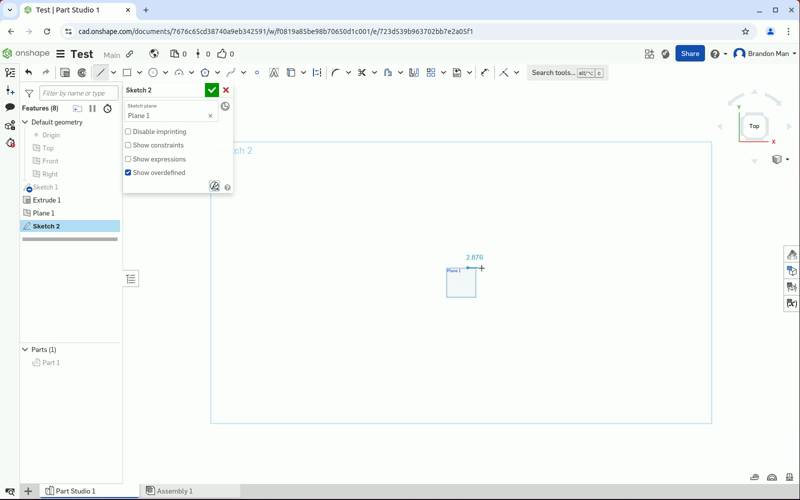
click(481, 267)
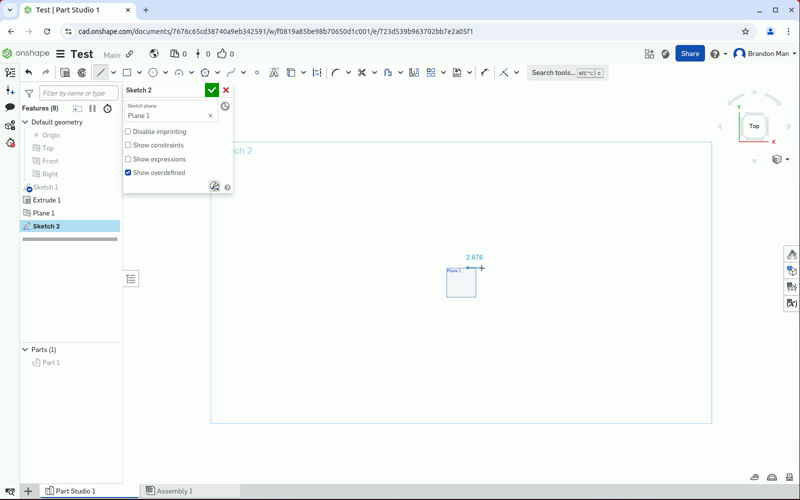
key_up(shift)
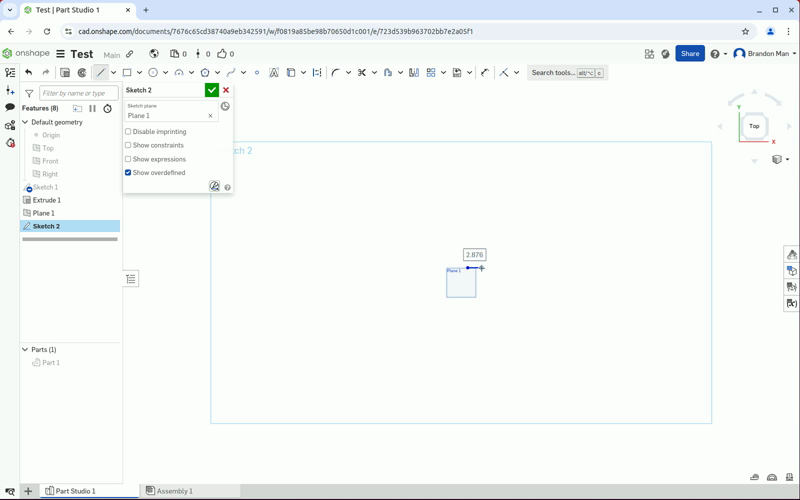
key_down(shift)
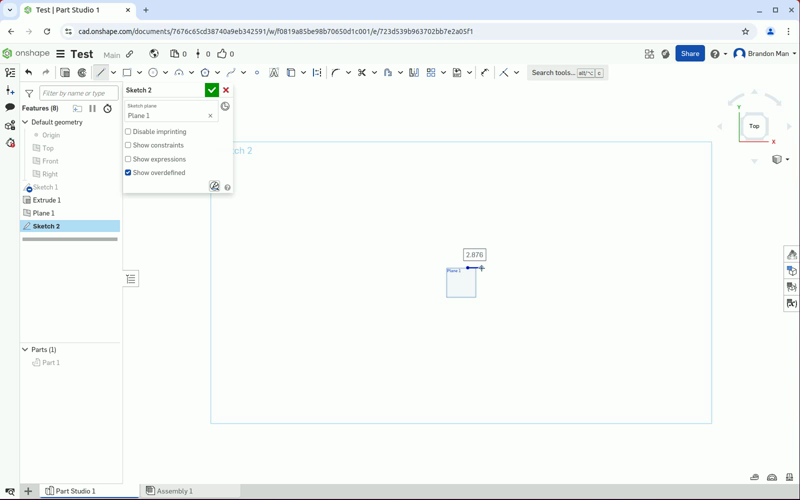
mouse_move(511, 267)
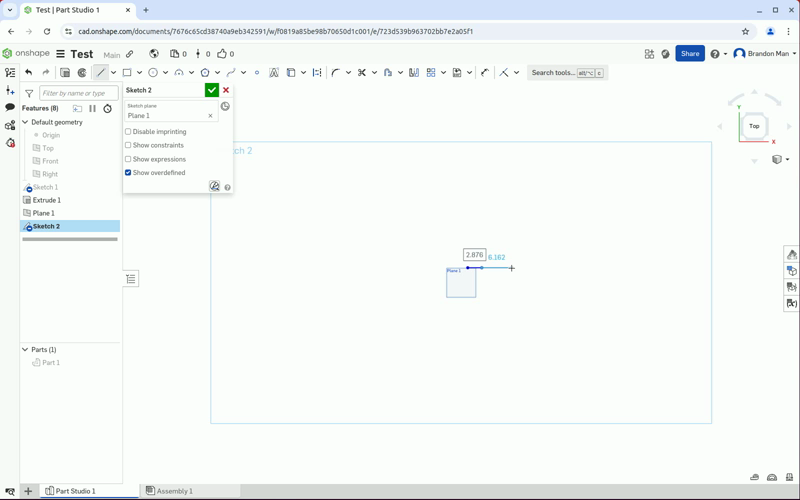
mouse_move(481, 260)
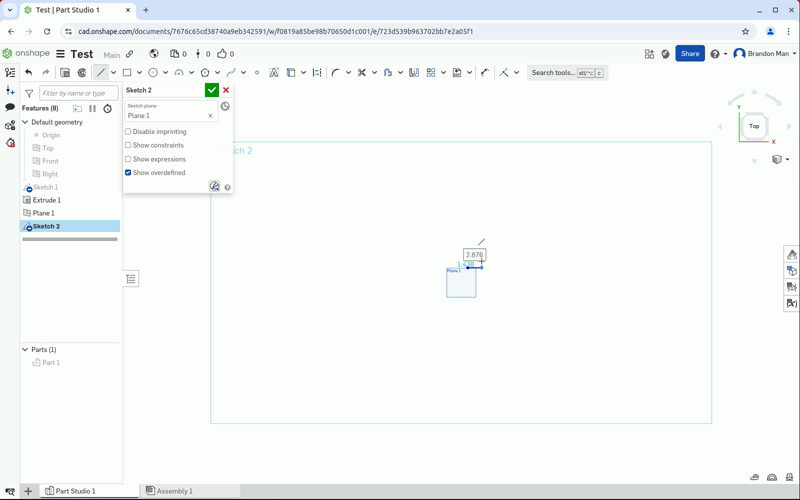
scroll(6)
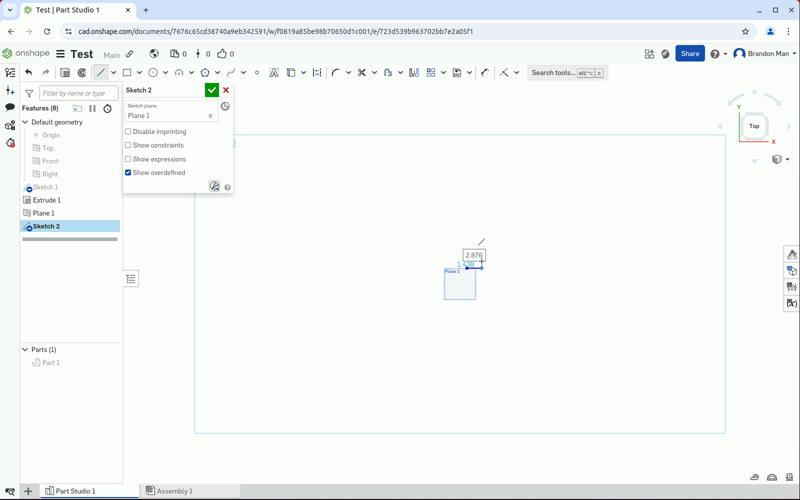
scroll(6)
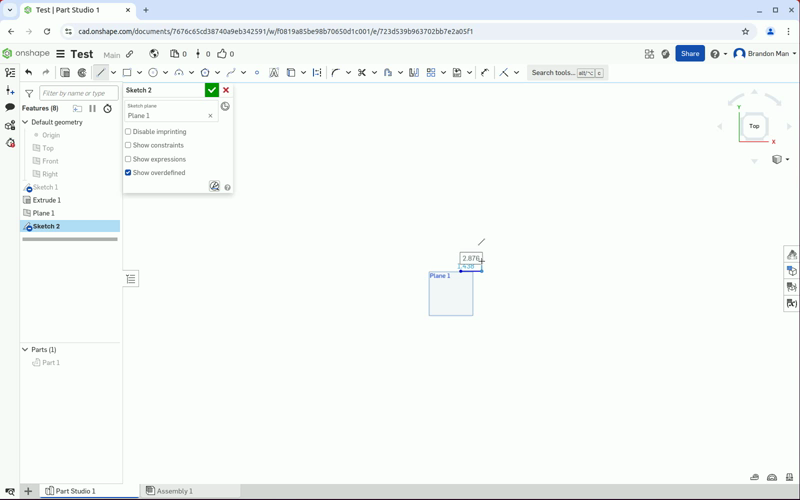
scroll(6)
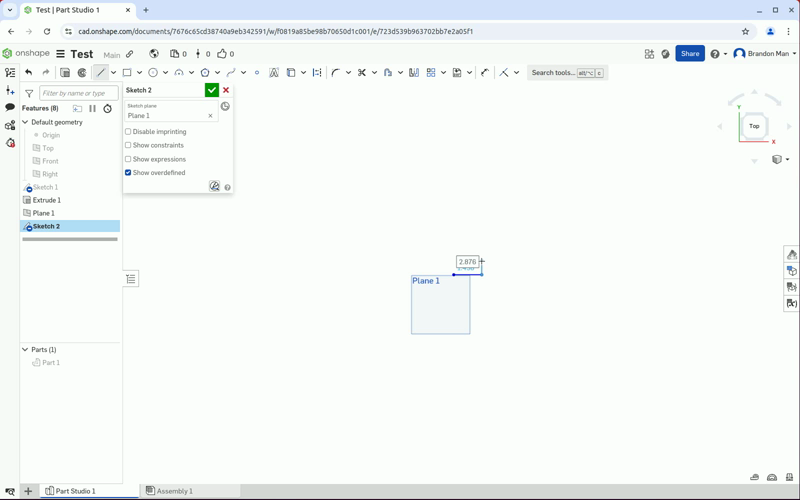
scroll(6)
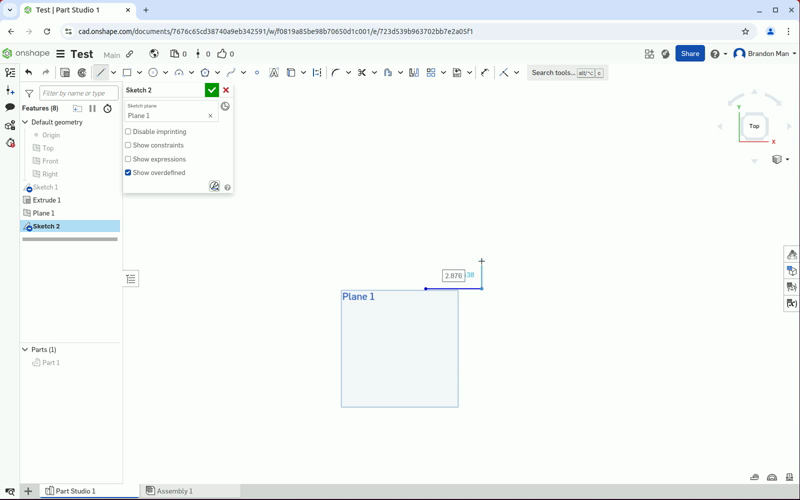
scroll(6)
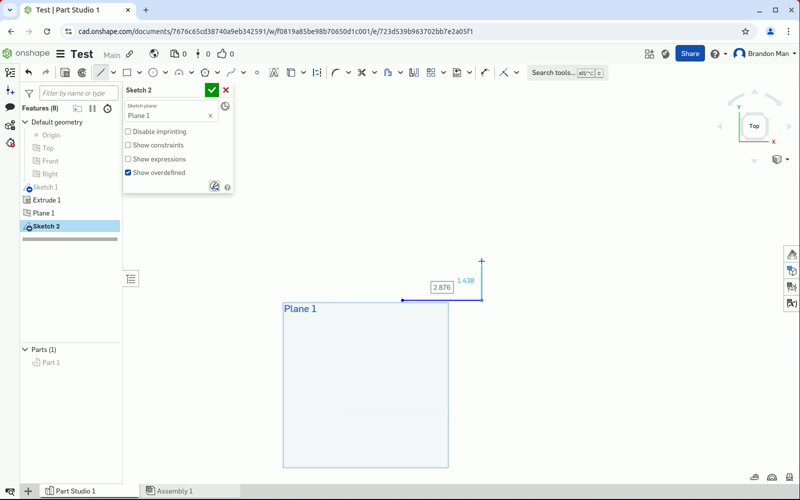
scroll(6)
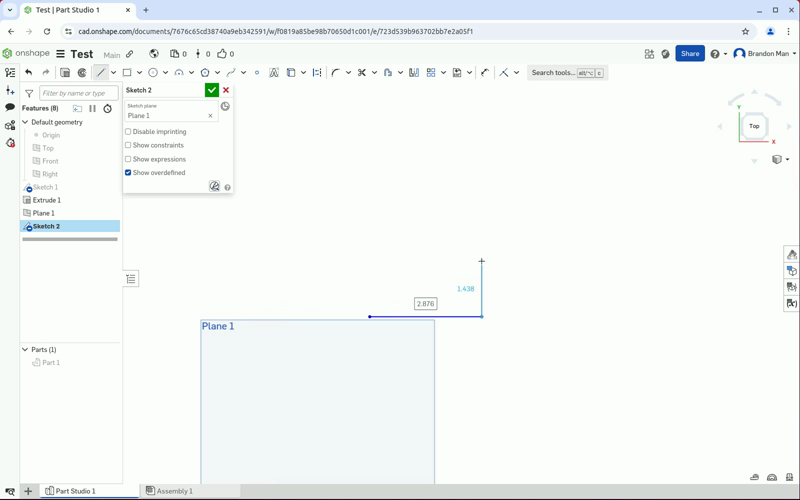
scroll(6)
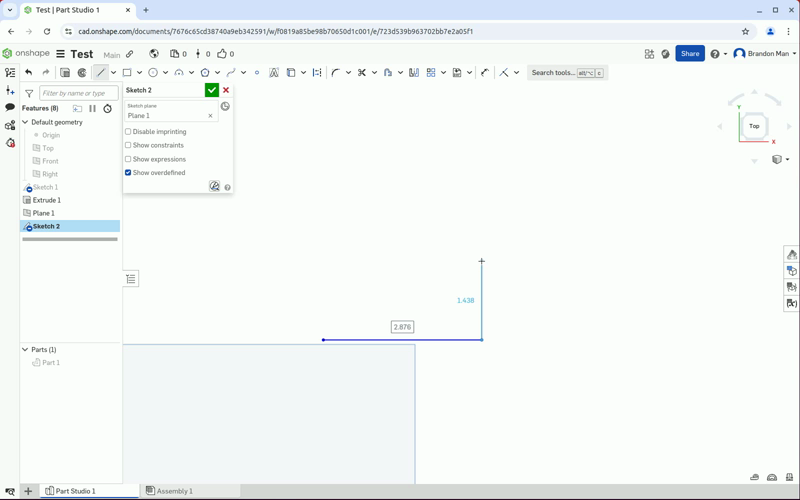
click(481, 260)
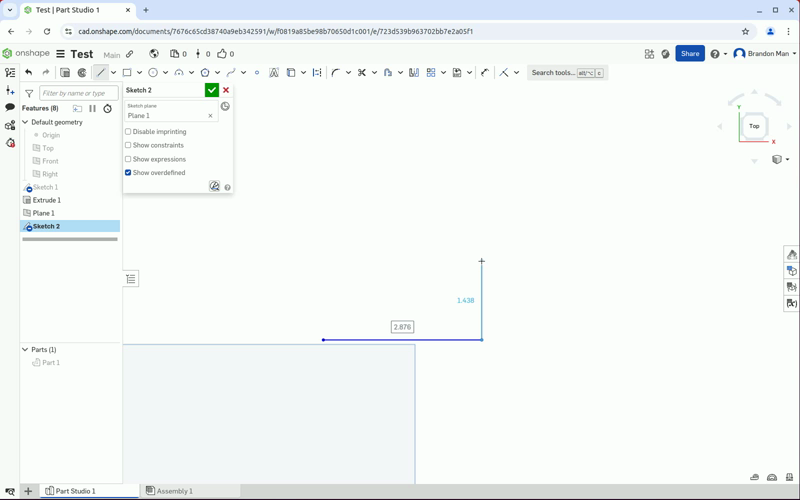
scroll(-6)
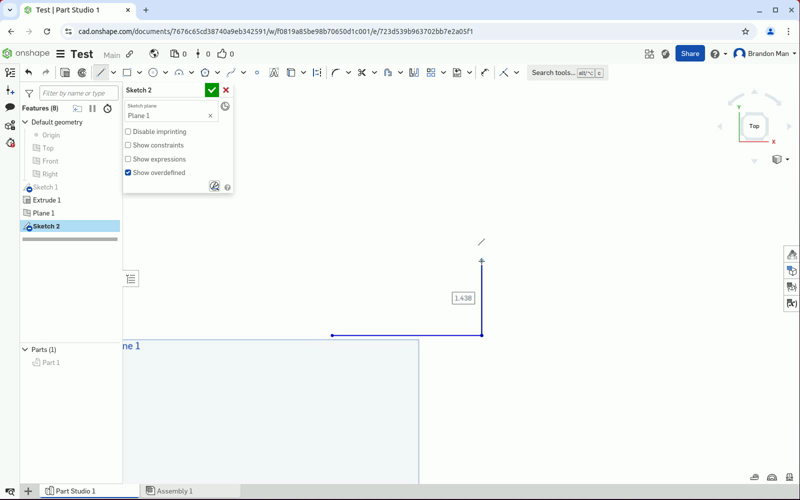
scroll(-6)
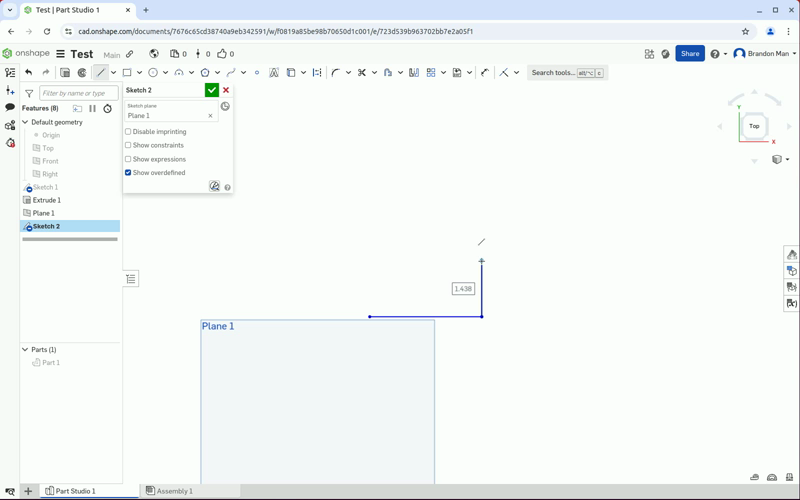
scroll(-6)
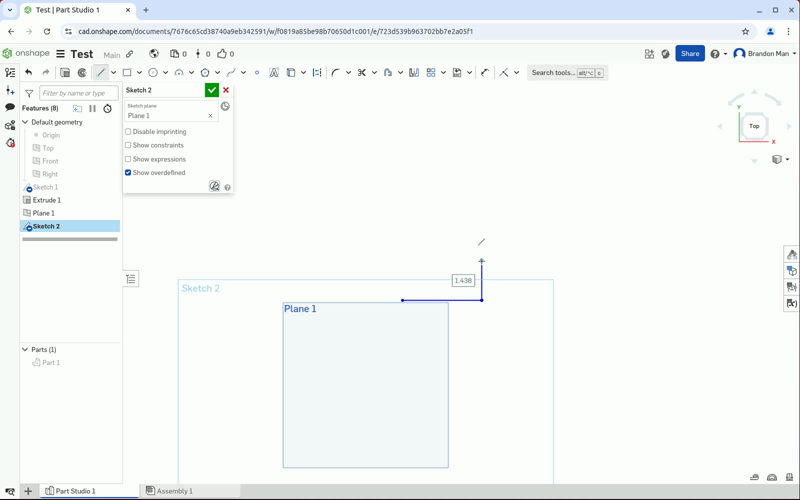
scroll(-6)
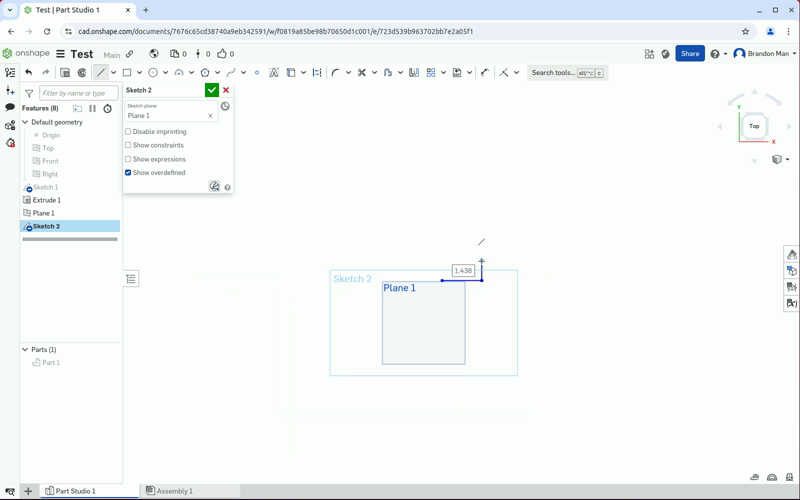
scroll(-6)
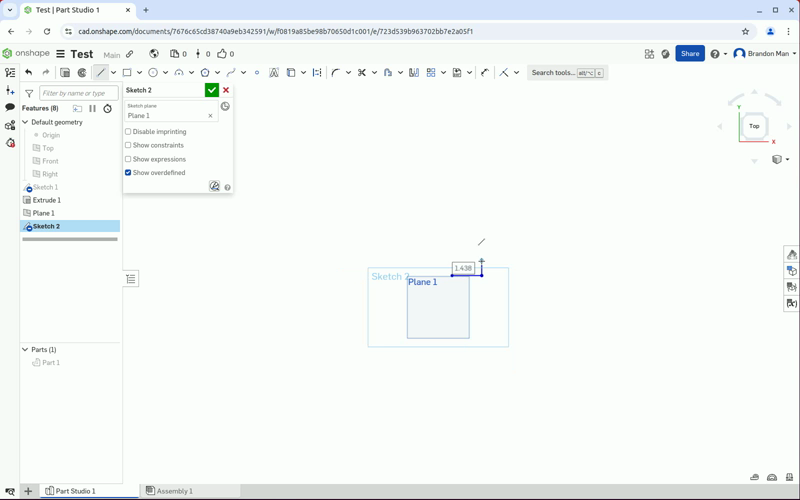
scroll(-6)
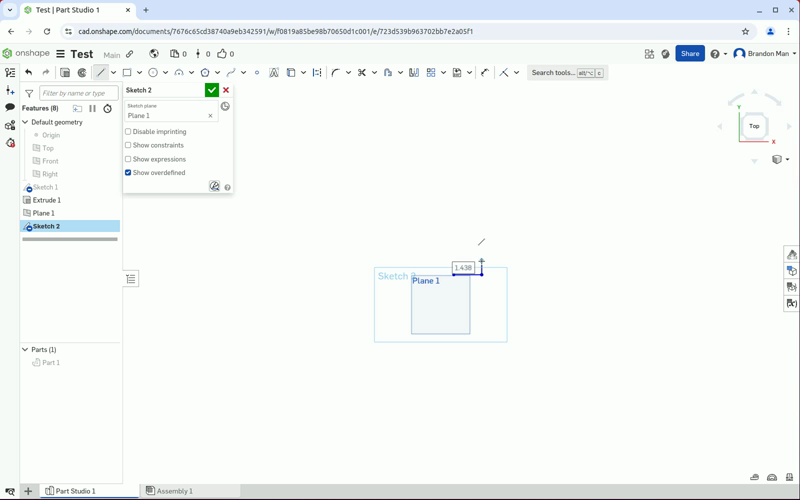
scroll(-6)
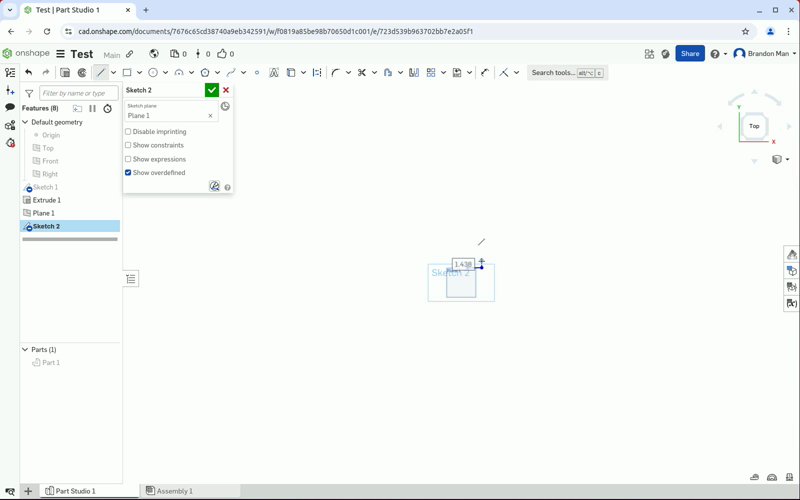
key_up(shift)
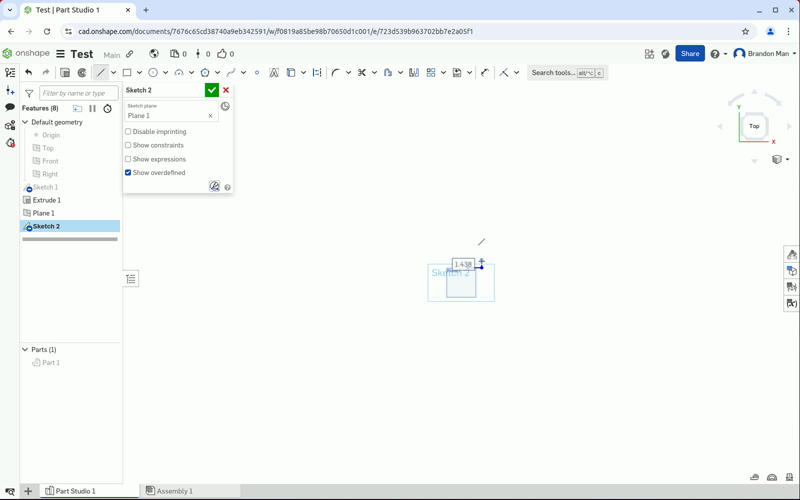
key_down(shift)
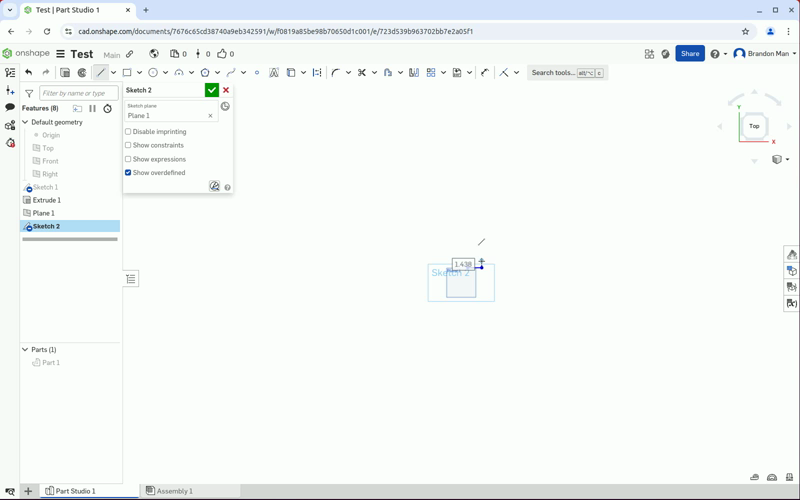
mouse_move(511, 260)
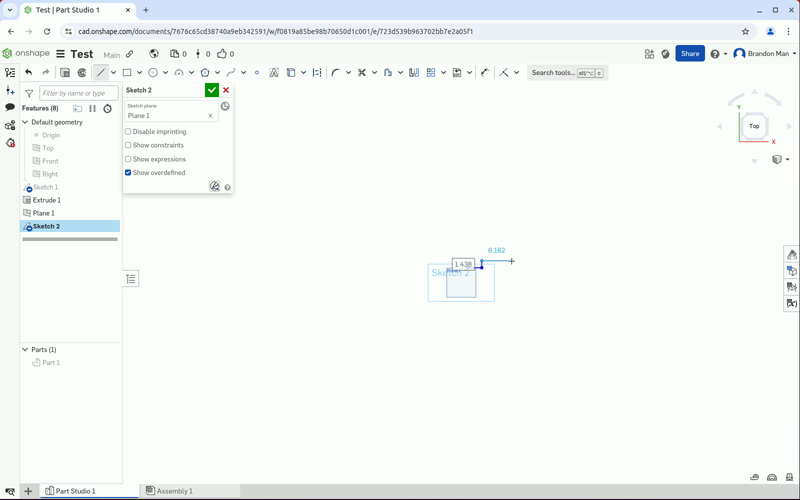
mouse_move(481, 253)
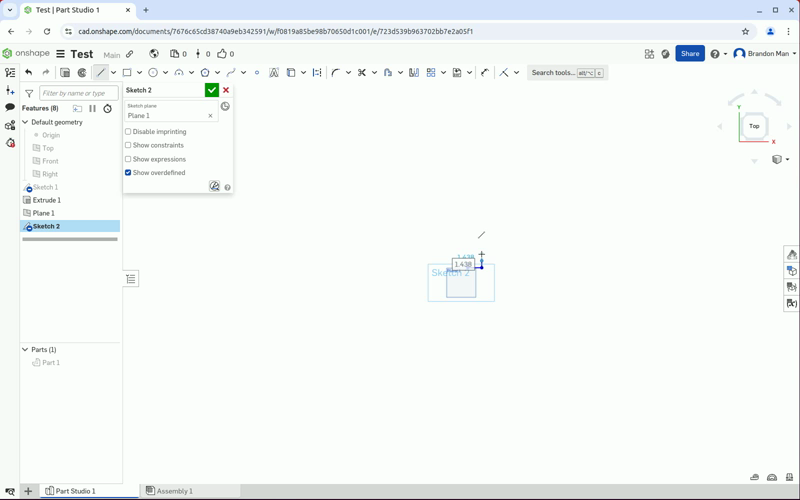
scroll(6)
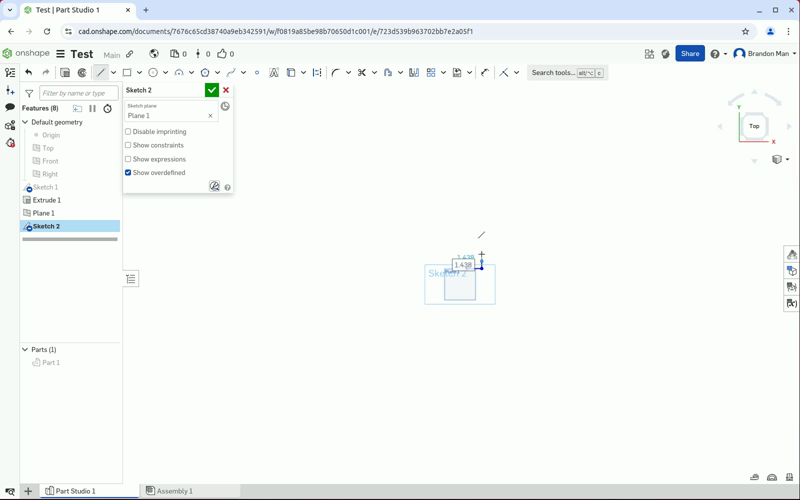
scroll(6)
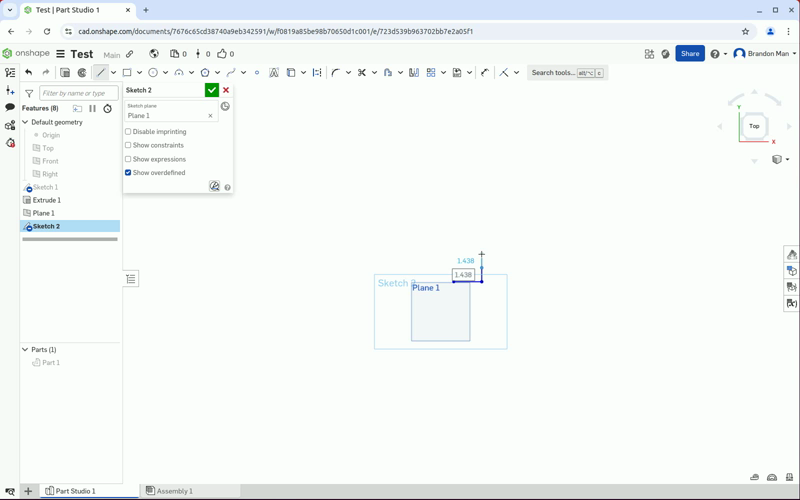
scroll(6)
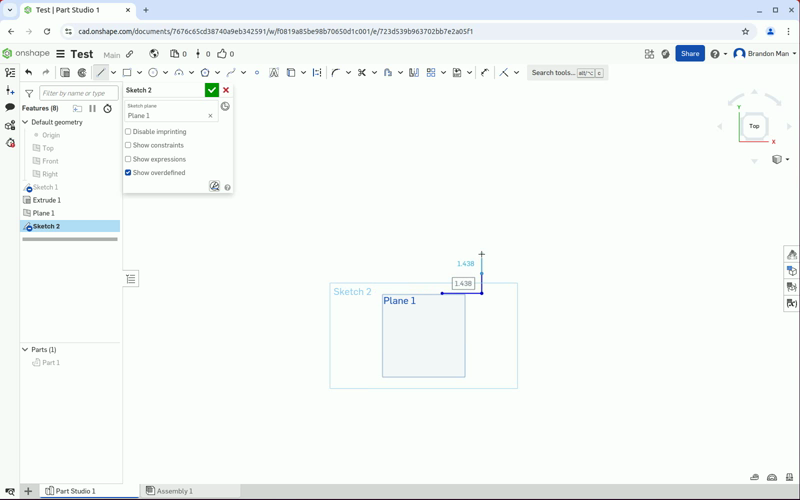
scroll(6)
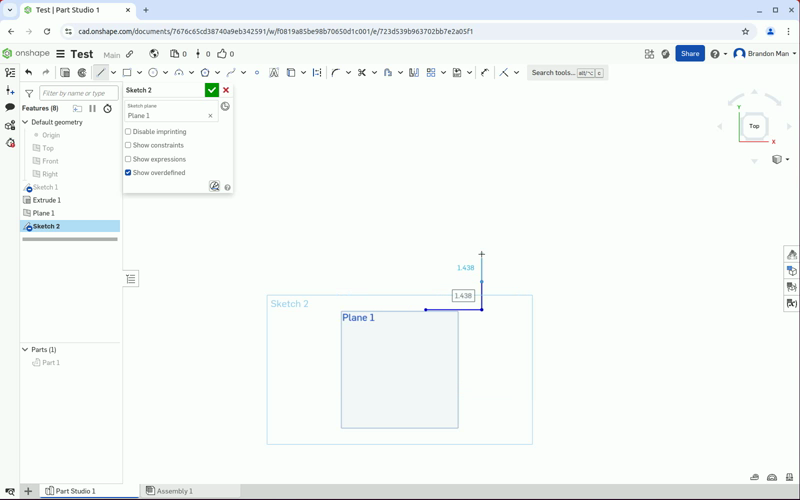
scroll(6)
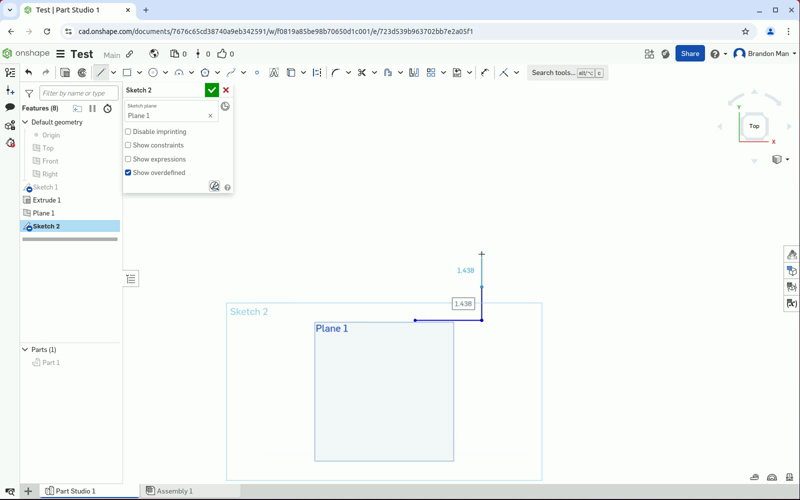
scroll(6)
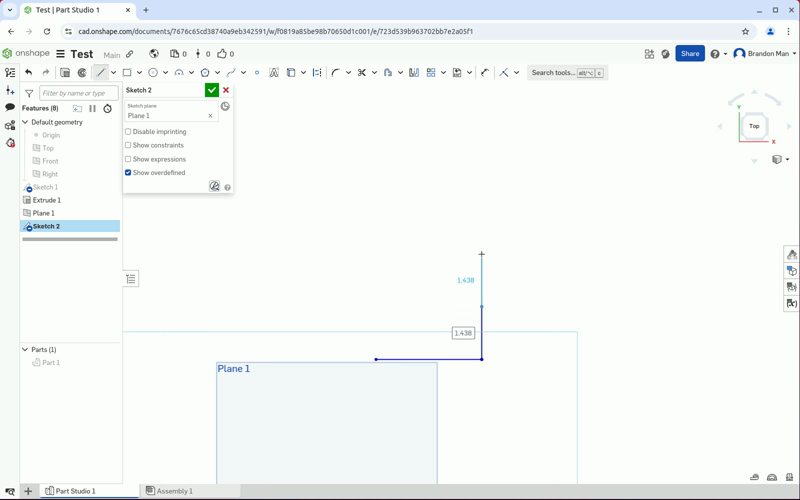
scroll(6)
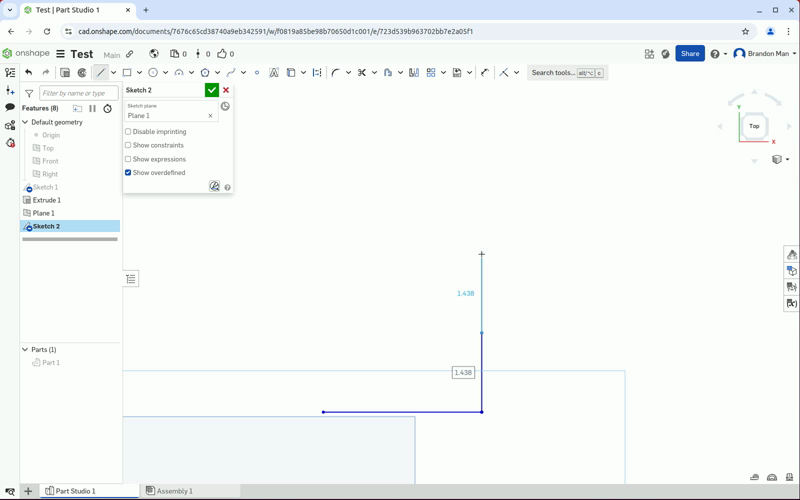
click(481, 253)
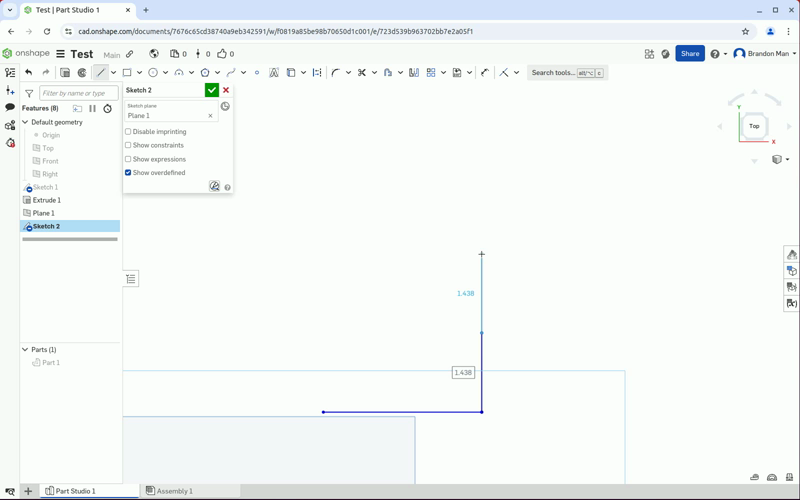
scroll(-6)
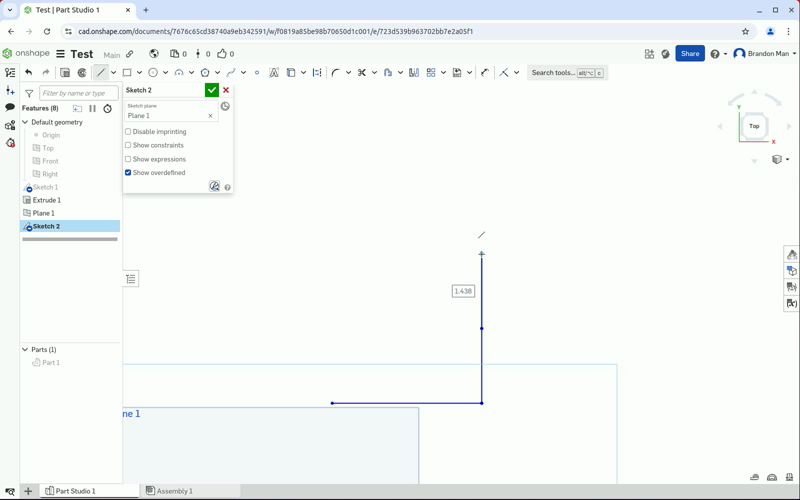
scroll(-6)
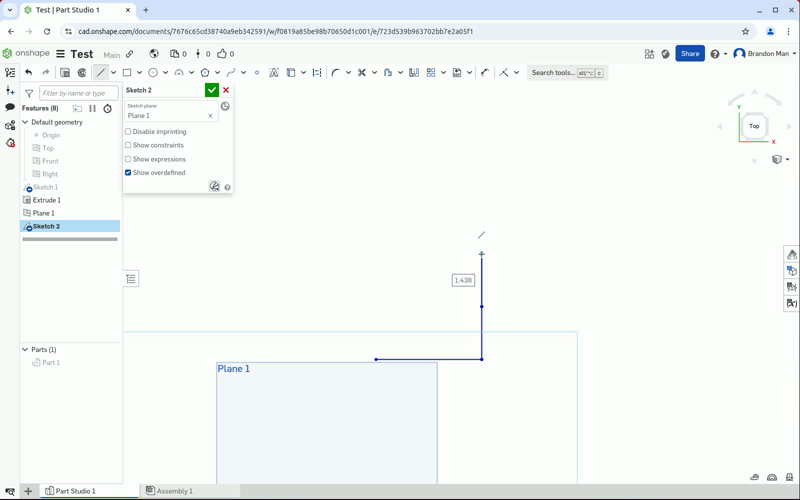
scroll(-6)
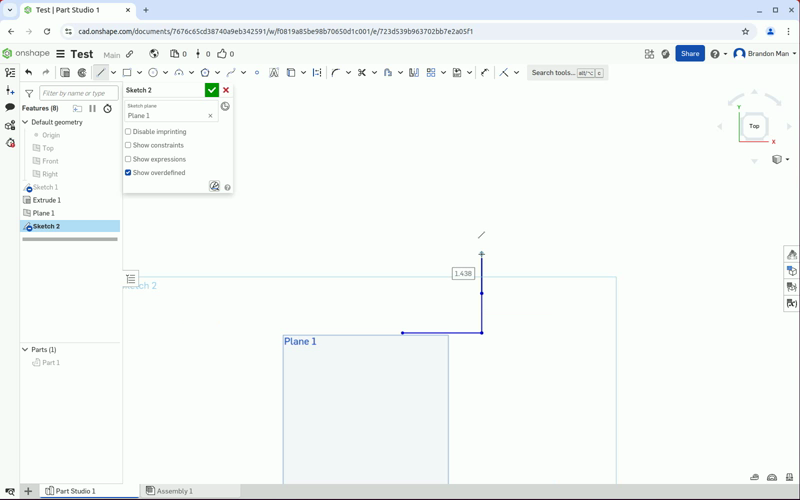
scroll(-6)
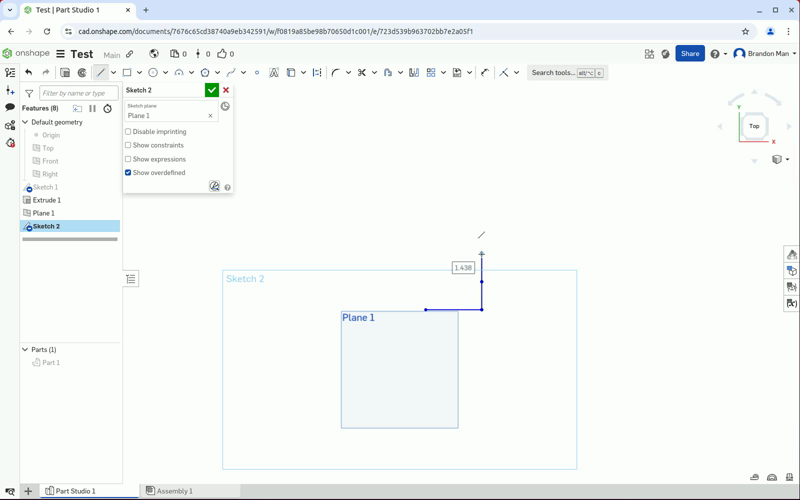
scroll(-6)
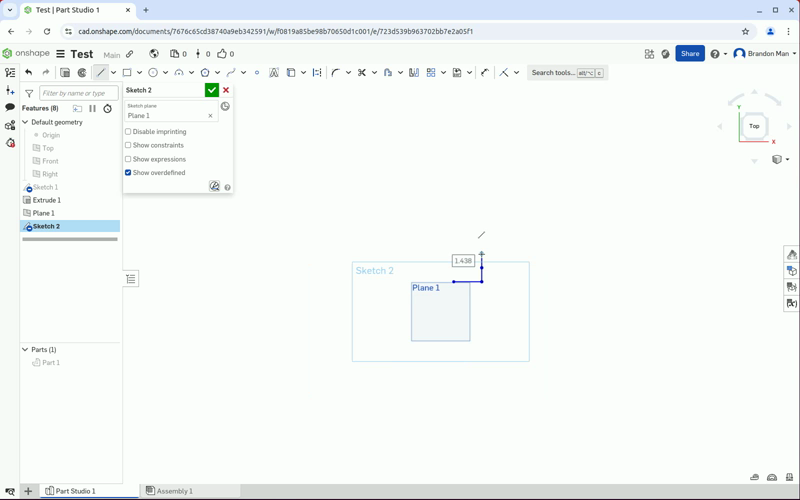
scroll(-6)
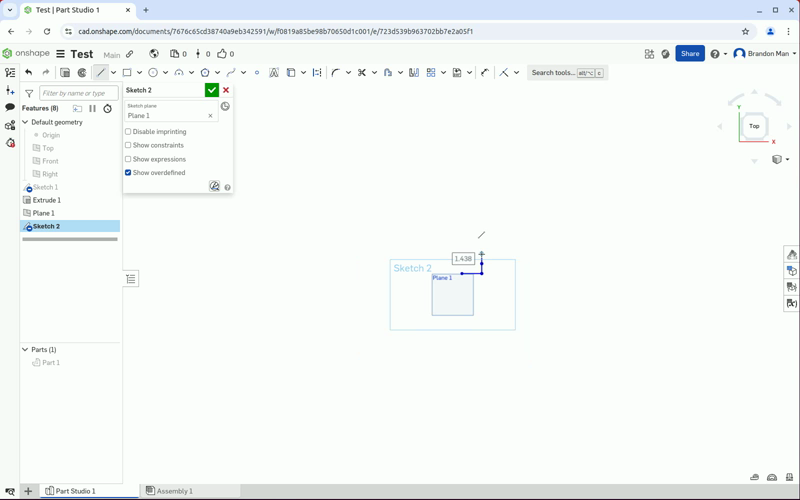
scroll(-6)
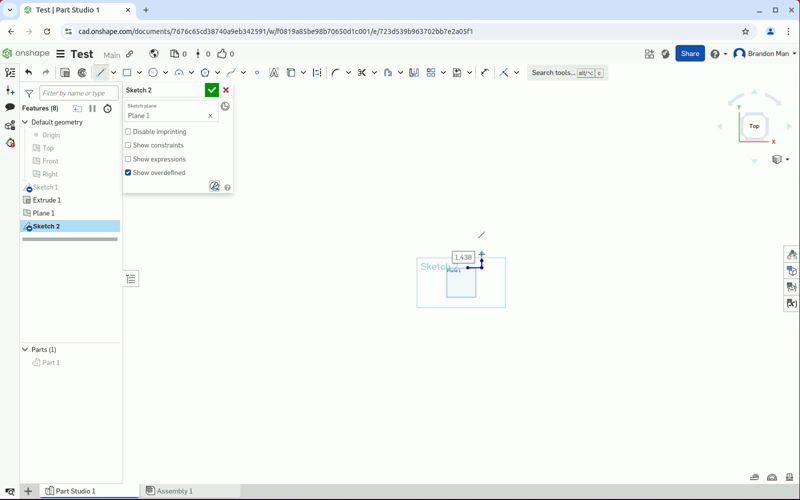
key_up(shift)
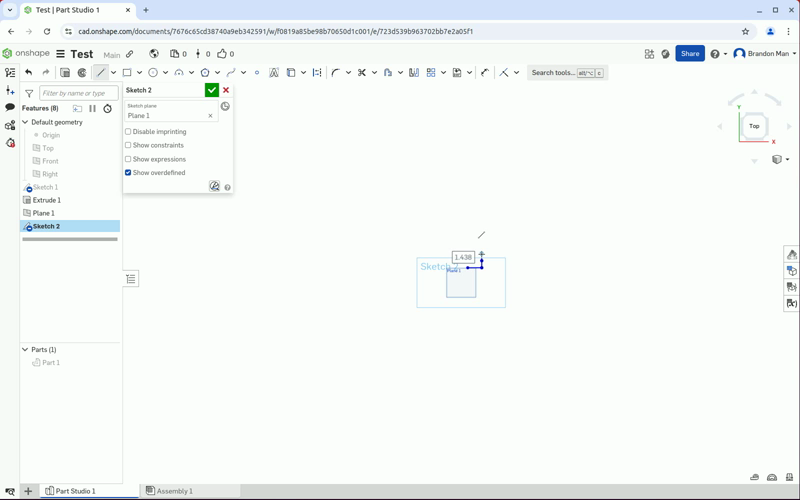
key_down(shift)
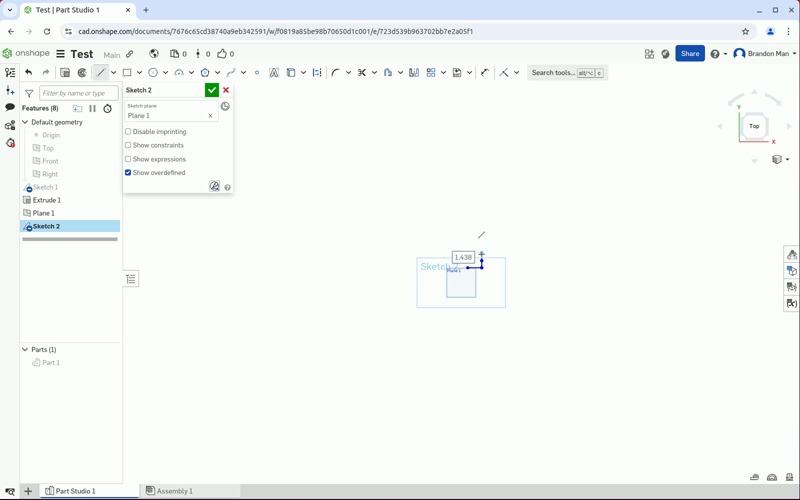
mouse_move(511, 253)
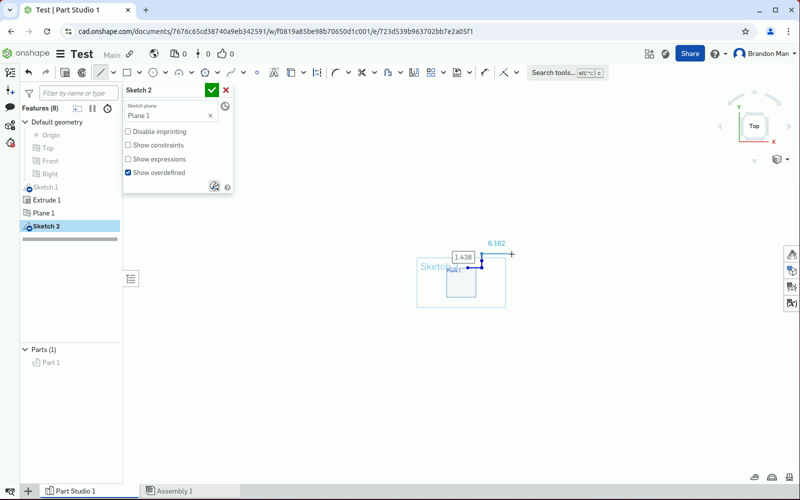
mouse_move(467, 253)
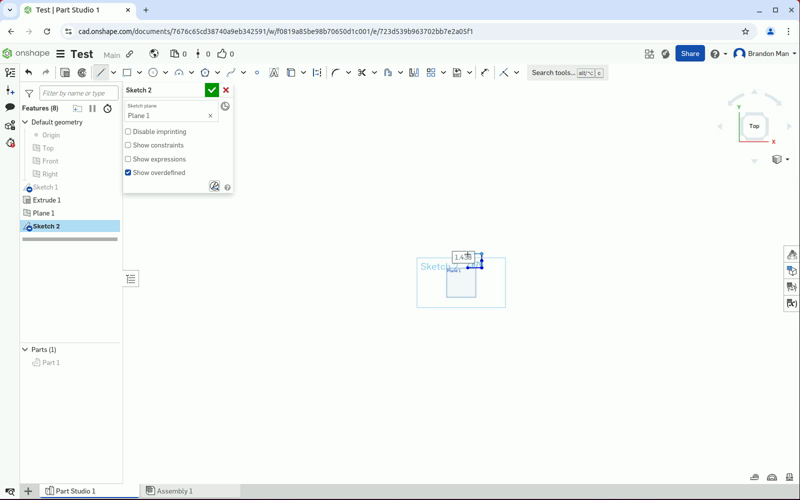
click(467, 253)
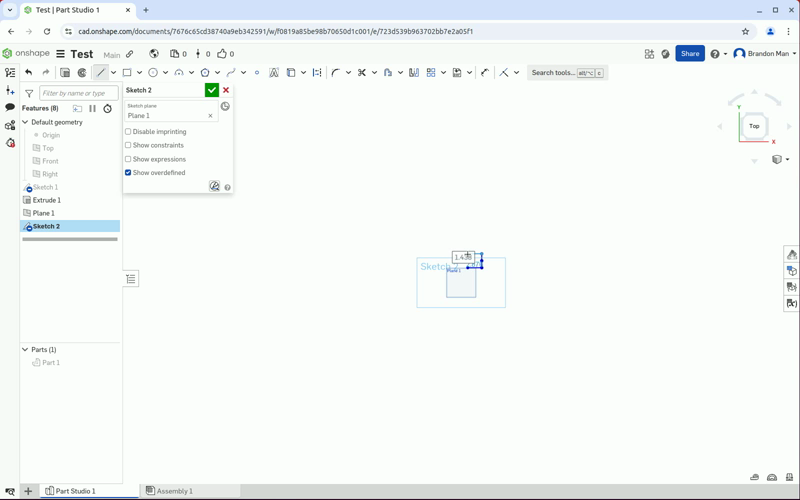
key_up(shift)
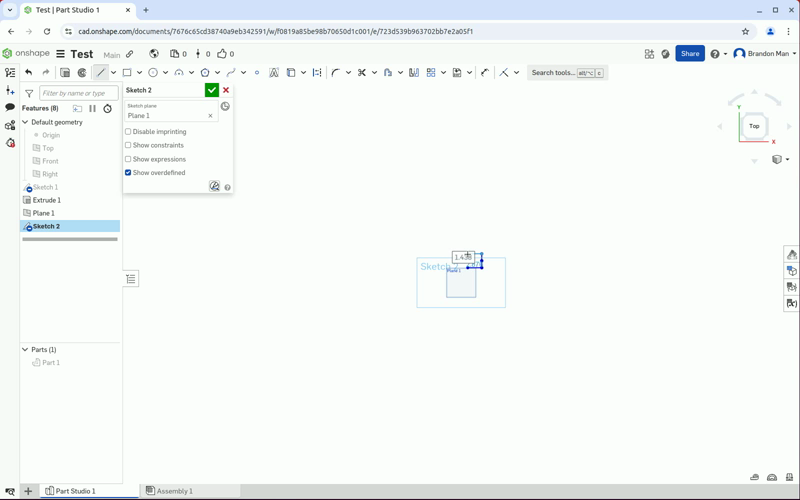
key_down(shift)
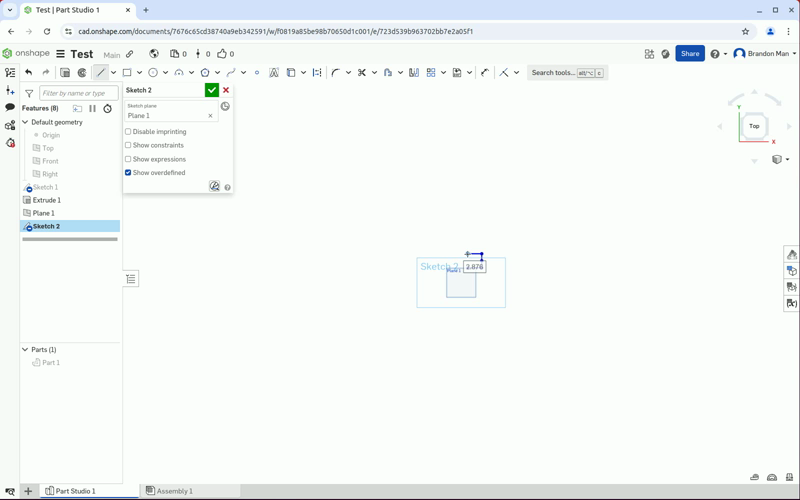
mouse_move(497, 253)
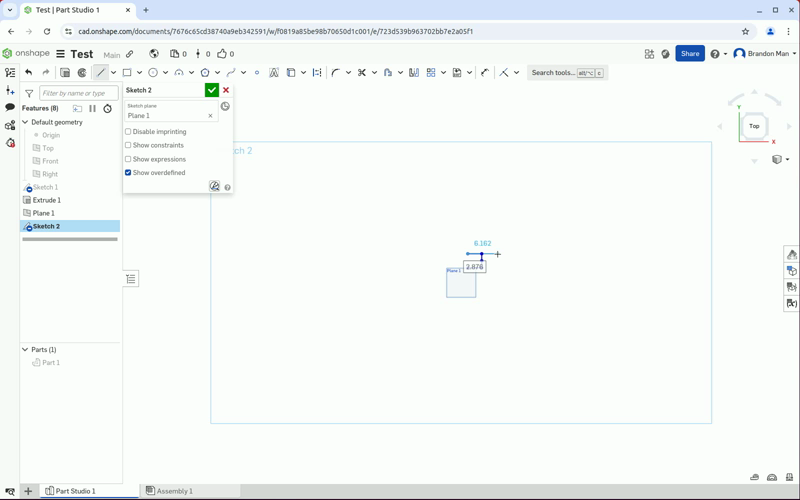
mouse_move(467, 260)
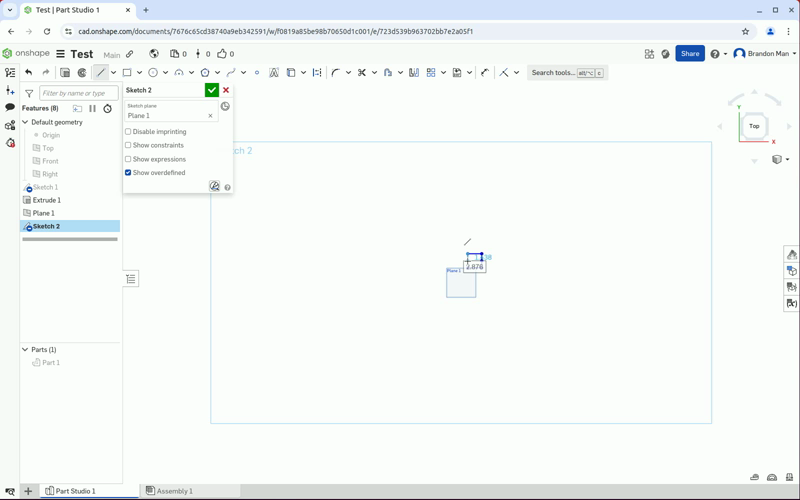
scroll(6)
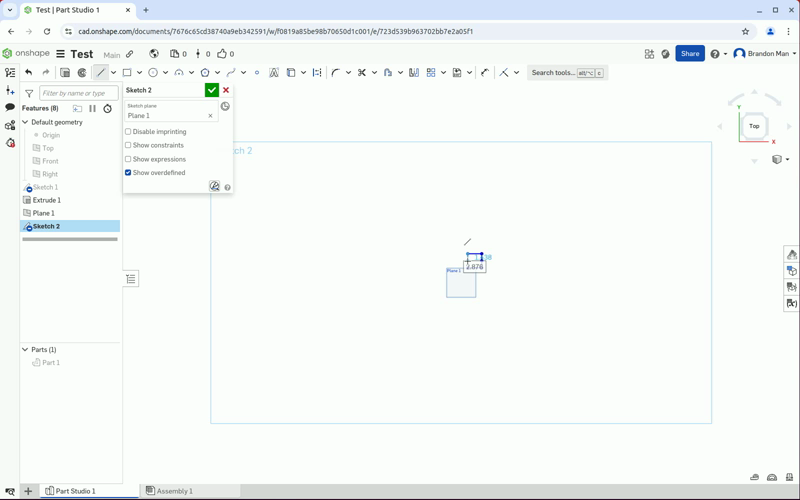
scroll(6)
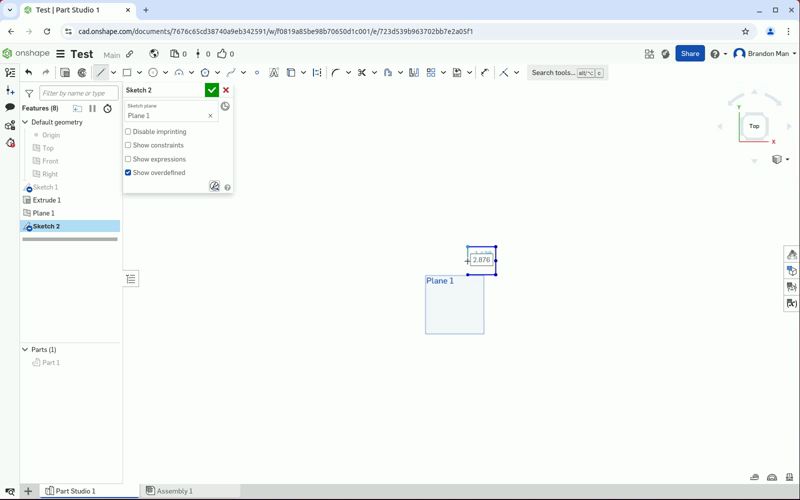
scroll(6)
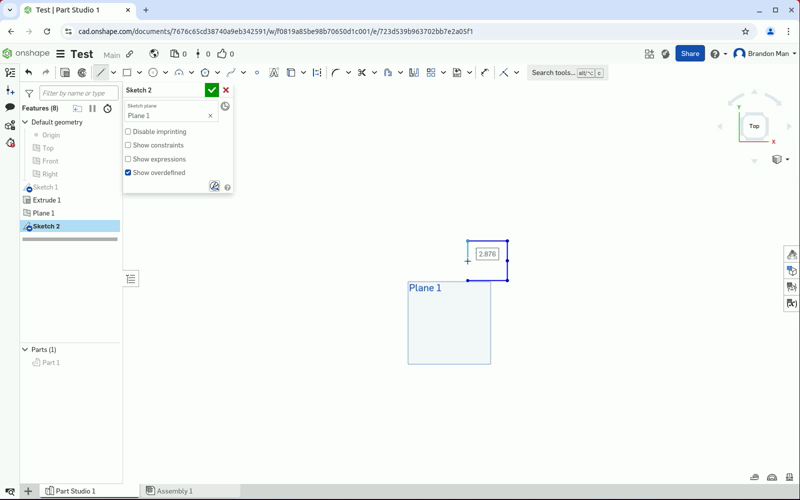
scroll(6)
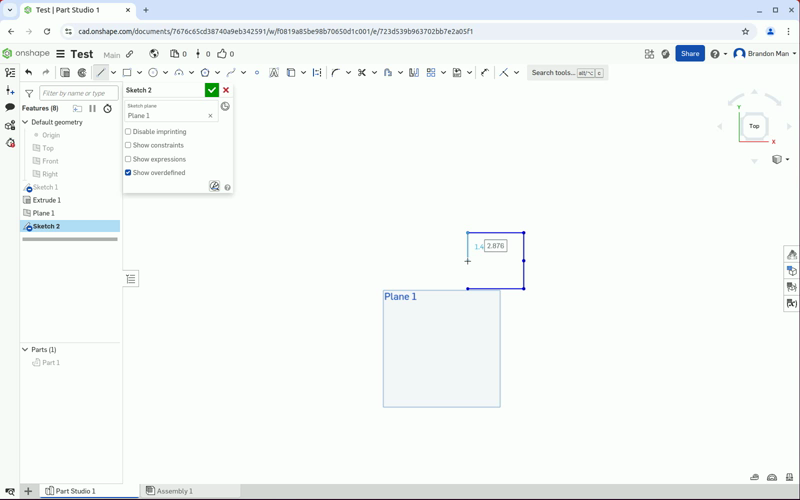
scroll(6)
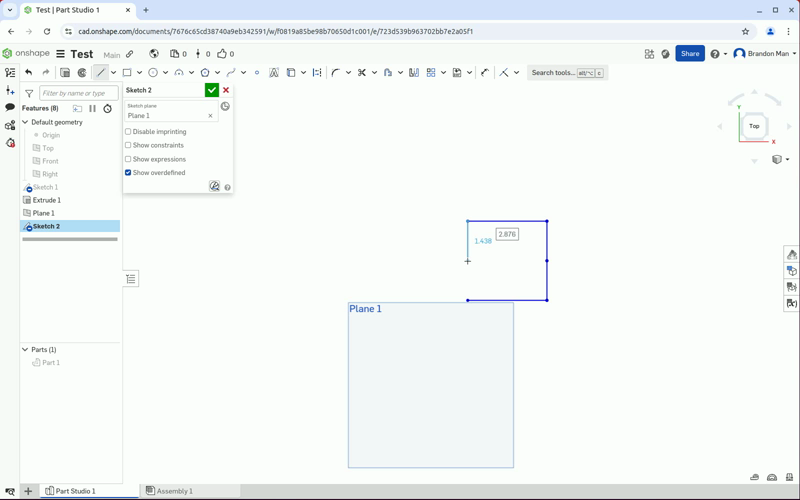
scroll(6)
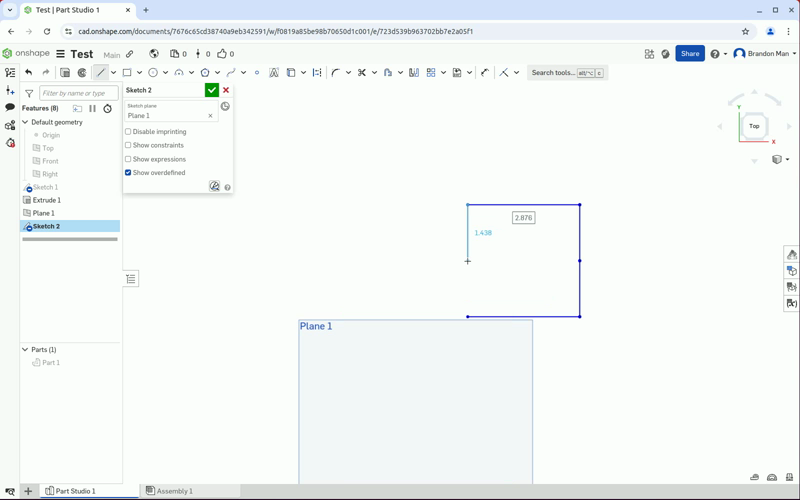
scroll(6)
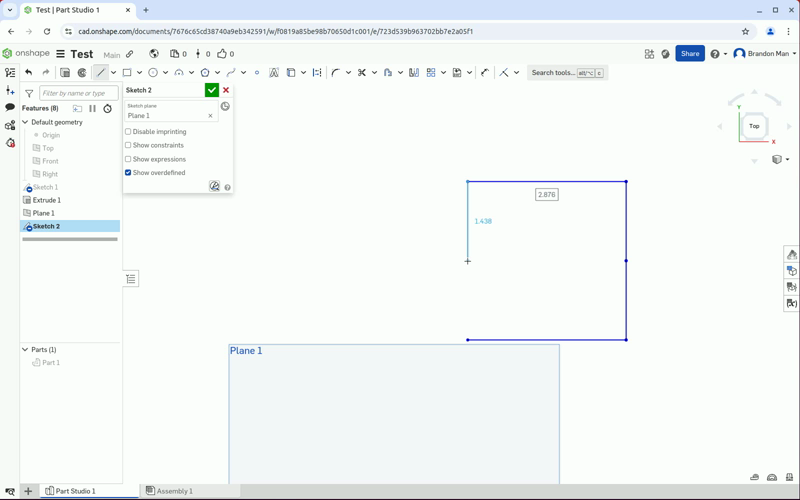
click(467, 260)
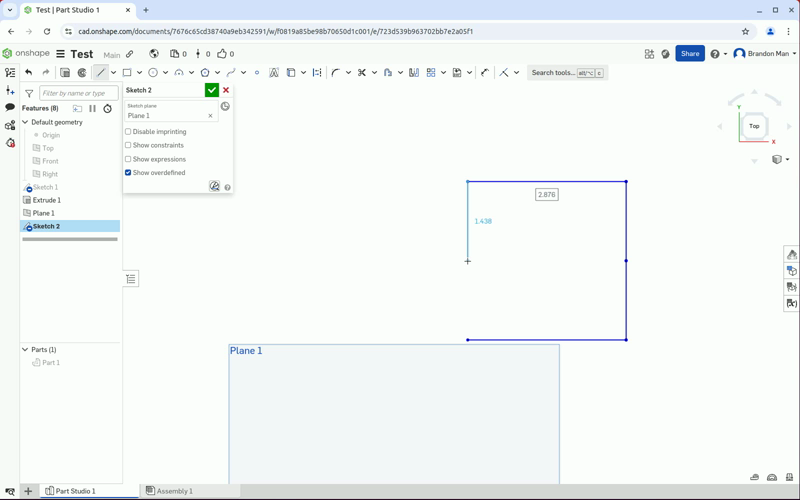
scroll(-6)
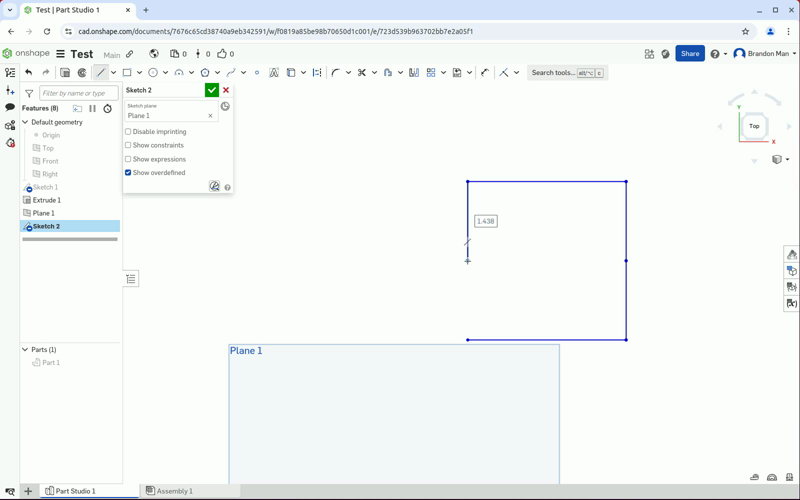
scroll(-6)
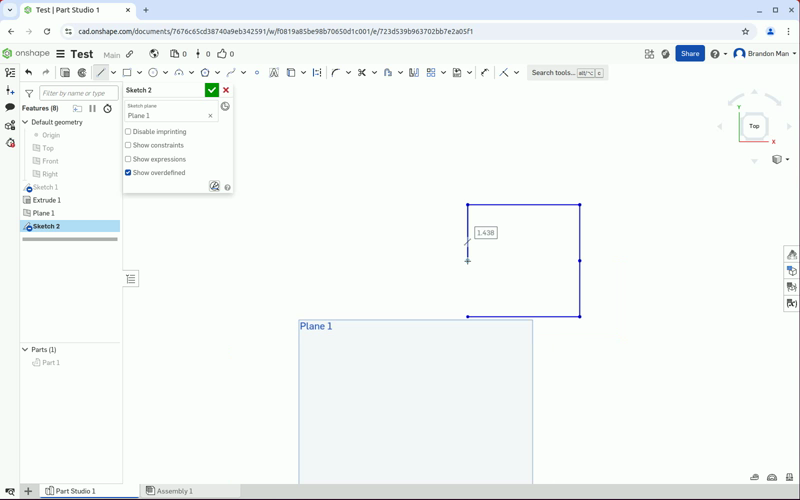
scroll(-6)
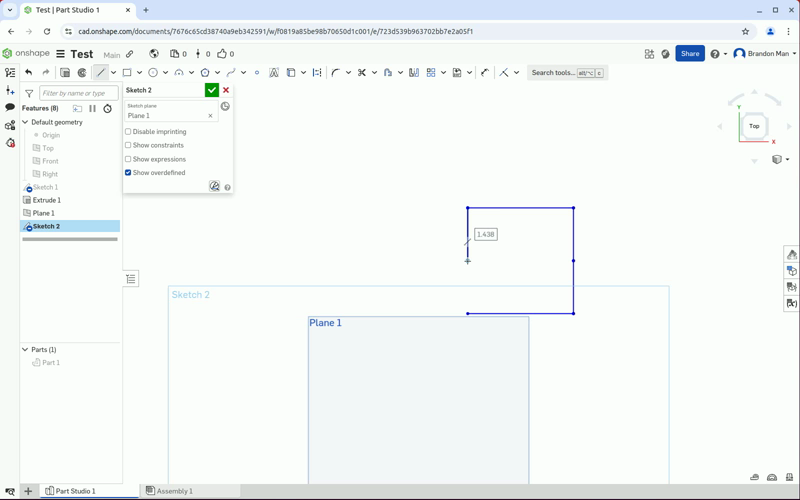
scroll(-6)
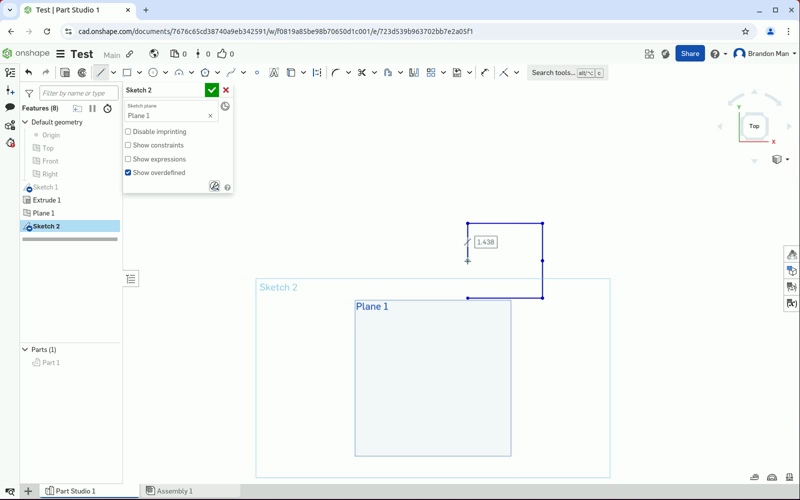
scroll(-6)
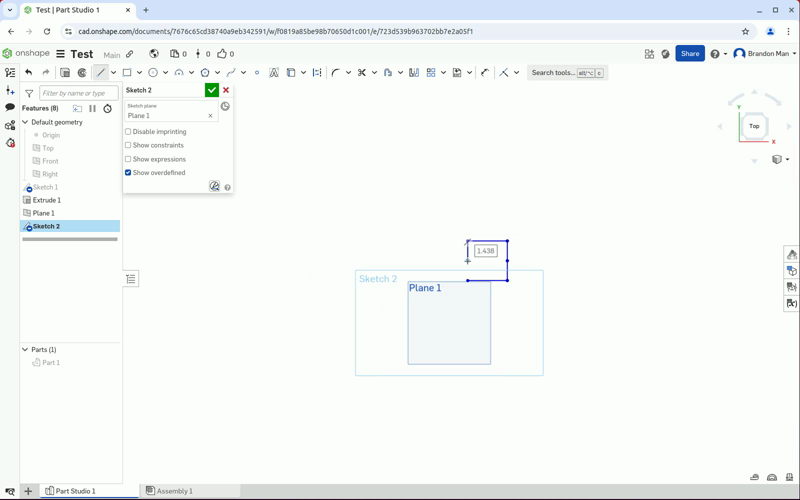
scroll(-6)
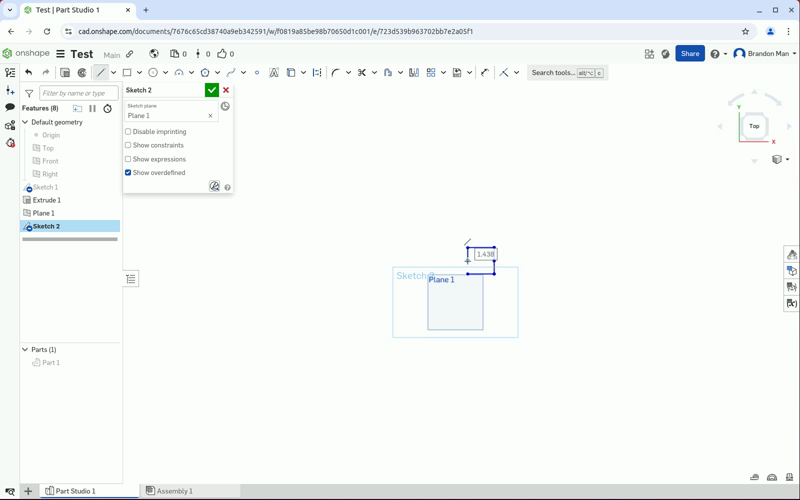
scroll(-6)
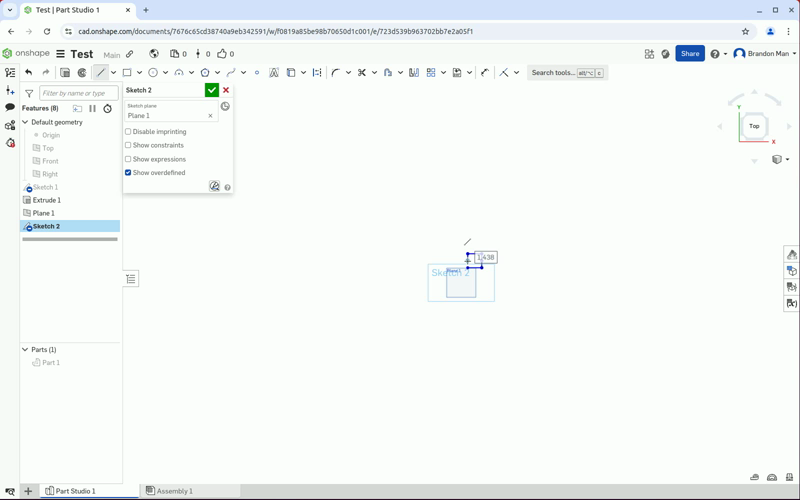
key_up(shift)
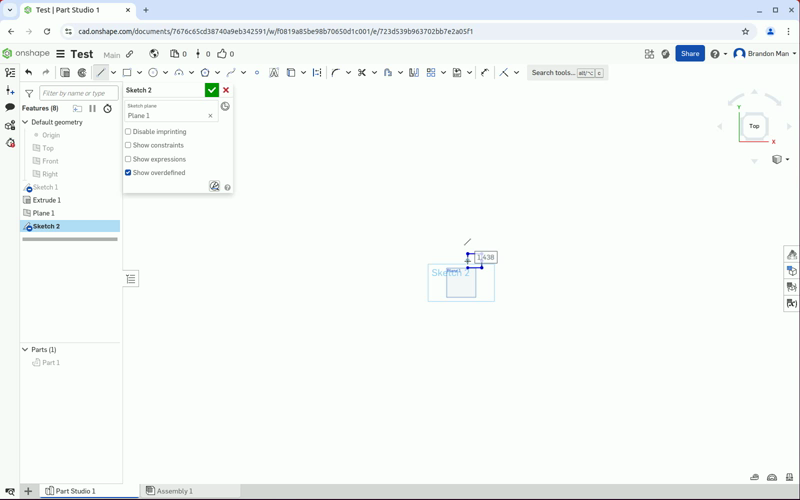
mouse_move(497, 260)
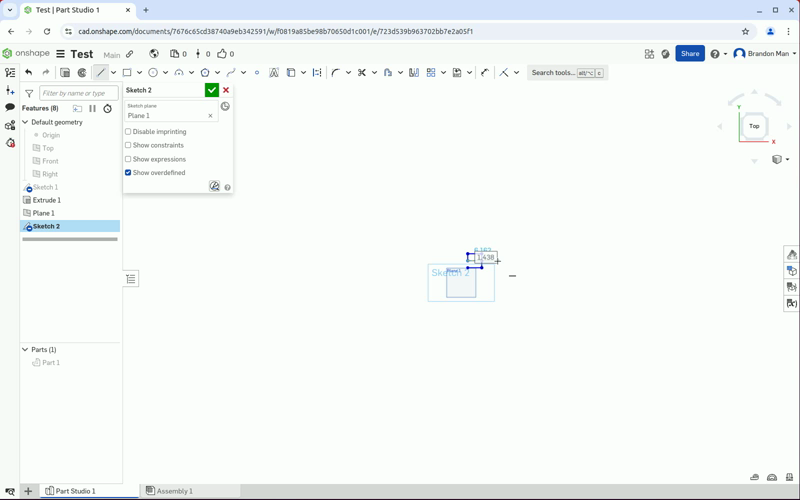
key_down(shift)
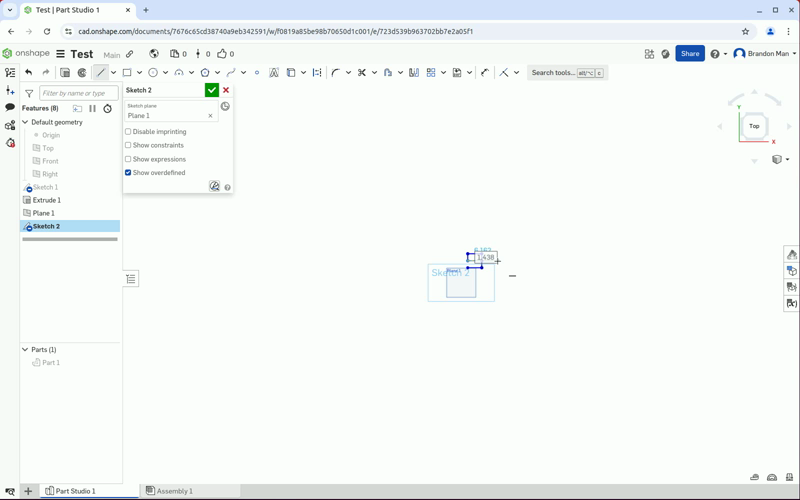
mouse_move(467, 267)
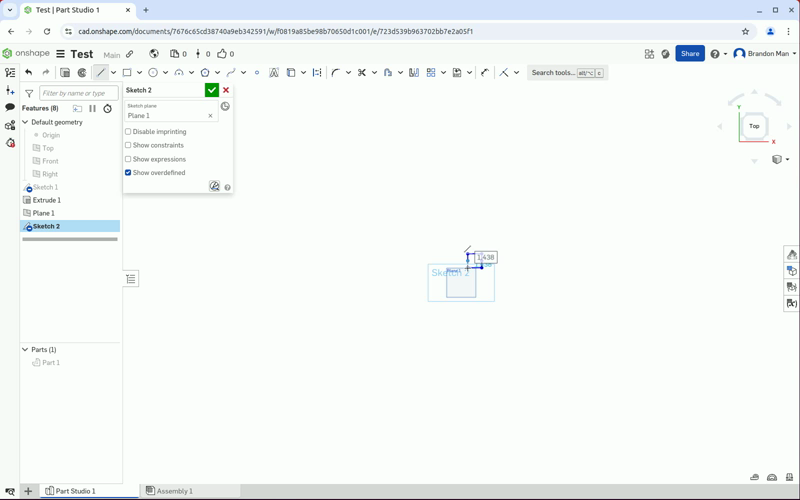
scroll(6)
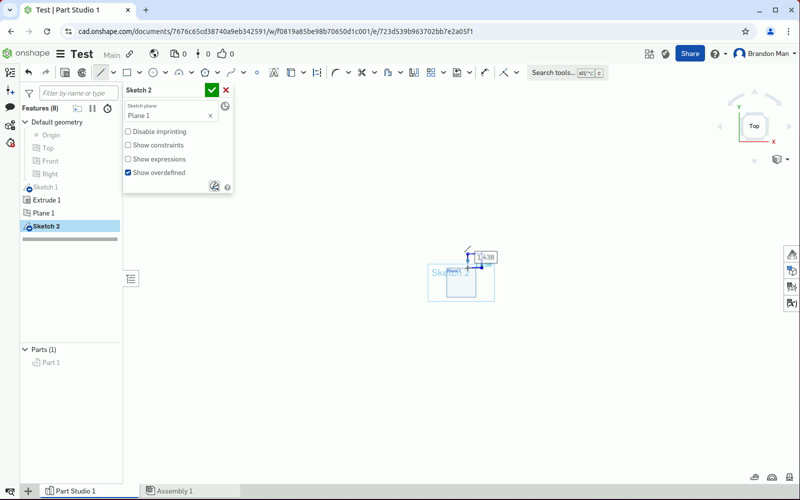
scroll(6)
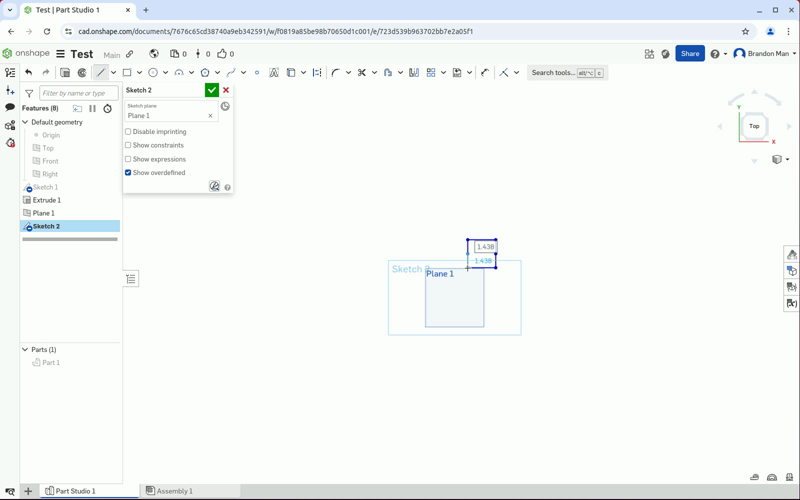
scroll(6)
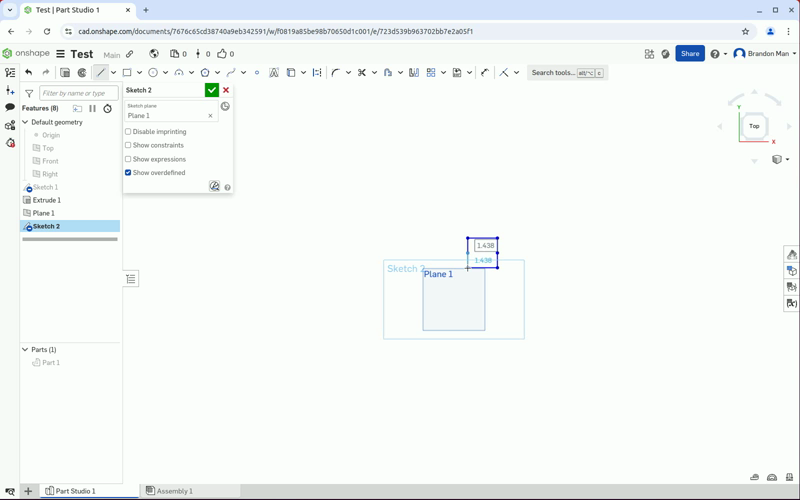
scroll(6)
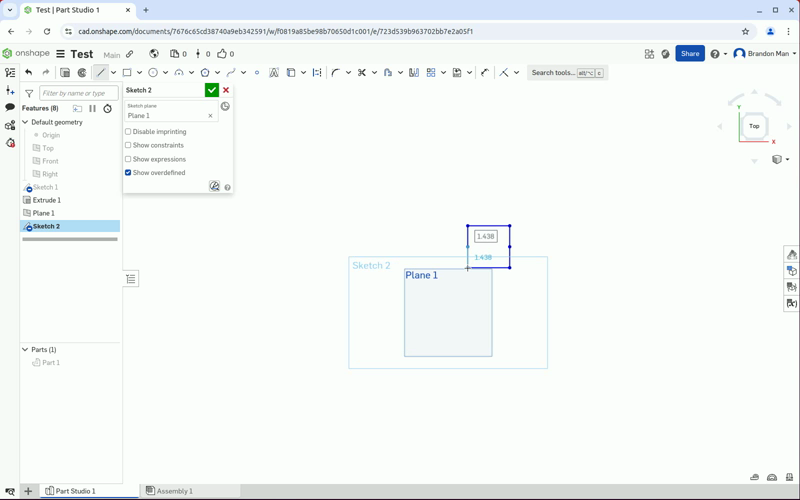
scroll(6)
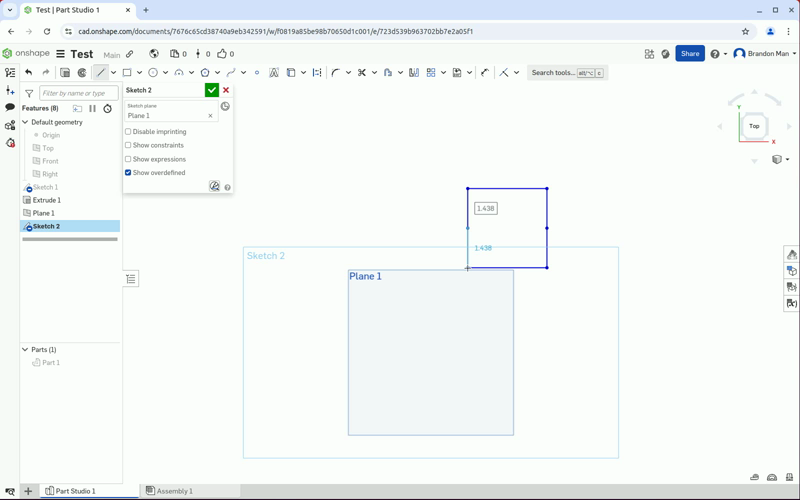
scroll(6)
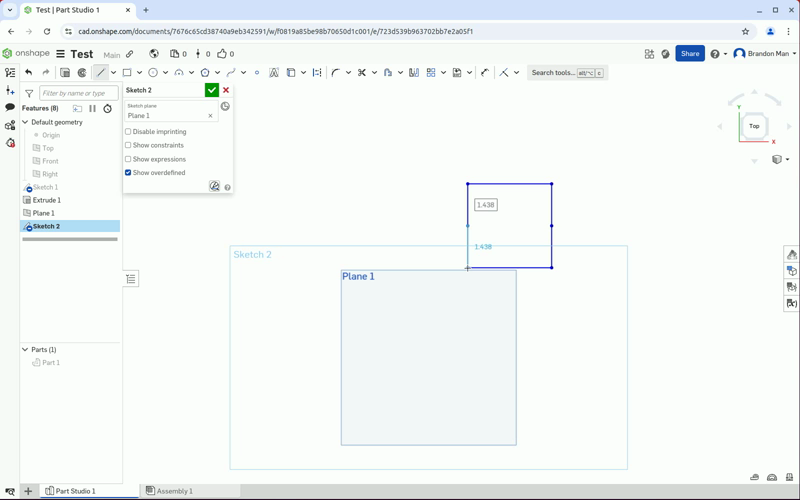
scroll(6)
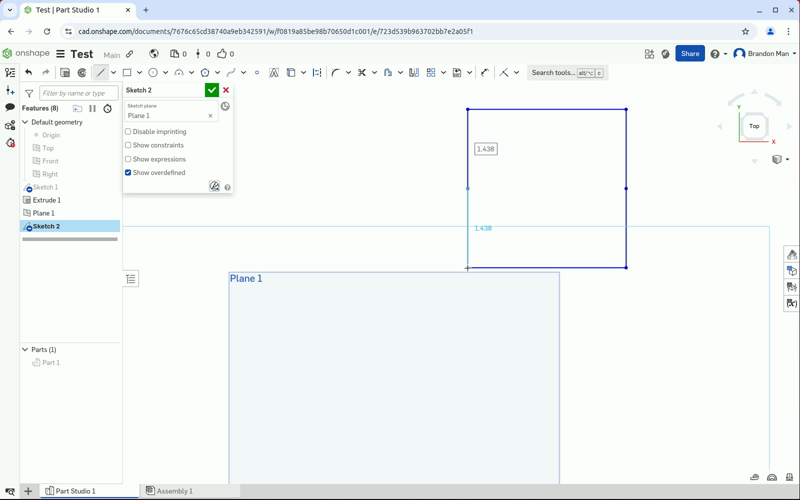
key_up(shift)
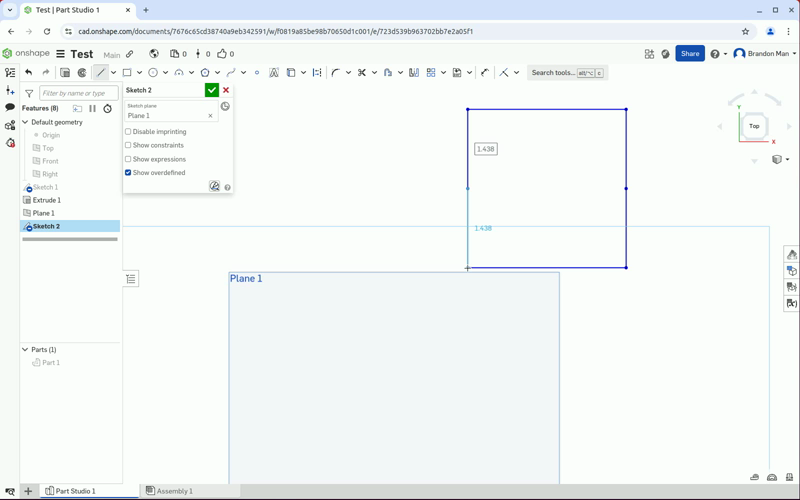
click(467, 267)
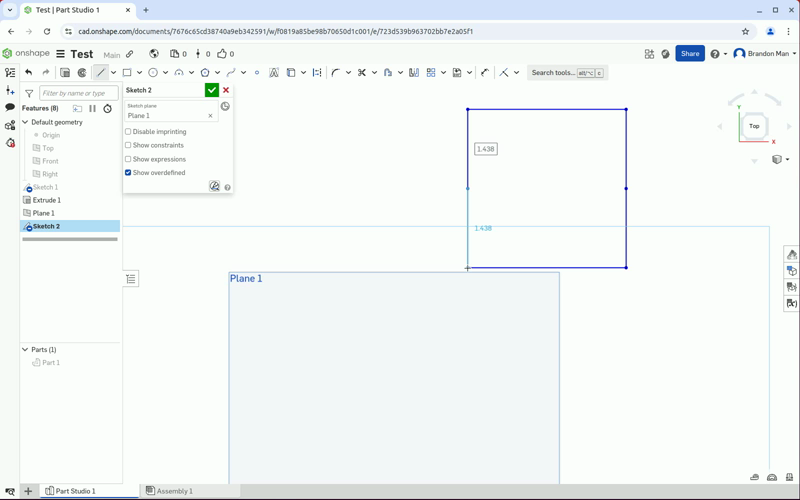
scroll(-6)
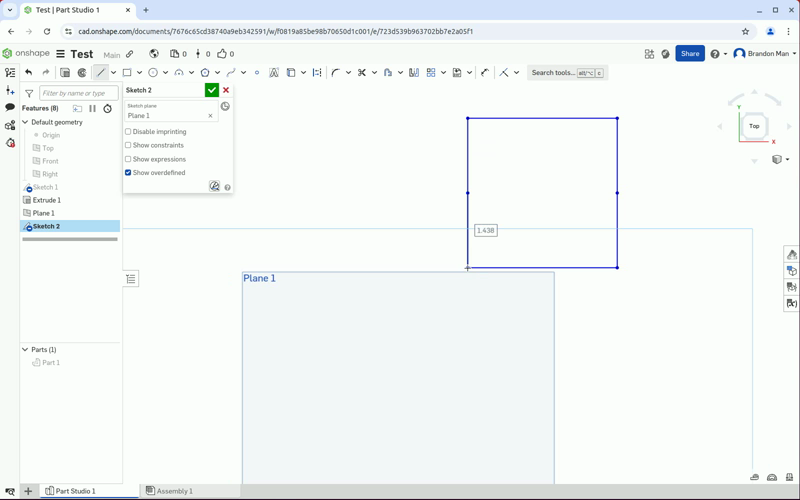
scroll(-6)
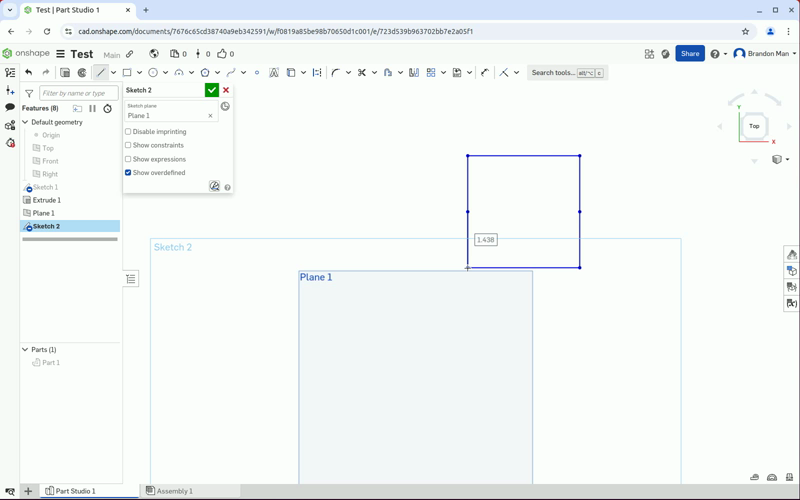
scroll(-6)
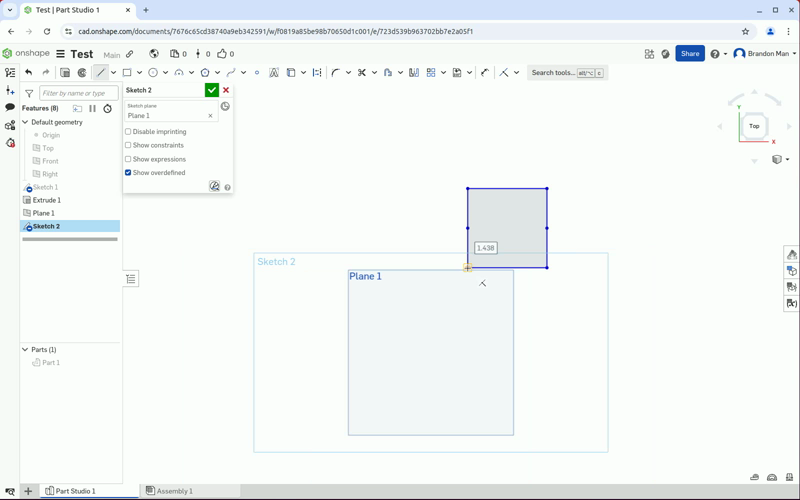
scroll(-6)
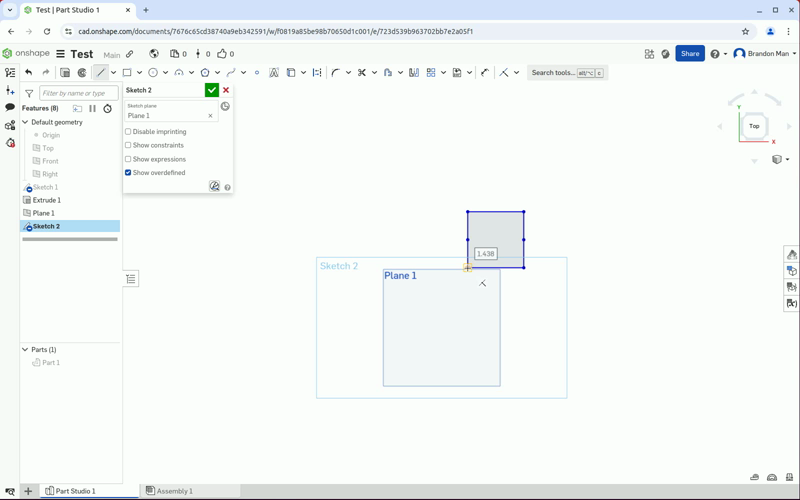
scroll(-6)
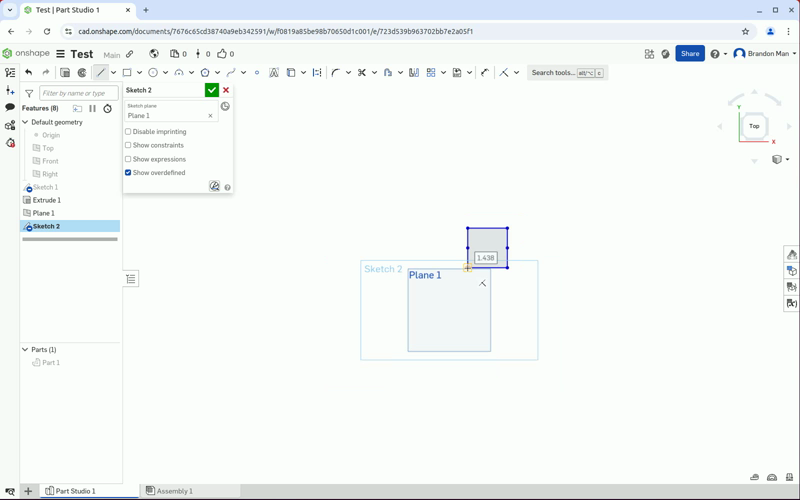
scroll(-6)
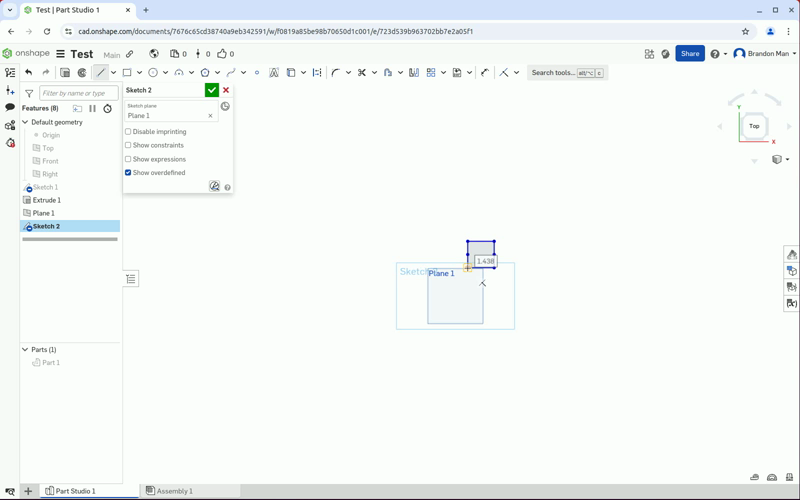
scroll(-6)
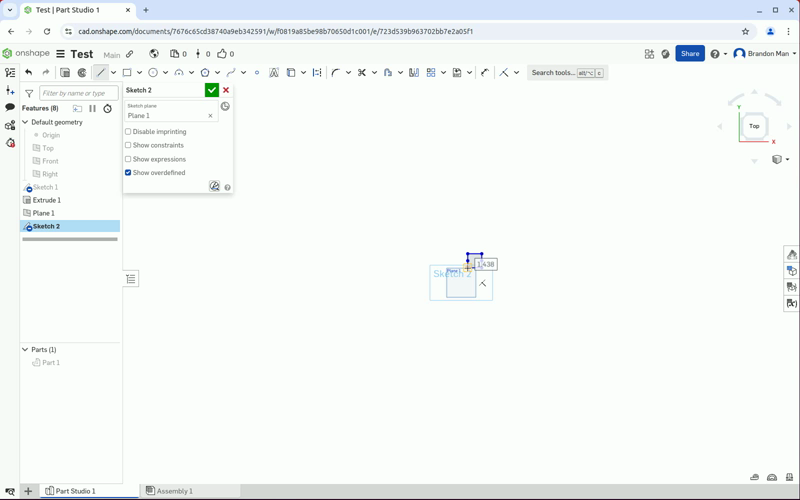
key(esc)
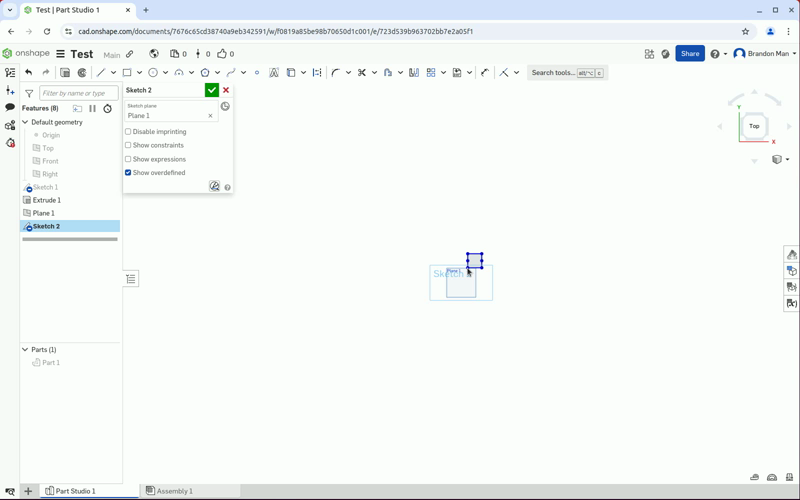
mouse_move(469, 265)
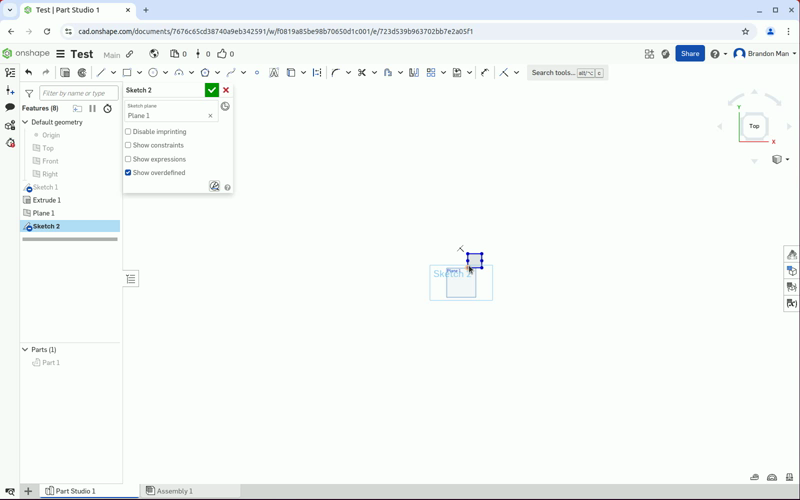
scroll(6)
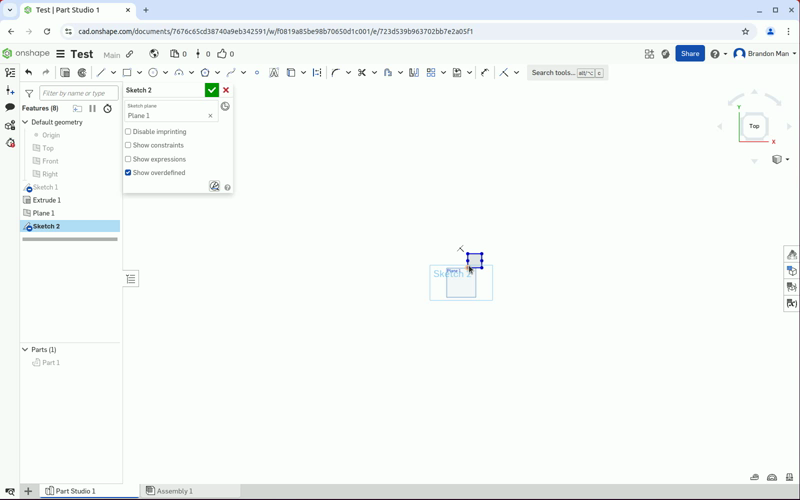
scroll(6)
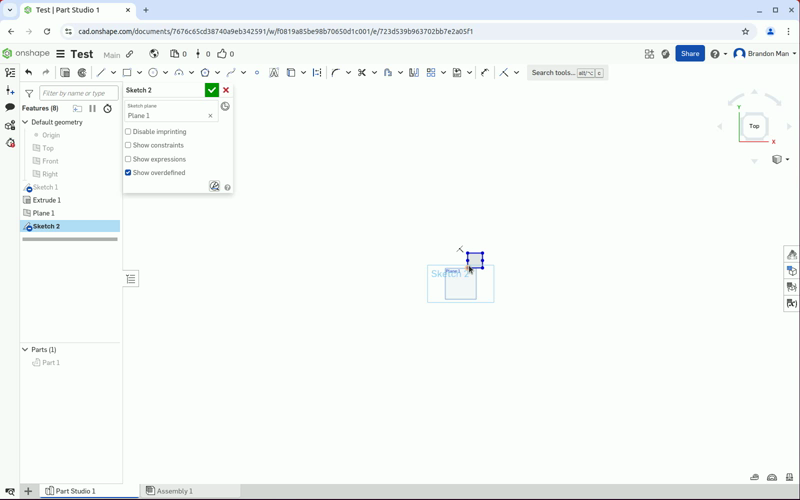
scroll(6)
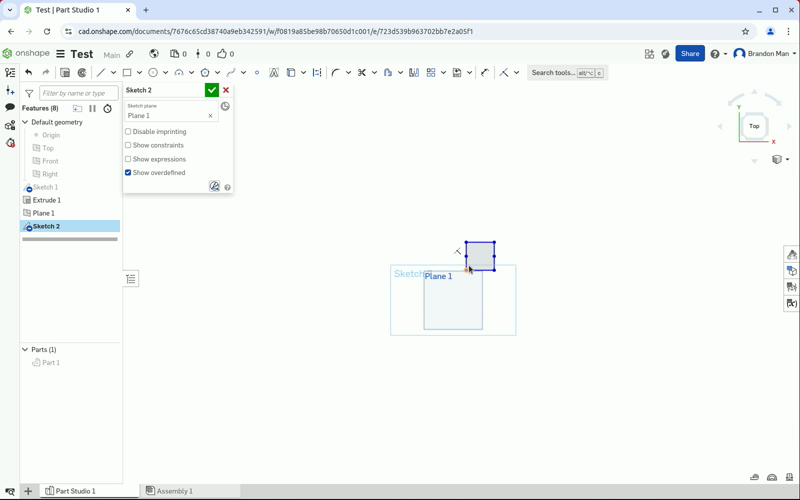
scroll(6)
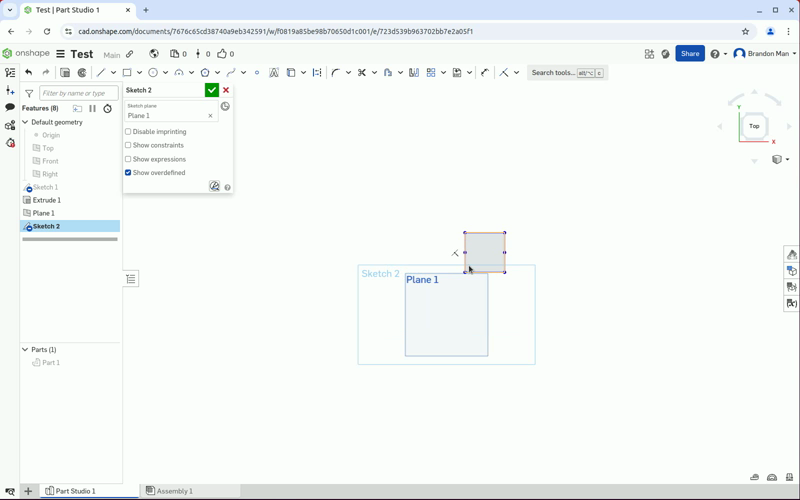
scroll(6)
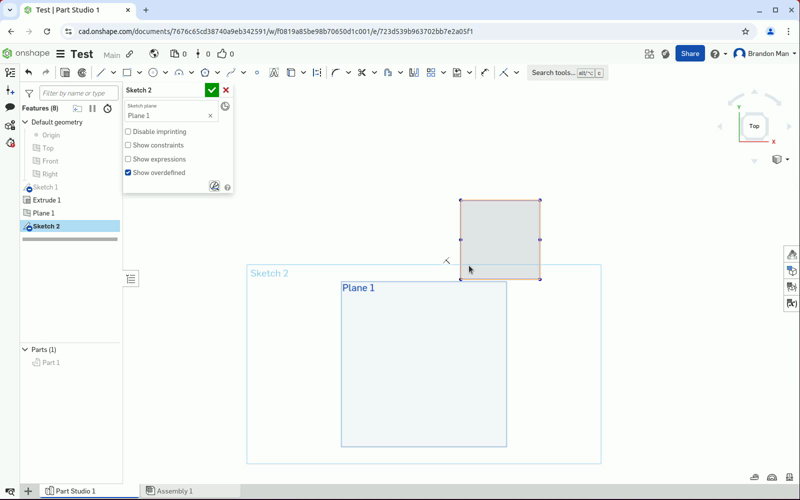
scroll(6)
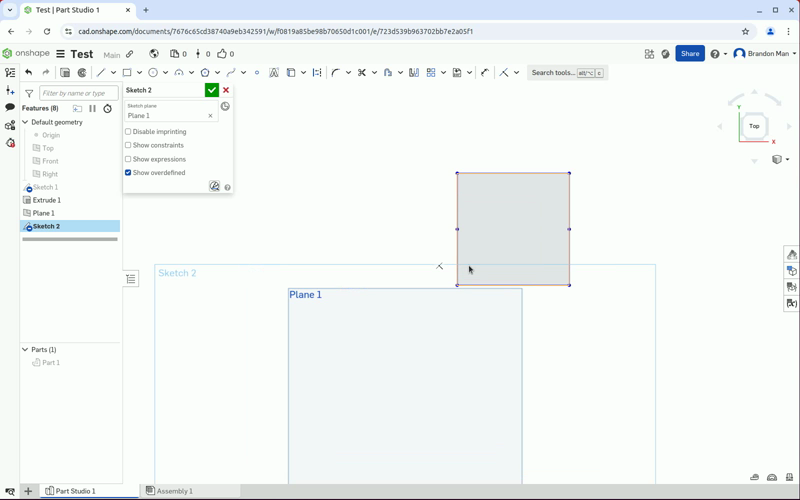
scroll(6)
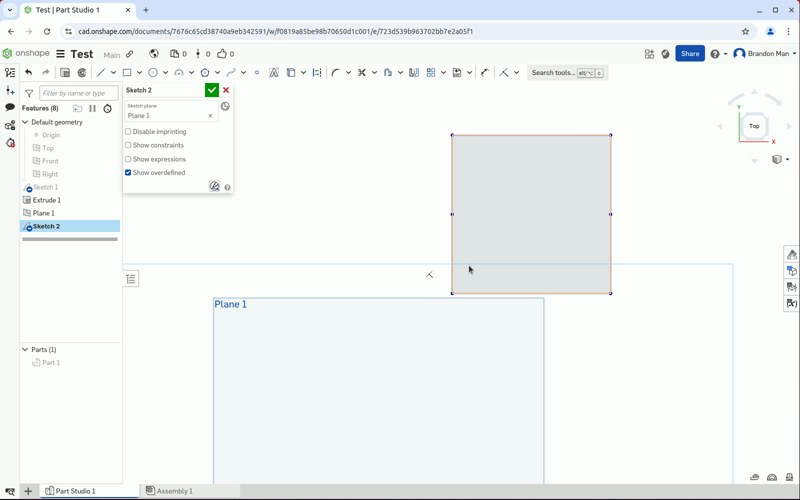
click(469, 265)
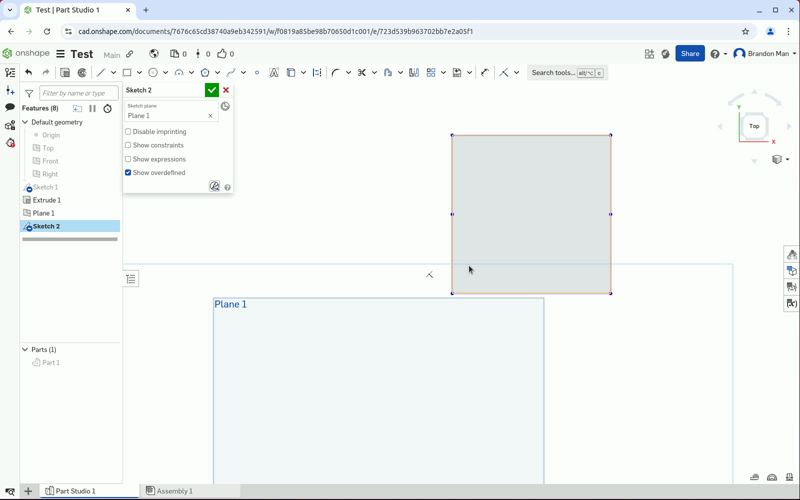
scroll(-6)
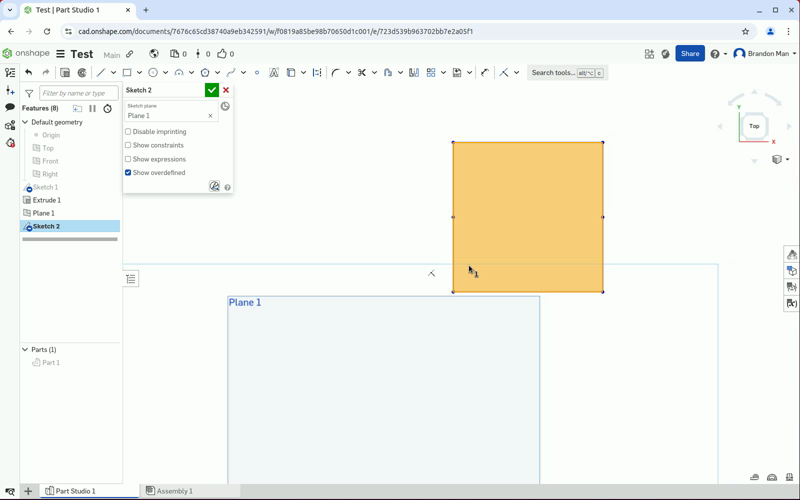
scroll(-6)
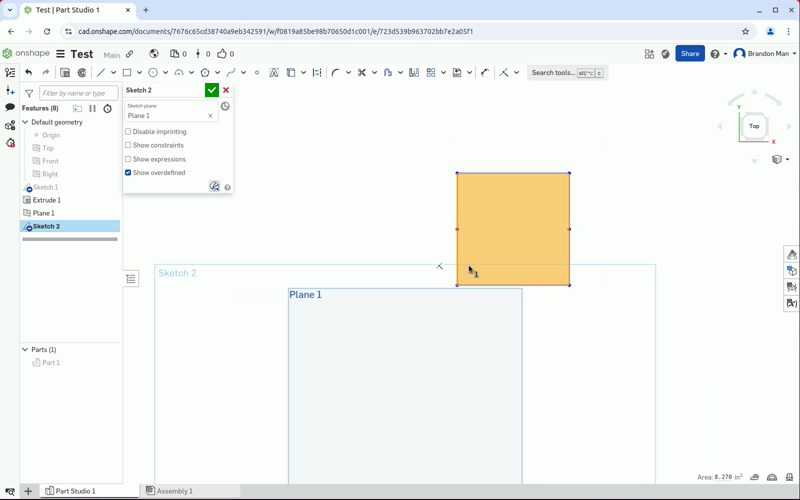
scroll(-6)
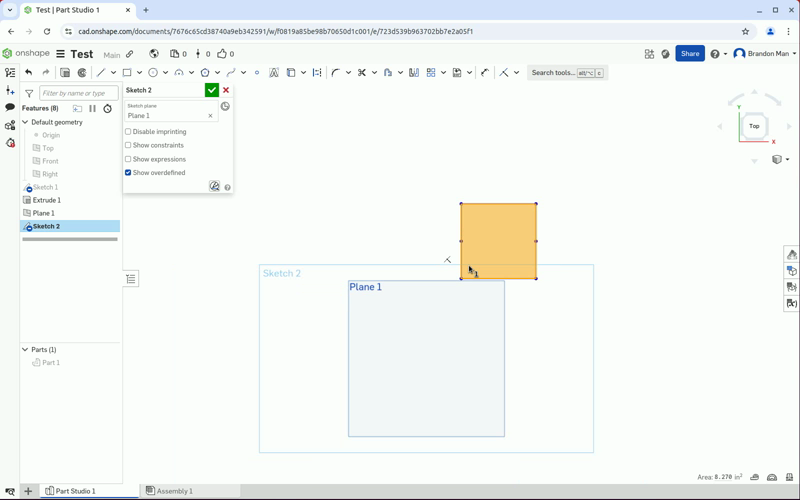
scroll(-6)
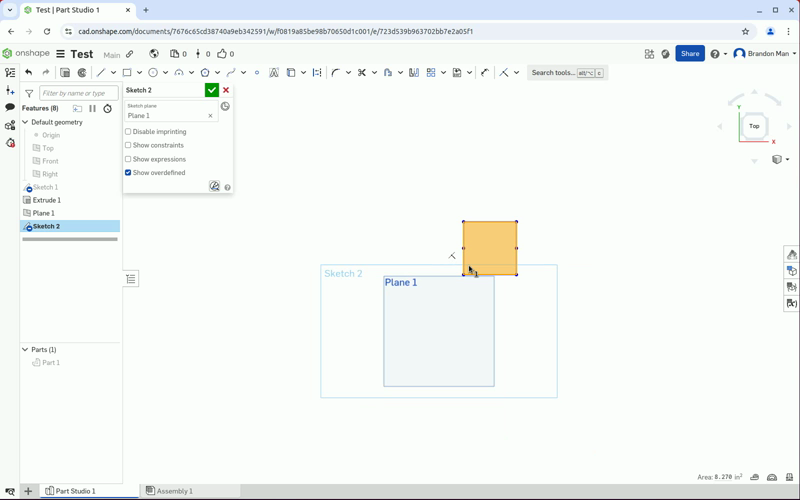
scroll(-6)
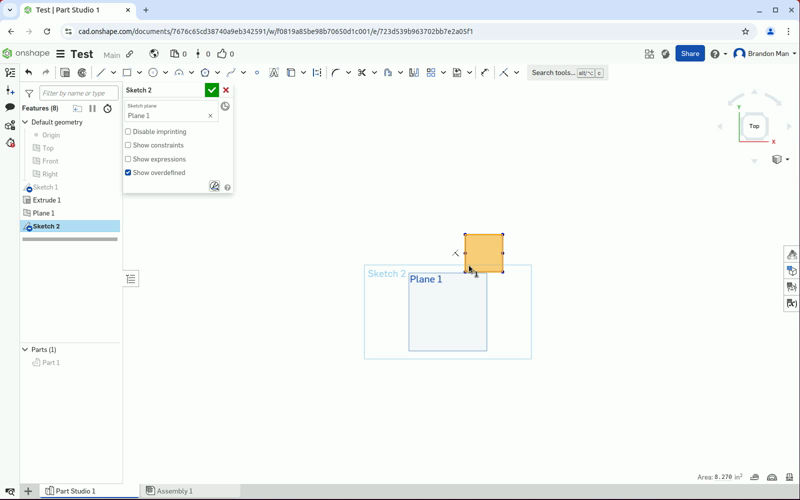
scroll(-6)
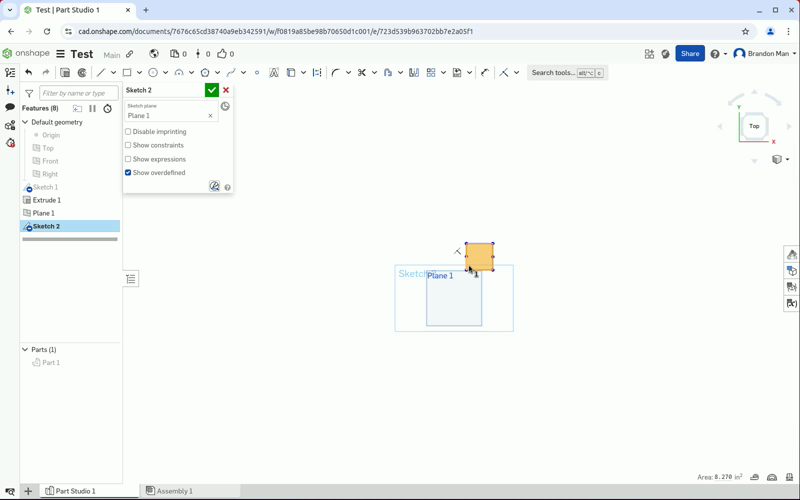
scroll(-6)
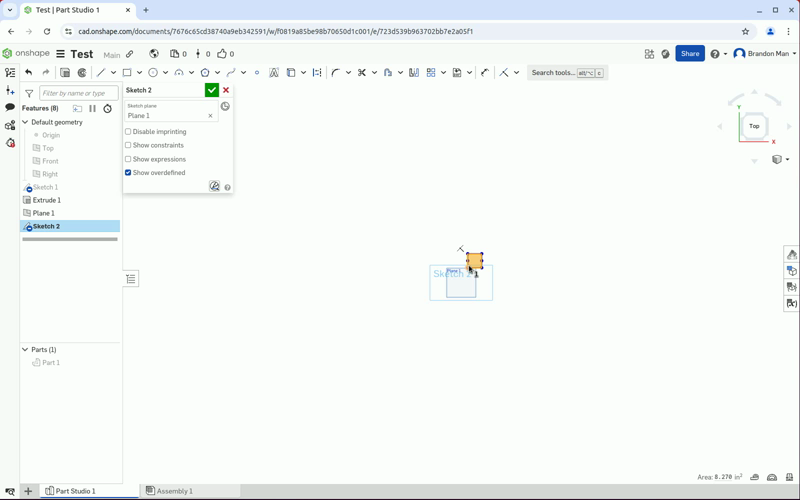
mouse_move(73, 352)
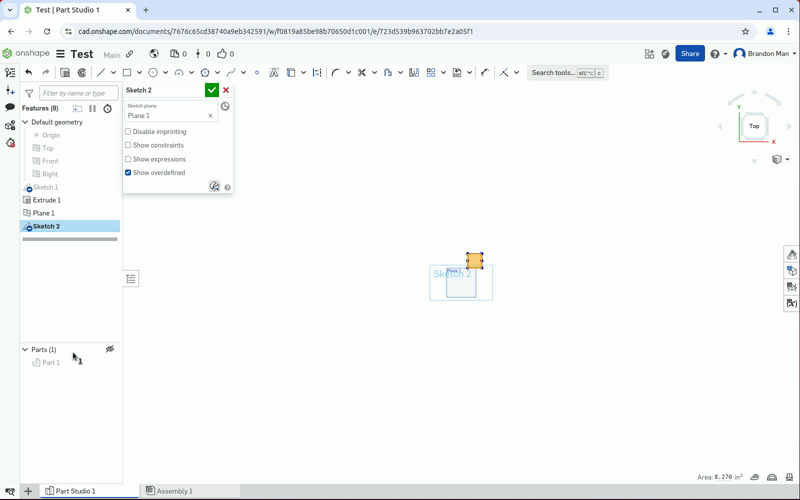
key(shift+y)
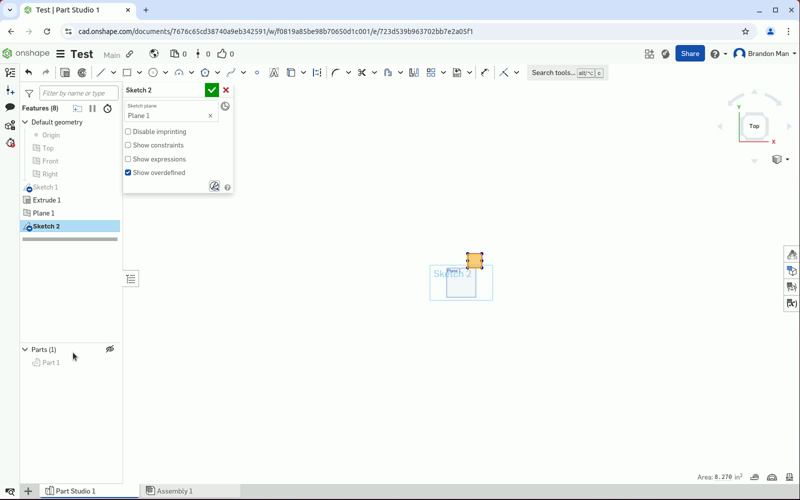
key(shift+e)
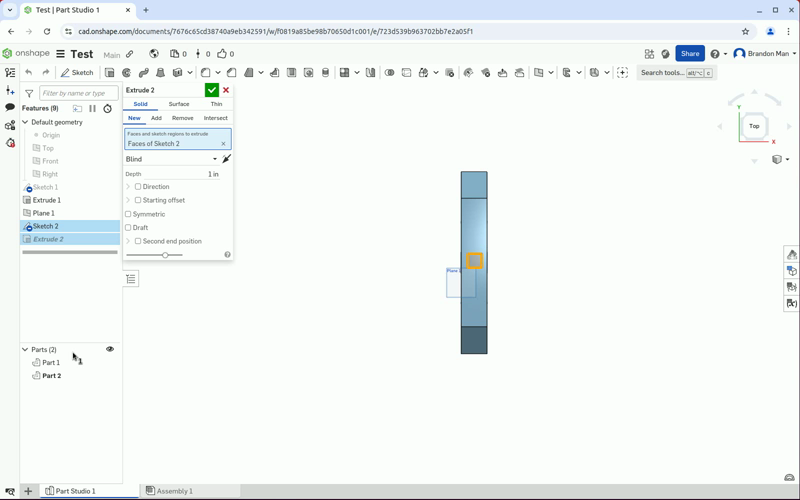
mouse_move(143, 106)
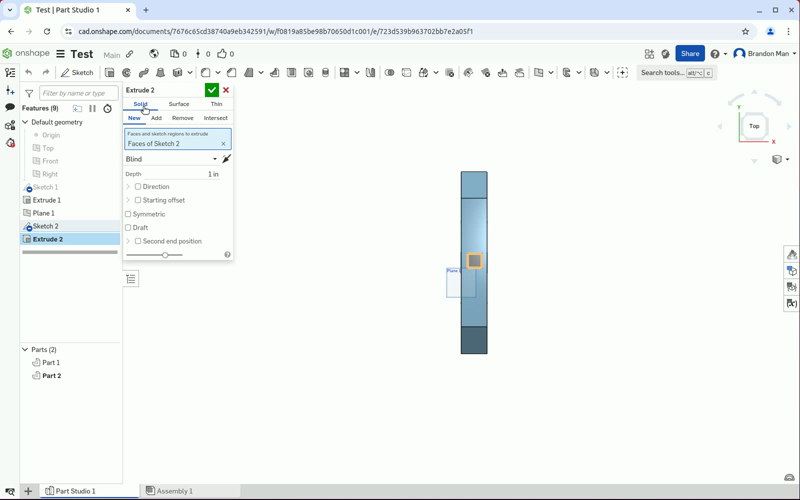
click(143, 106)
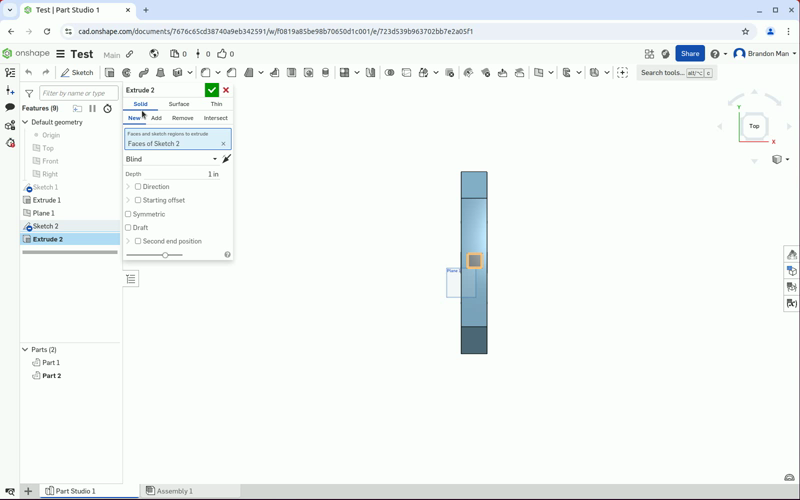
mouse_move(137, 120)
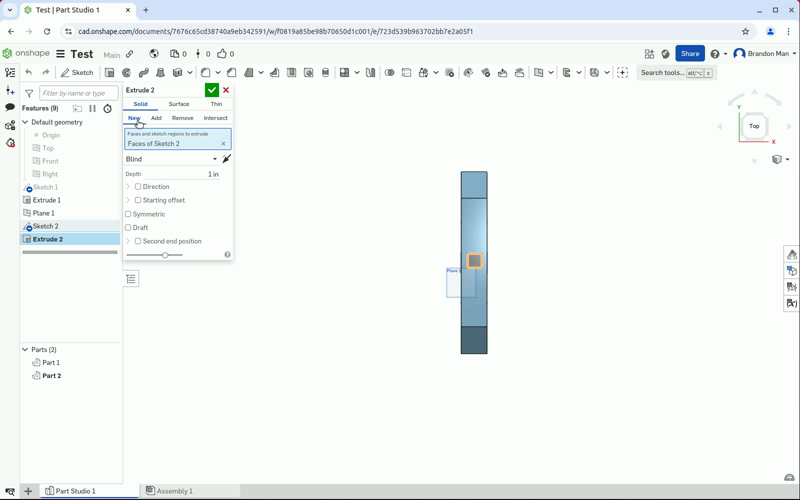
click(137, 120)
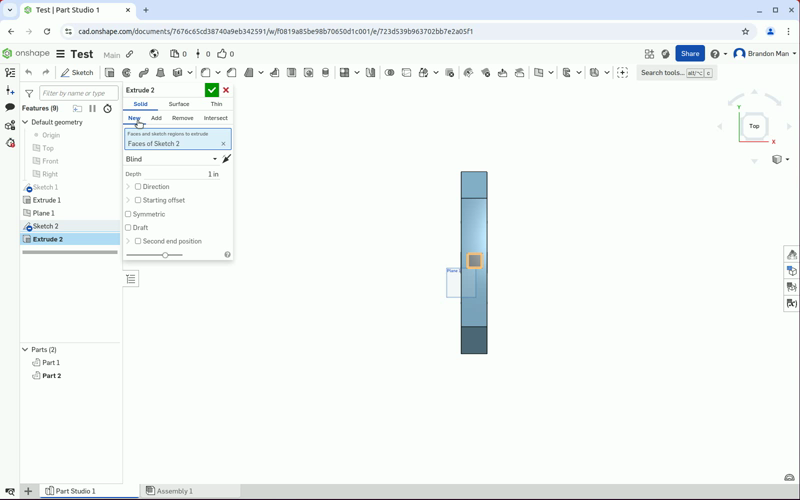
key(tab, 4)
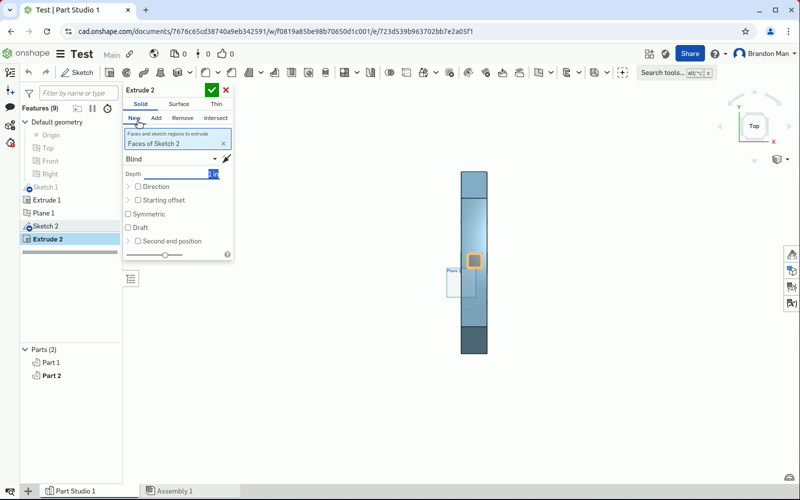
text(5.296)
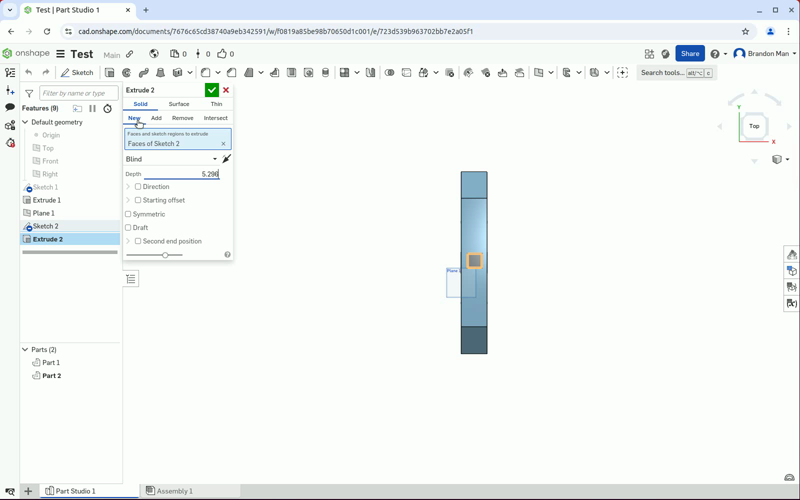
key(enter)
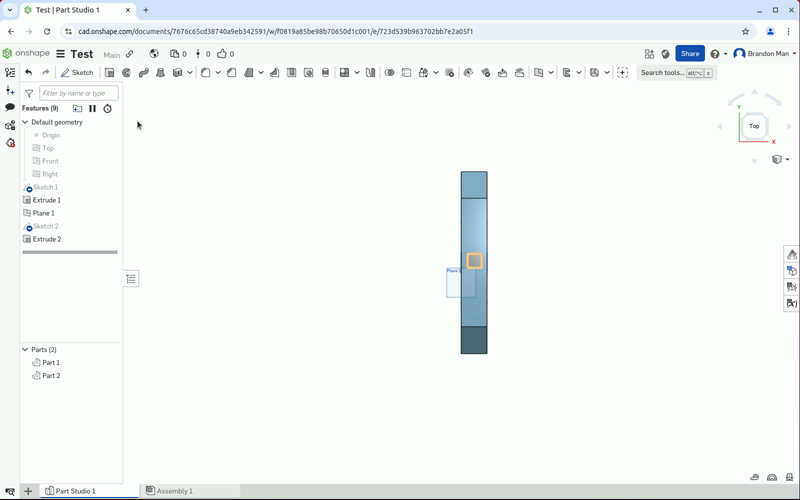
key(shift+h)
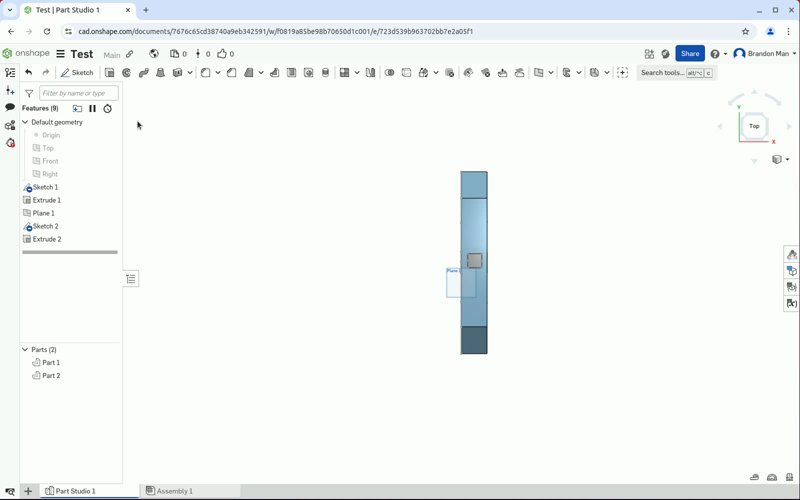
key(shift+h)
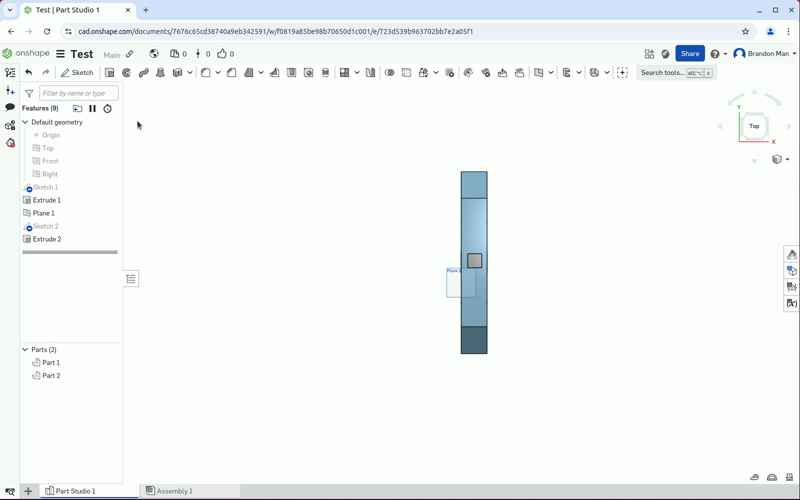
mouse_move(73, 189)
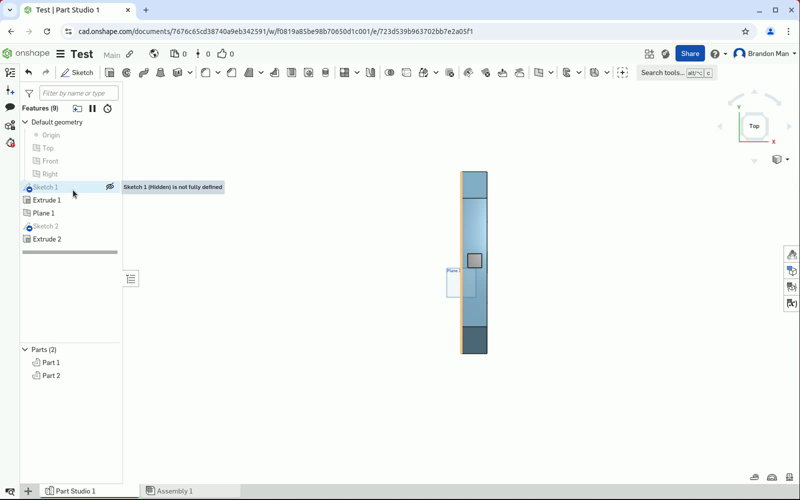
click(73, 189)
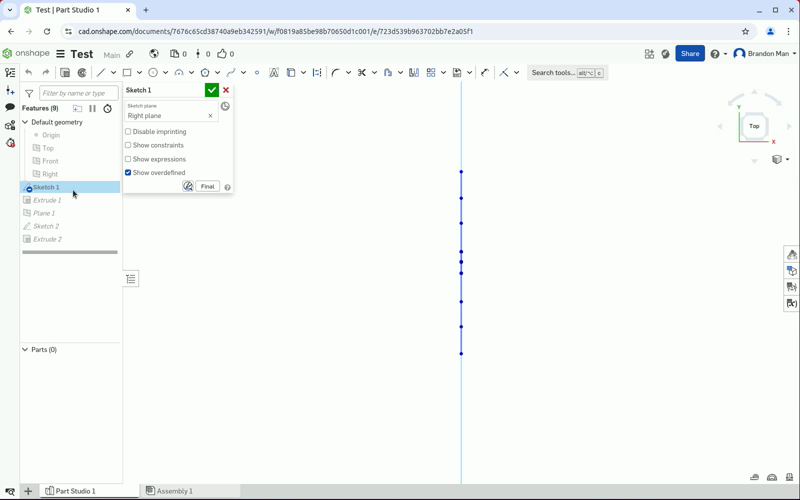
mouse_move(229, 92)
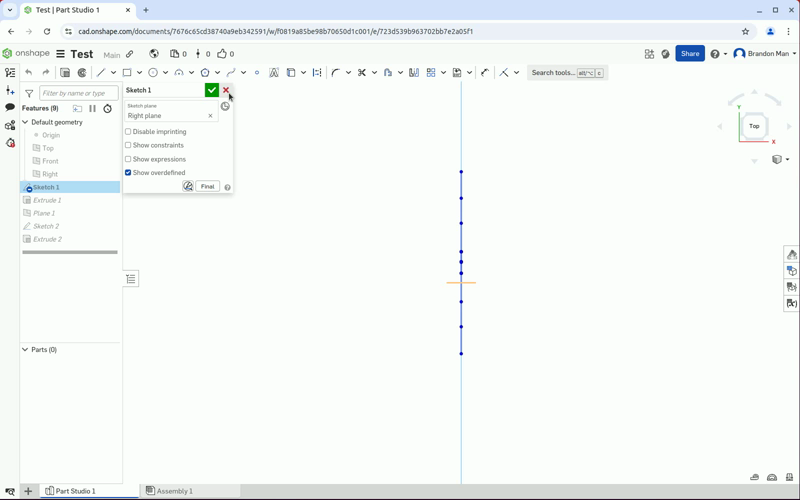
click(229, 92)
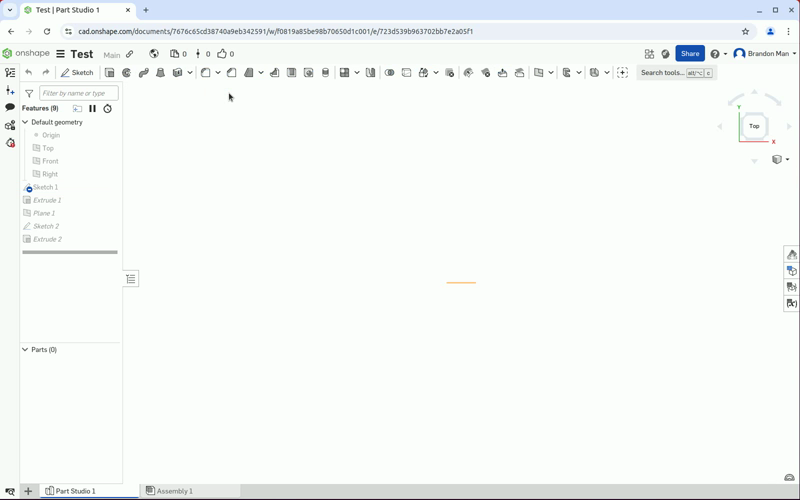
key(shift+s)
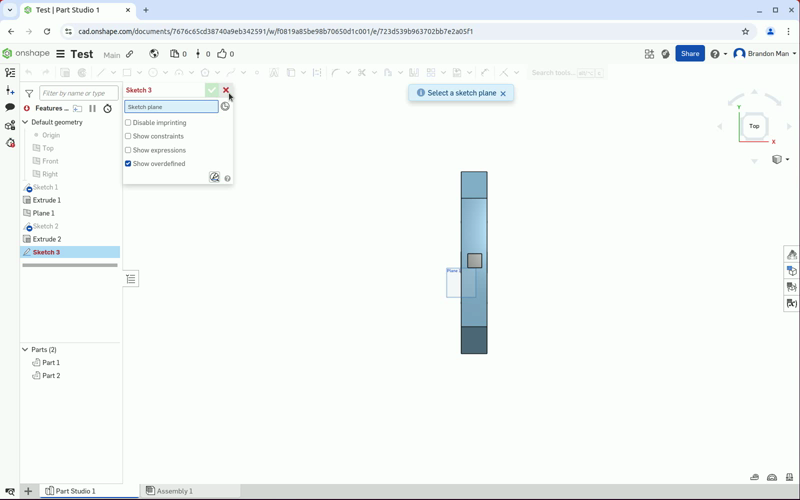
mouse_move(73, 215)
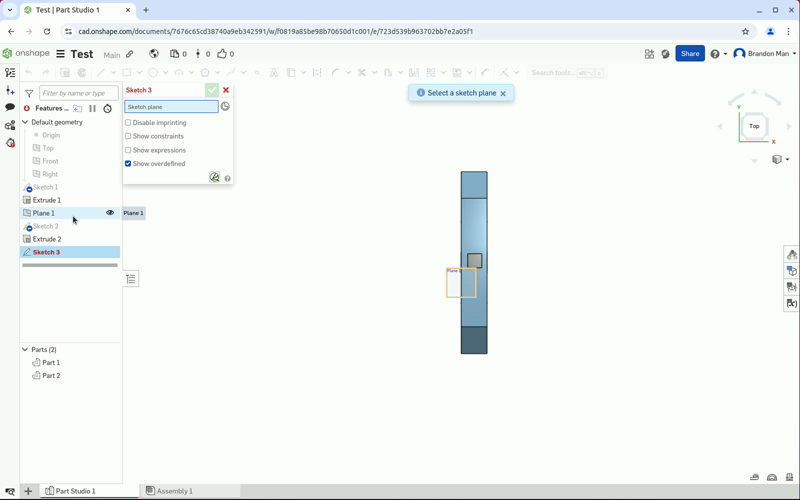
click(73, 215)
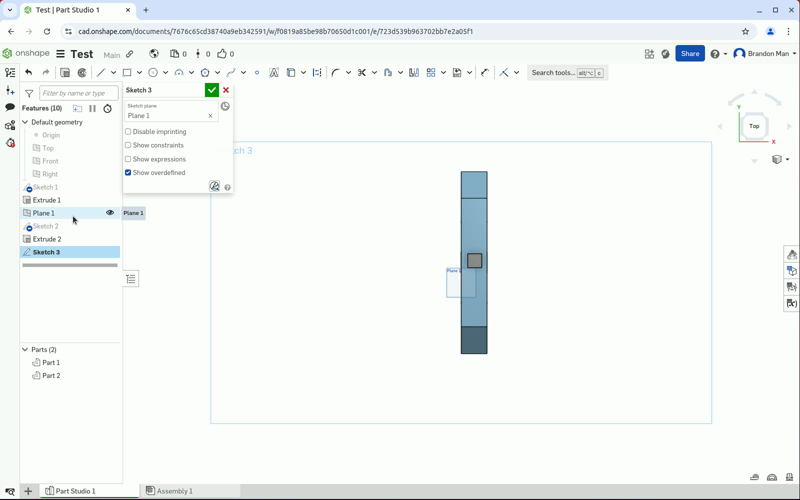
mouse_move(73, 352)
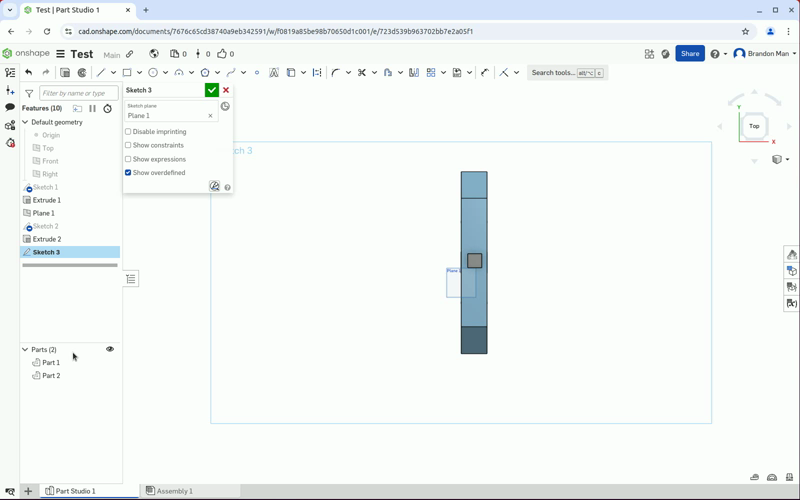
key(y)
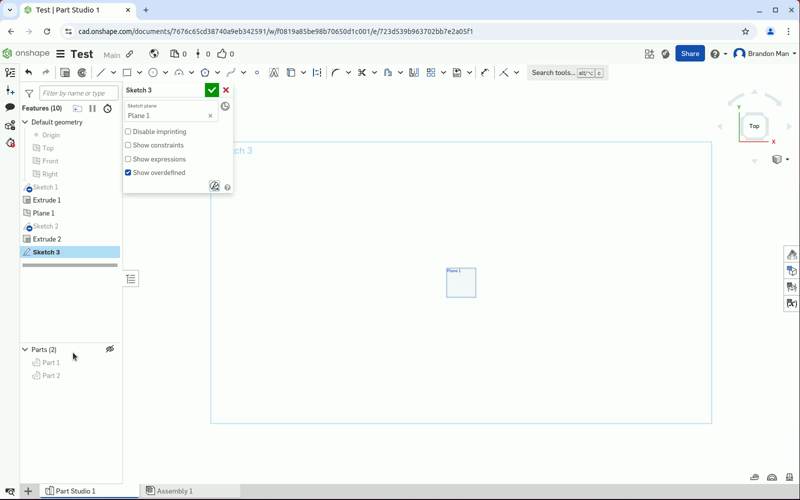
key(l)
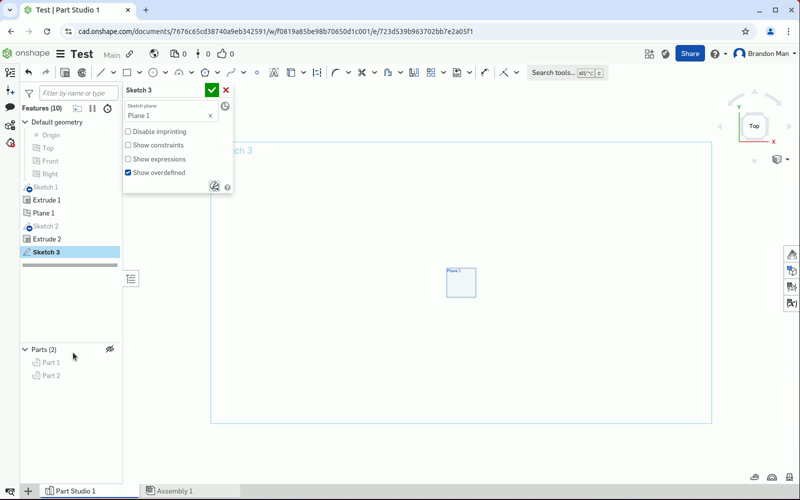
key_down(shift)
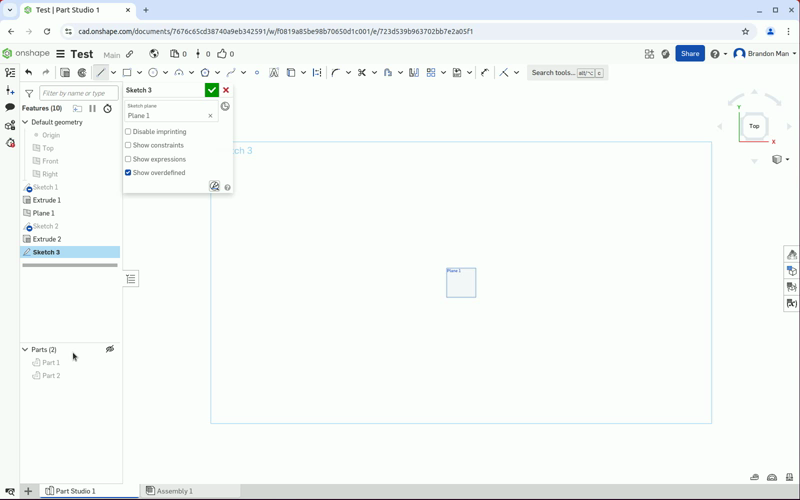
mouse_move(467, 300)
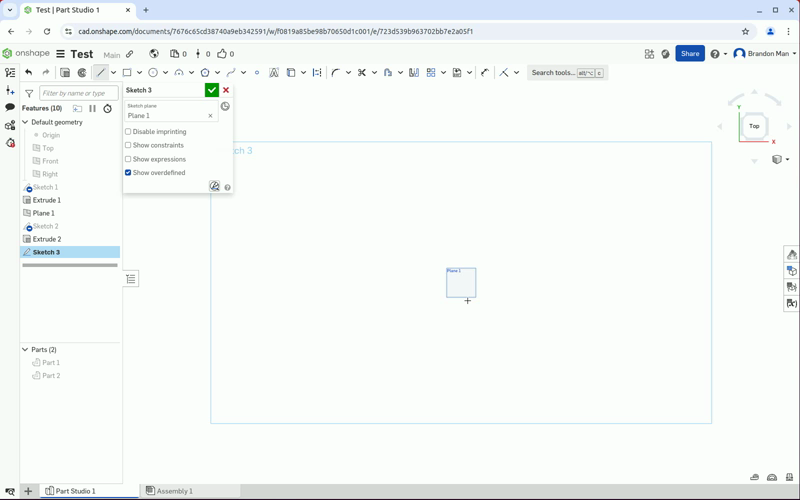
click(467, 300)
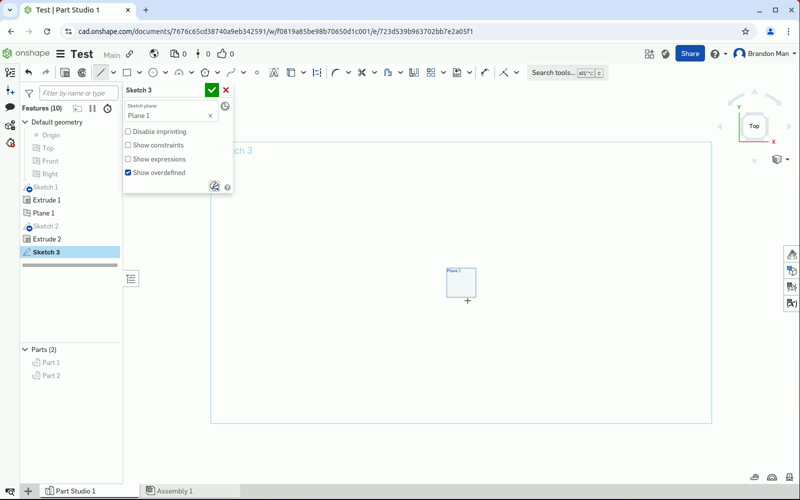
key_up(shift)
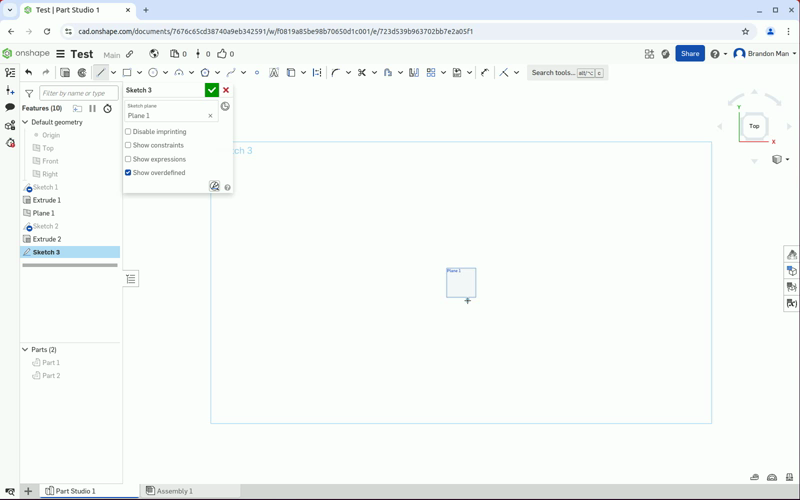
key_down(shift)
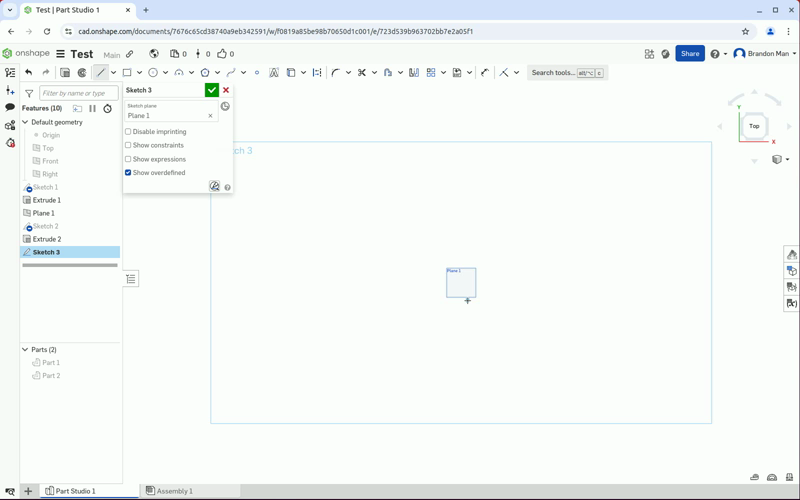
mouse_move(497, 300)
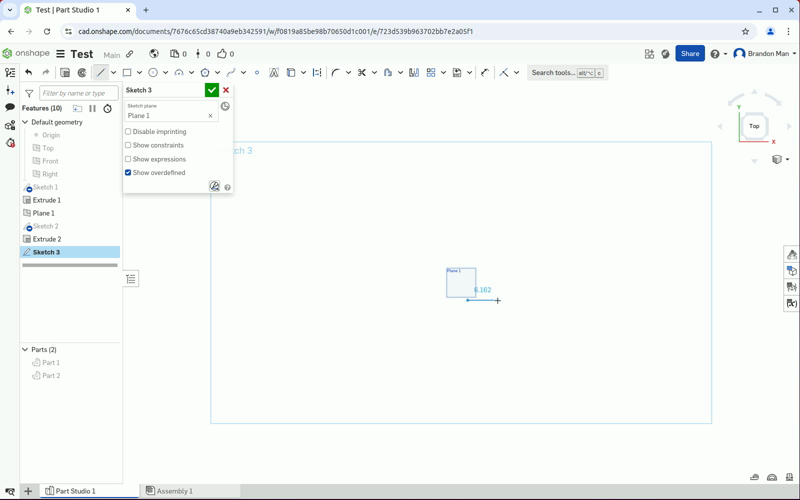
mouse_move(481, 300)
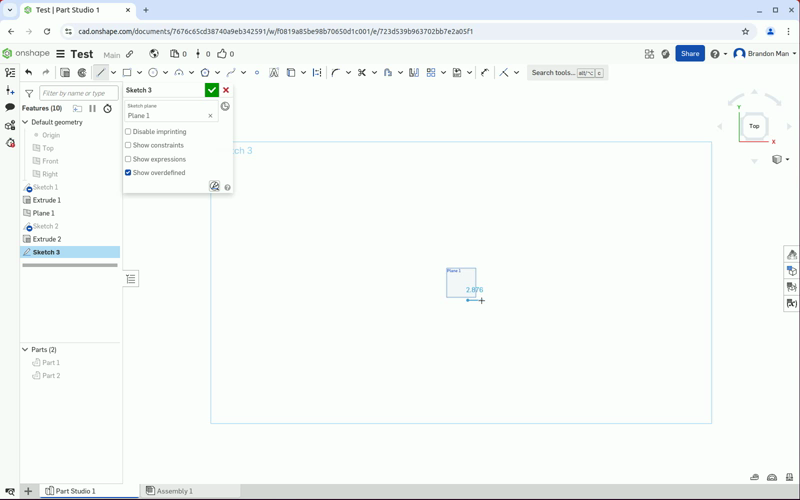
click(481, 300)
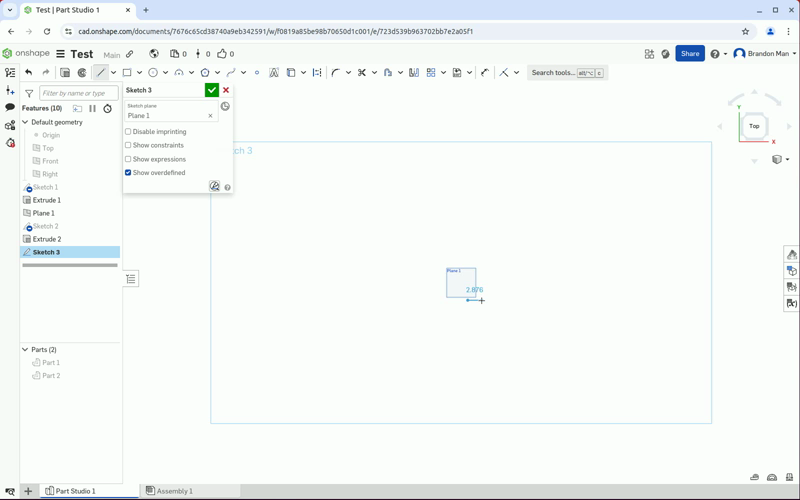
key_up(shift)
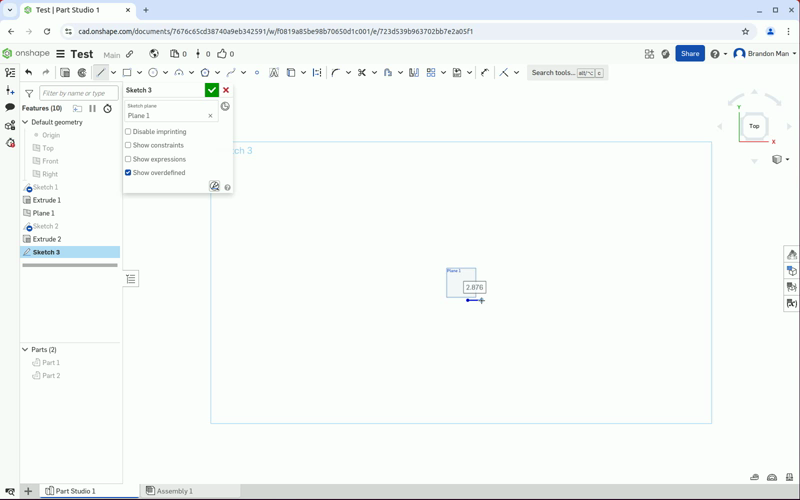
key_down(shift)
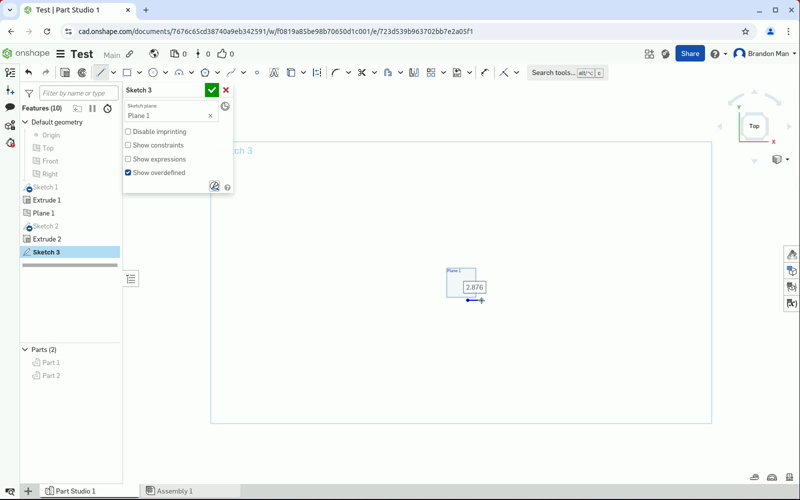
mouse_move(511, 300)
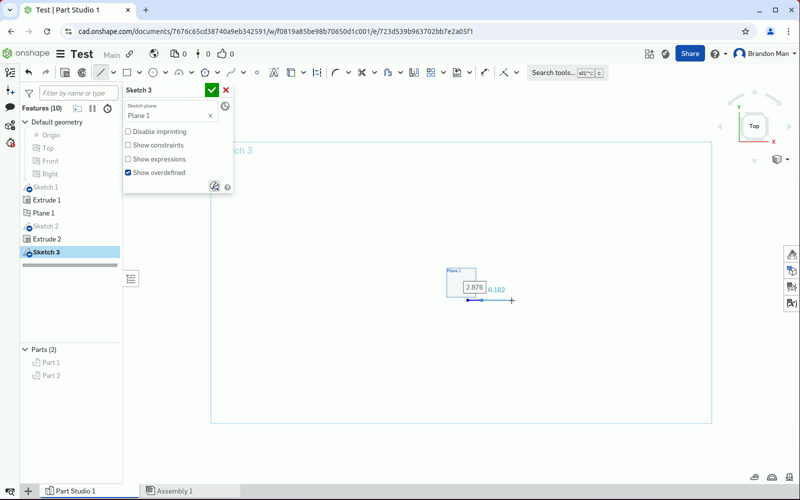
mouse_move(481, 293)
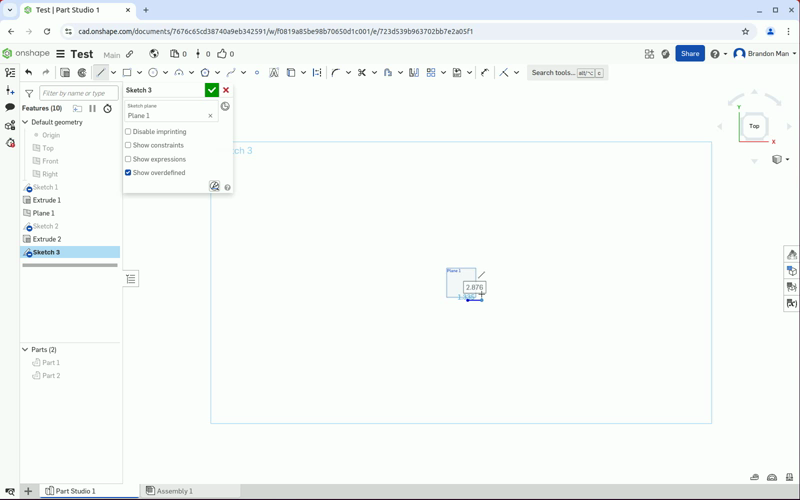
scroll(6)
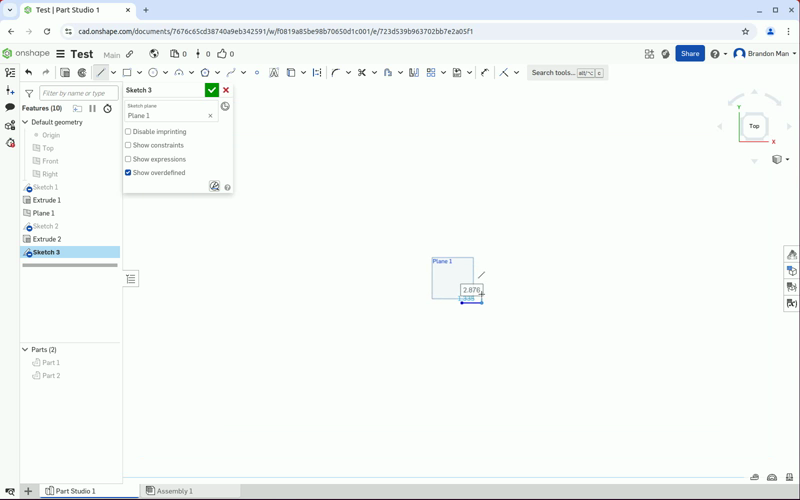
scroll(6)
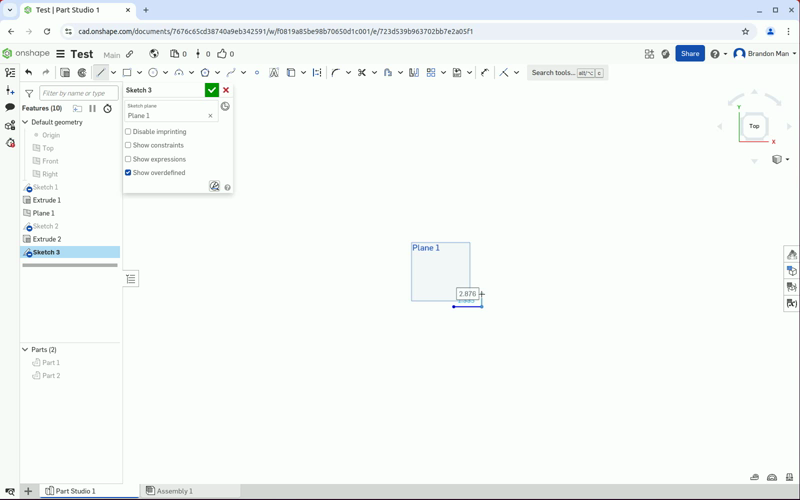
scroll(6)
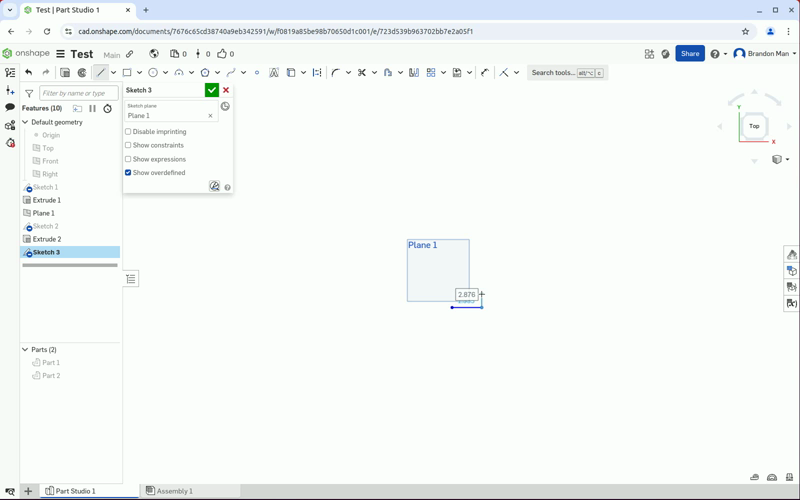
scroll(6)
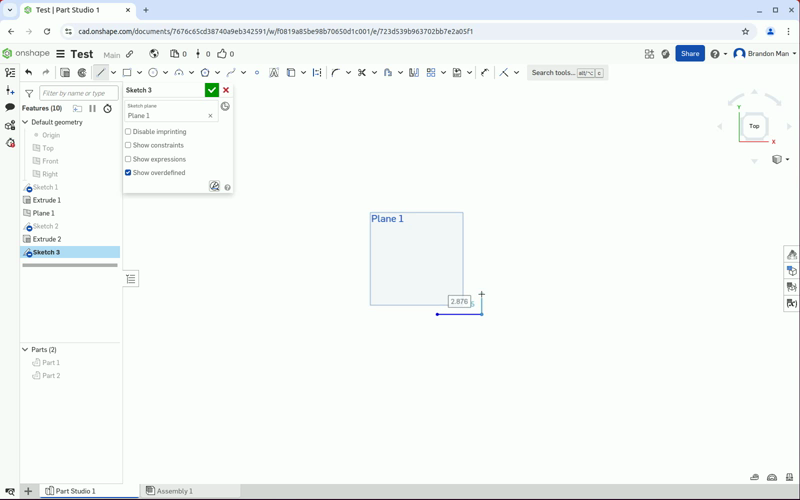
scroll(6)
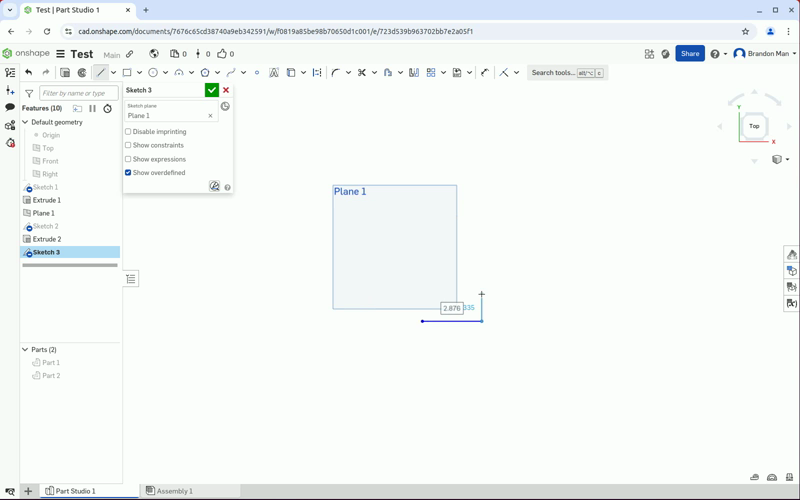
scroll(6)
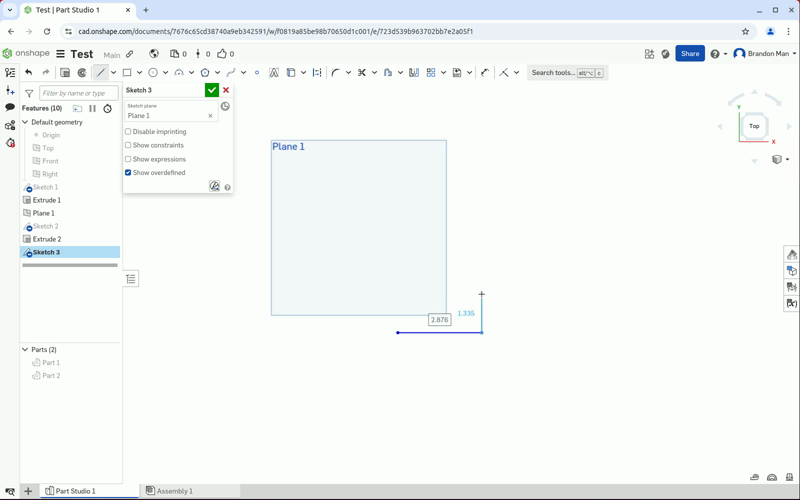
scroll(6)
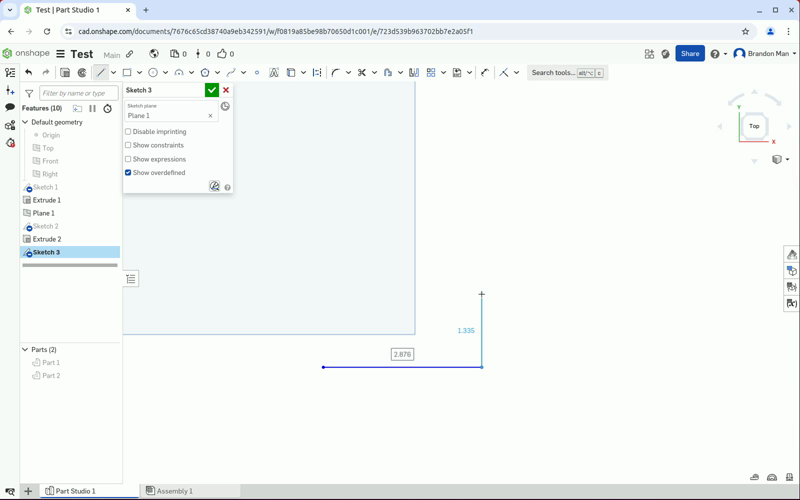
click(481, 293)
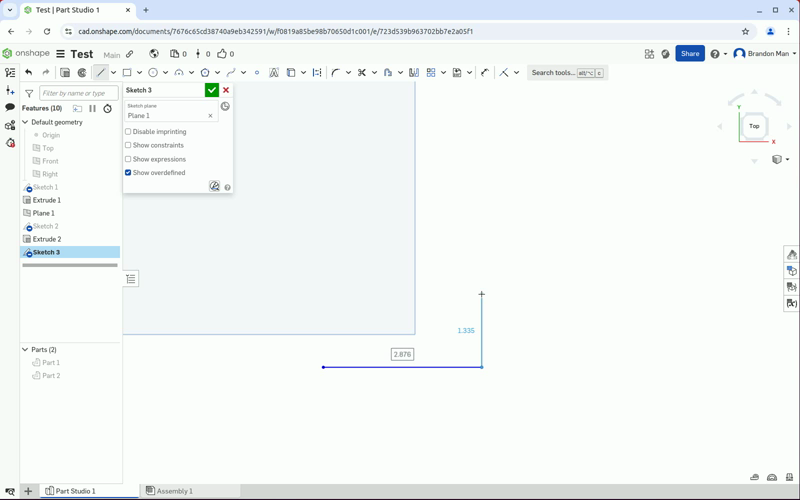
scroll(-6)
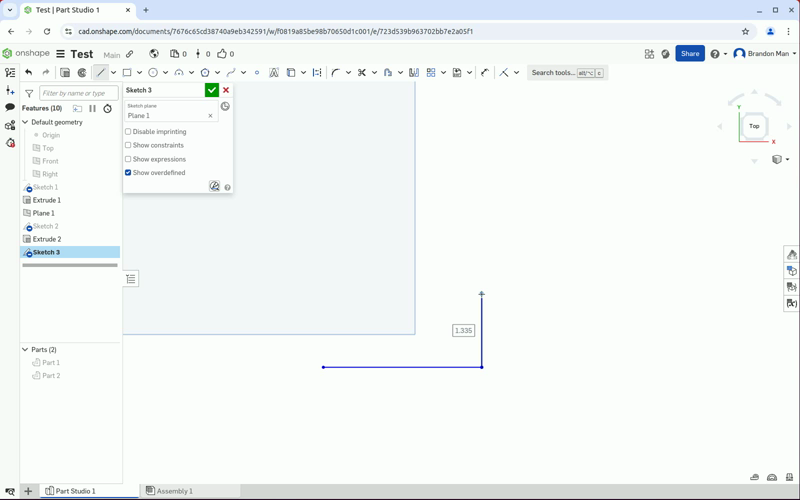
scroll(-6)
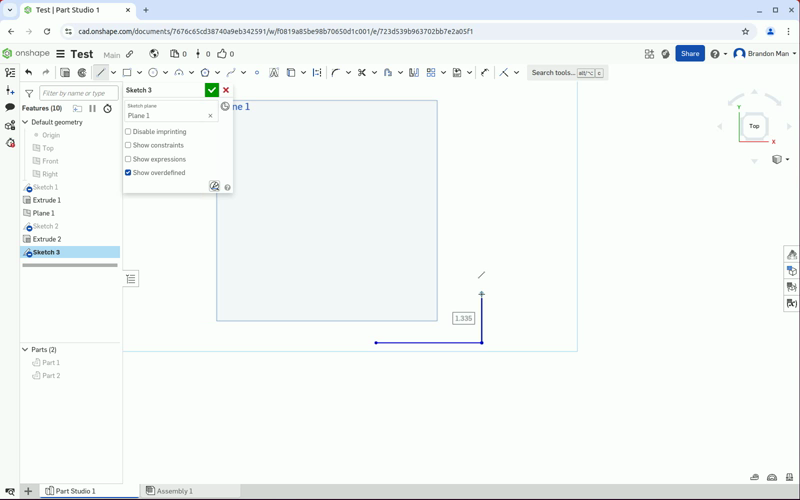
scroll(-6)
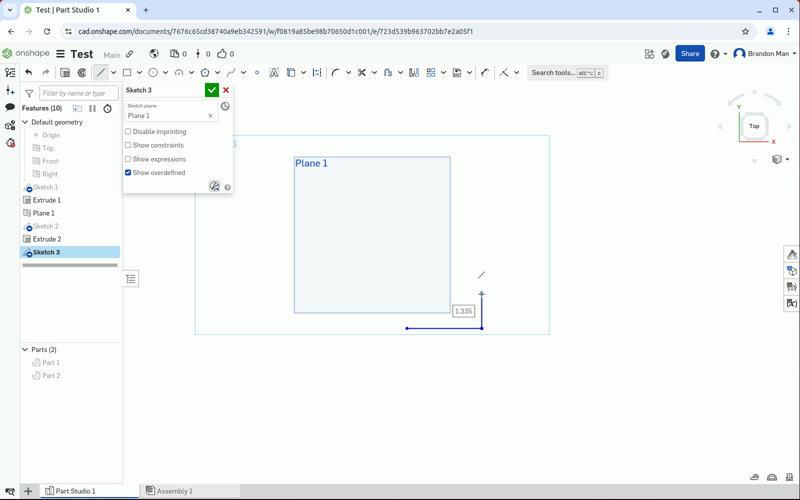
scroll(-6)
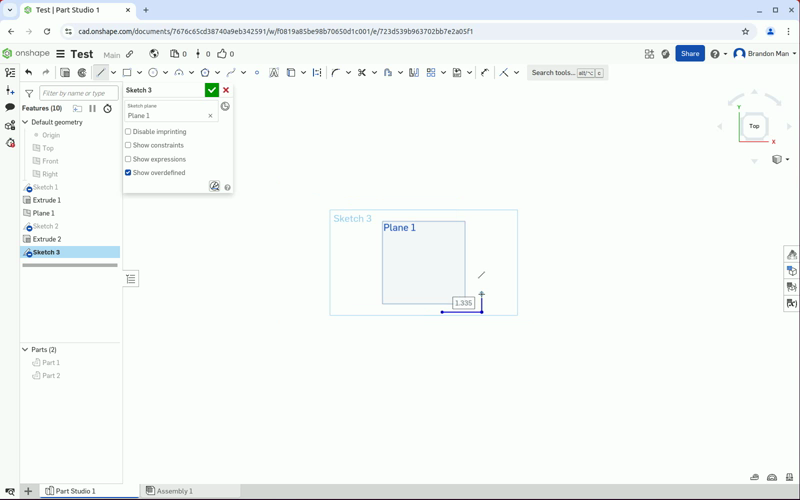
scroll(-6)
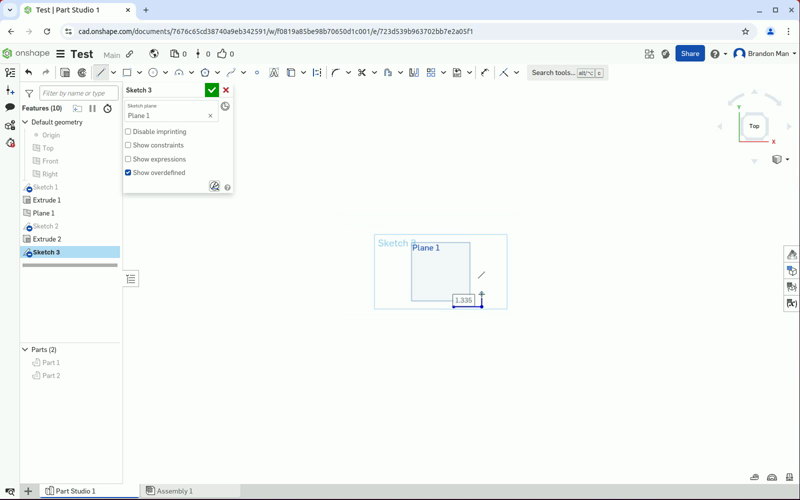
scroll(-6)
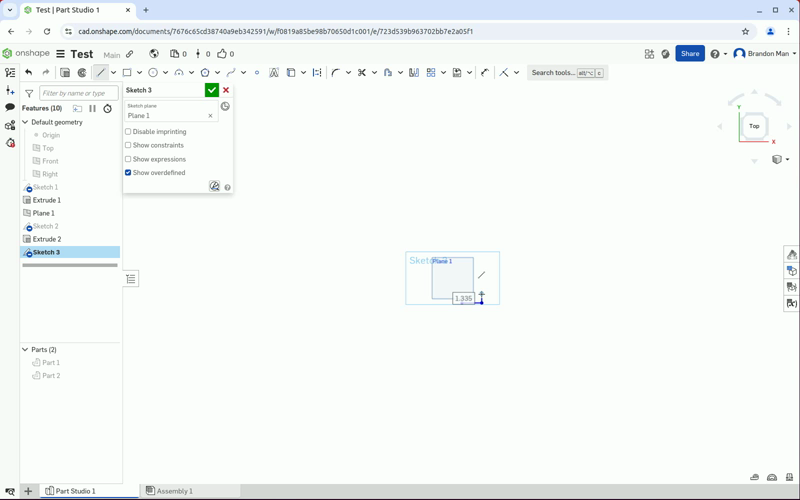
scroll(-6)
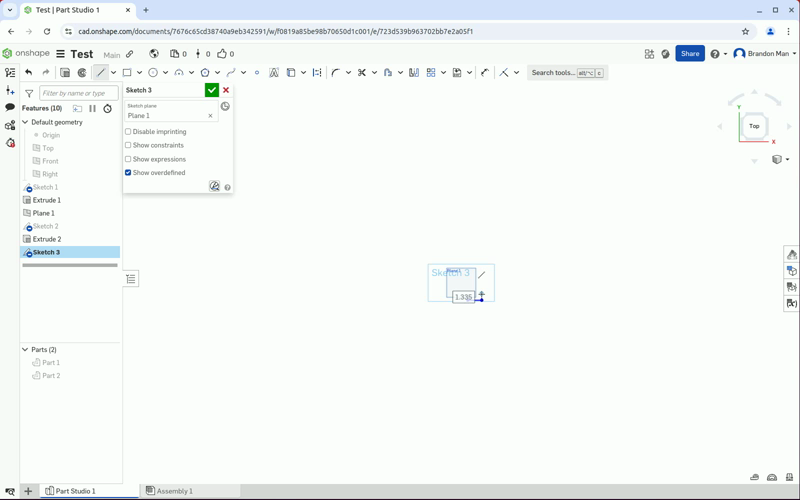
key_up(shift)
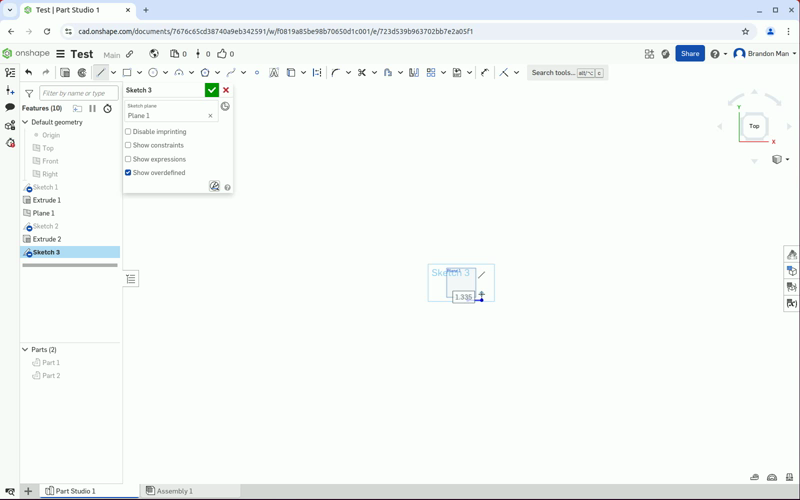
key_down(shift)
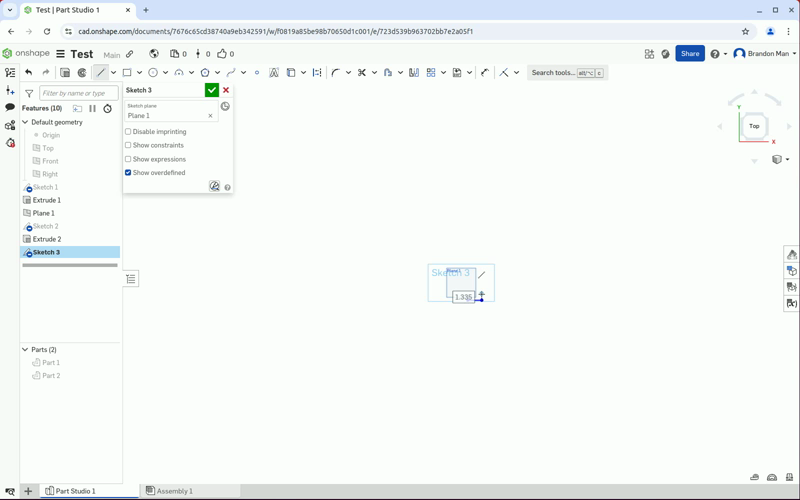
mouse_move(511, 293)
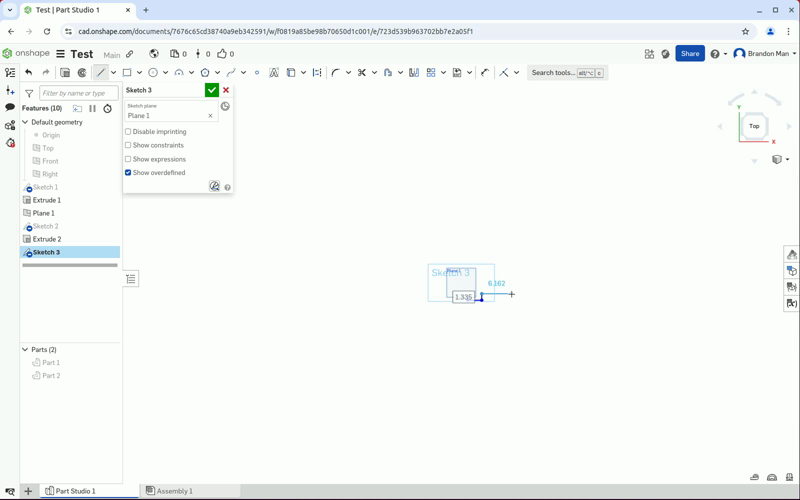
mouse_move(481, 286)
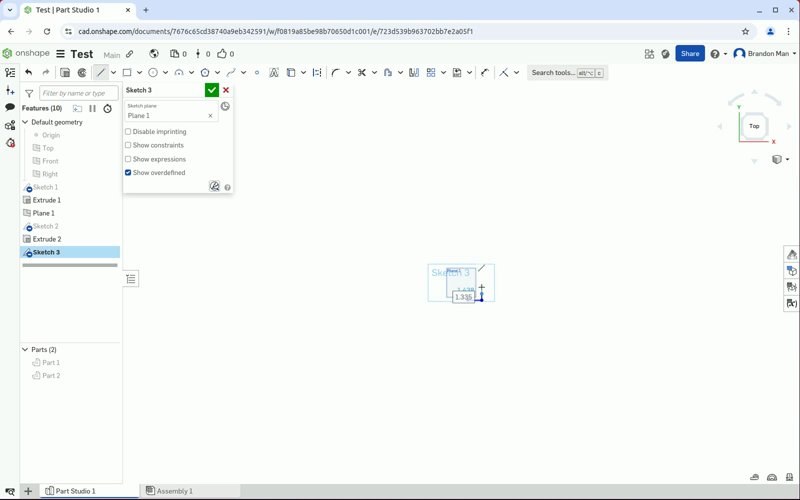
scroll(6)
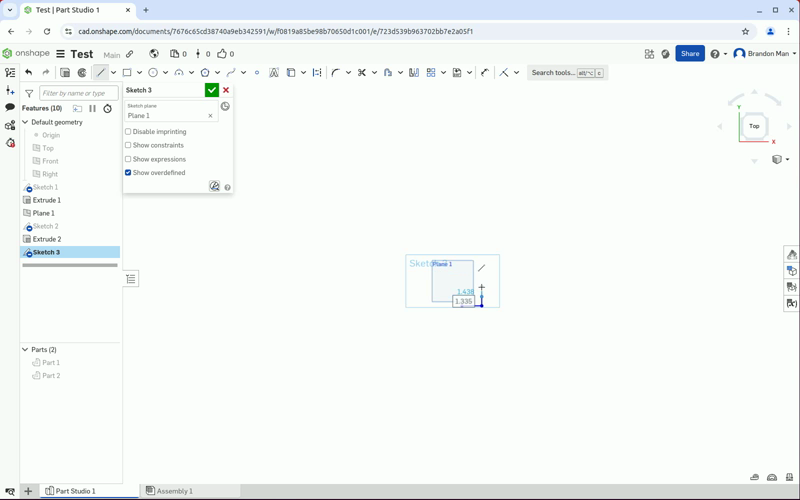
scroll(6)
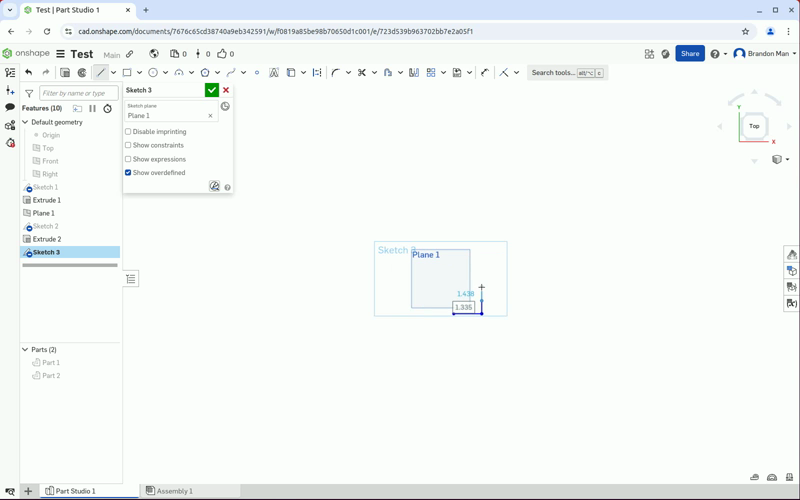
scroll(6)
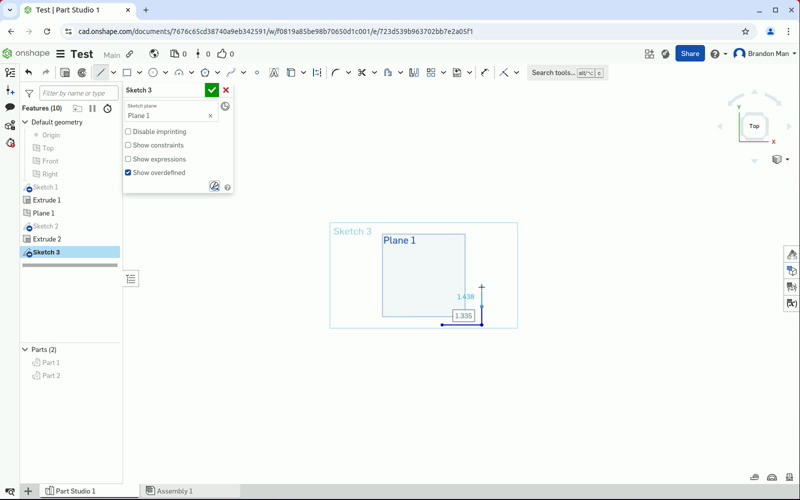
scroll(6)
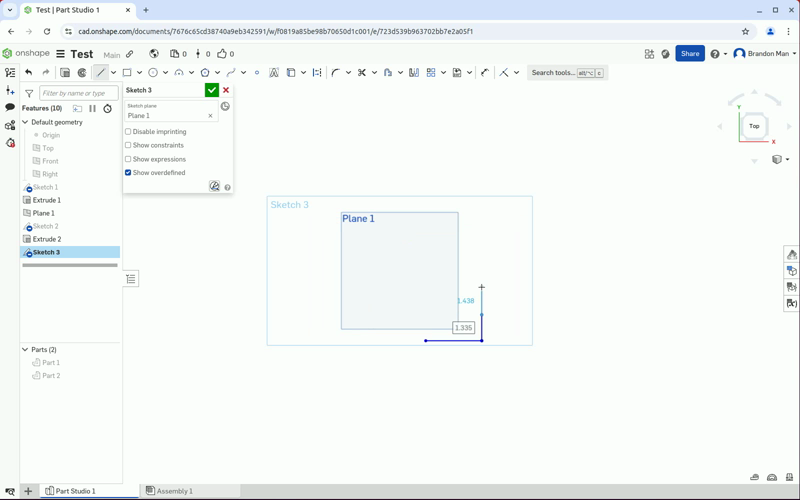
scroll(6)
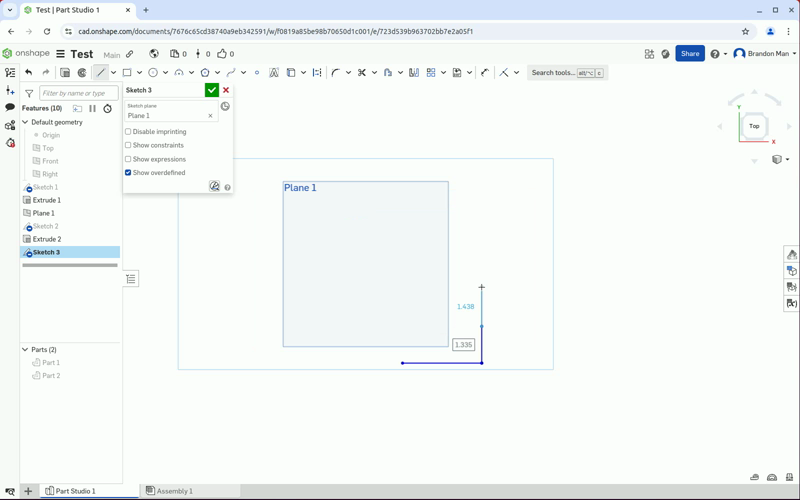
scroll(6)
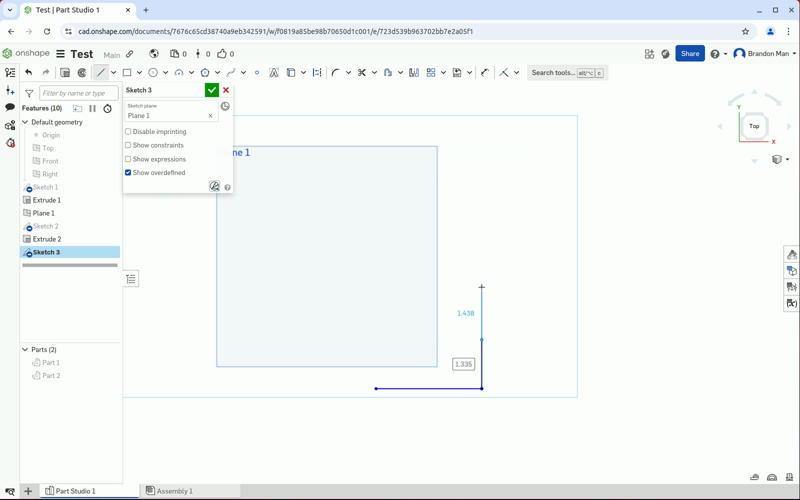
scroll(6)
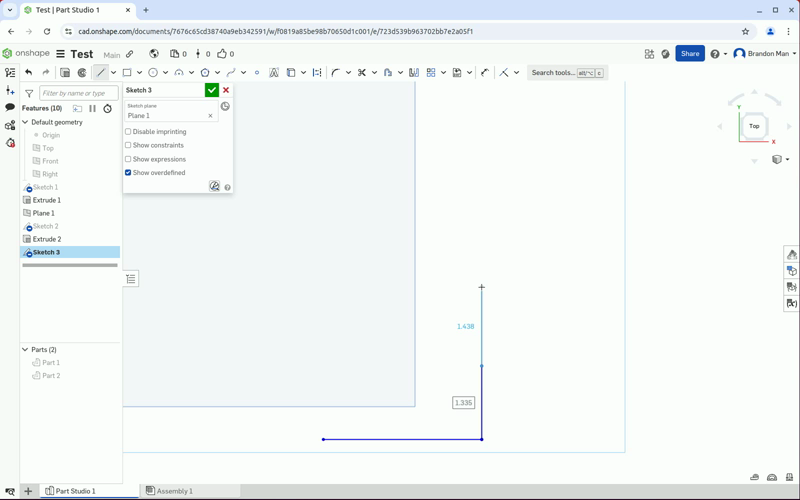
click(481, 286)
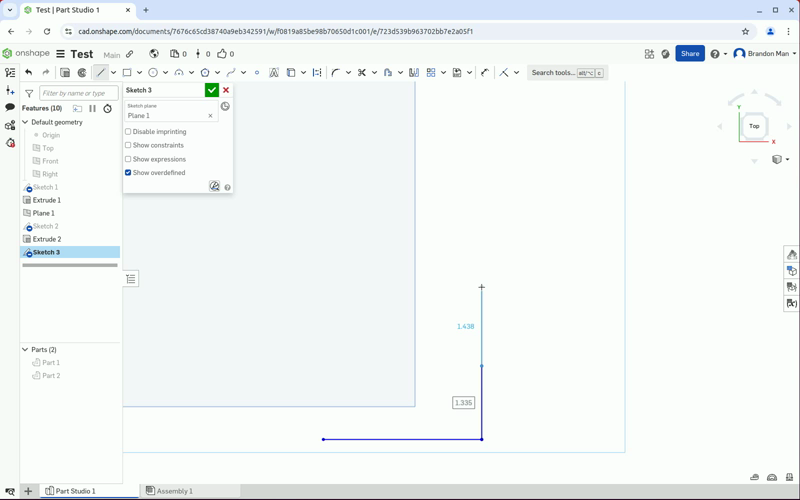
scroll(-6)
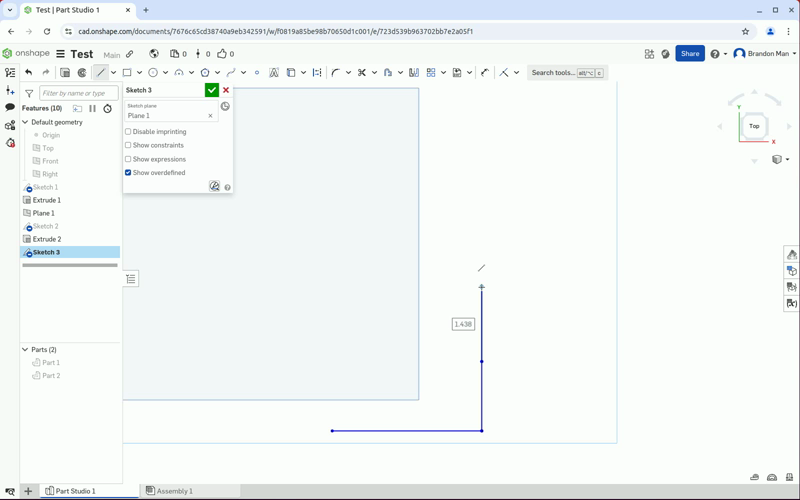
scroll(-6)
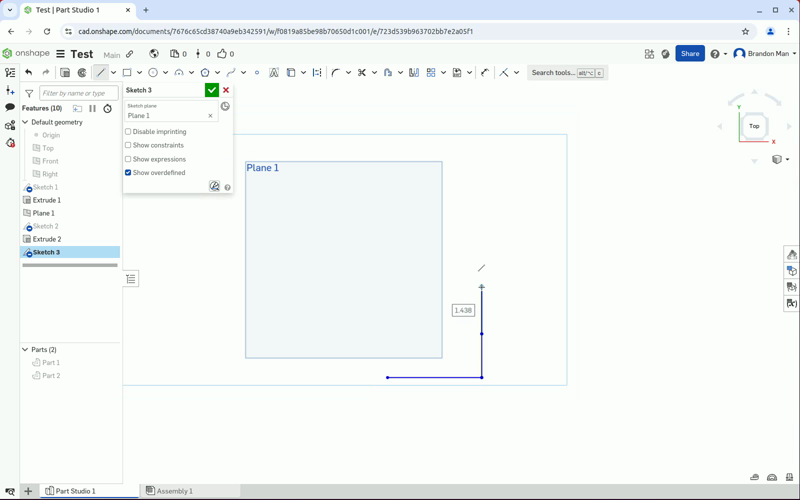
scroll(-6)
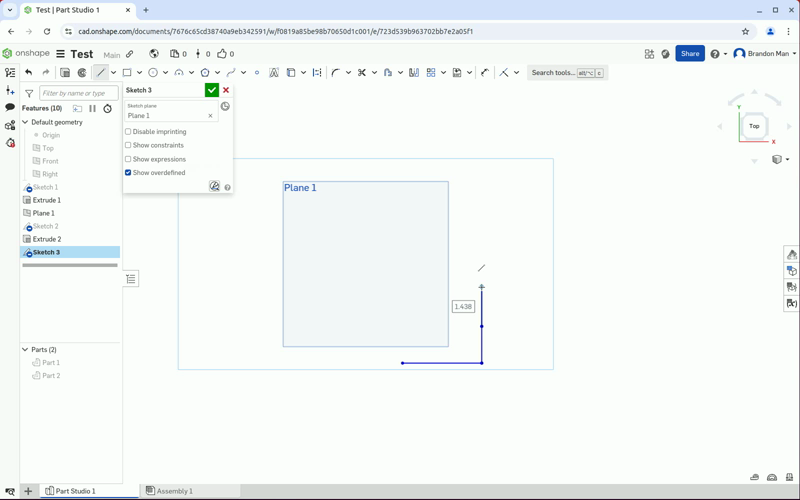
scroll(-6)
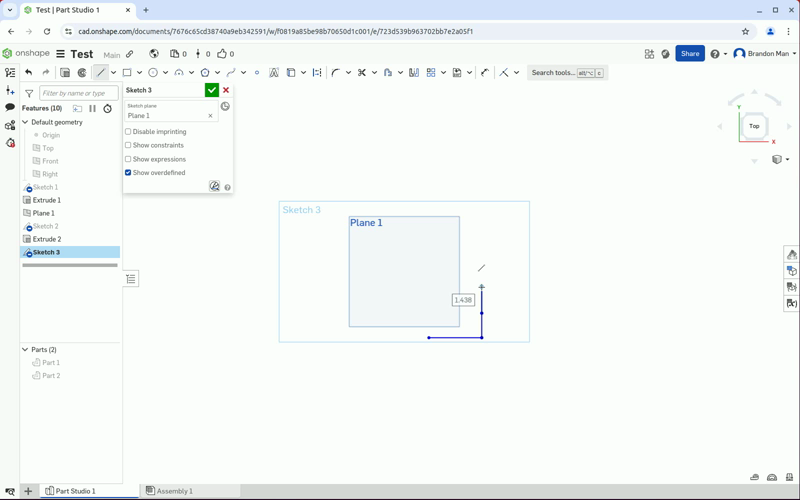
scroll(-6)
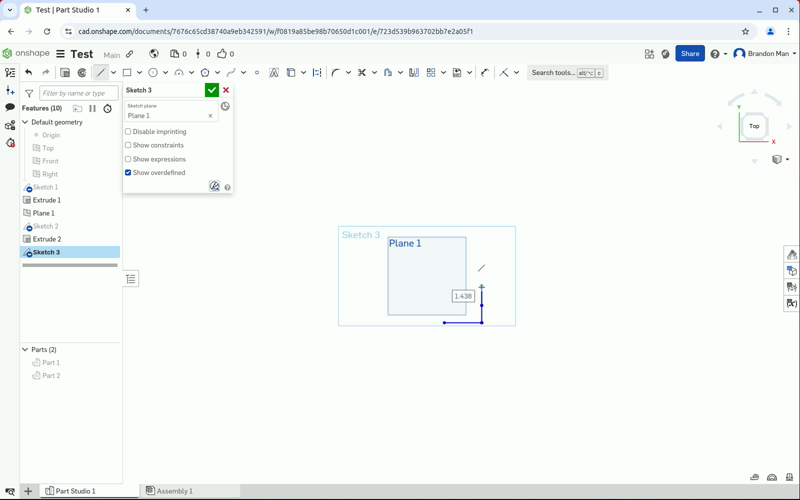
scroll(-6)
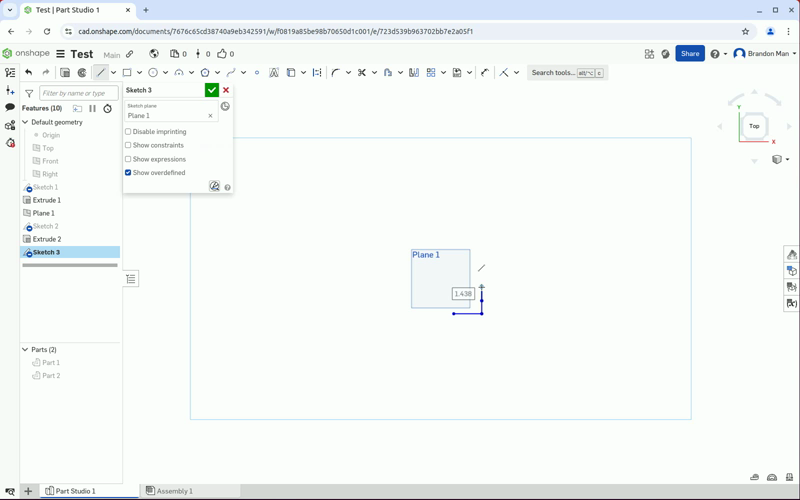
scroll(-6)
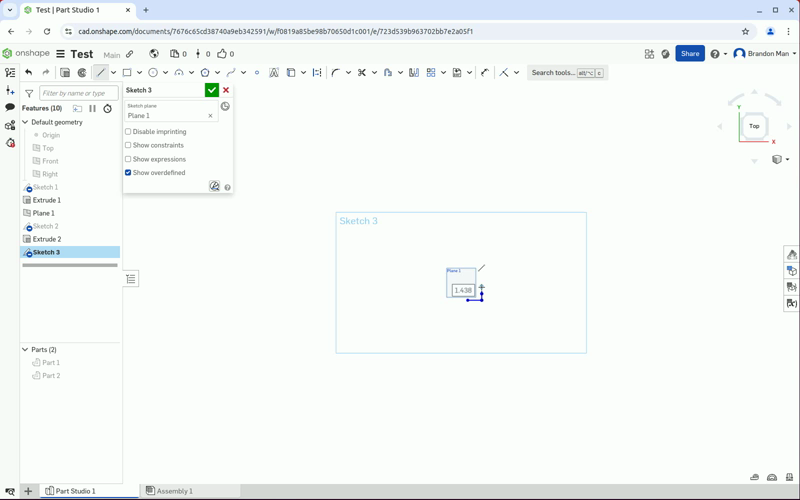
key_up(shift)
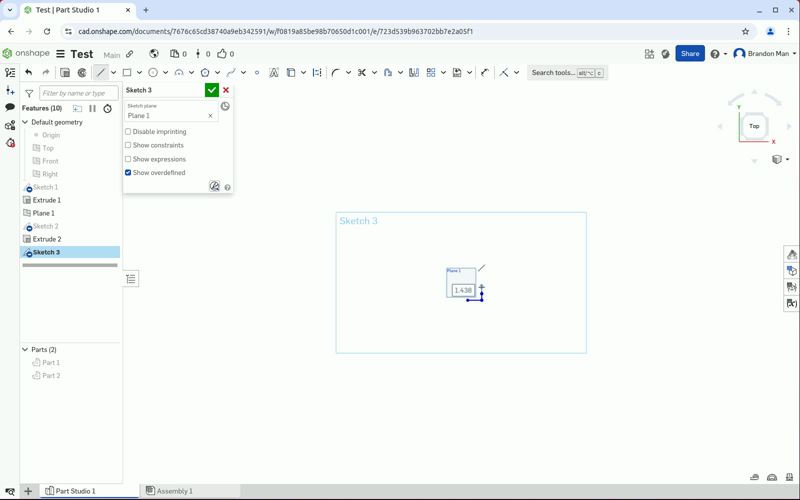
key_down(shift)
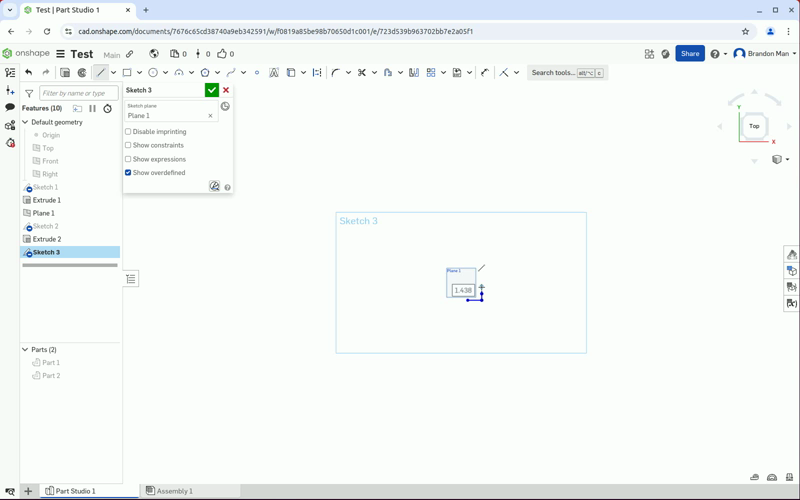
mouse_move(511, 286)
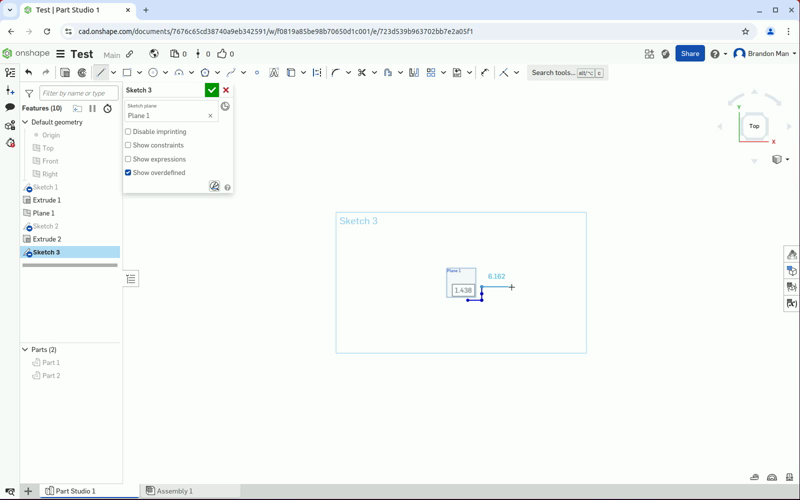
mouse_move(467, 286)
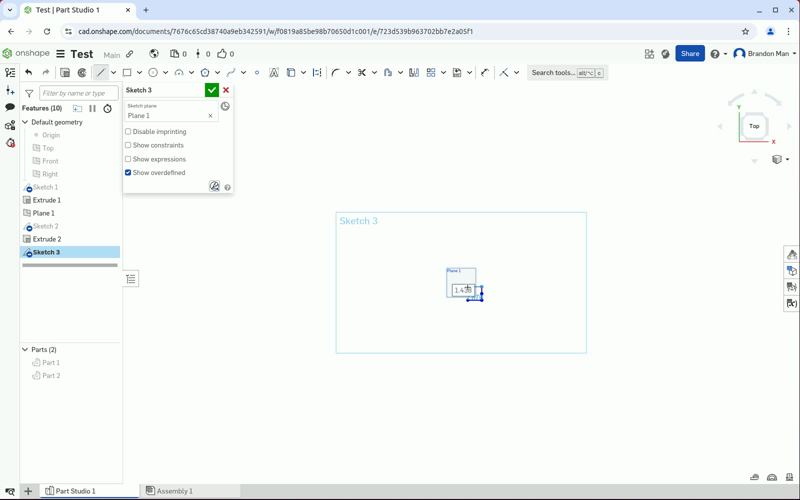
click(467, 286)
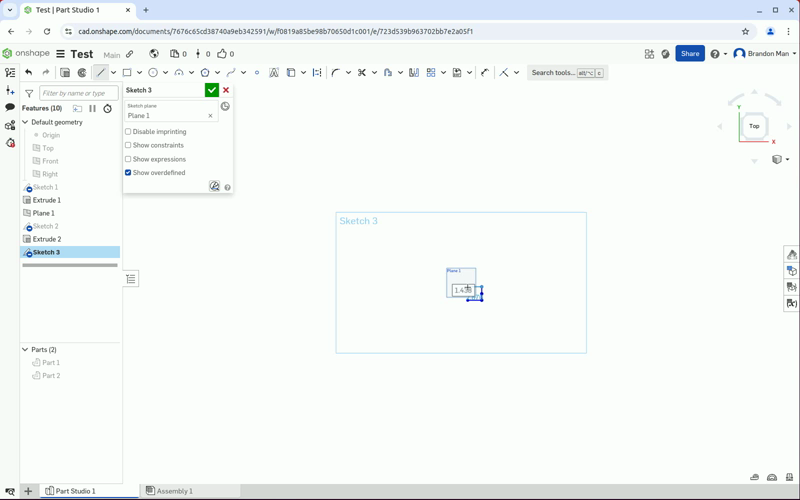
key_up(shift)
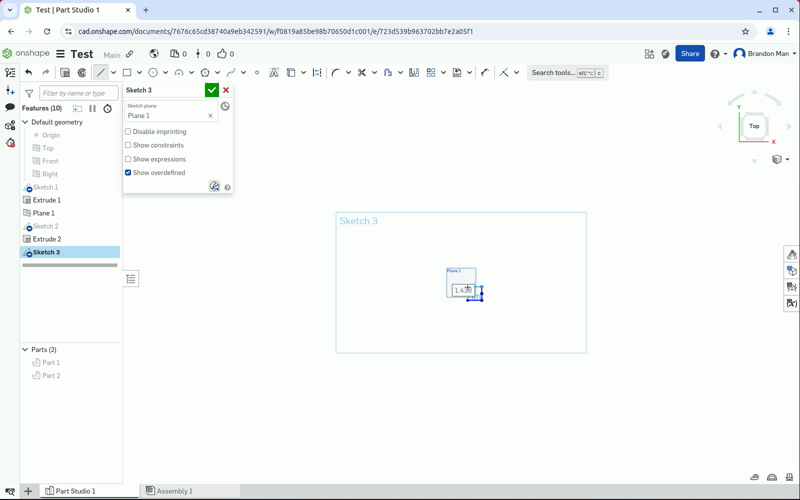
key_down(shift)
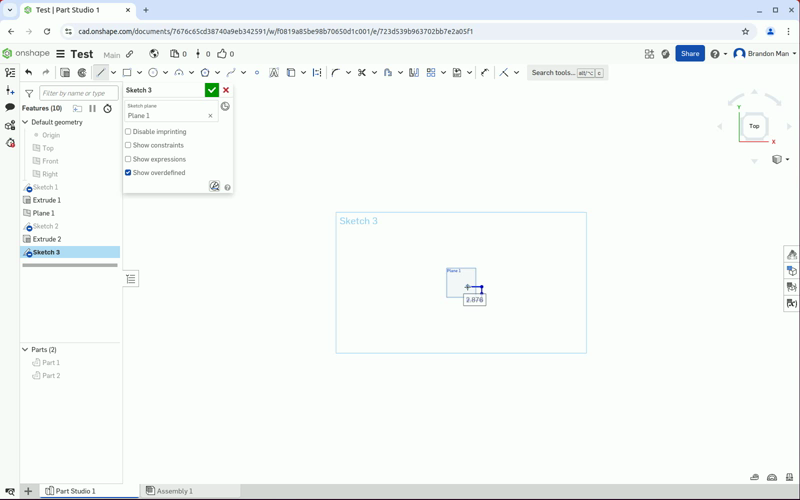
mouse_move(497, 286)
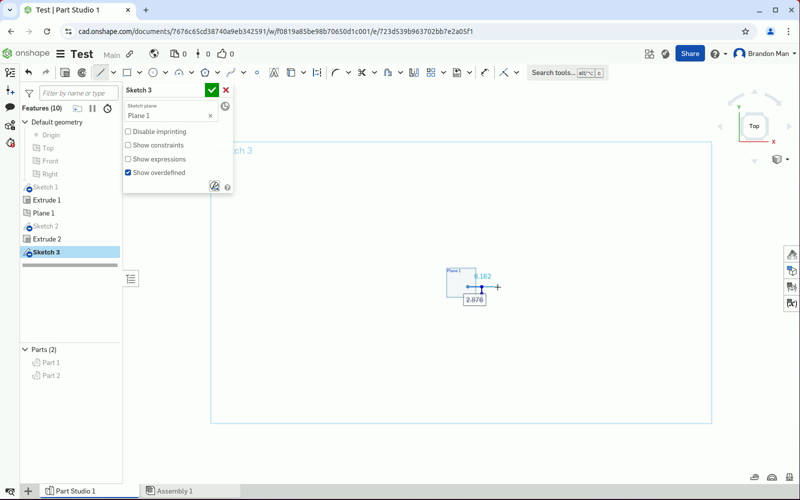
mouse_move(467, 293)
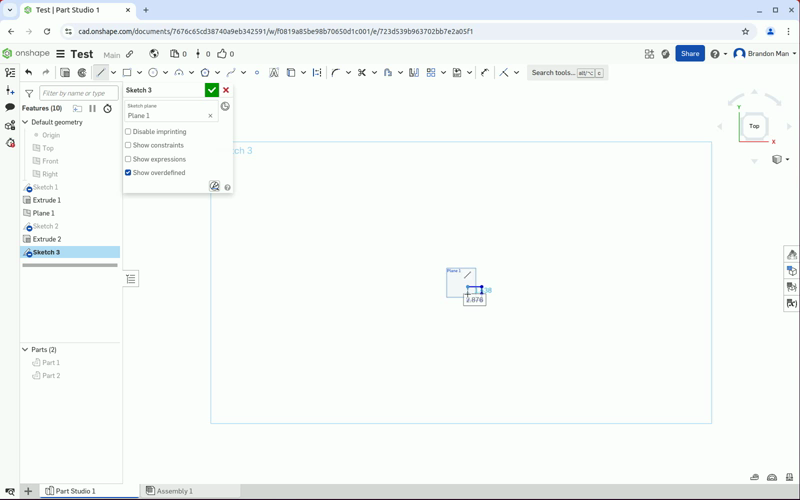
scroll(6)
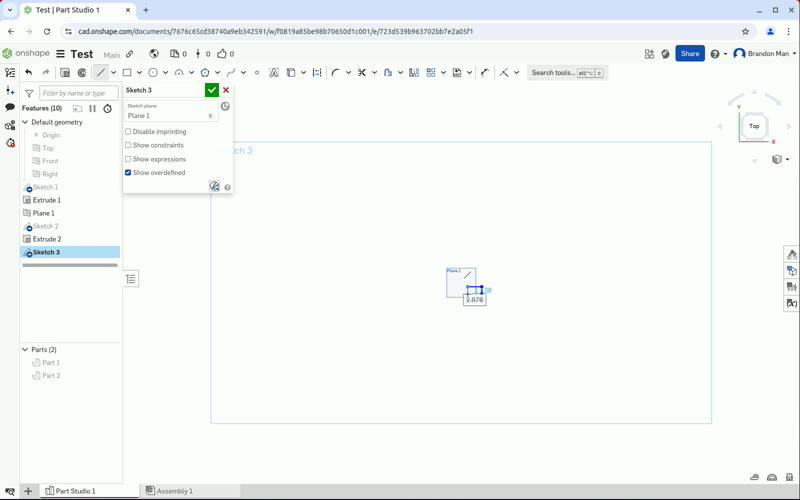
scroll(6)
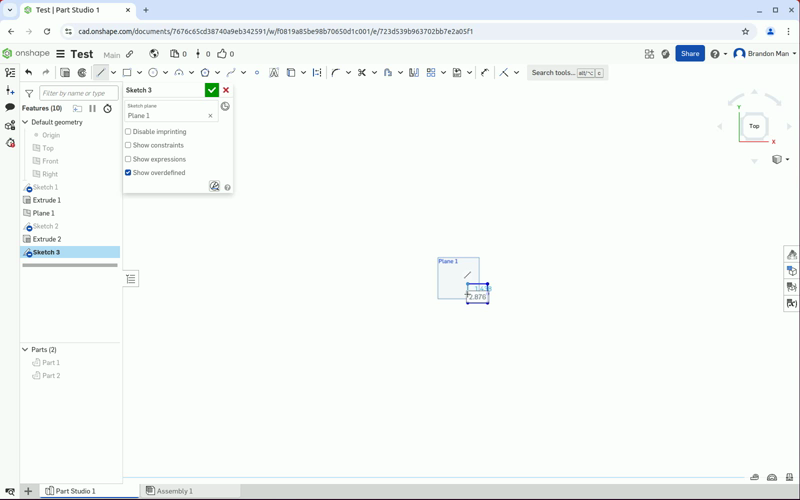
scroll(6)
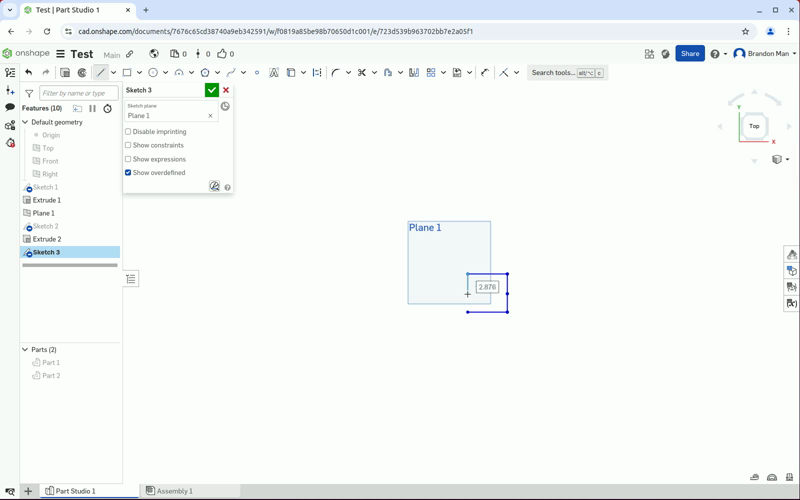
scroll(6)
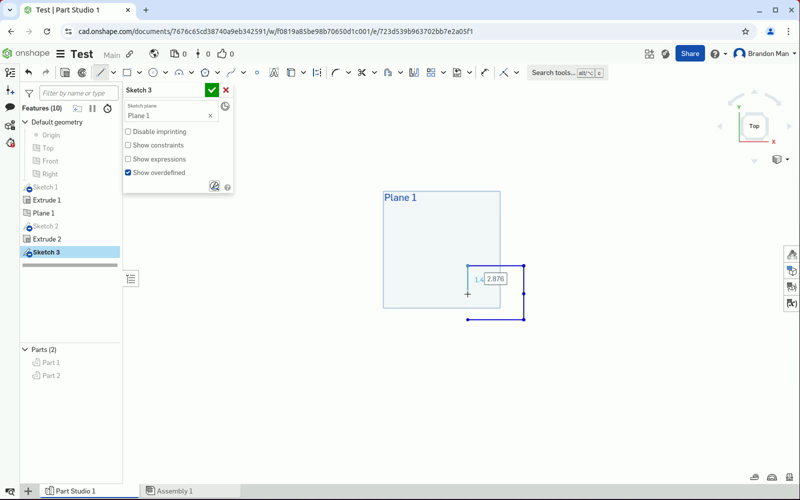
scroll(6)
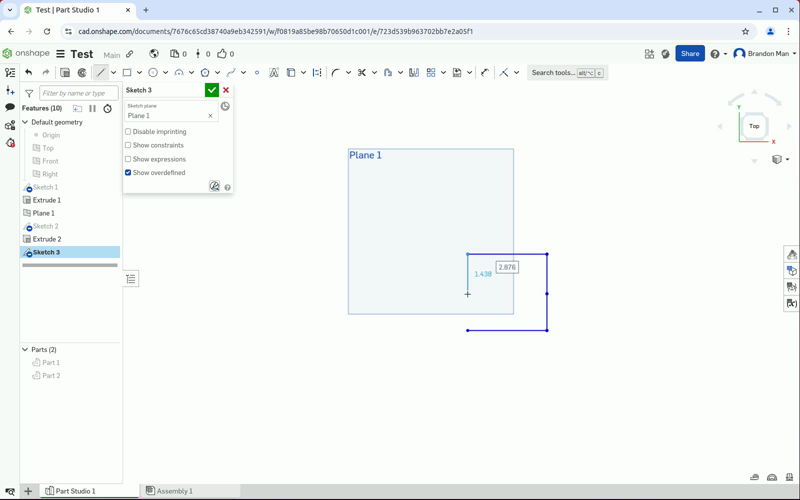
scroll(6)
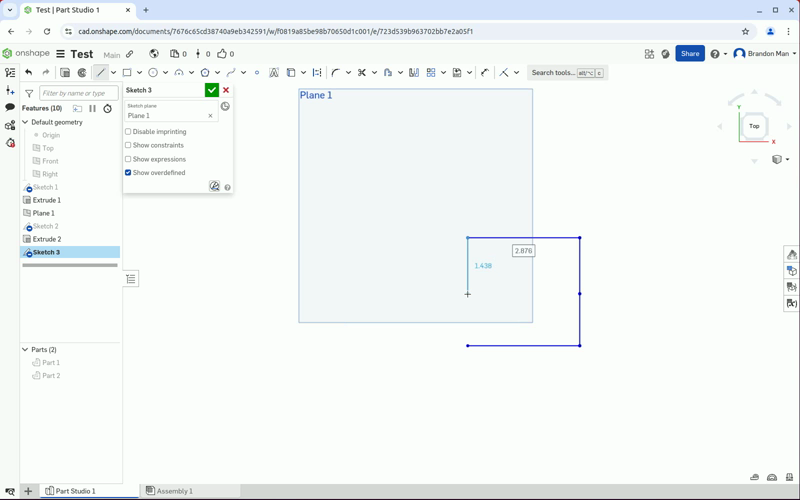
scroll(6)
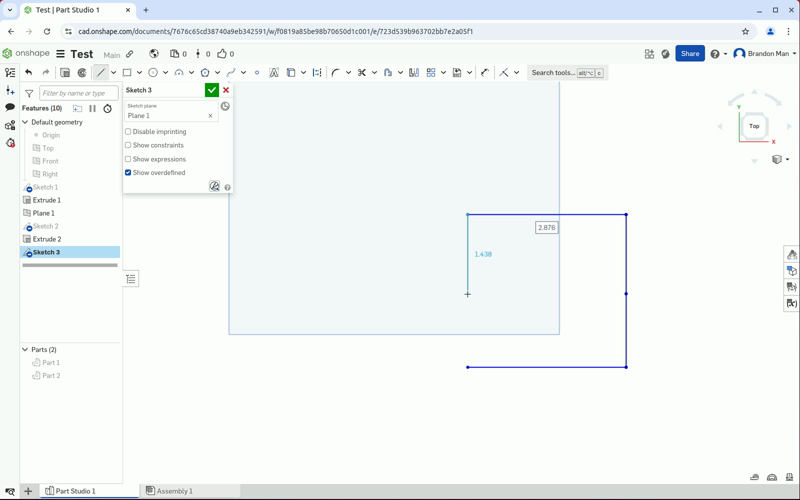
click(467, 293)
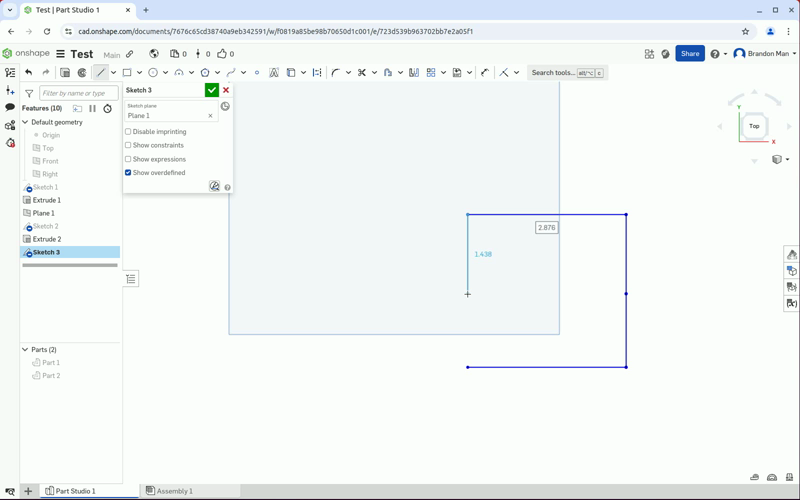
scroll(-6)
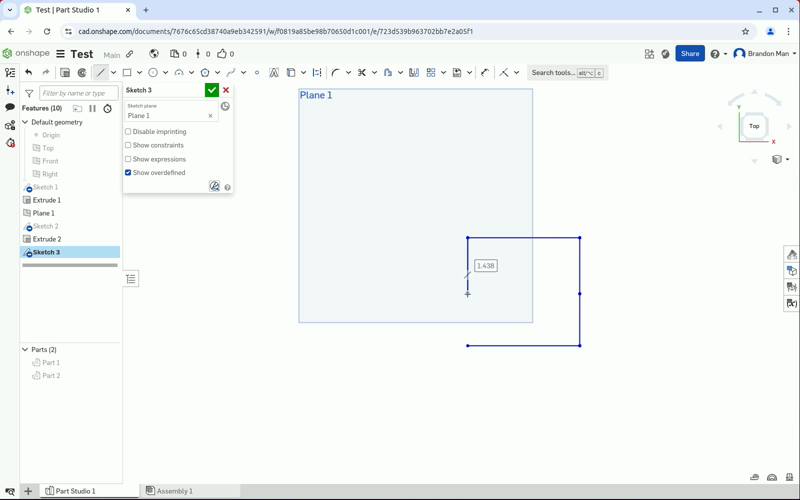
scroll(-6)
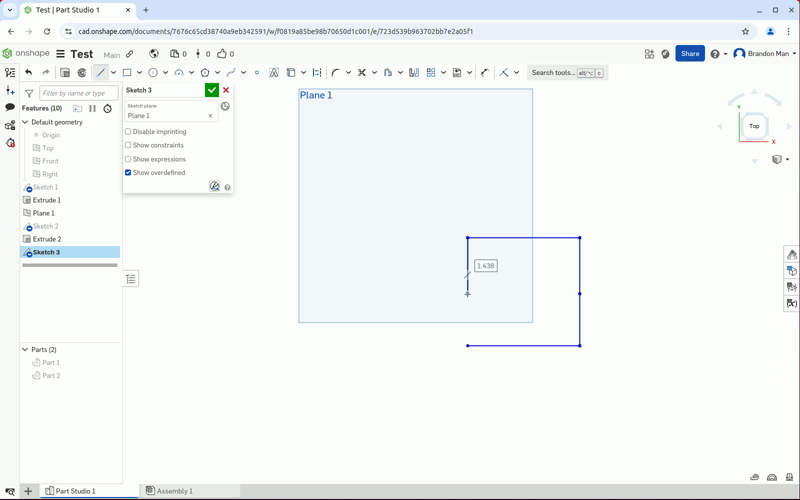
scroll(-6)
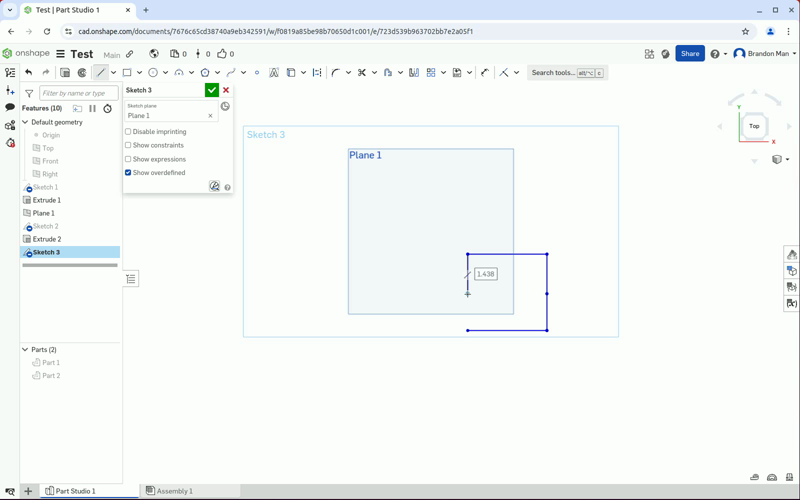
scroll(-6)
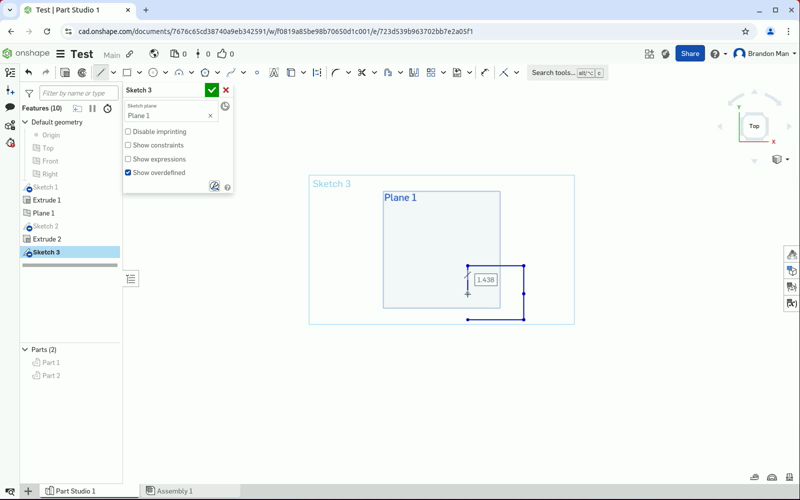
scroll(-6)
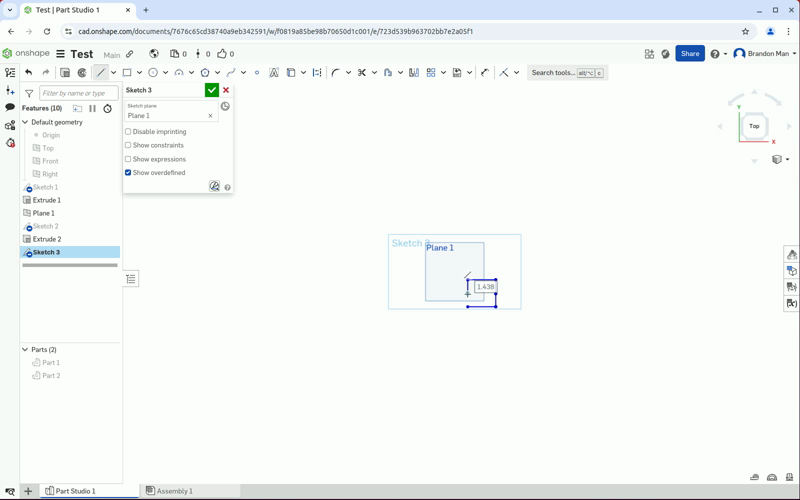
scroll(-6)
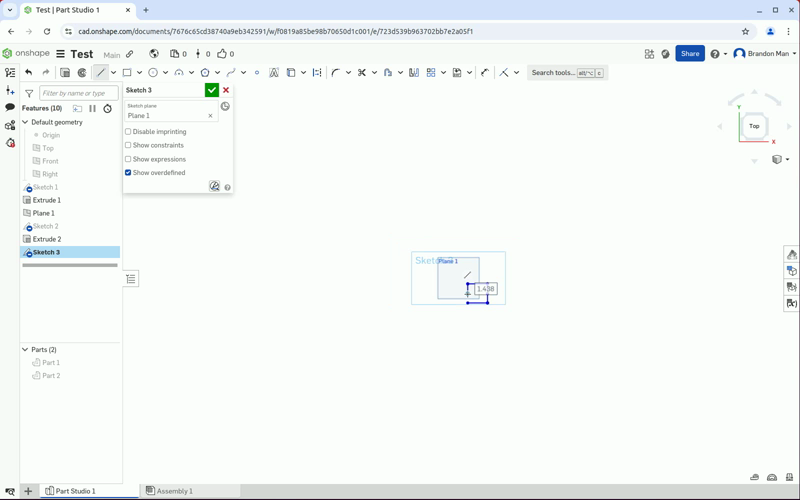
scroll(-6)
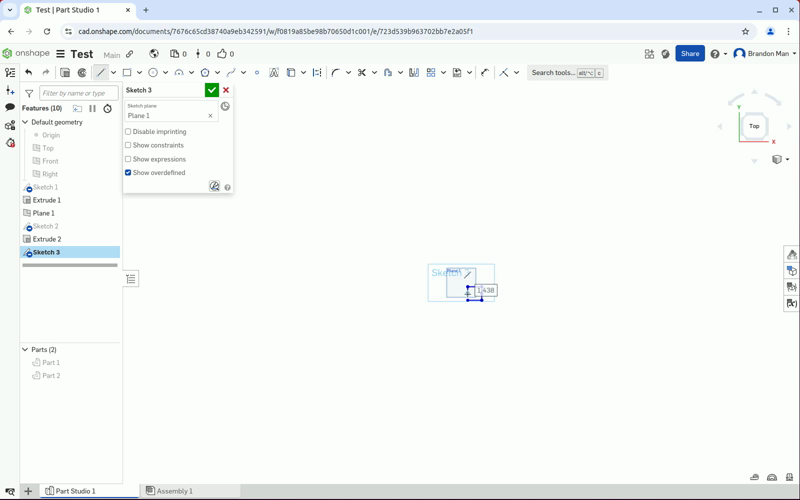
key_up(shift)
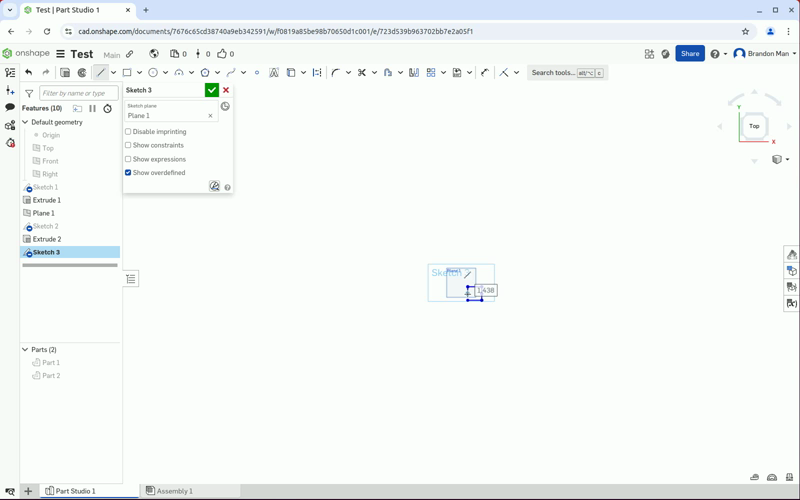
mouse_move(497, 293)
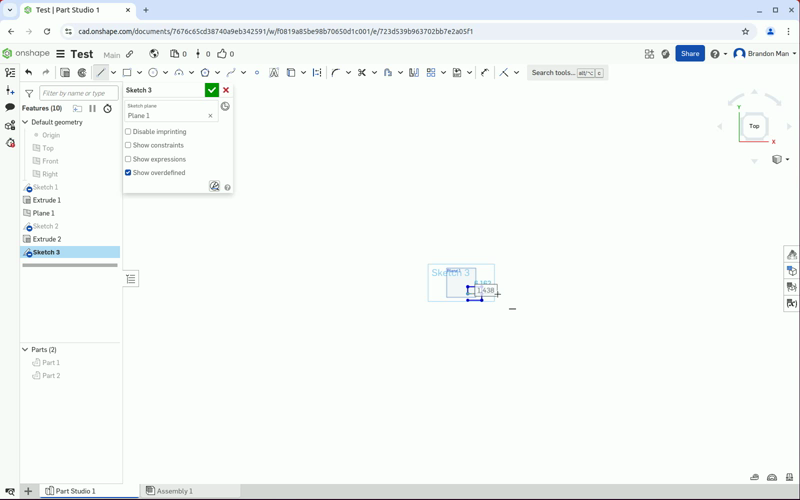
key_down(shift)
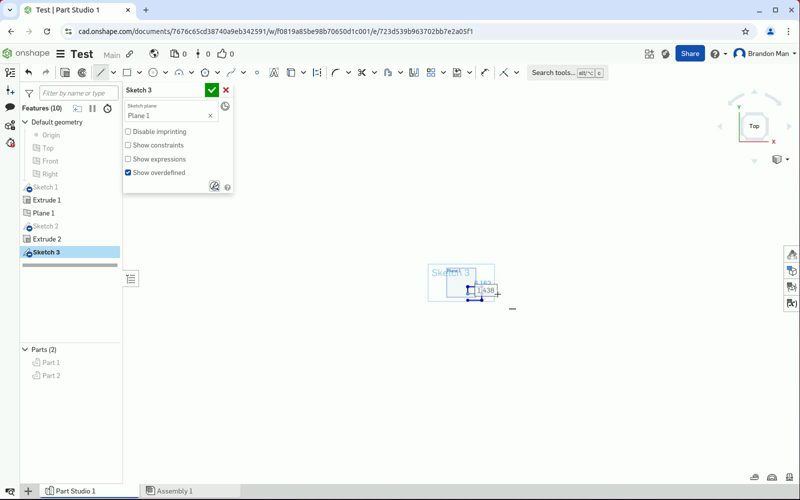
mouse_move(467, 300)
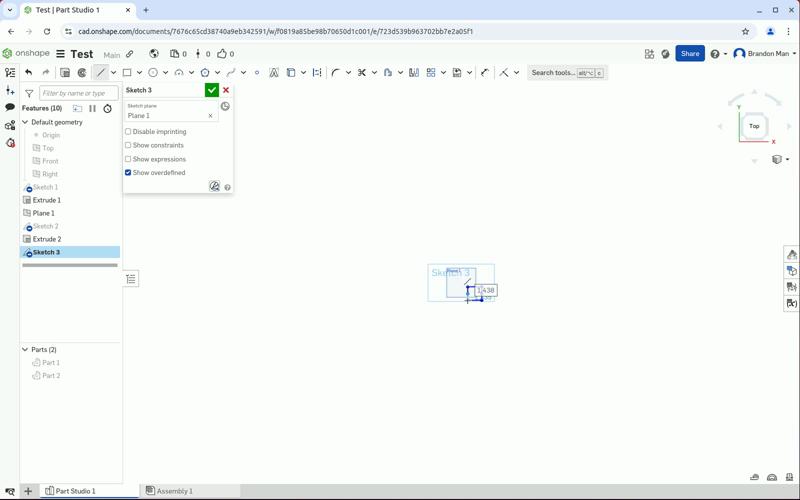
scroll(6)
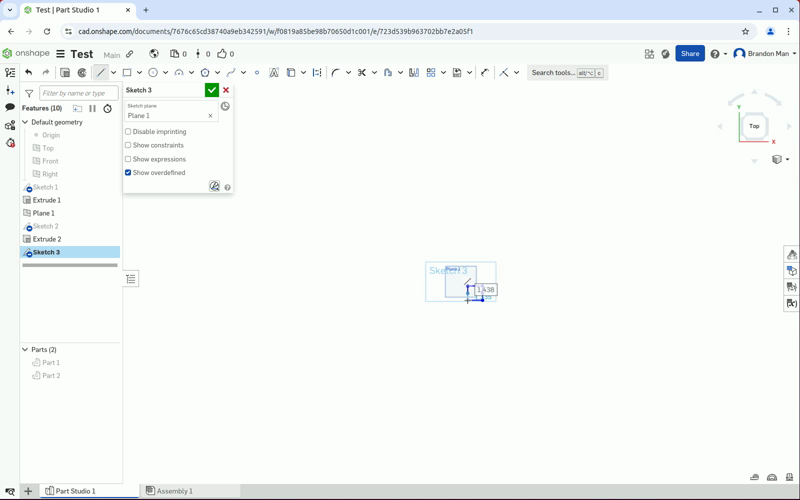
scroll(6)
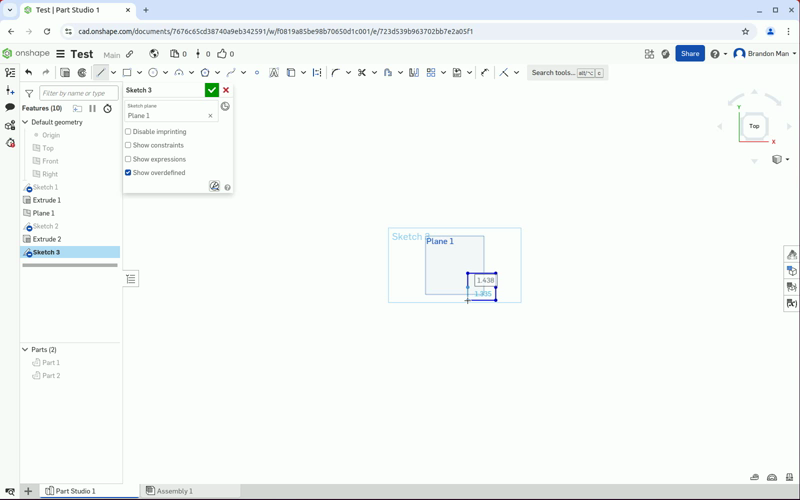
scroll(6)
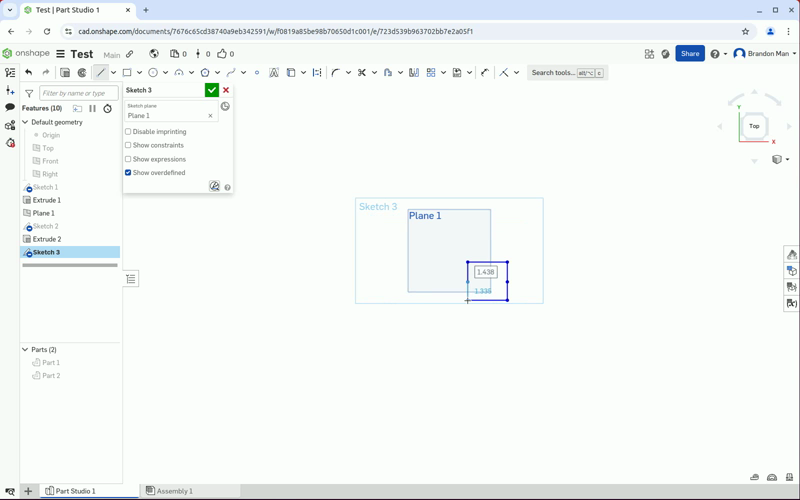
scroll(6)
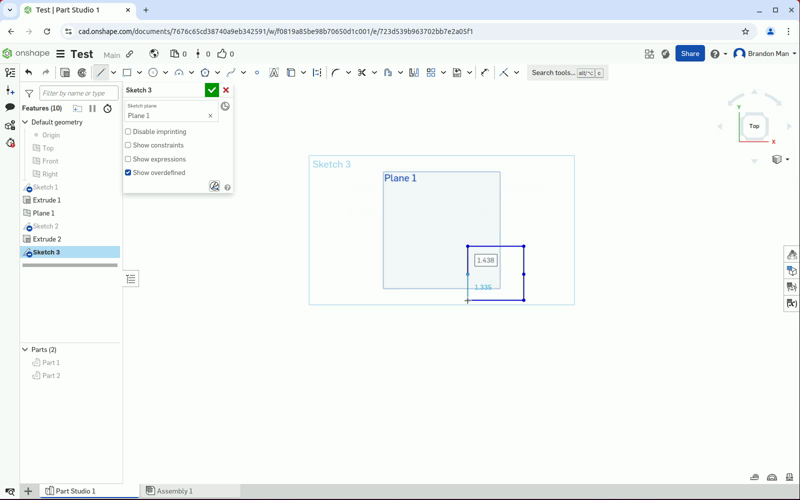
scroll(6)
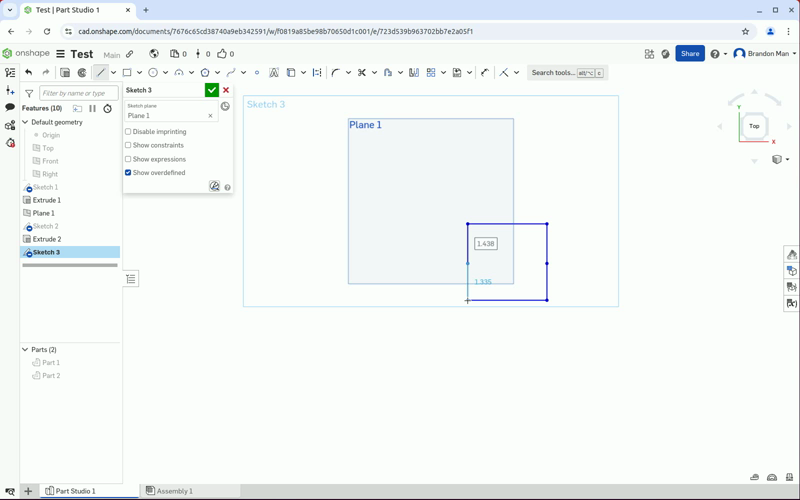
scroll(6)
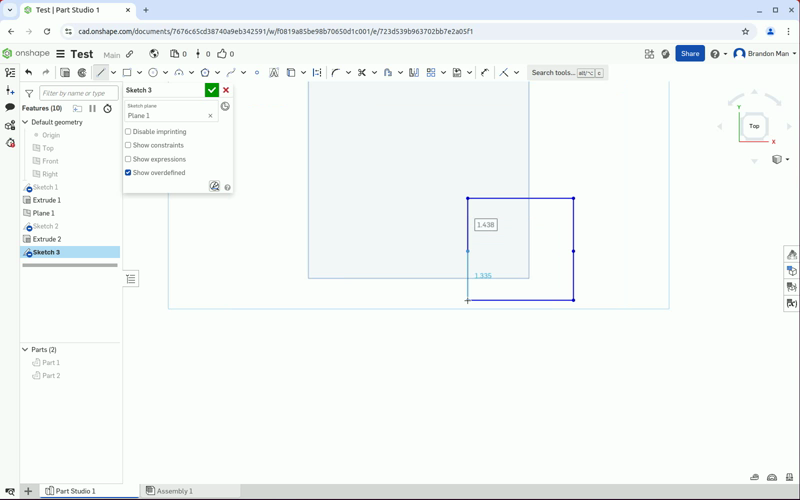
scroll(6)
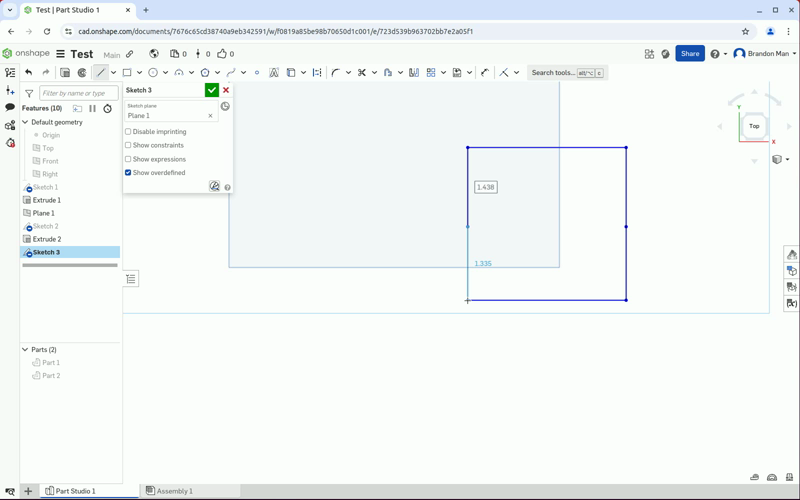
key_up(shift)
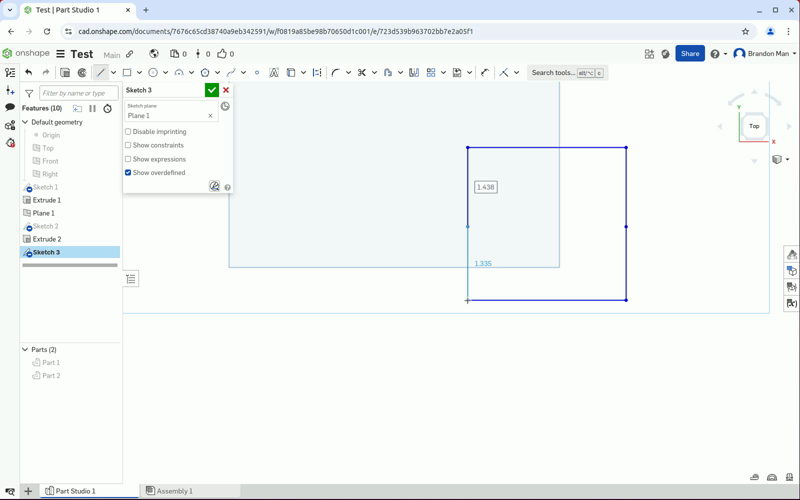
click(467, 300)
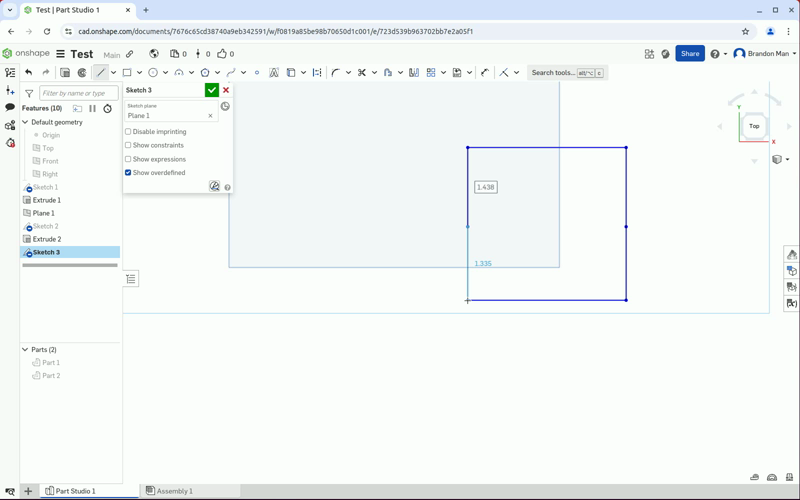
scroll(-6)
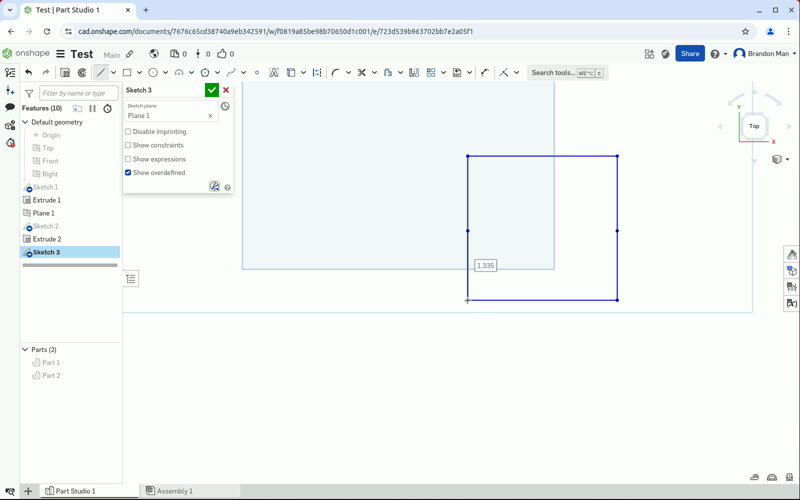
scroll(-6)
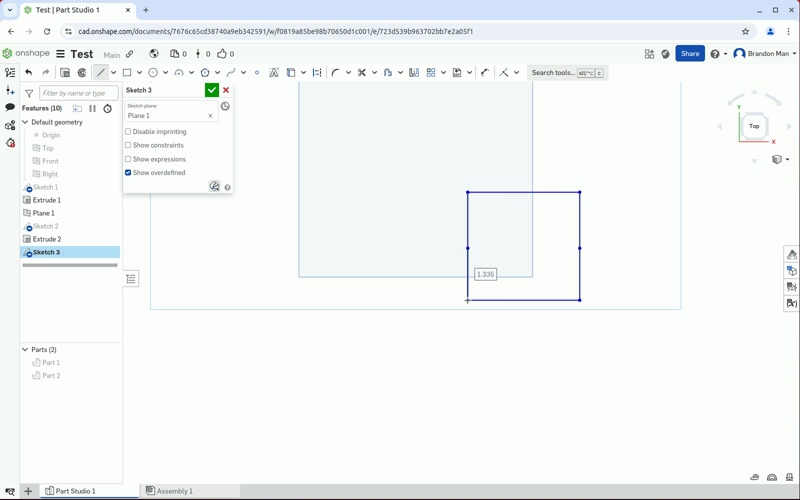
scroll(-6)
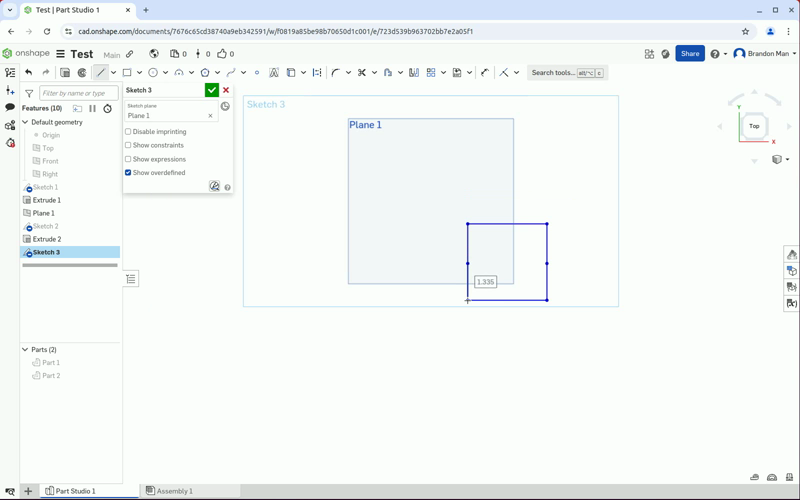
scroll(-6)
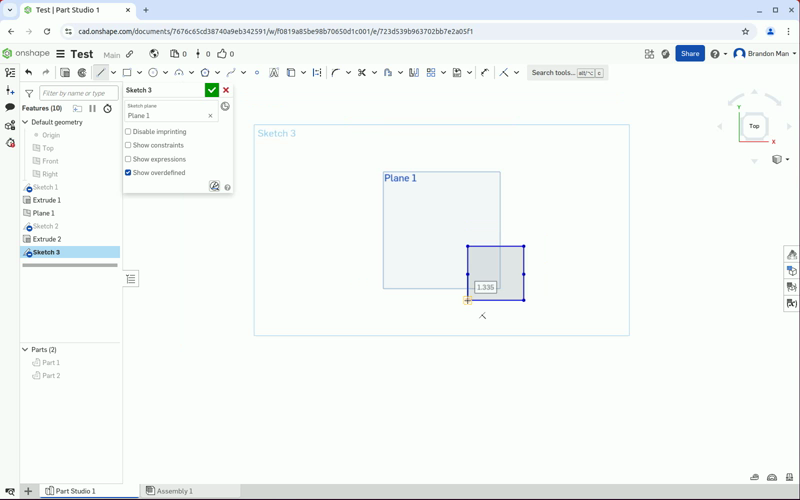
scroll(-6)
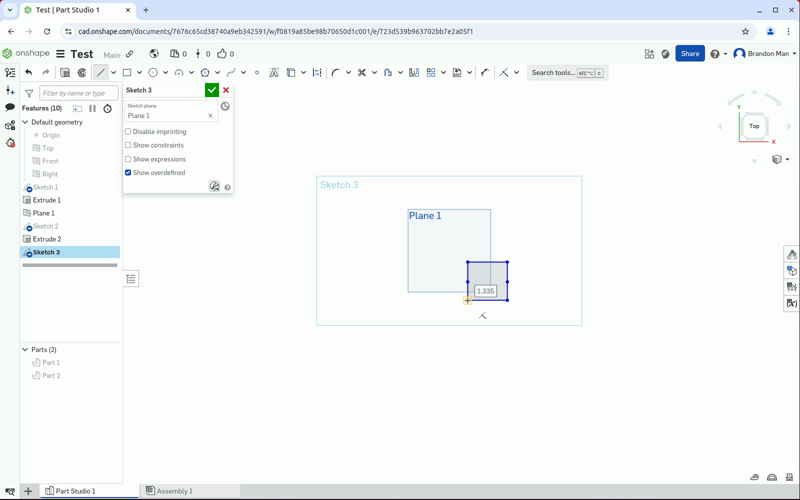
scroll(-6)
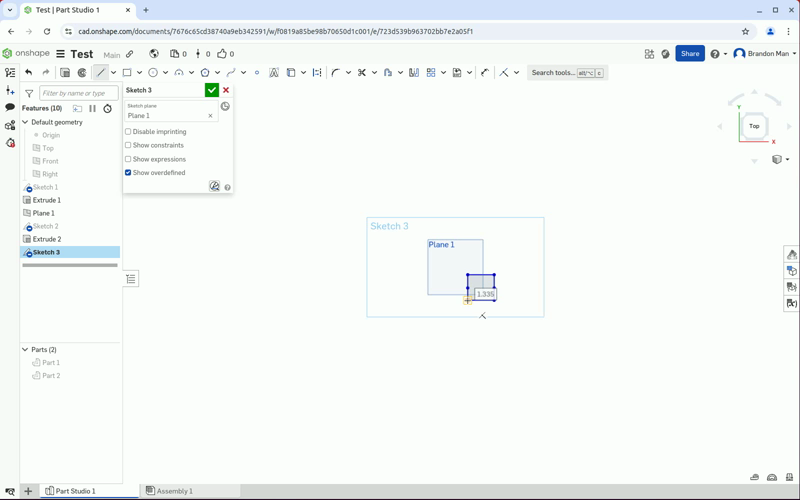
scroll(-6)
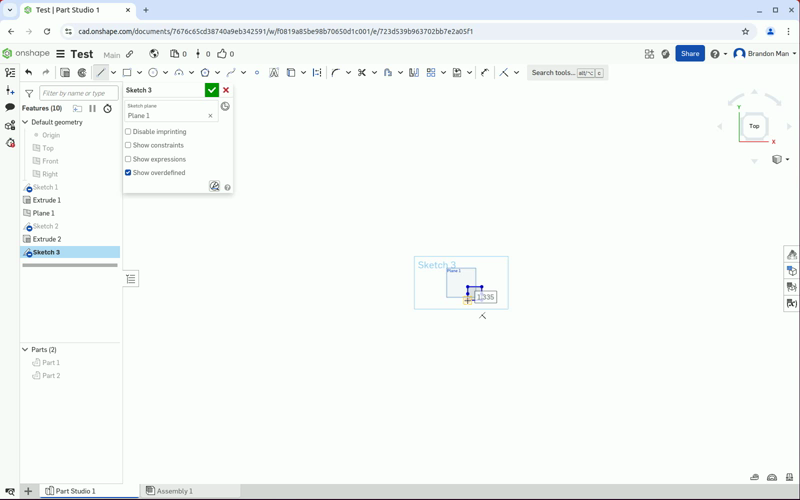
key(esc)
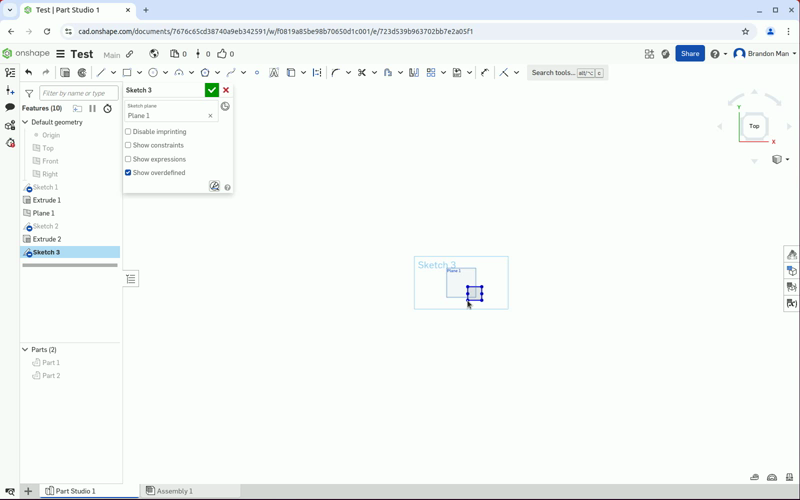
mouse_move(475, 295)
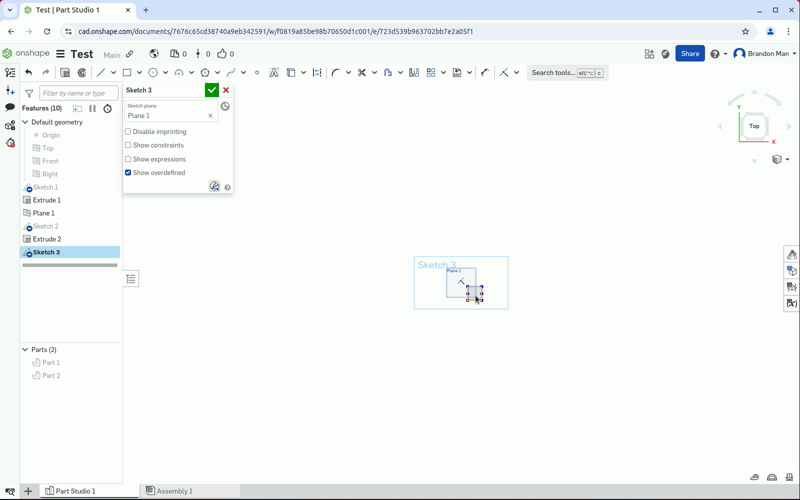
scroll(6)
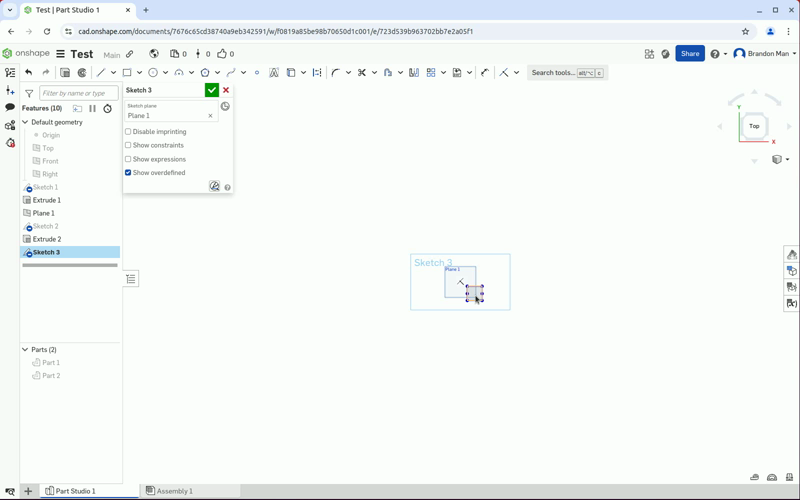
scroll(6)
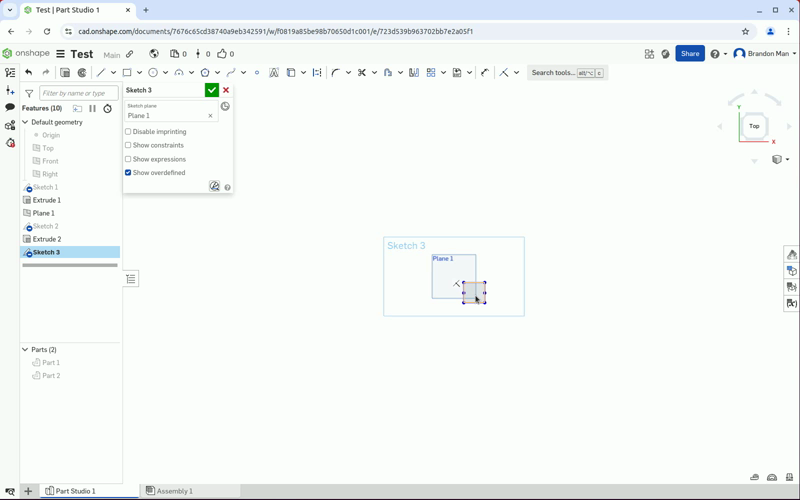
scroll(6)
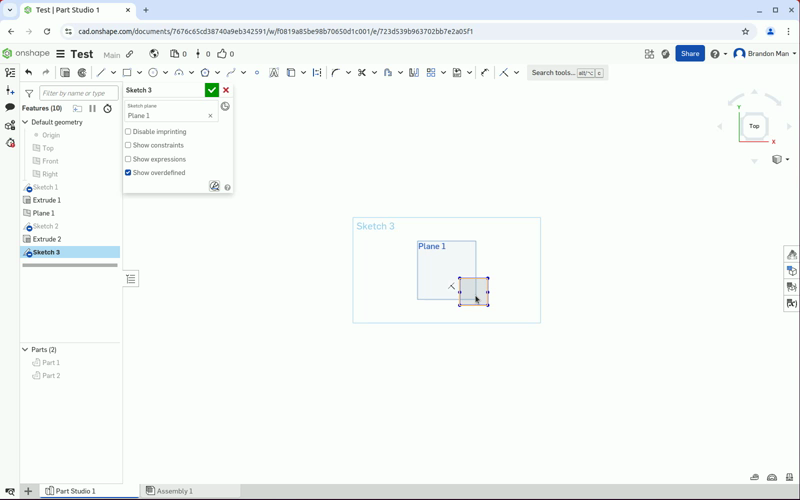
scroll(6)
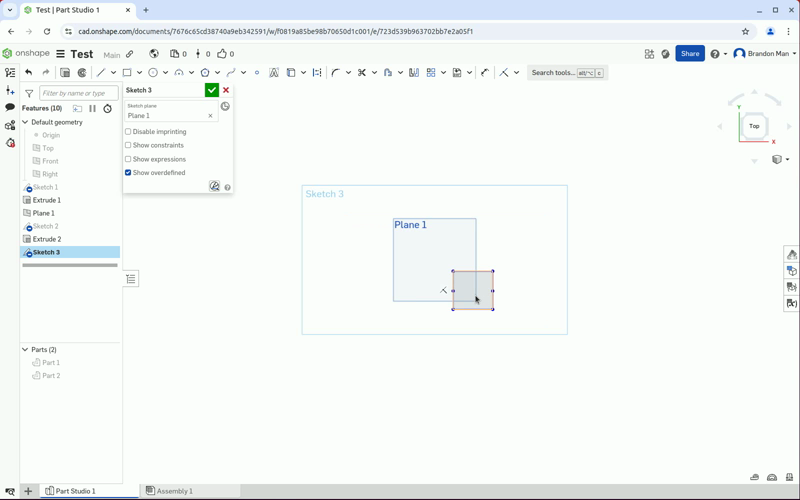
scroll(6)
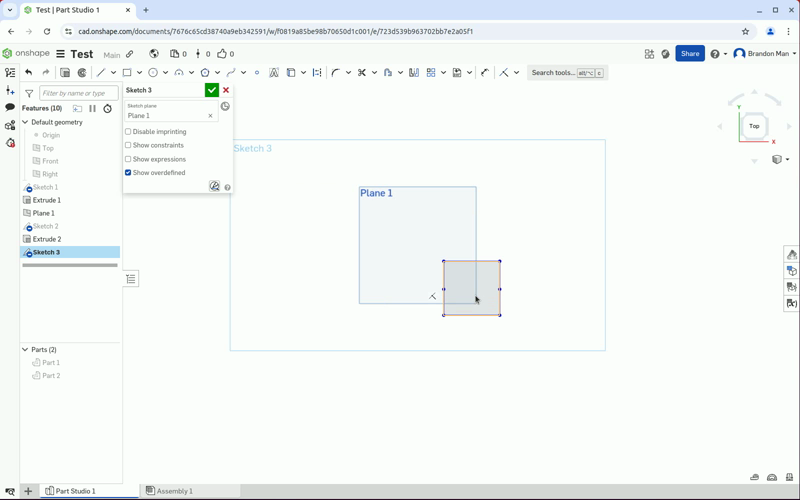
scroll(6)
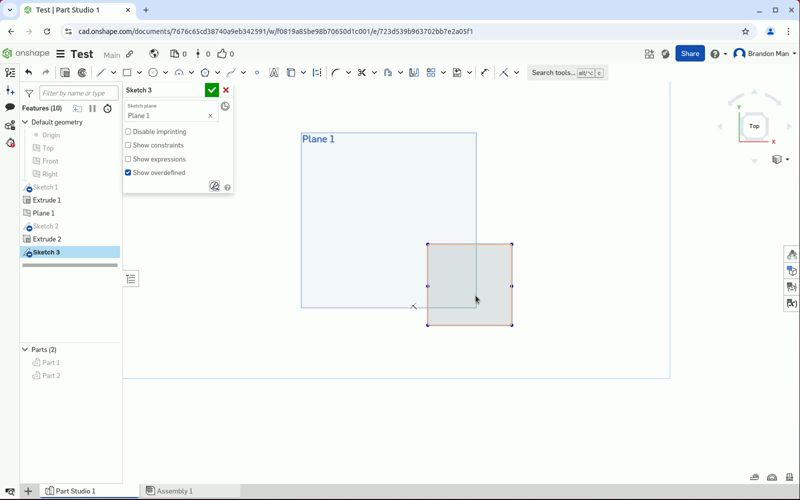
scroll(6)
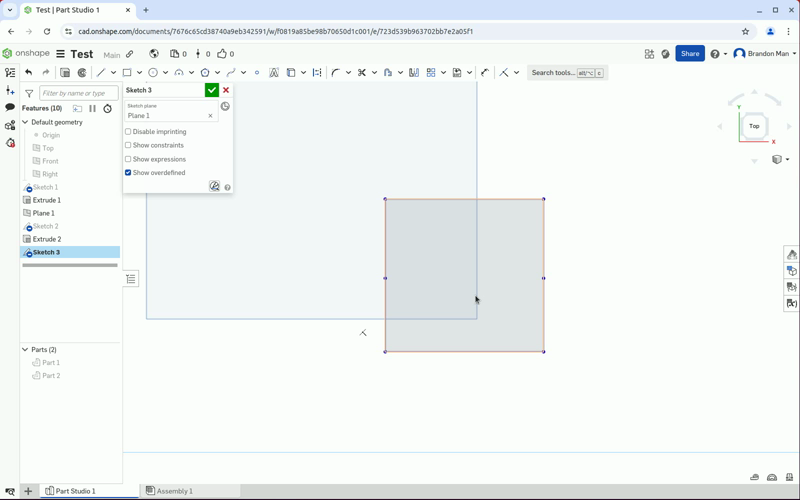
click(475, 295)
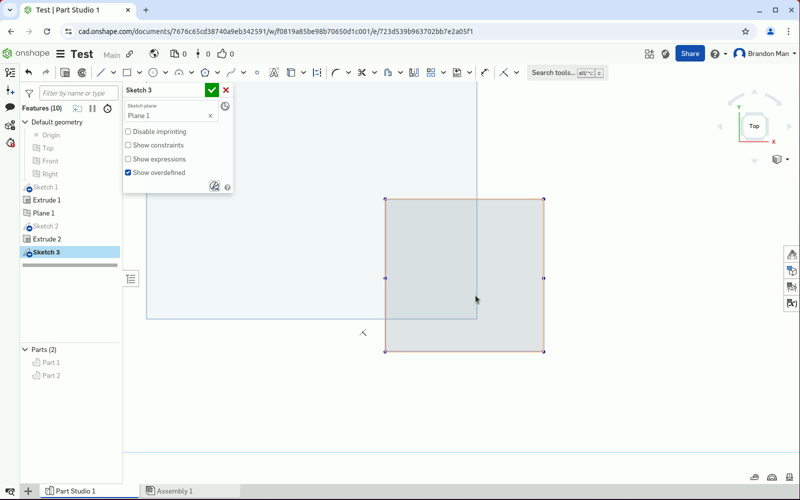
scroll(-6)
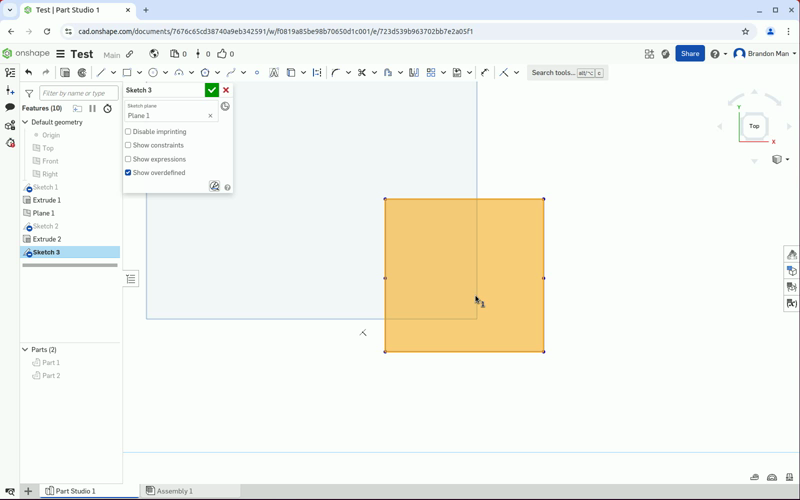
scroll(-6)
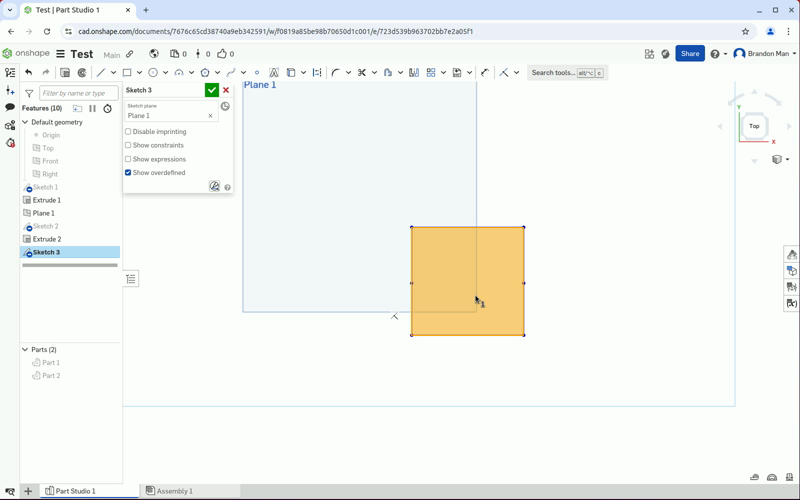
scroll(-6)
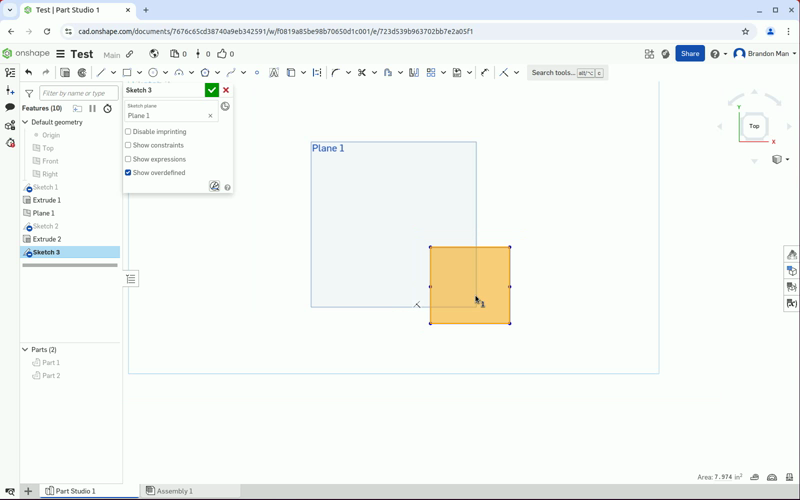
scroll(-6)
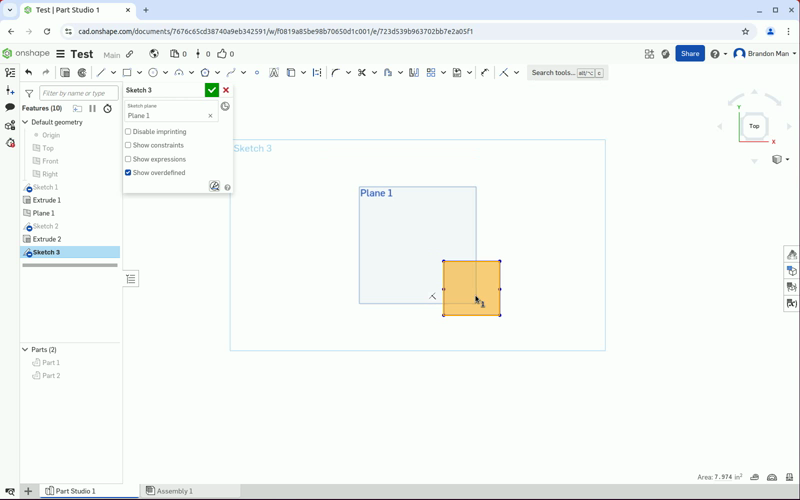
scroll(-6)
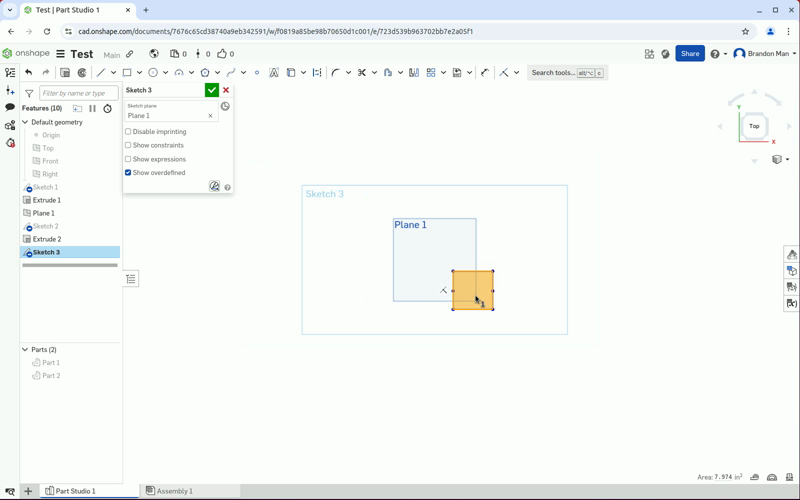
scroll(-6)
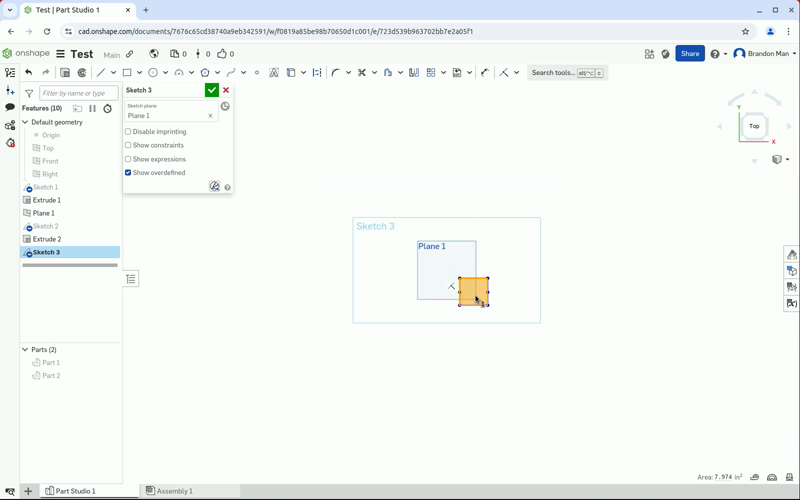
scroll(-6)
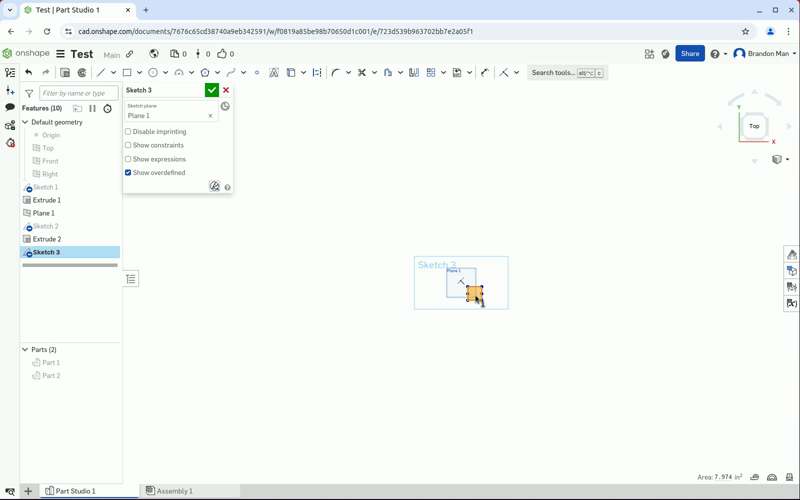
mouse_move(73, 352)
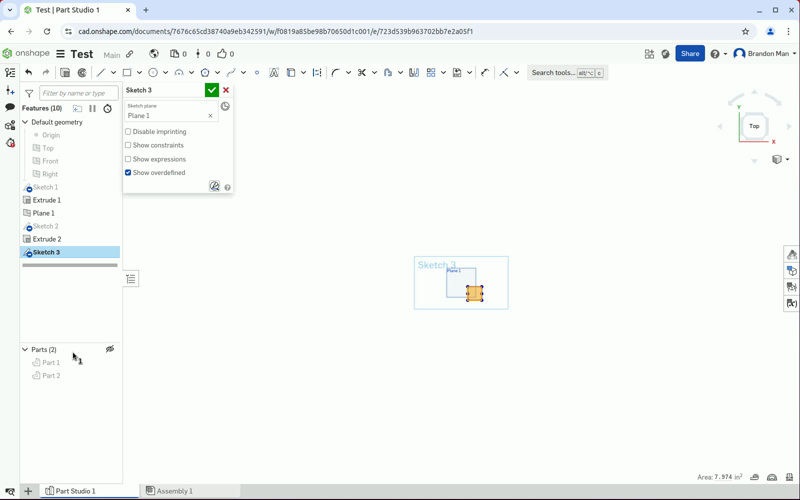
key(shift+y)
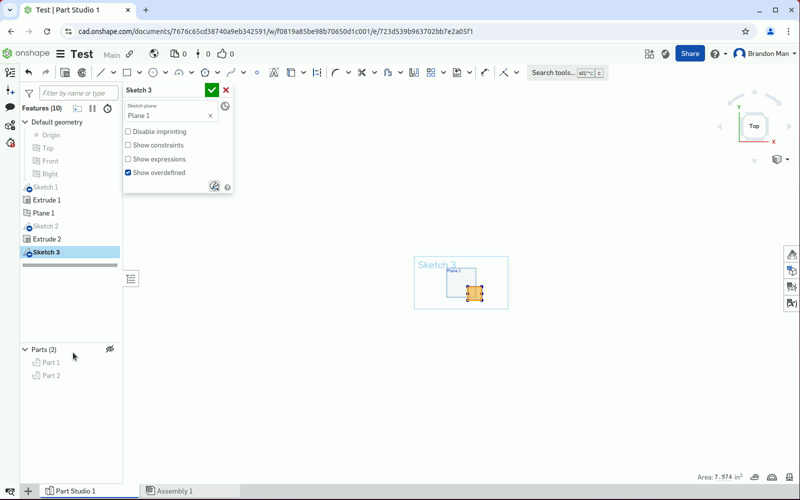
key(shift+e)
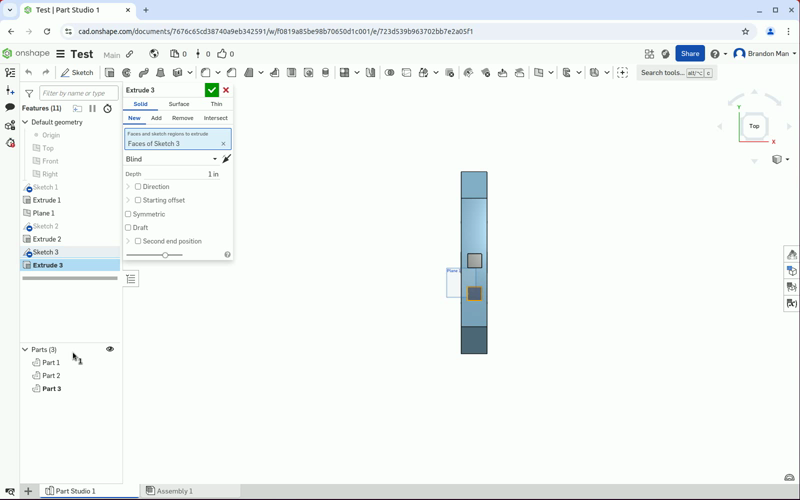
mouse_move(143, 106)
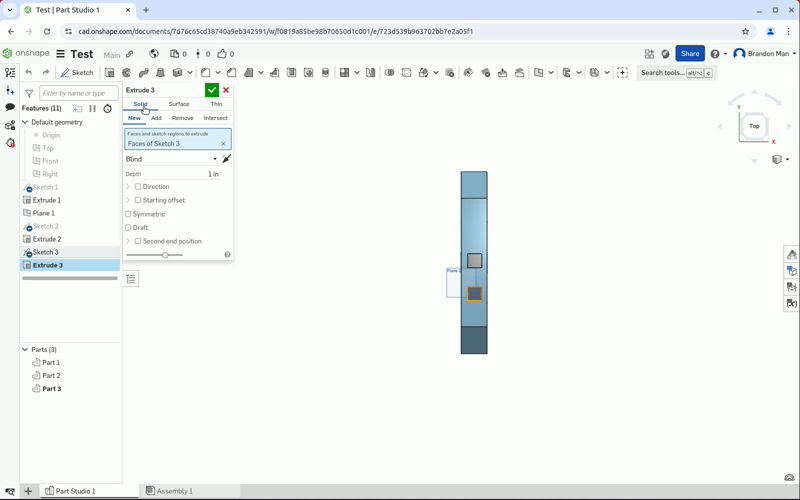
click(143, 106)
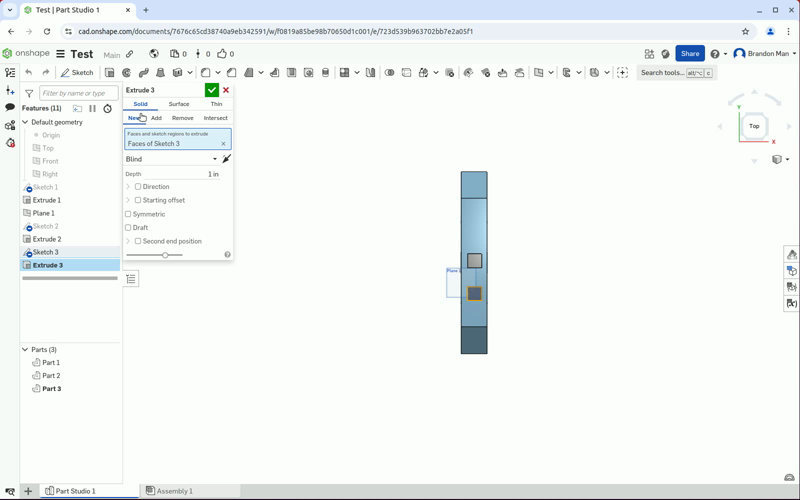
mouse_move(137, 120)
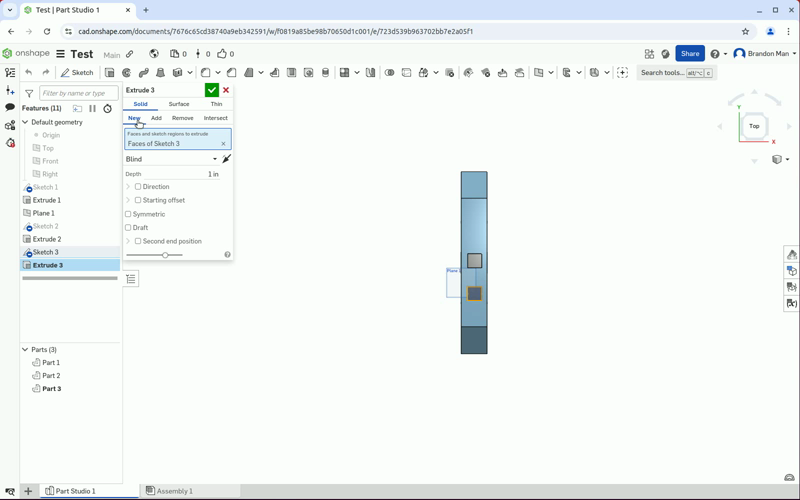
click(137, 120)
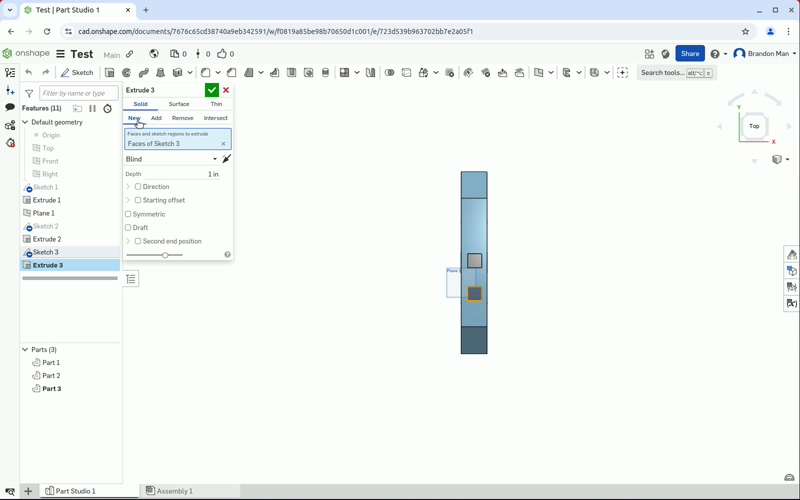
key(tab, 4)
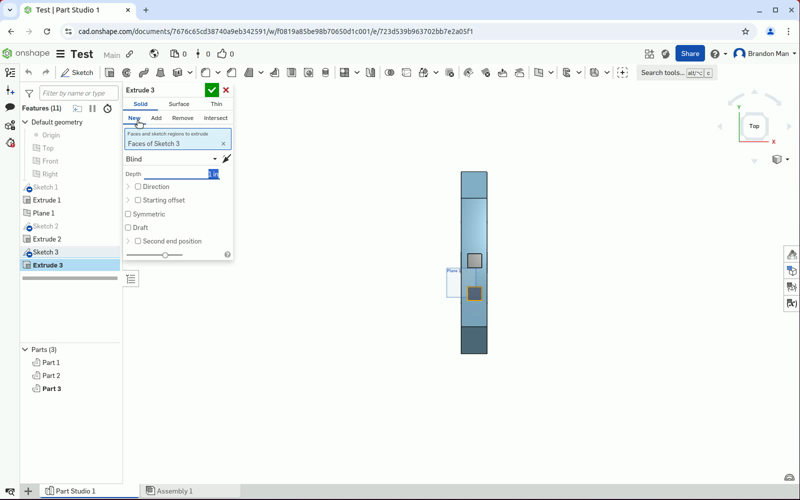
text(5.296)
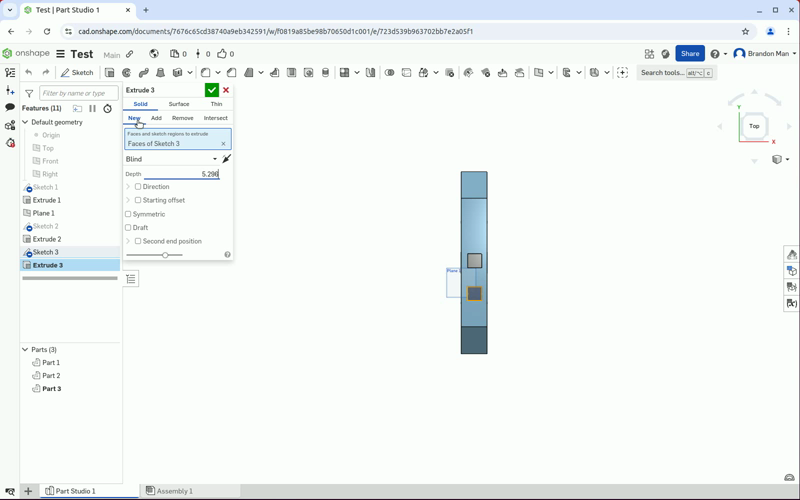
key(enter)
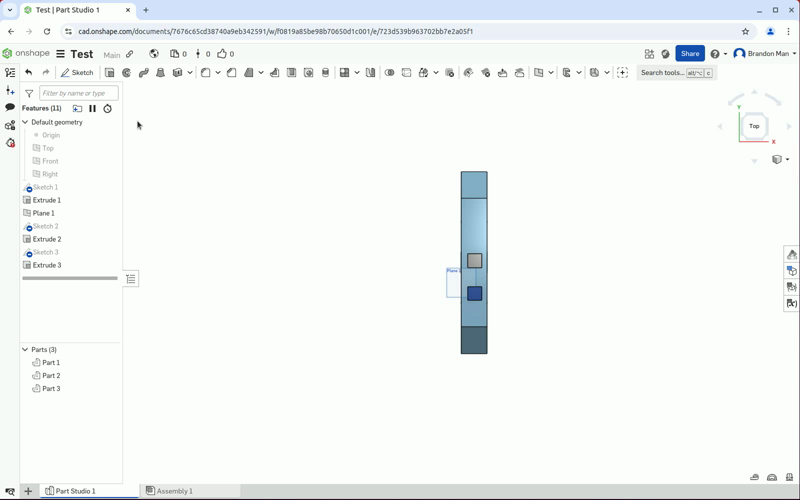
key(shift+h)
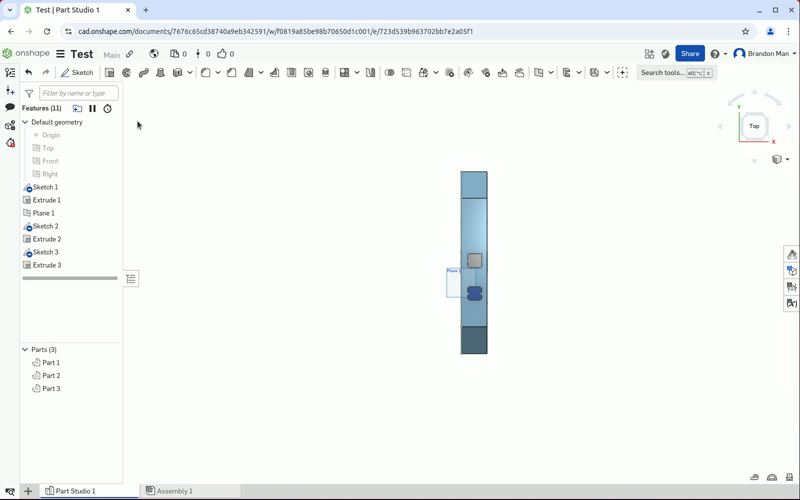
key(shift+h)
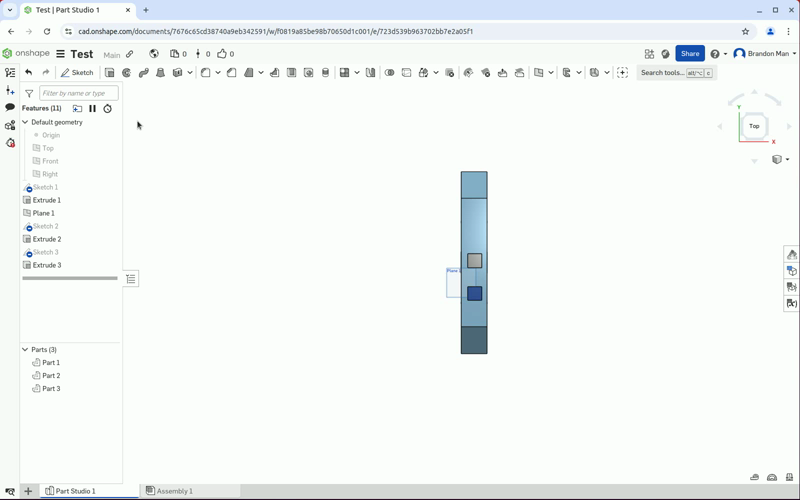
mouse_move(73, 189)
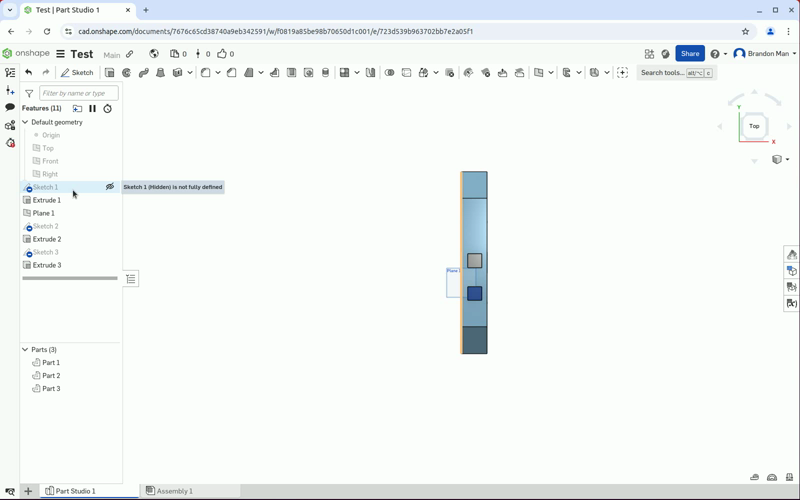
click(73, 189)
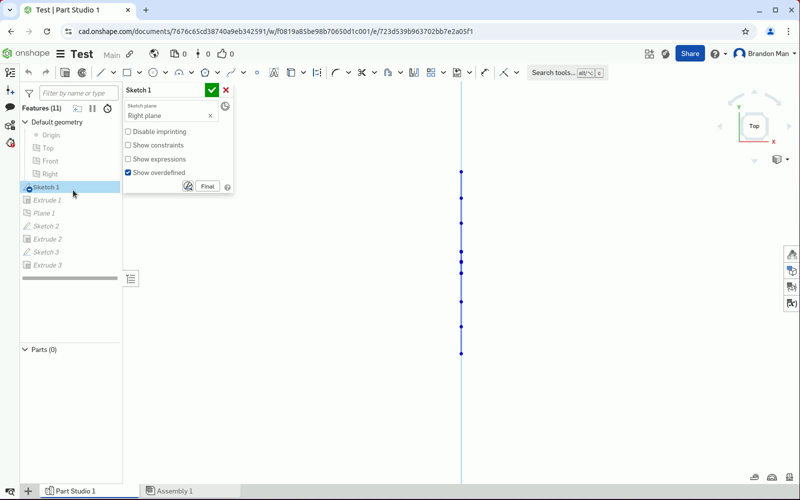
mouse_move(229, 92)
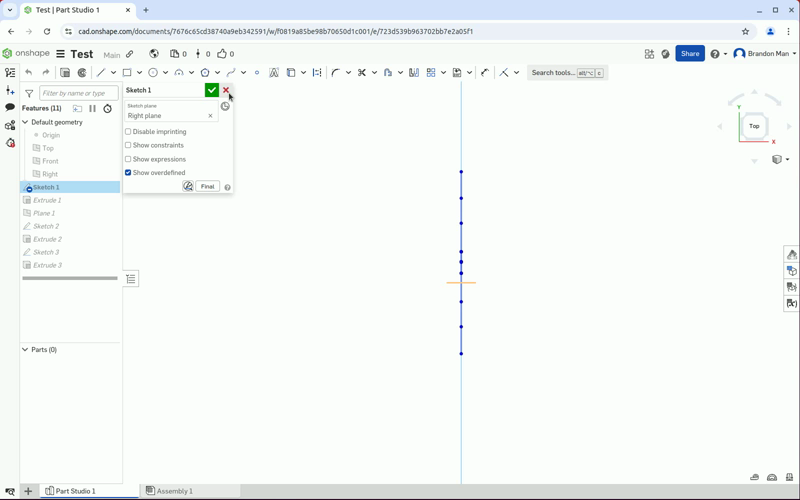
click(229, 92)
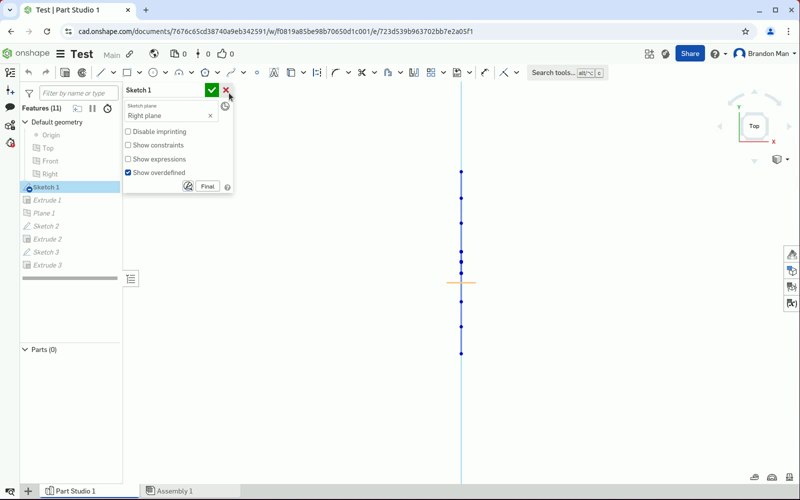
key(shift+s)
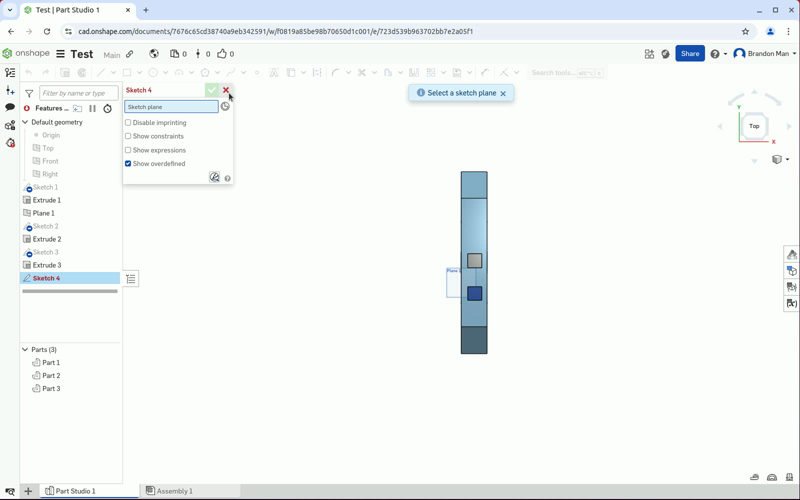
mouse_move(73, 215)
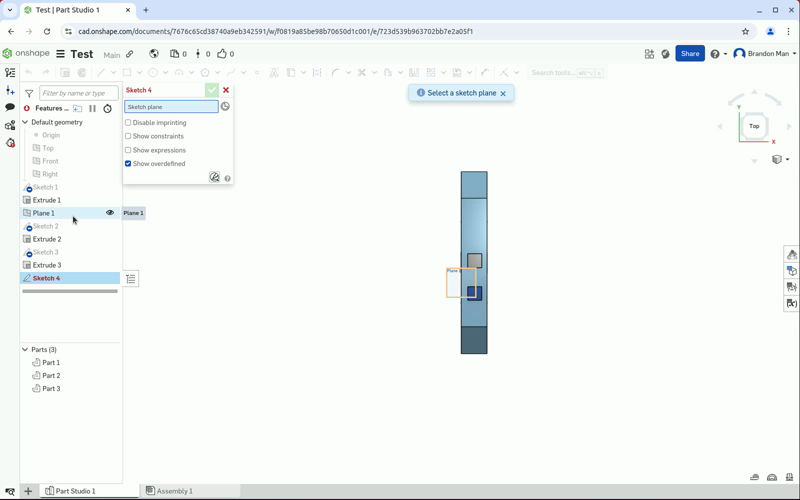
click(73, 215)
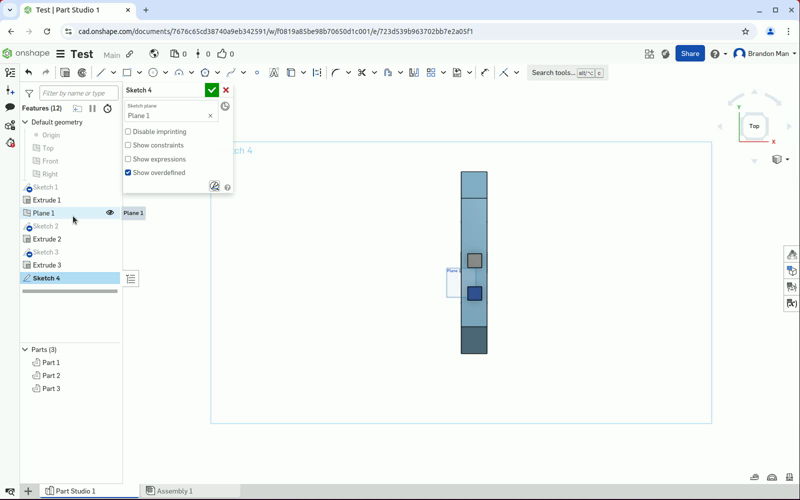
mouse_move(73, 352)
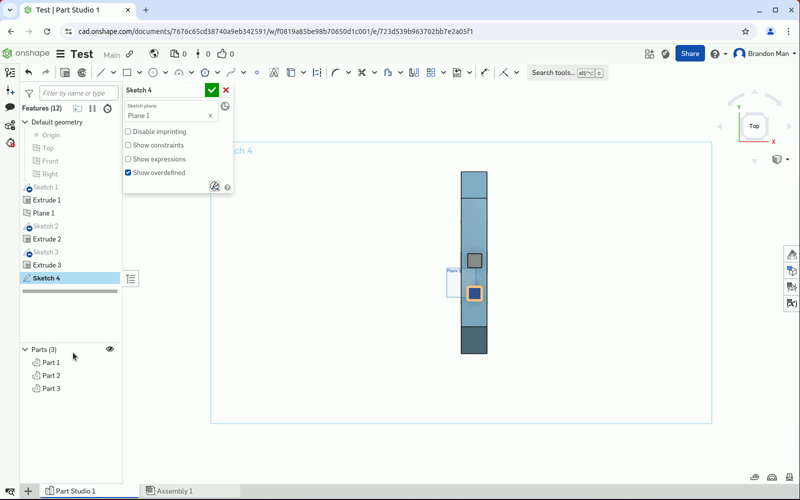
key(y)
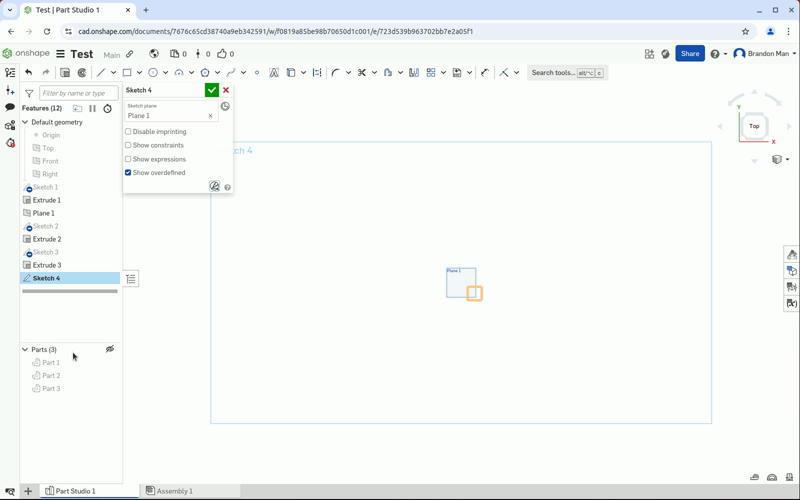
key(l)
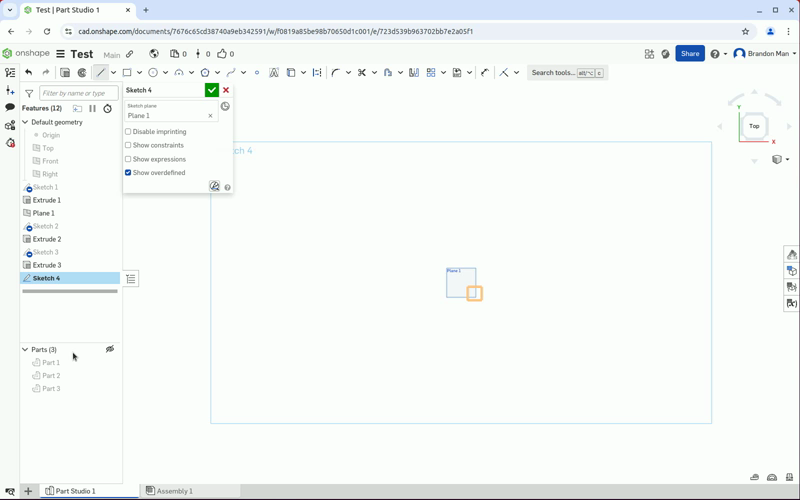
key_down(shift)
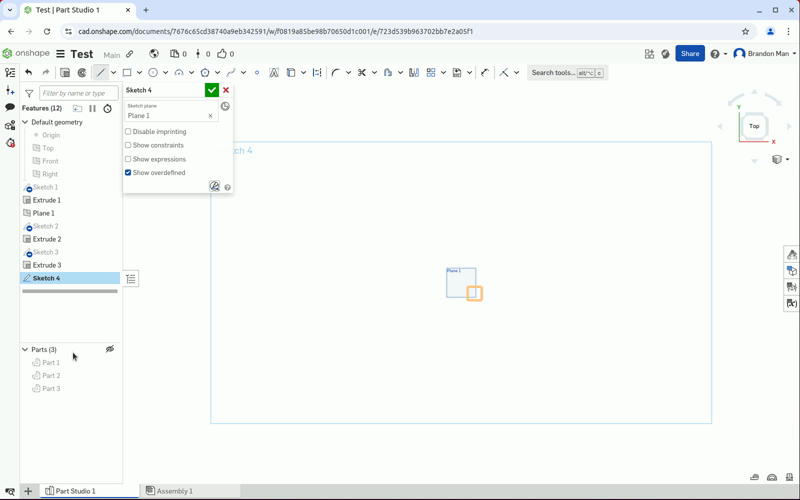
mouse_move(467, 236)
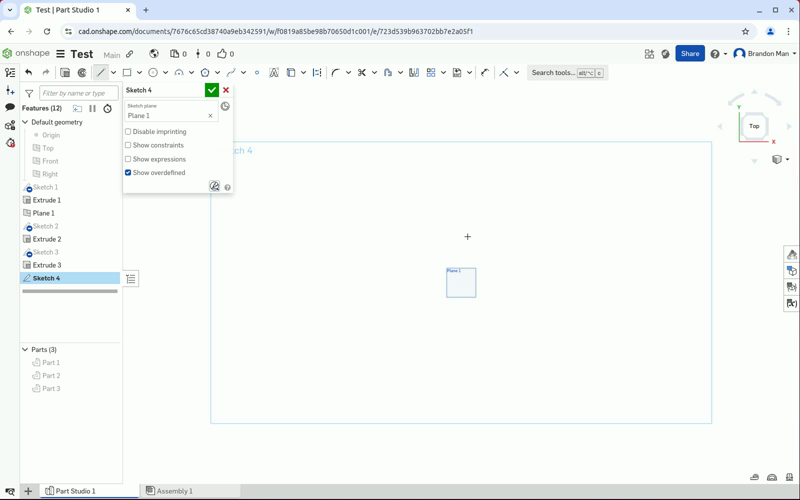
click(467, 236)
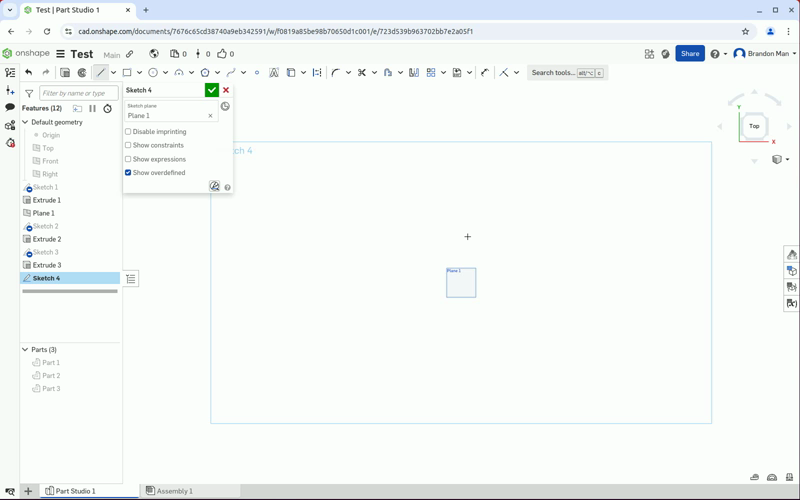
key_up(shift)
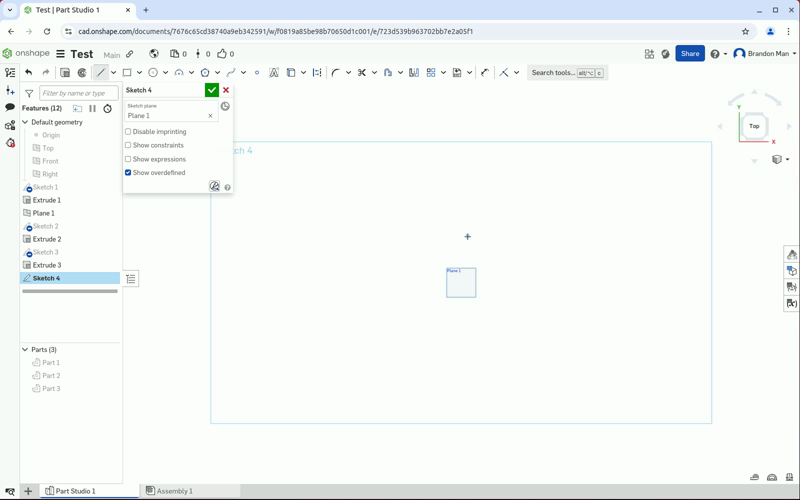
key_down(shift)
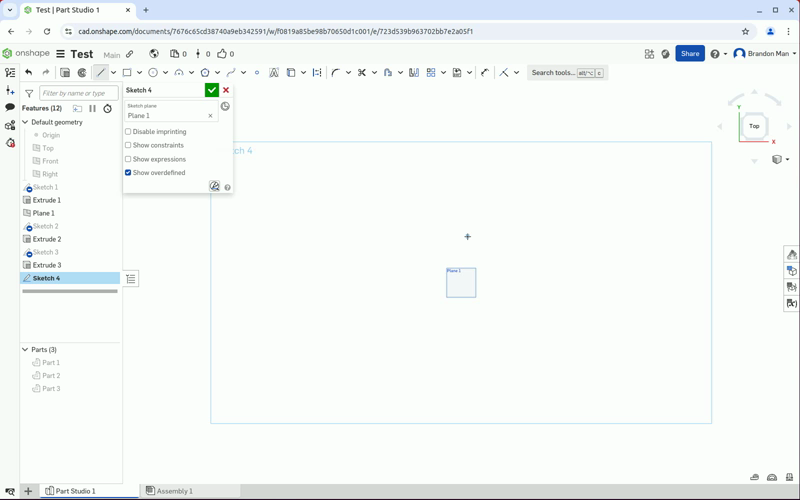
mouse_move(497, 236)
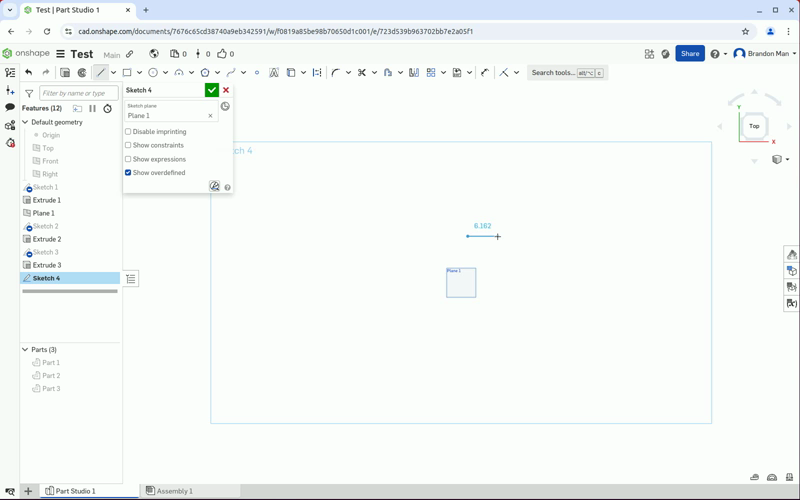
mouse_move(481, 236)
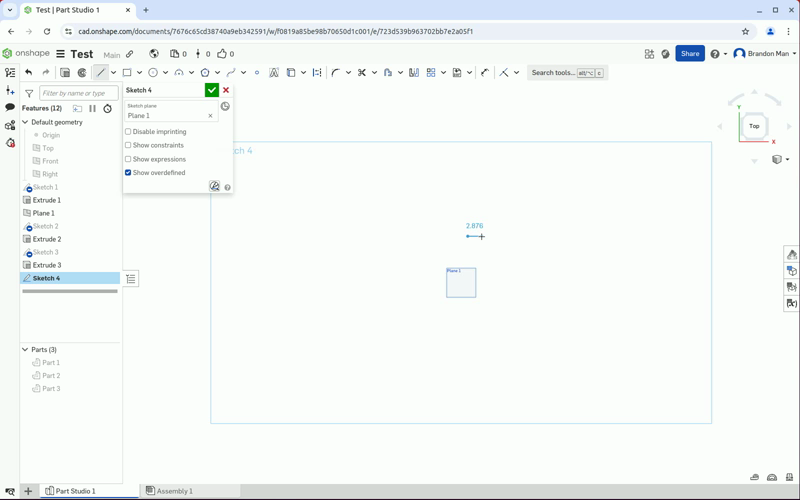
click(481, 236)
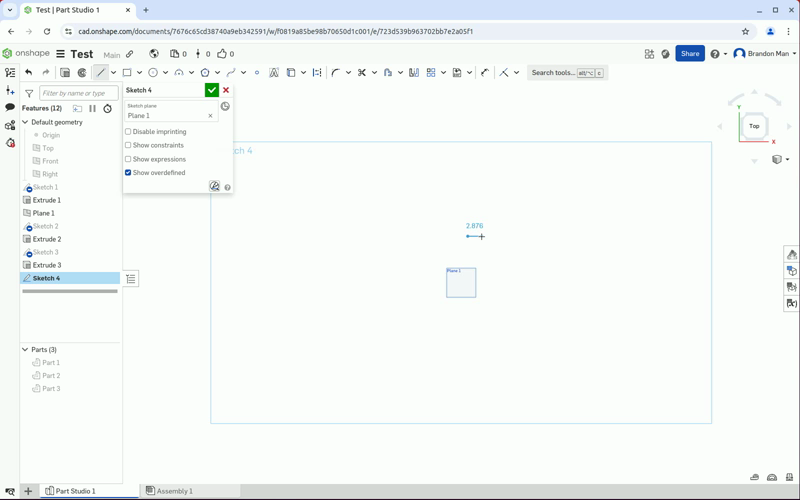
key_up(shift)
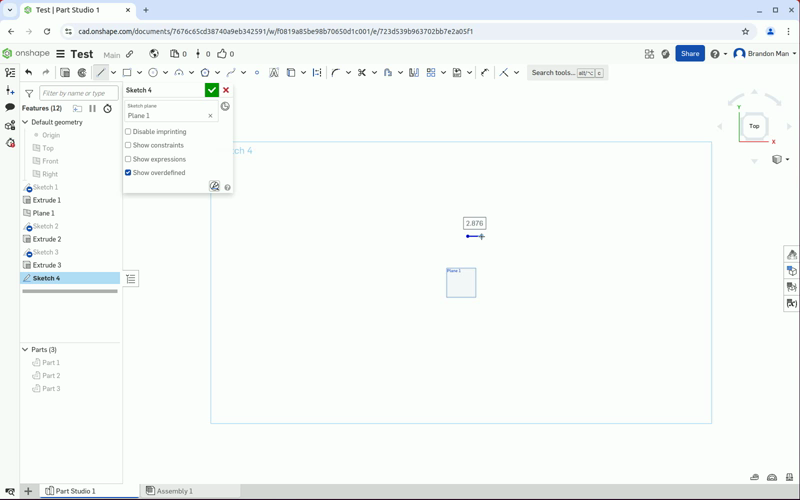
key_down(shift)
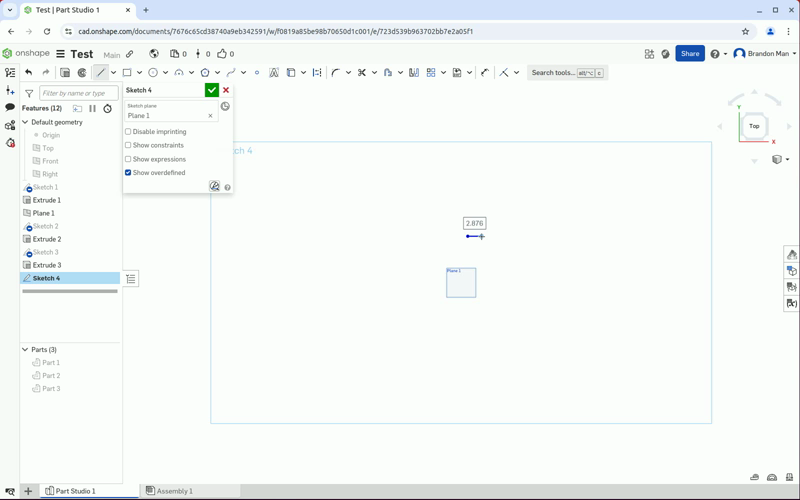
mouse_move(511, 236)
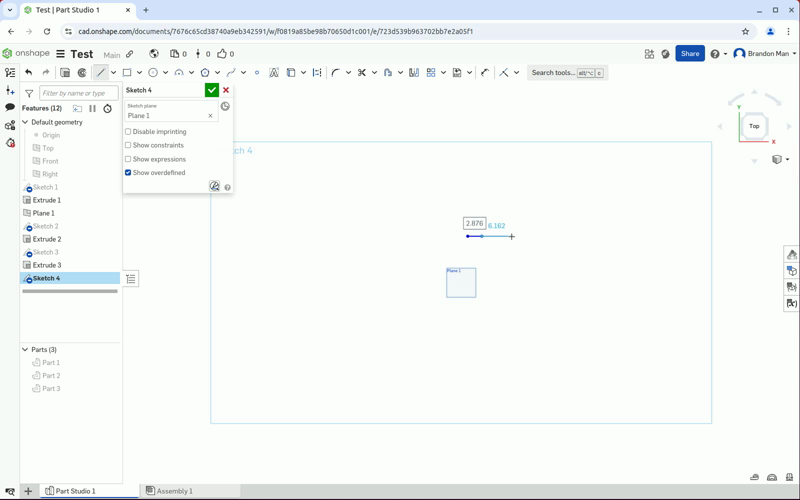
mouse_move(481, 229)
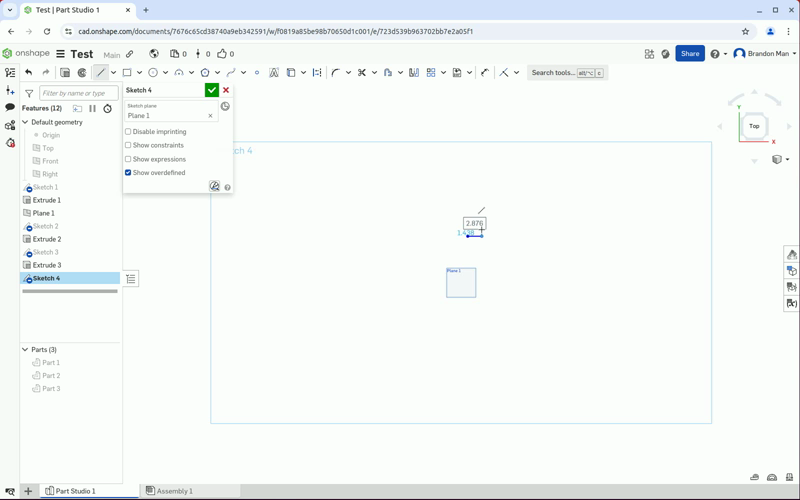
scroll(6)
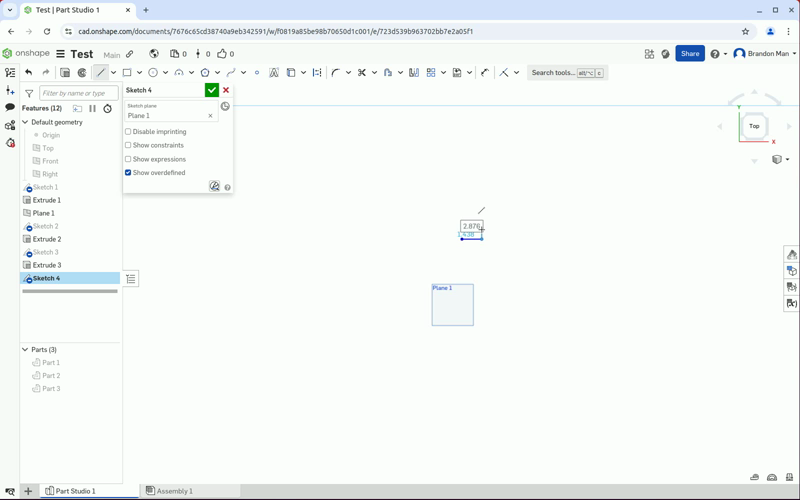
scroll(6)
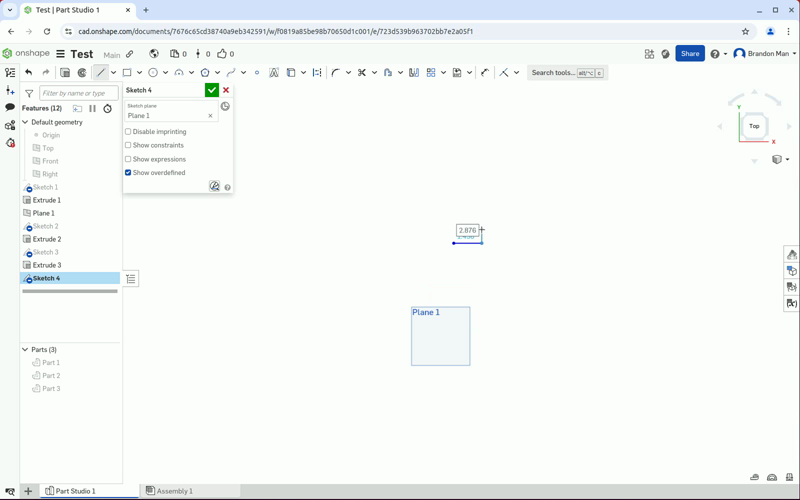
scroll(6)
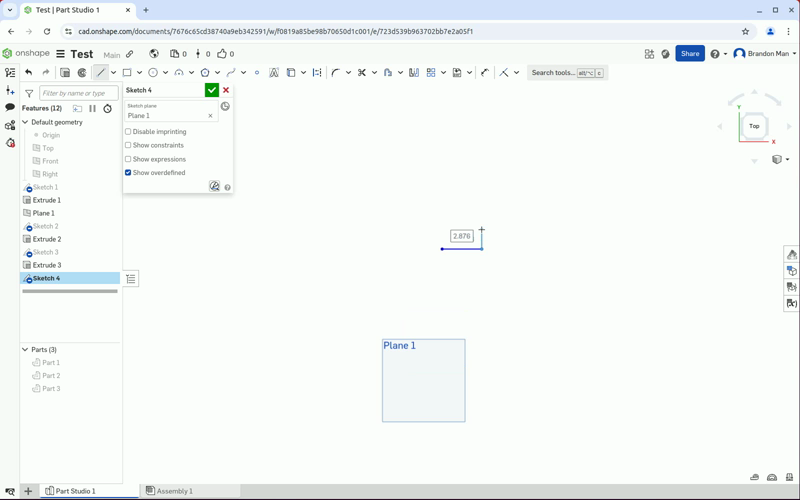
scroll(6)
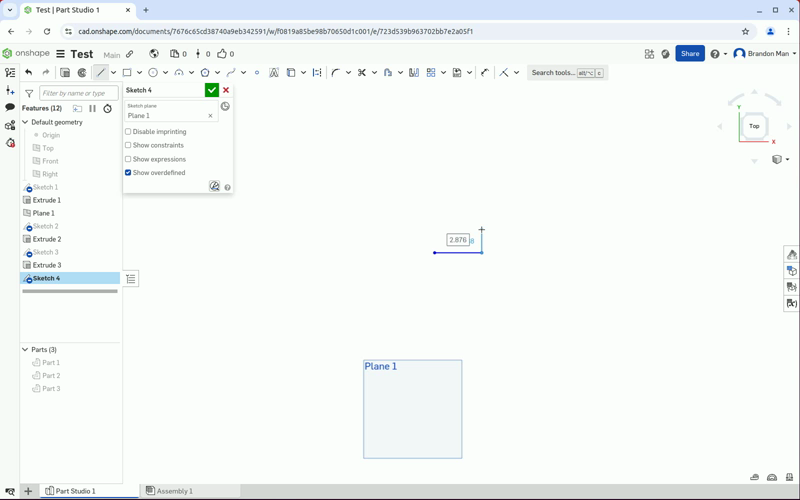
scroll(6)
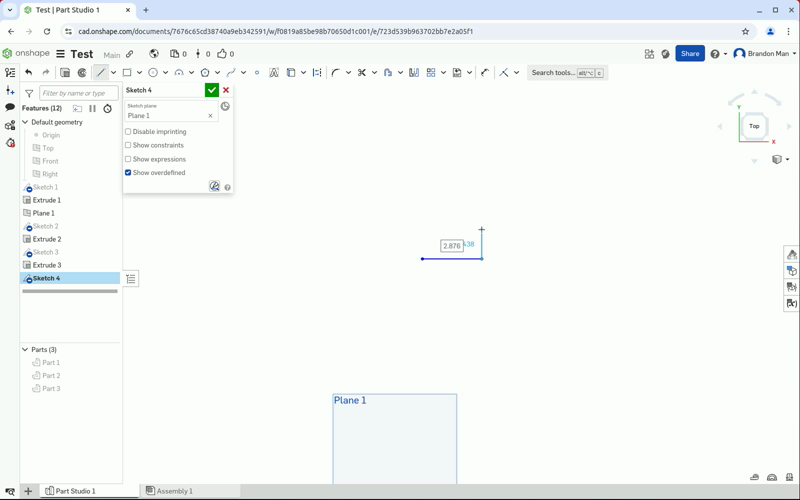
scroll(6)
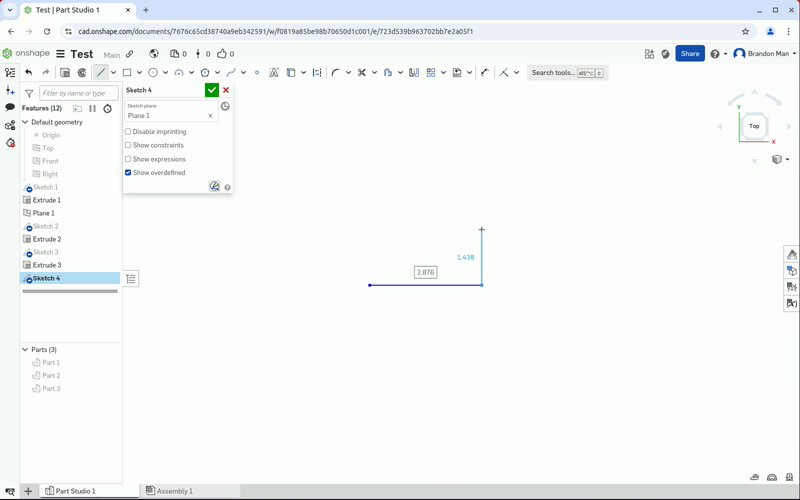
scroll(6)
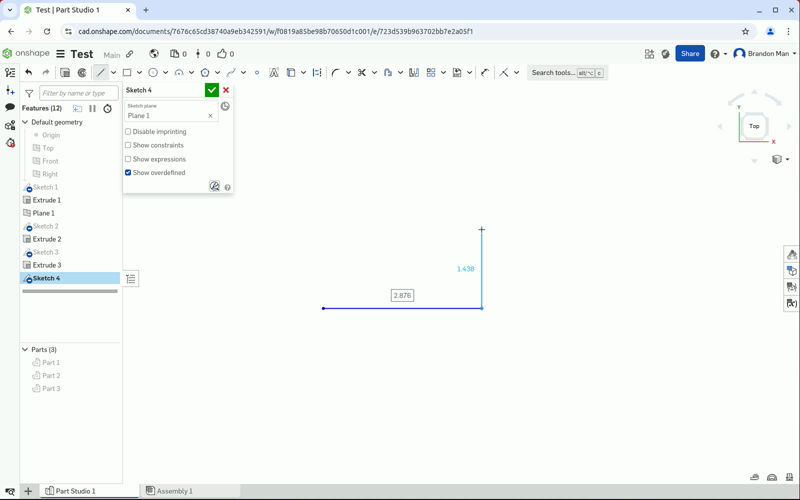
click(481, 229)
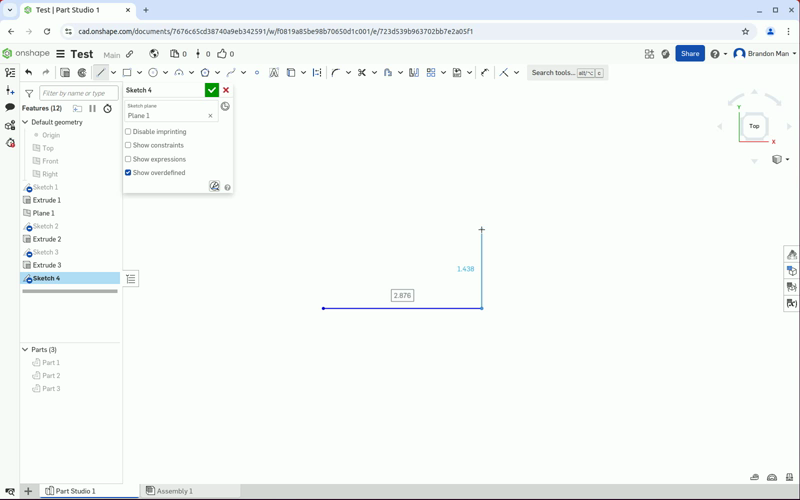
scroll(-6)
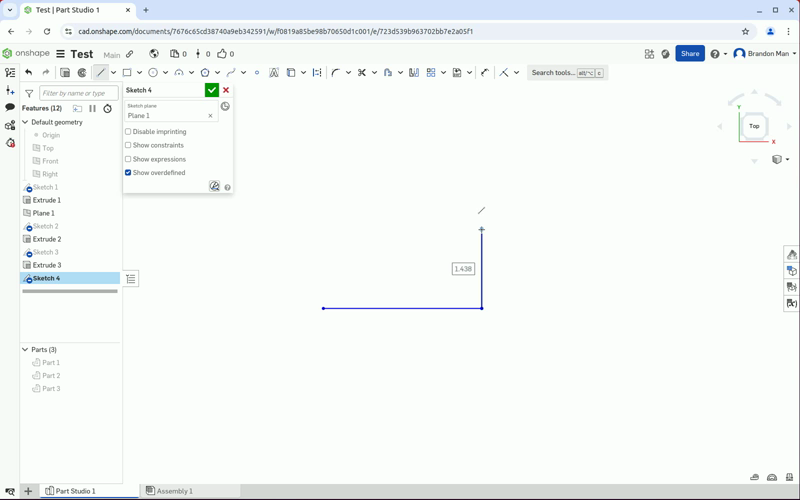
scroll(-6)
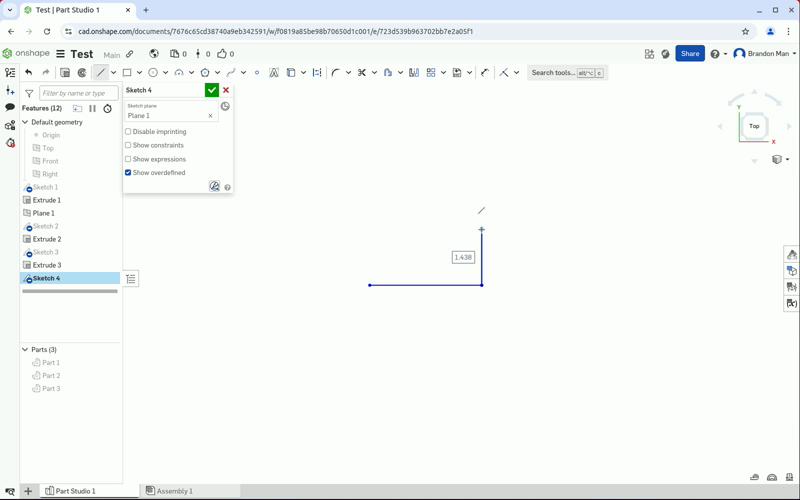
scroll(-6)
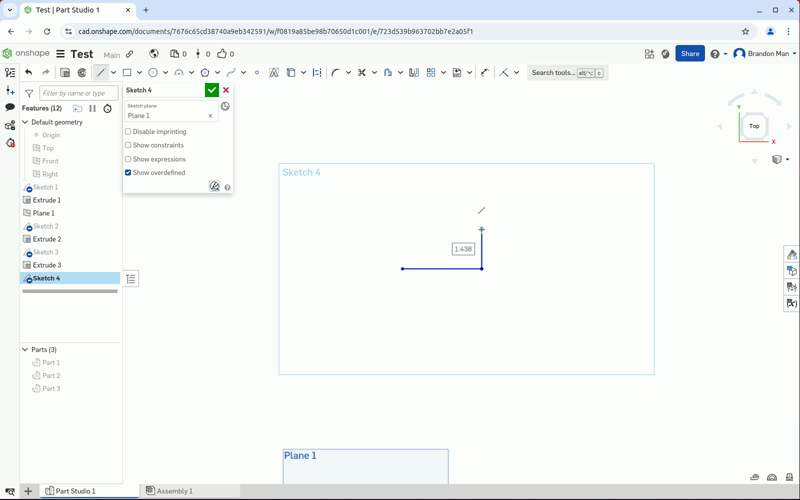
scroll(-6)
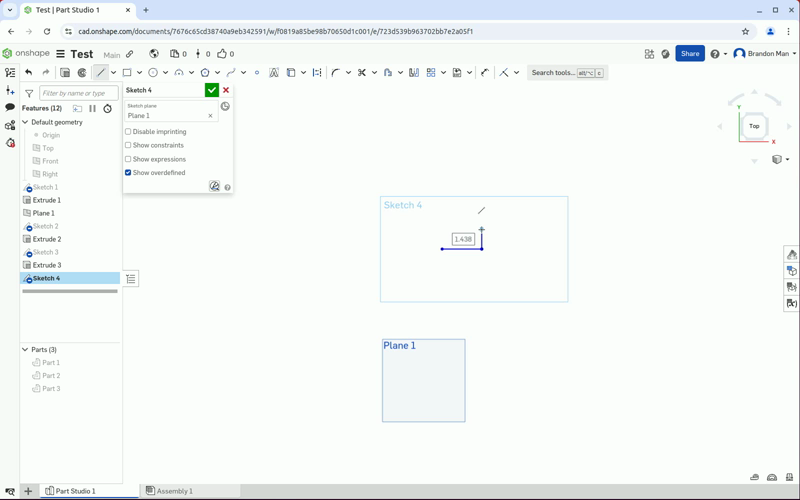
scroll(-6)
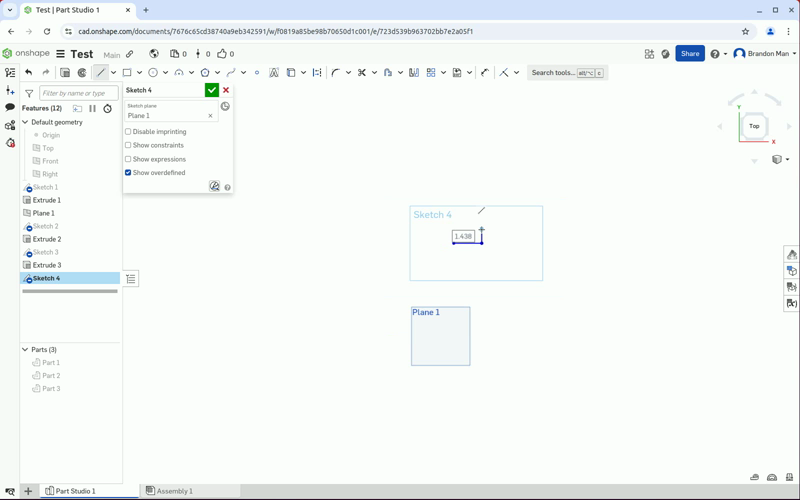
scroll(-6)
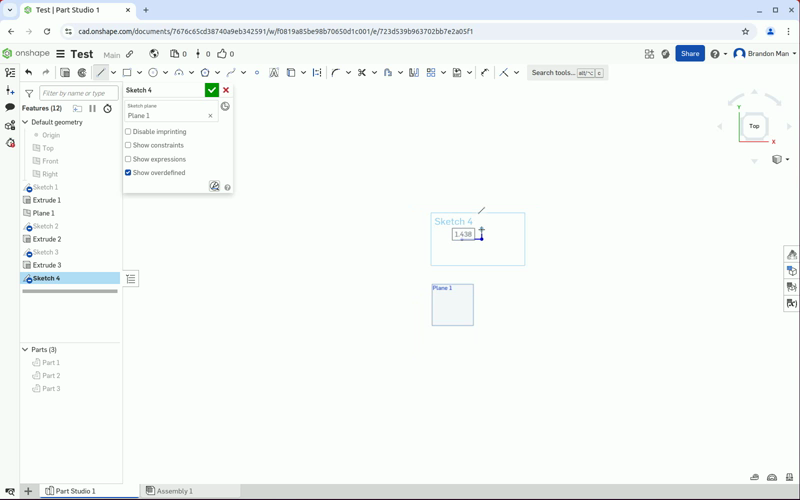
scroll(-6)
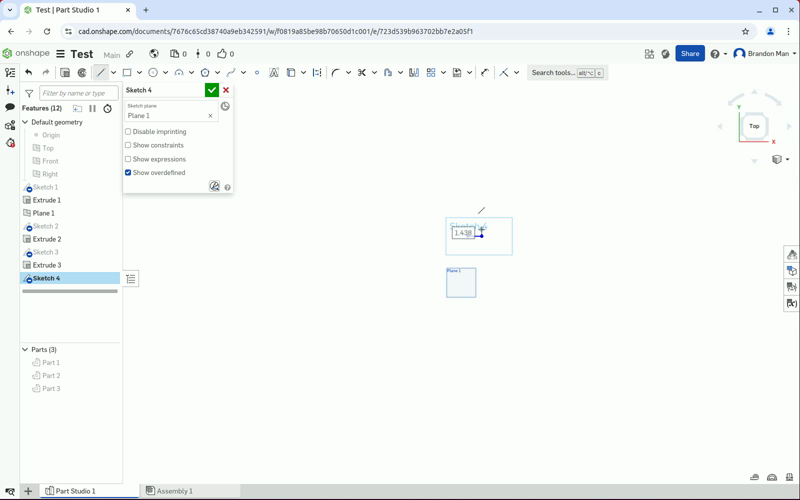
key_up(shift)
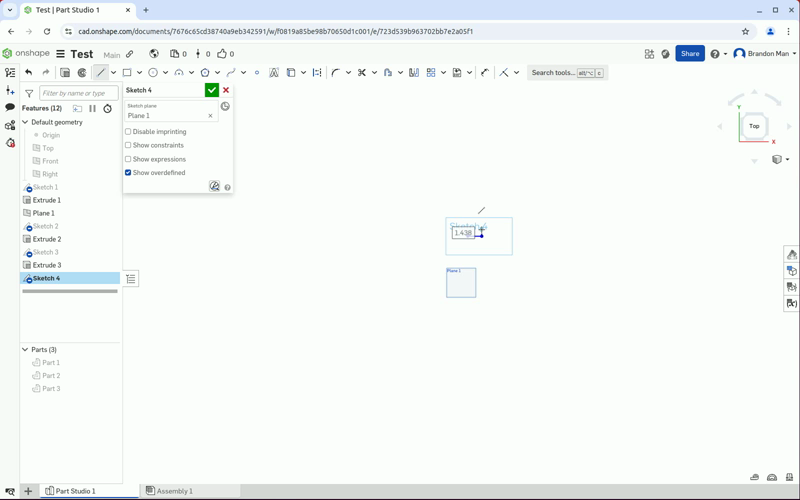
key_down(shift)
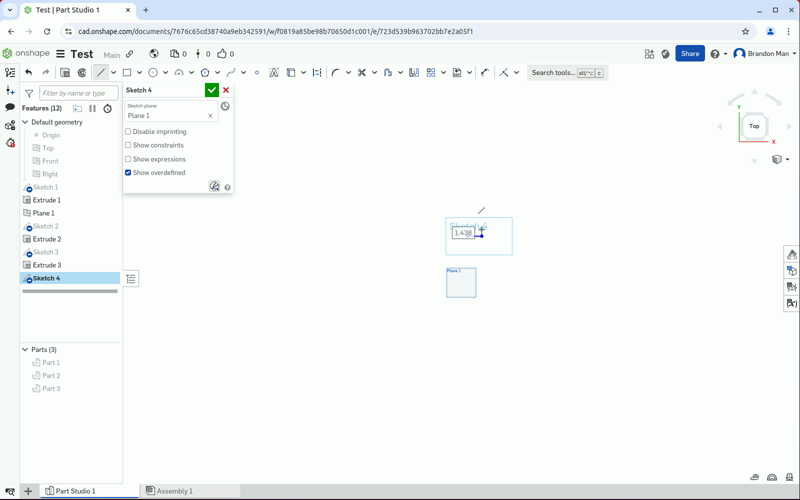
mouse_move(511, 229)
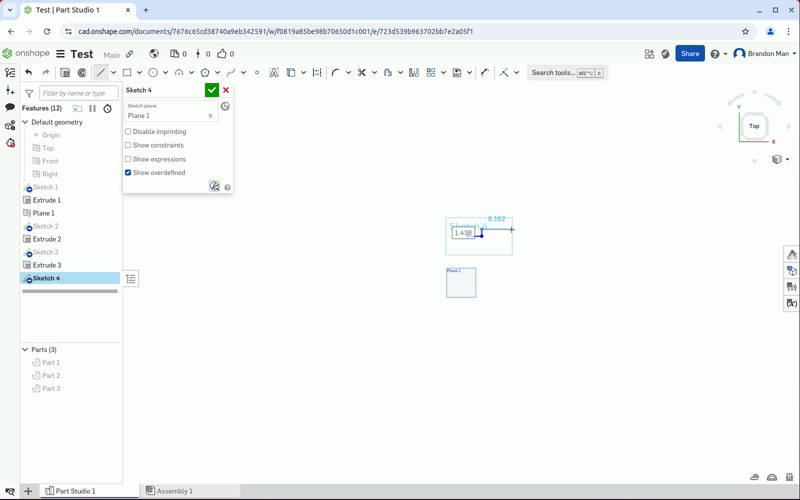
mouse_move(481, 222)
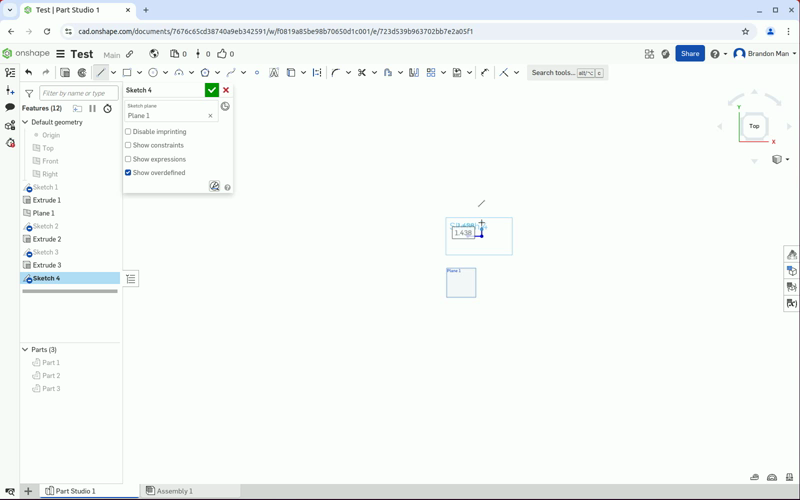
scroll(6)
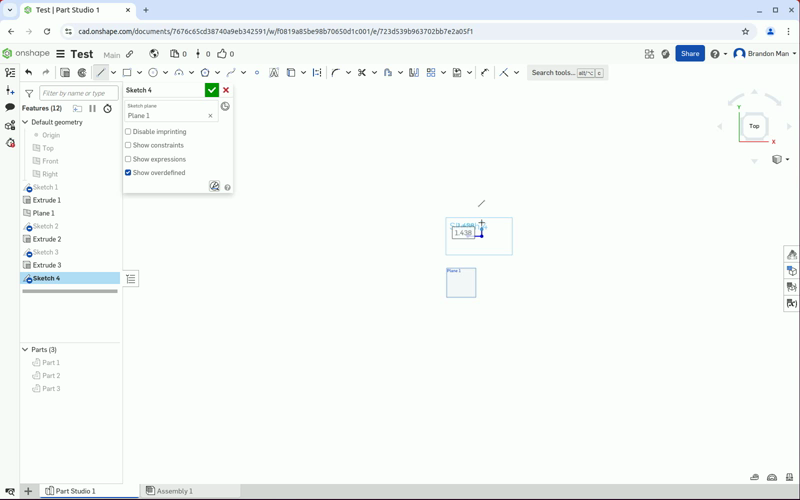
scroll(6)
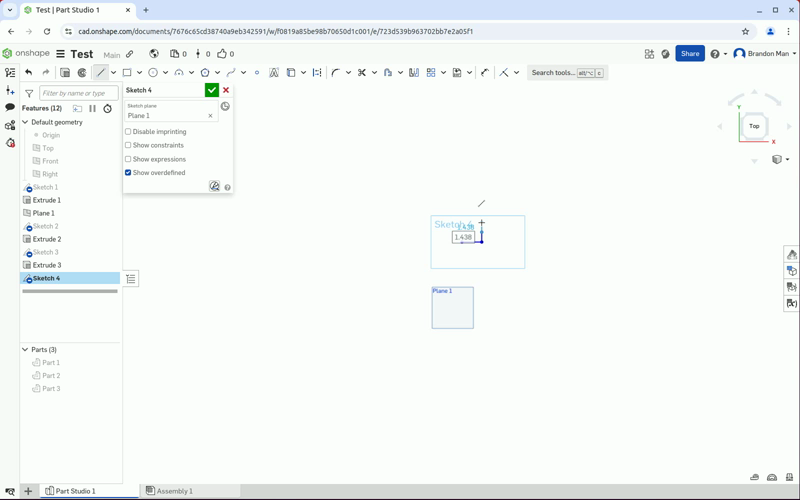
scroll(6)
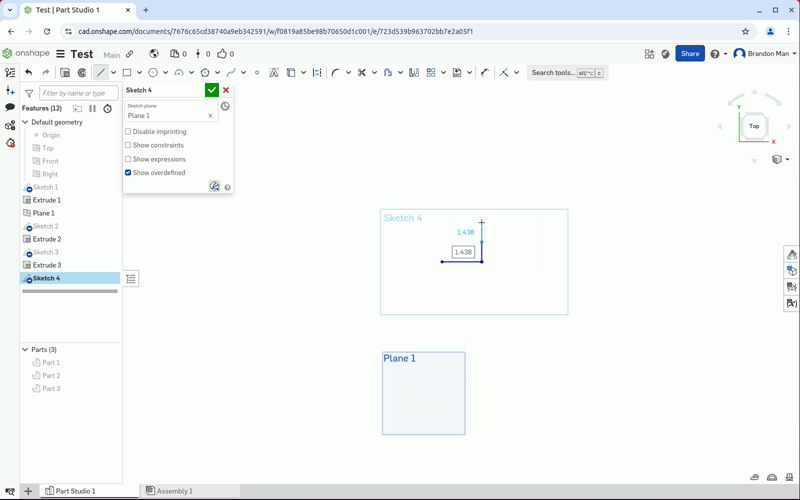
scroll(6)
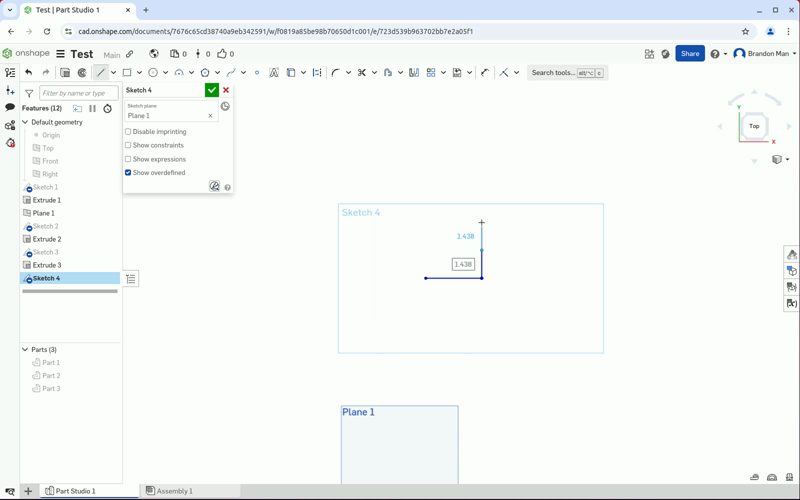
scroll(6)
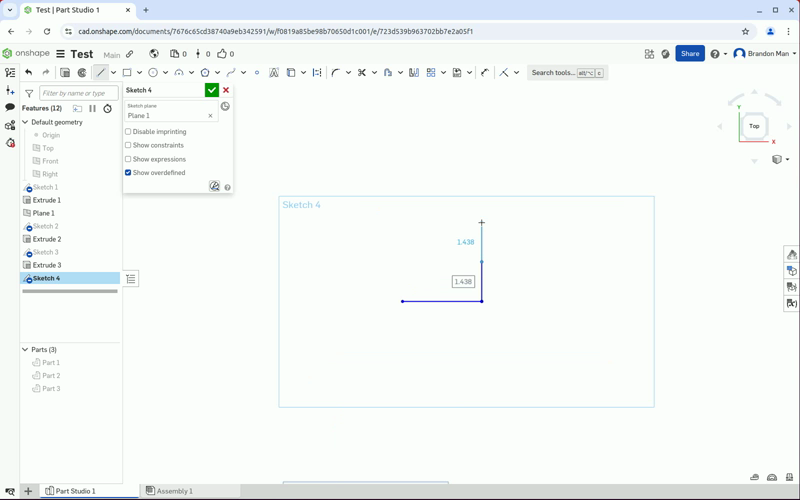
scroll(6)
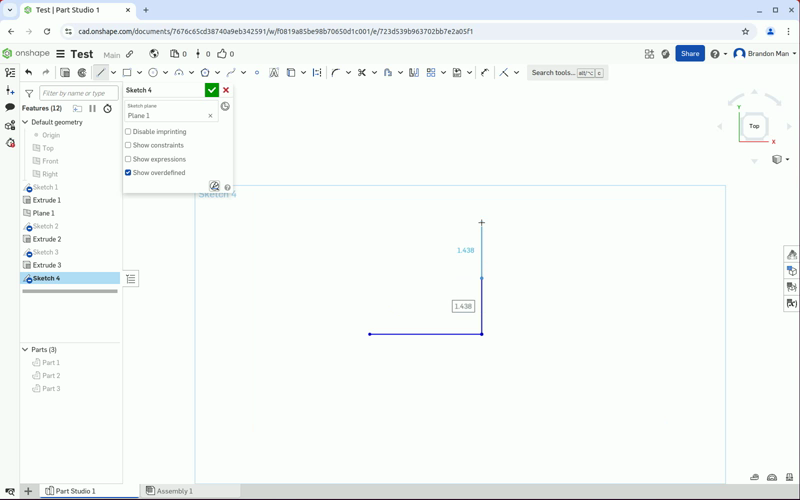
scroll(6)
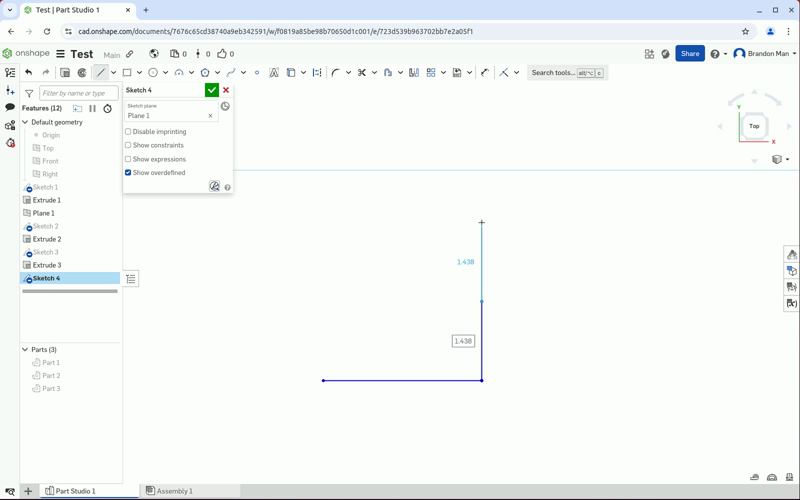
click(481, 222)
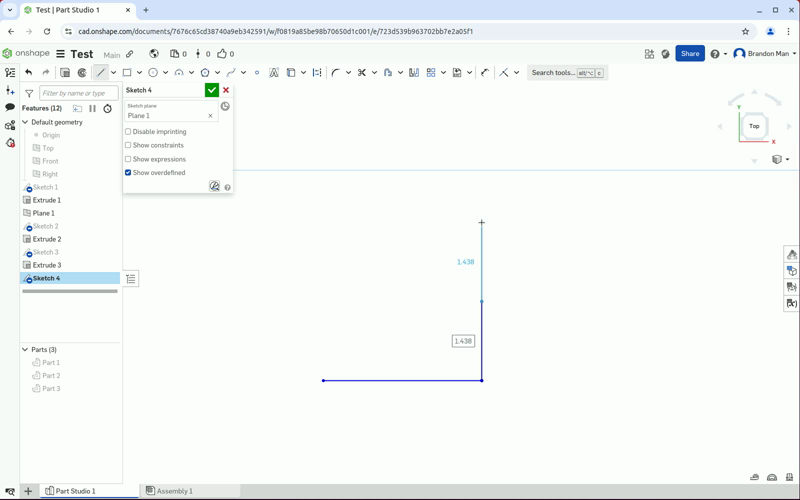
scroll(-6)
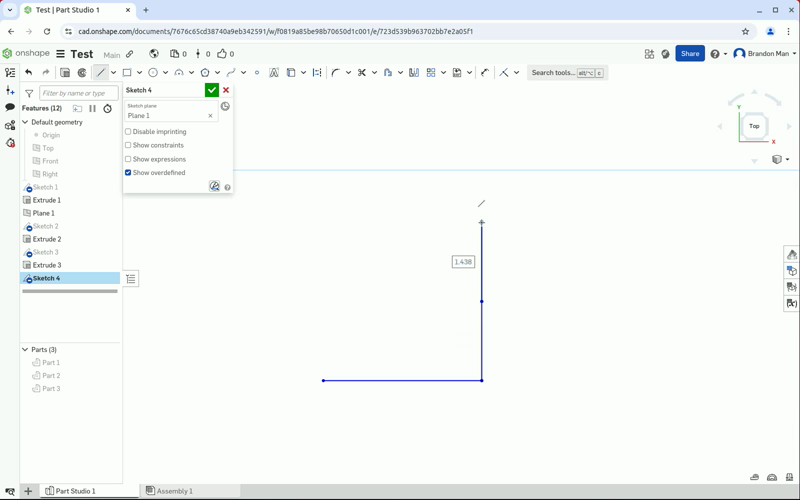
scroll(-6)
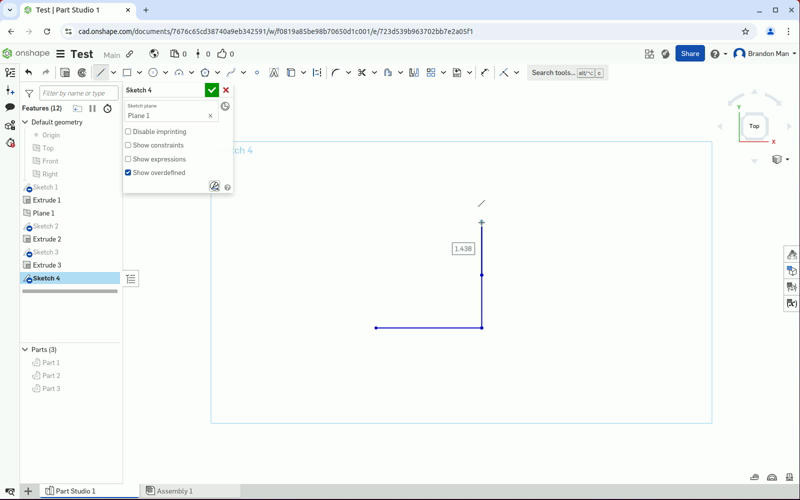
scroll(-6)
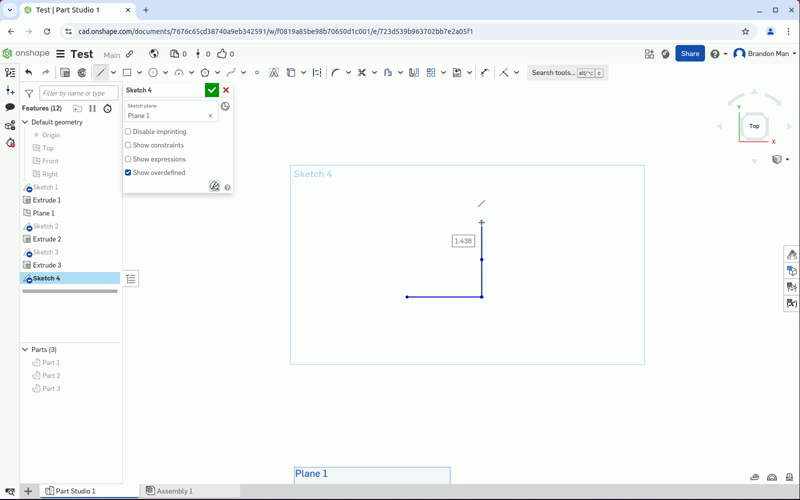
scroll(-6)
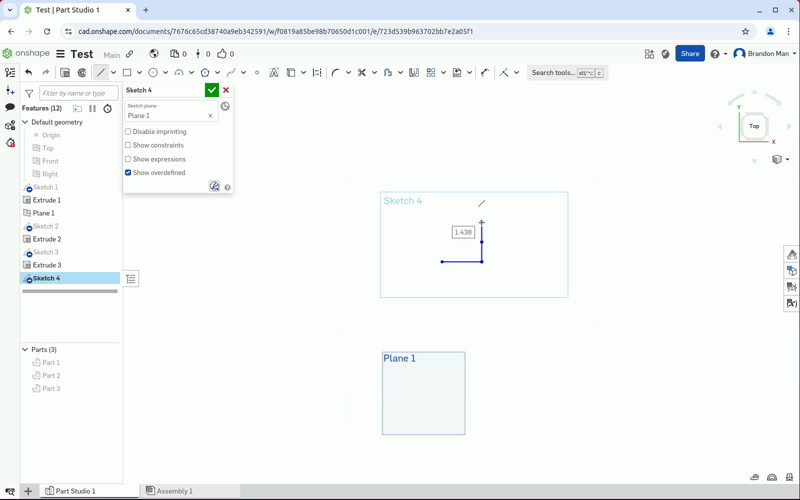
scroll(-6)
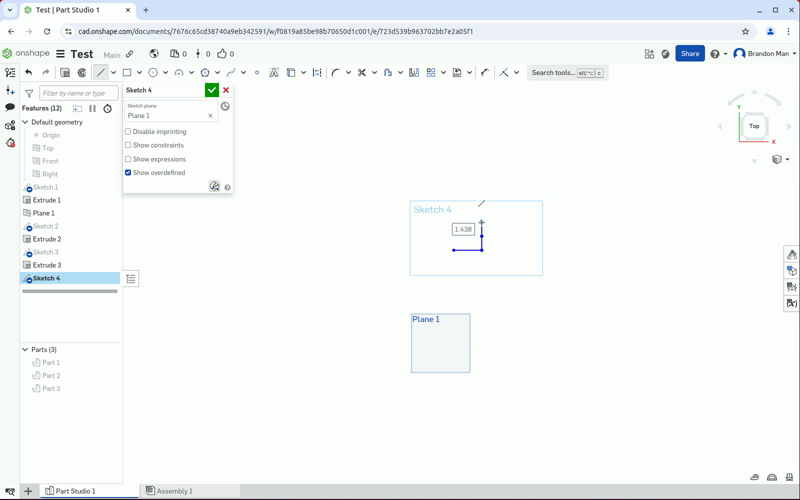
scroll(-6)
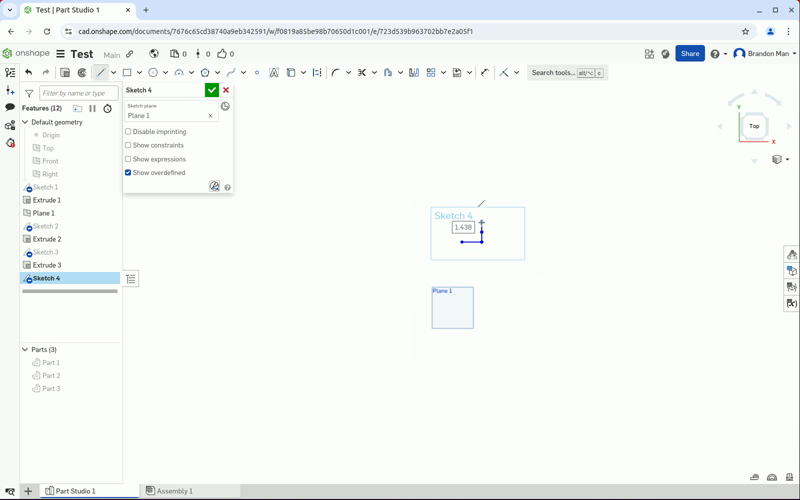
scroll(-6)
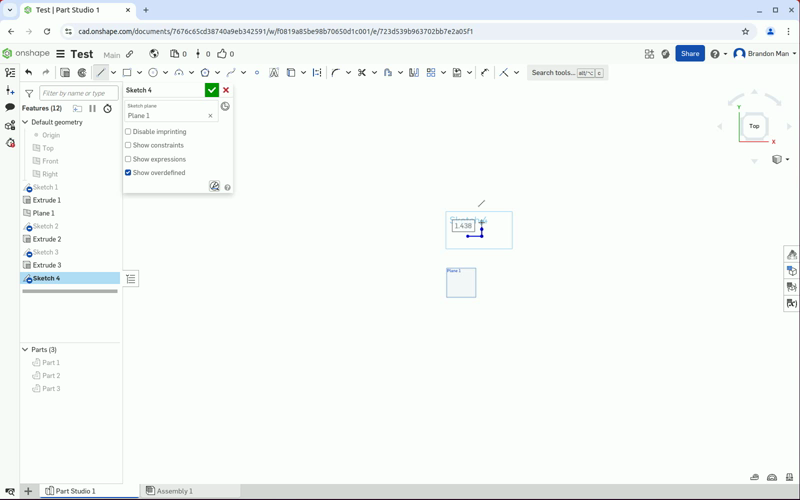
key_up(shift)
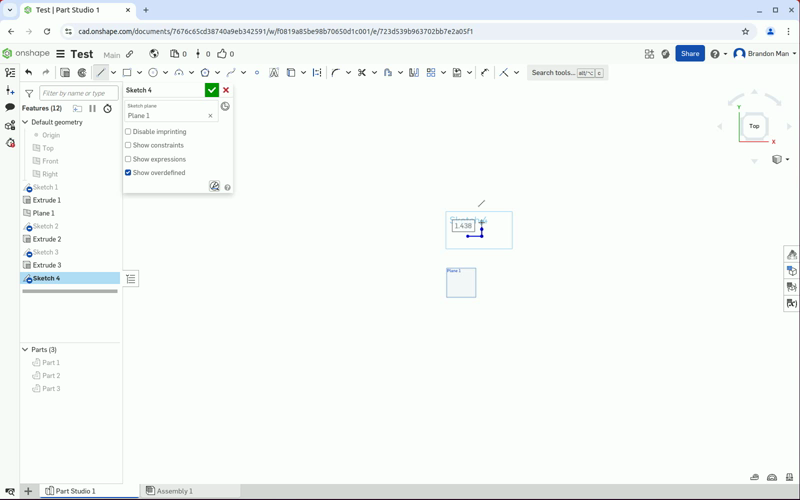
key_down(shift)
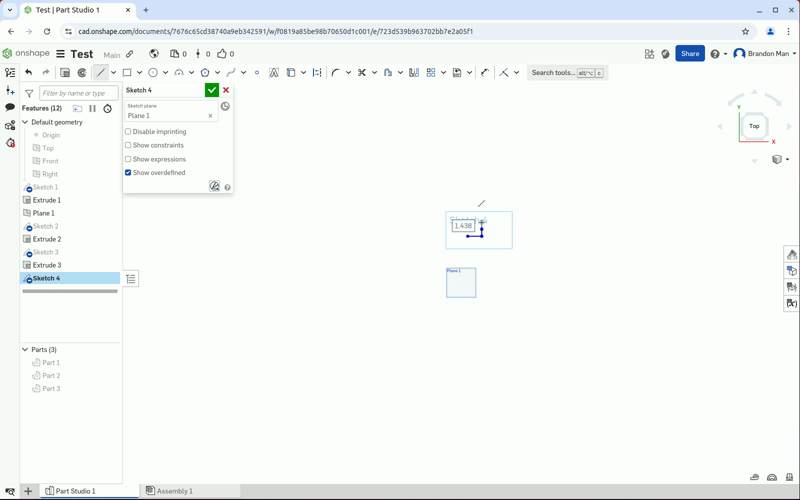
mouse_move(511, 222)
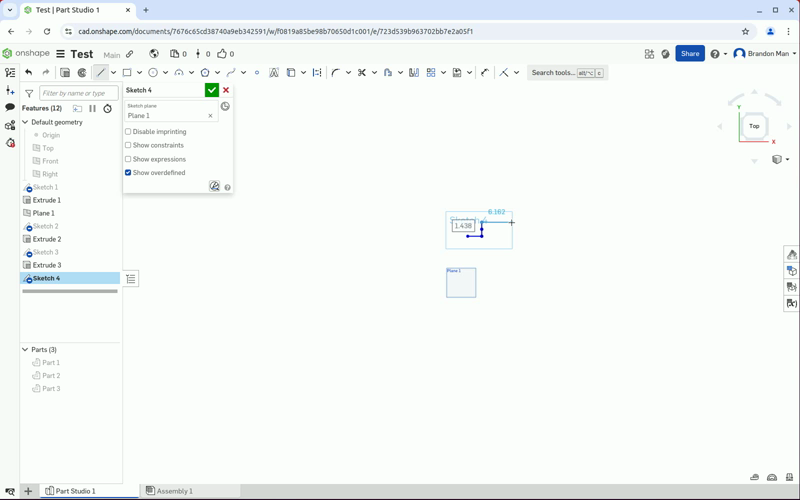
mouse_move(467, 222)
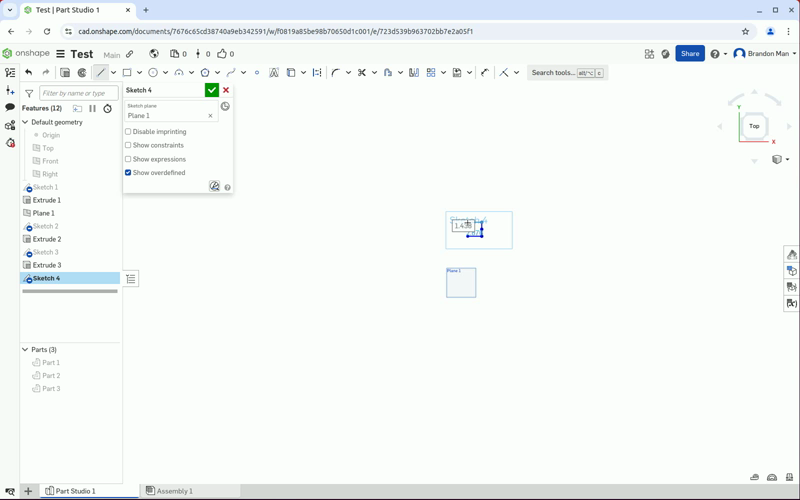
click(467, 222)
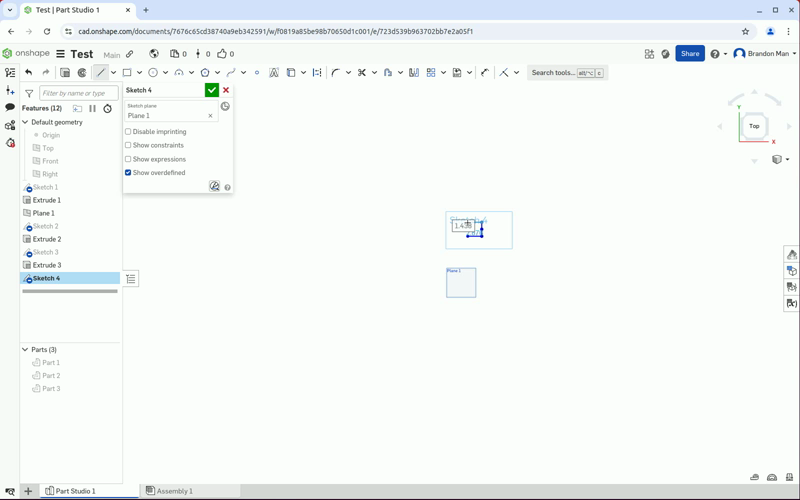
key_up(shift)
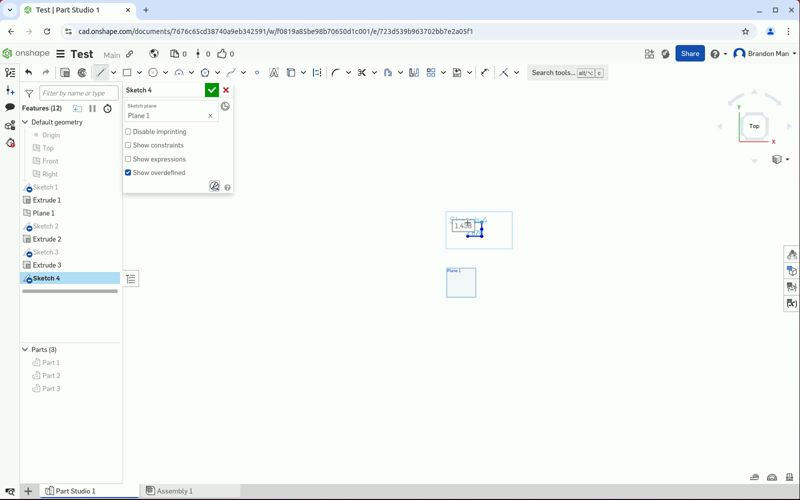
key_down(shift)
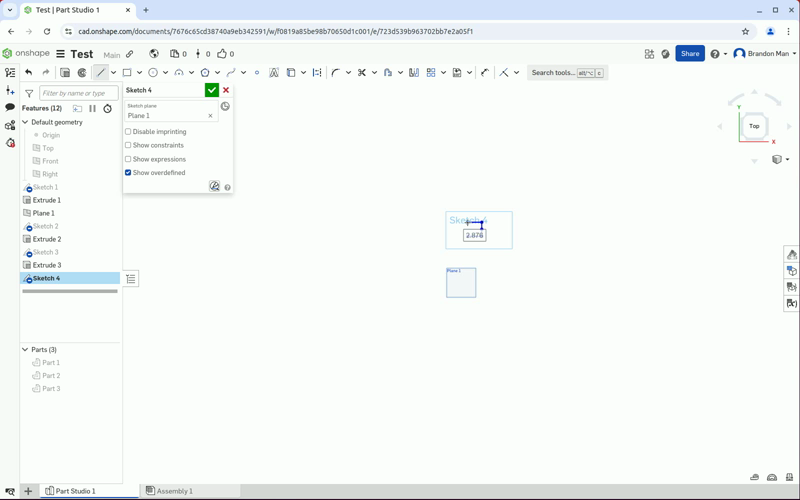
mouse_move(497, 222)
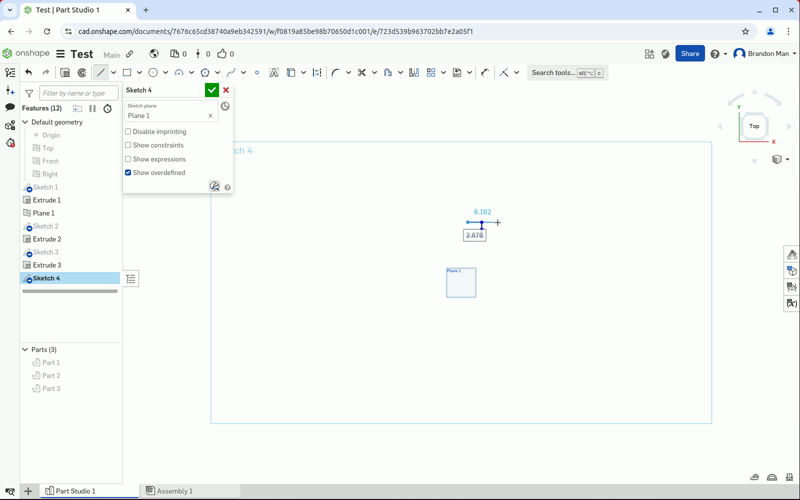
mouse_move(467, 229)
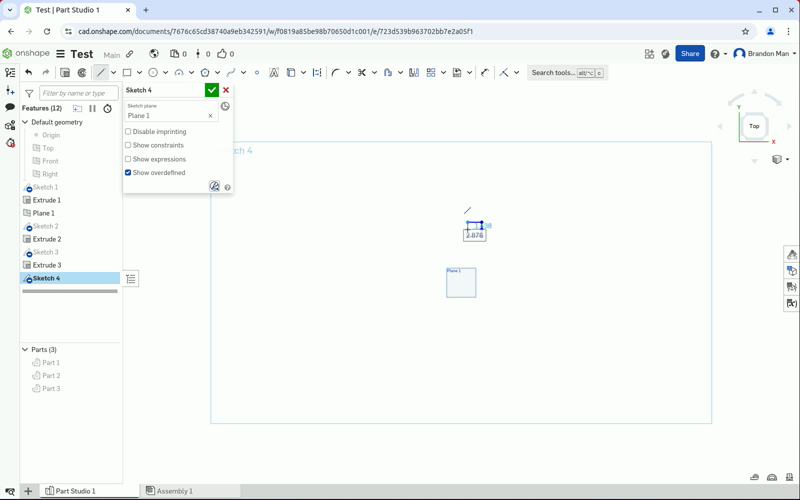
scroll(6)
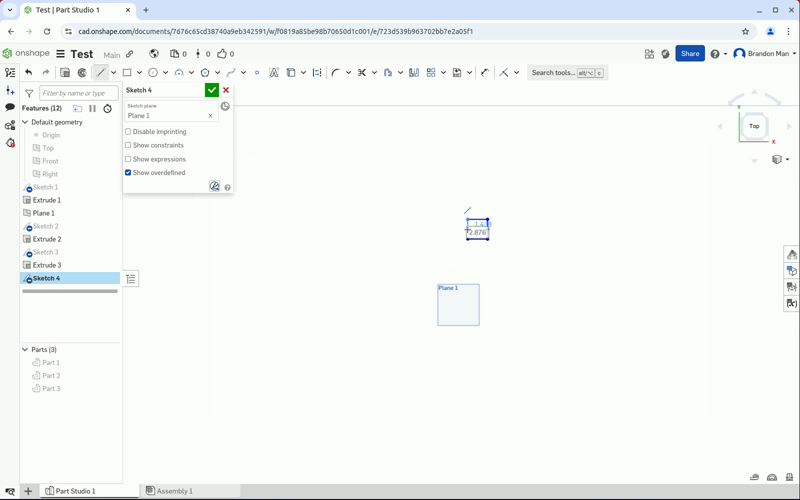
scroll(6)
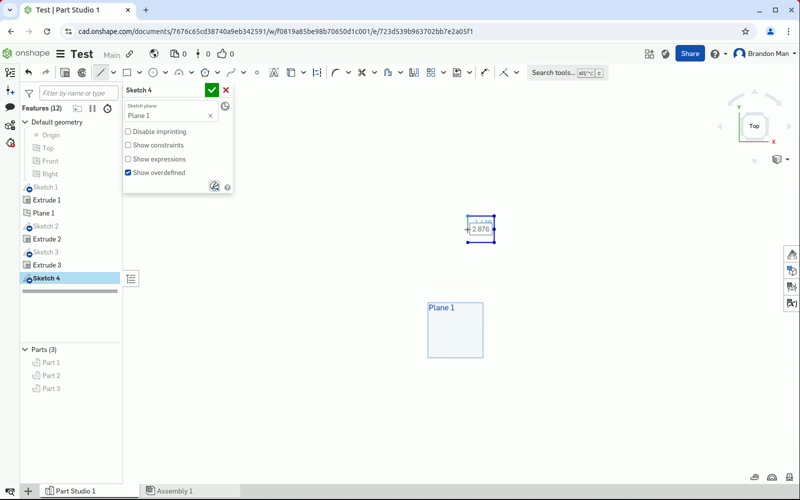
scroll(6)
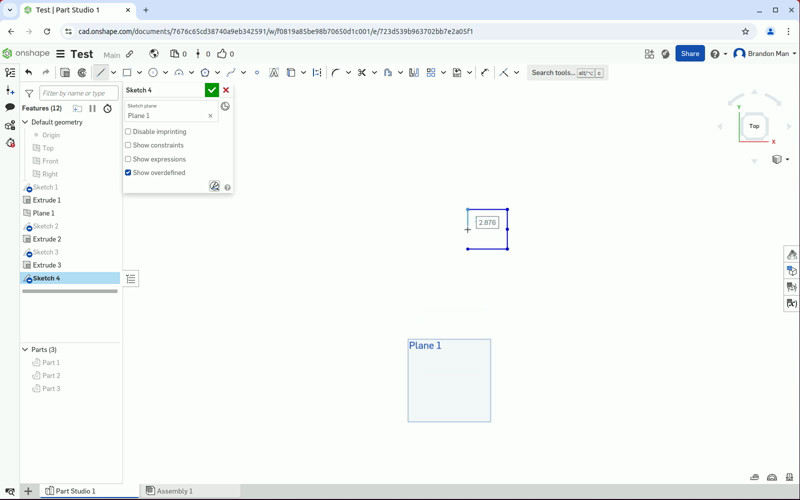
scroll(6)
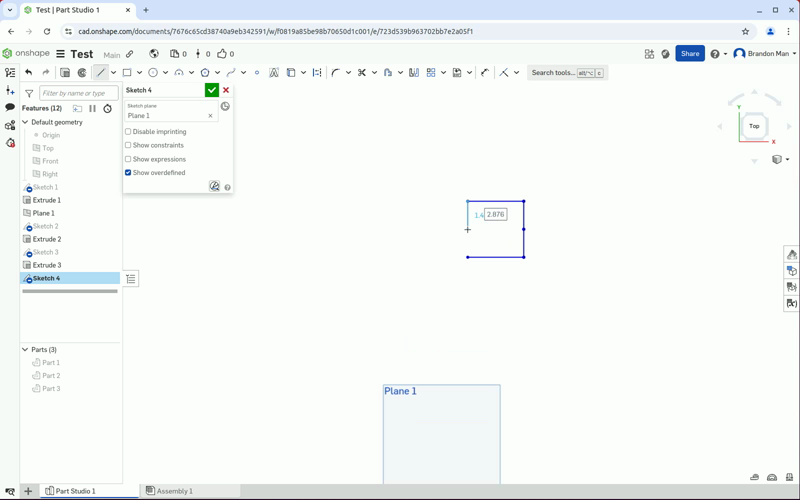
scroll(6)
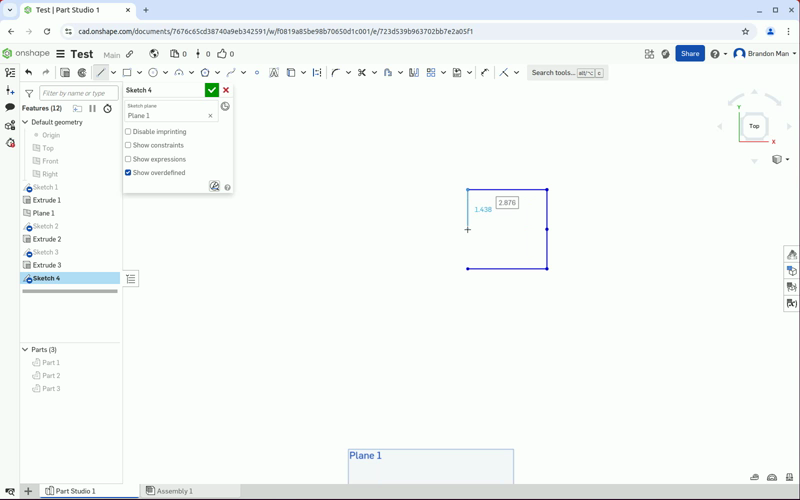
scroll(6)
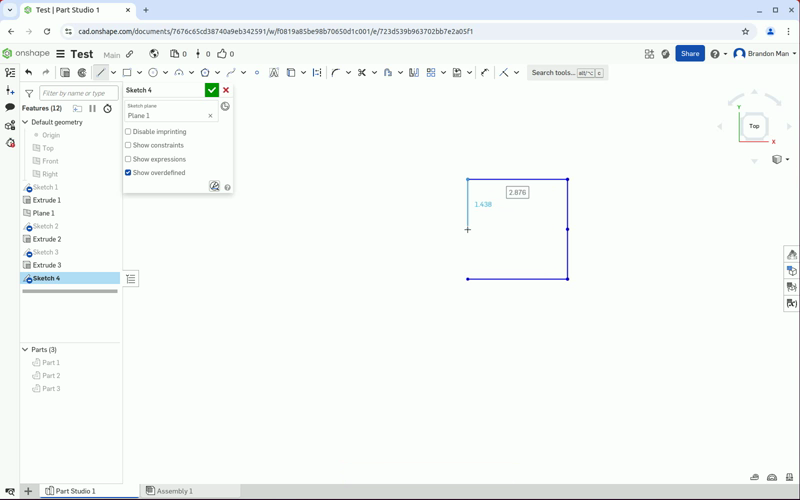
scroll(6)
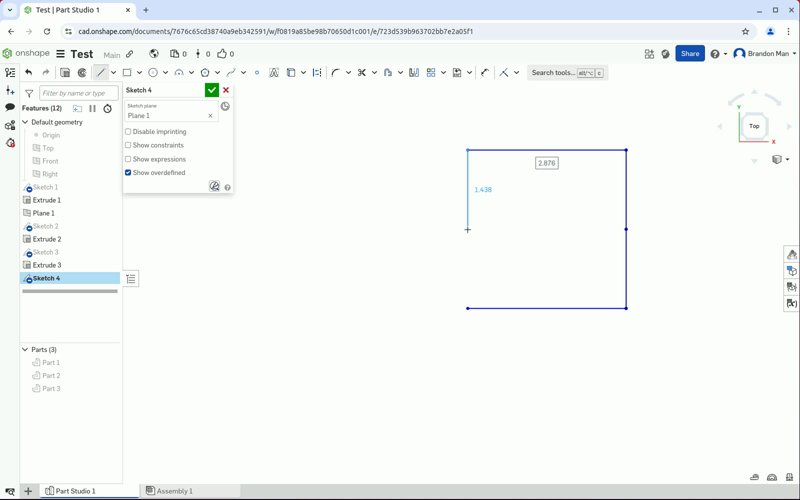
click(467, 229)
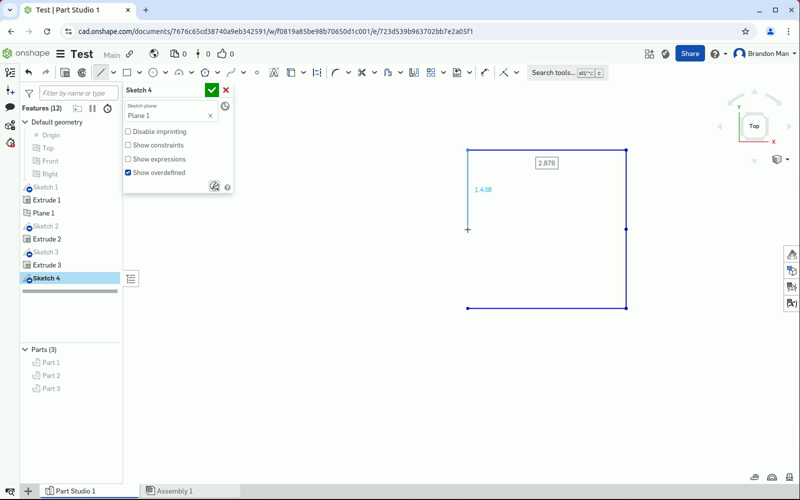
scroll(-6)
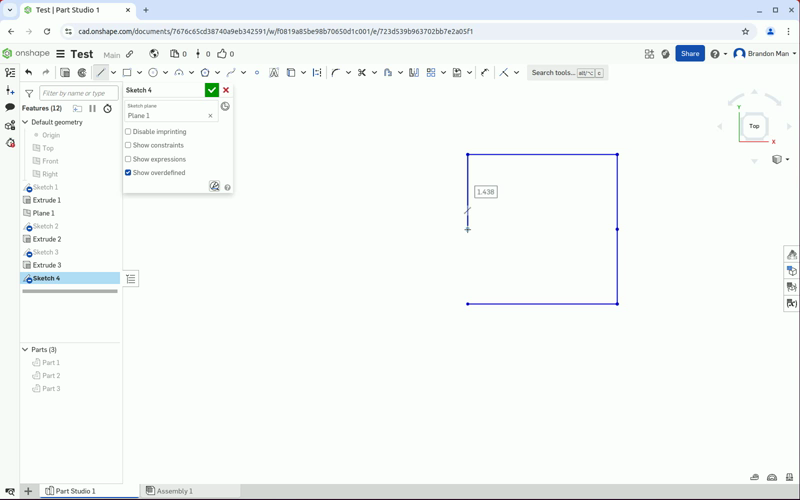
scroll(-6)
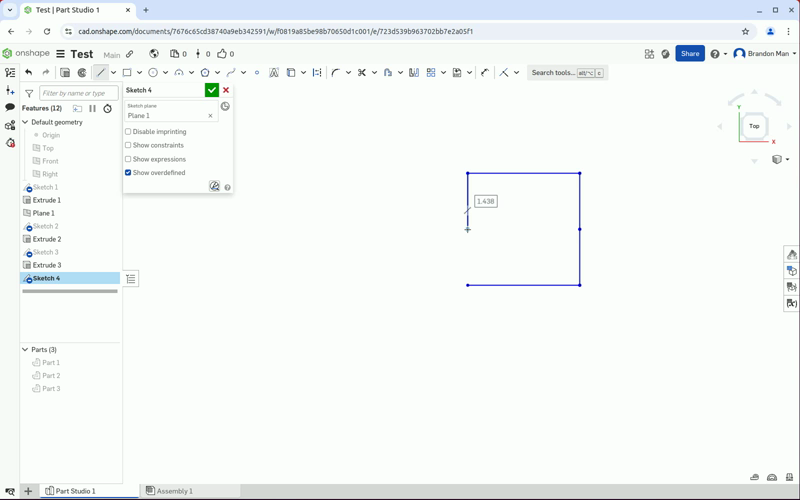
scroll(-6)
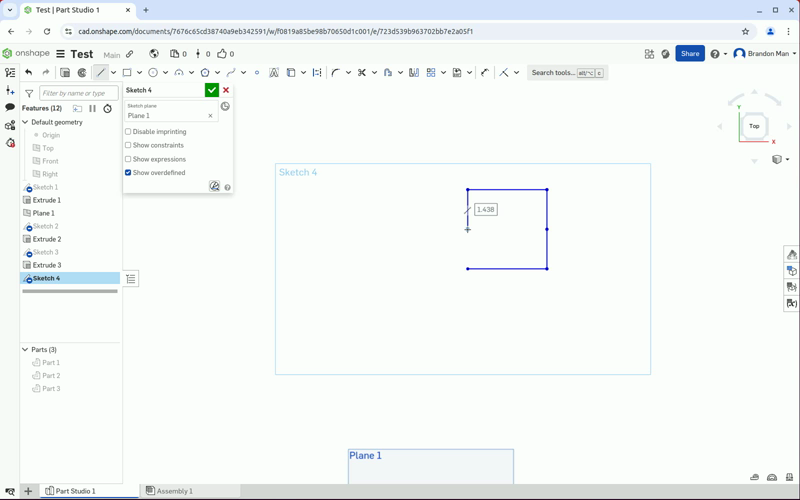
scroll(-6)
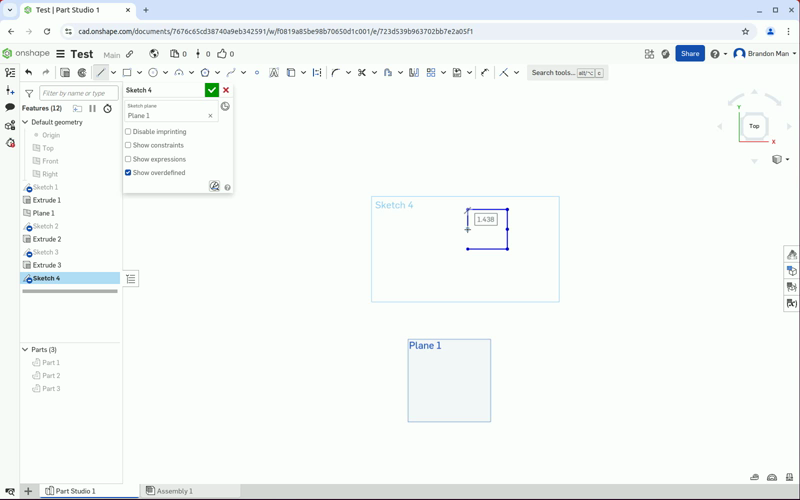
scroll(-6)
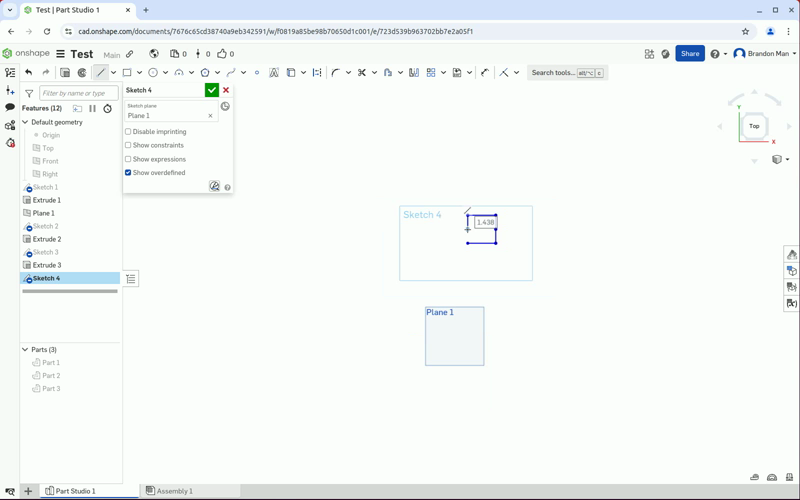
scroll(-6)
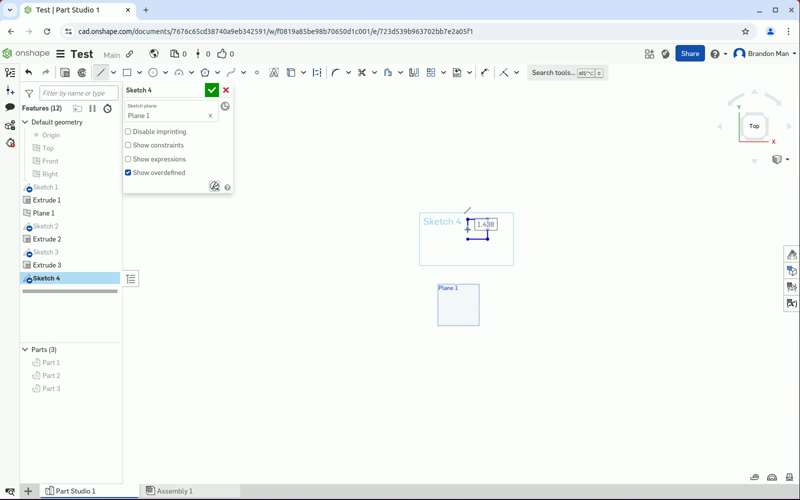
scroll(-6)
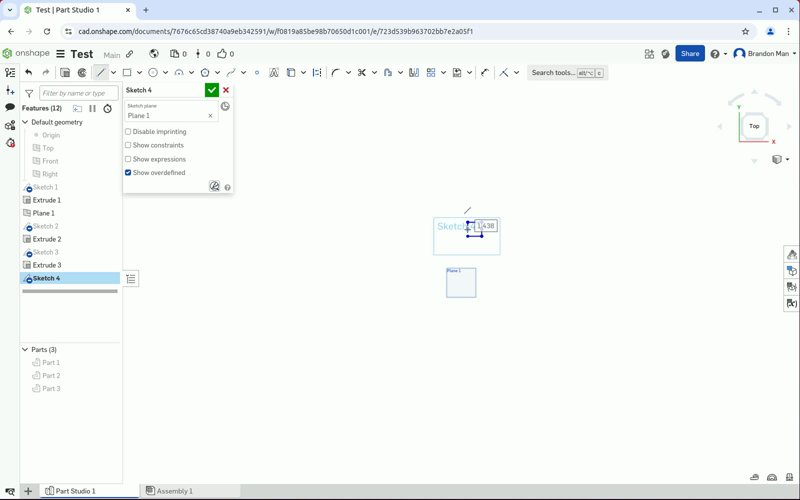
key_up(shift)
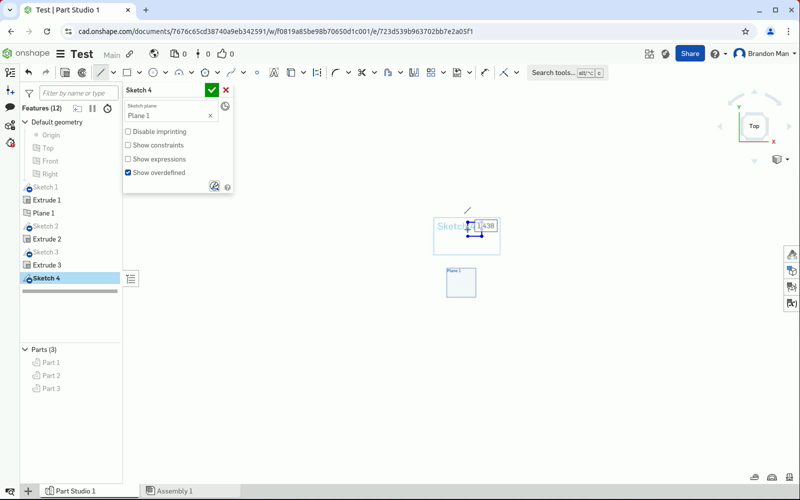
mouse_move(497, 229)
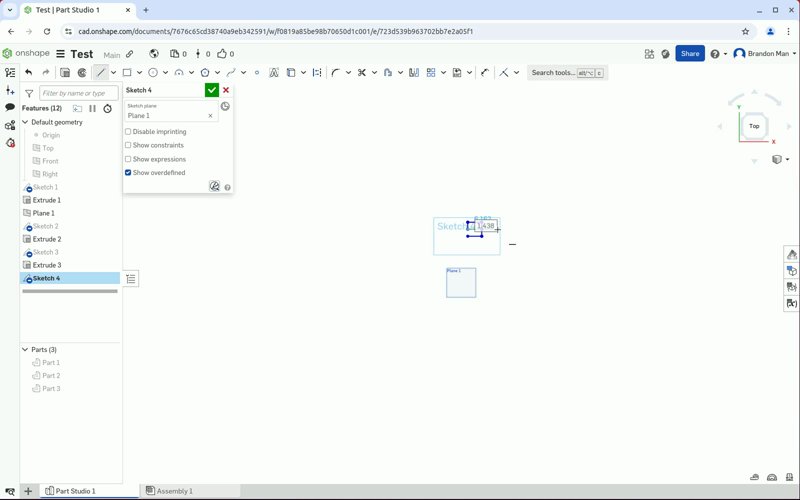
key_down(shift)
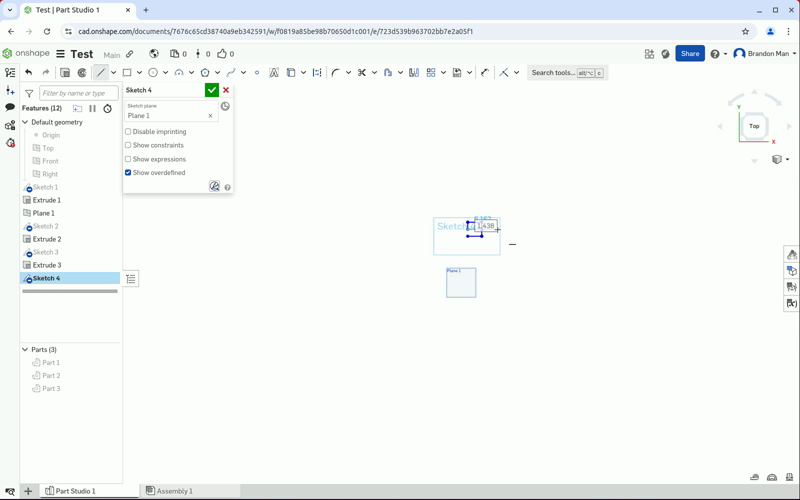
mouse_move(467, 236)
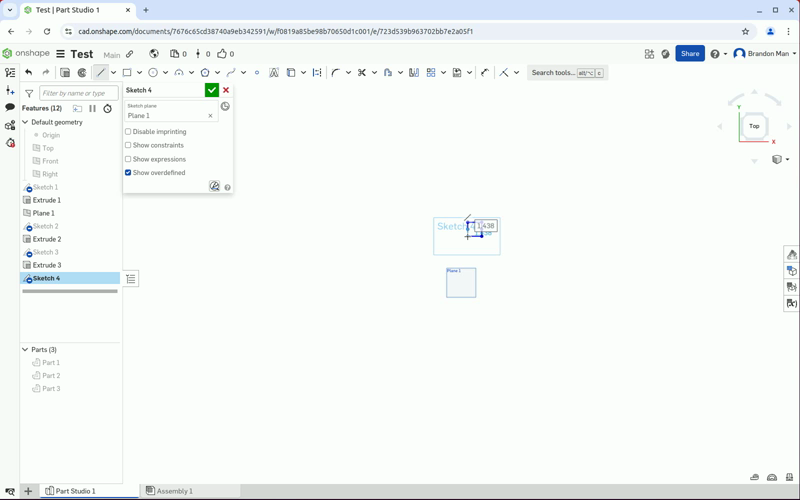
scroll(6)
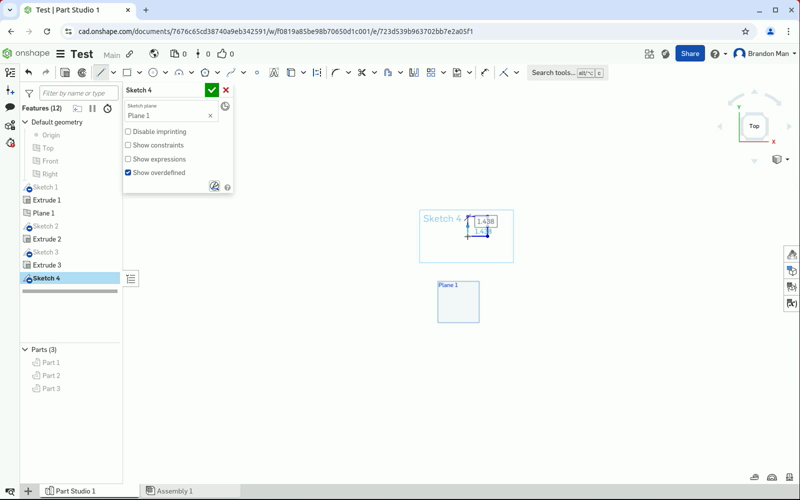
scroll(6)
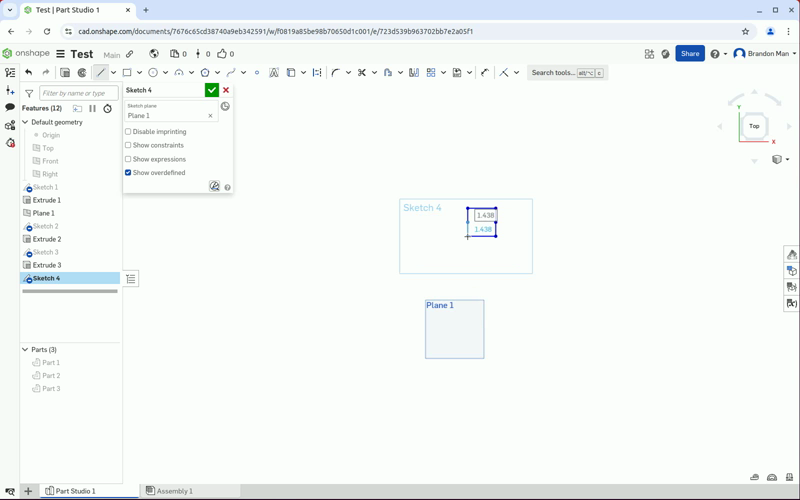
scroll(6)
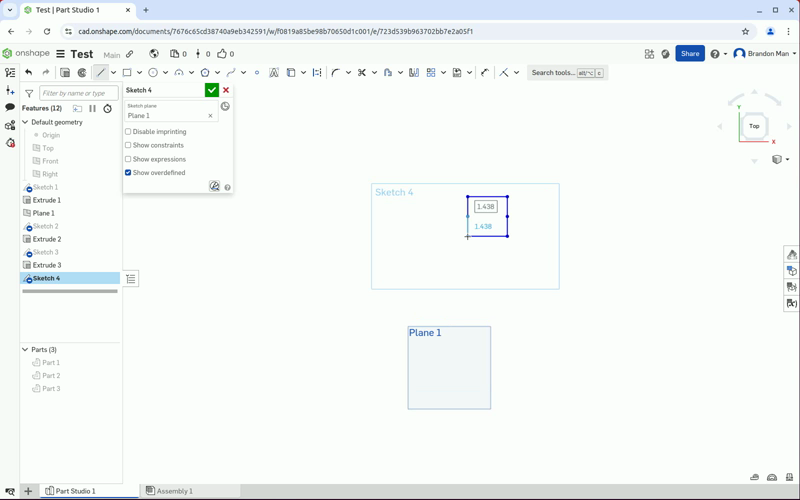
scroll(6)
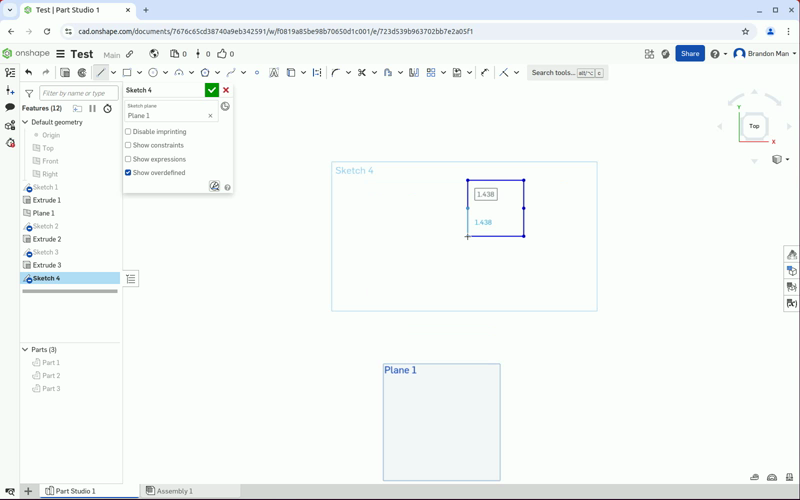
scroll(6)
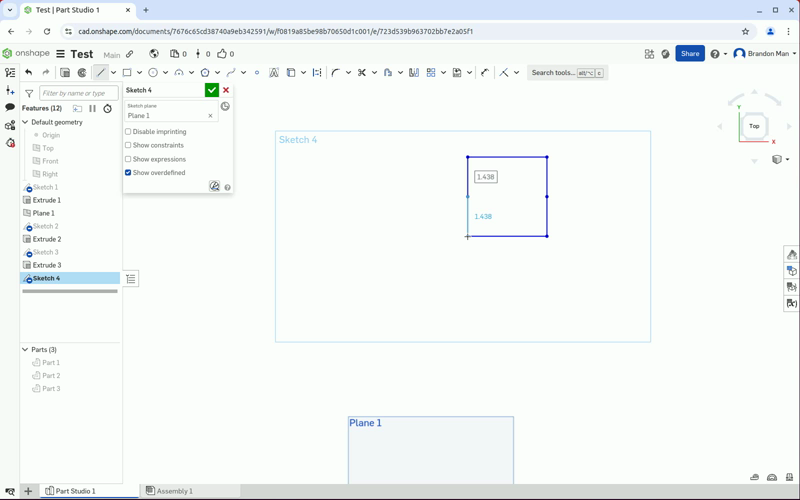
scroll(6)
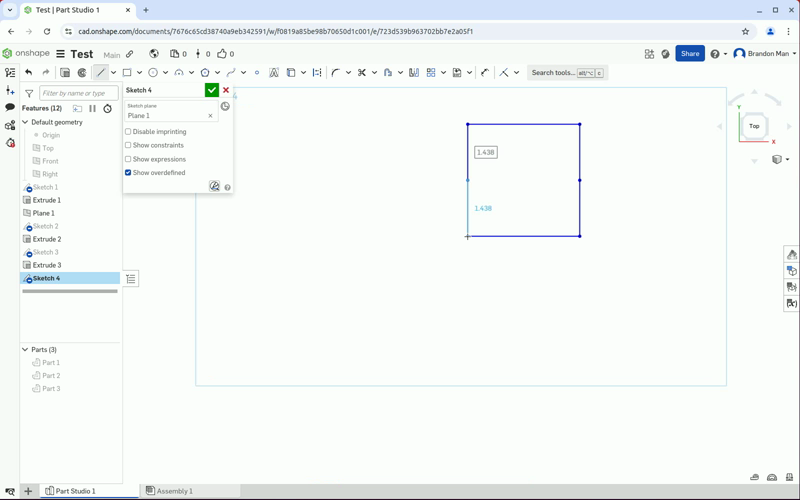
scroll(6)
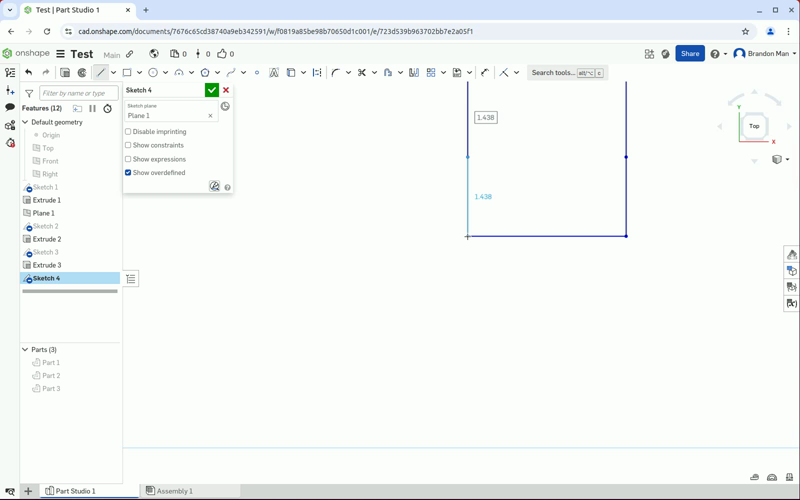
key_up(shift)
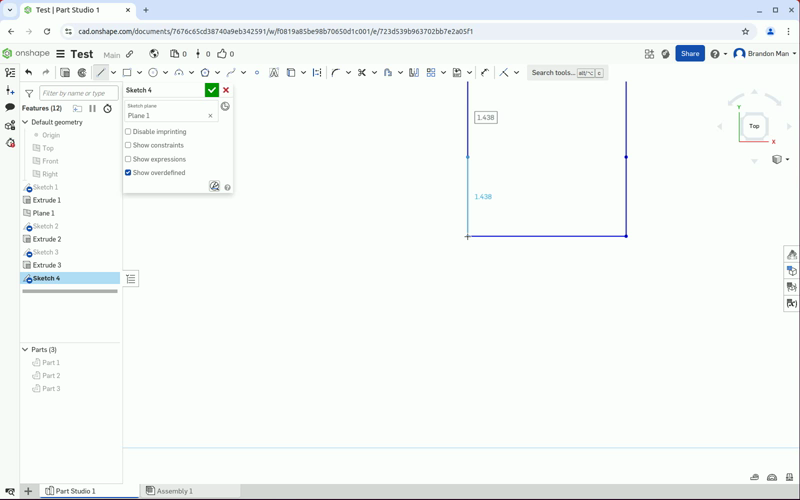
click(467, 236)
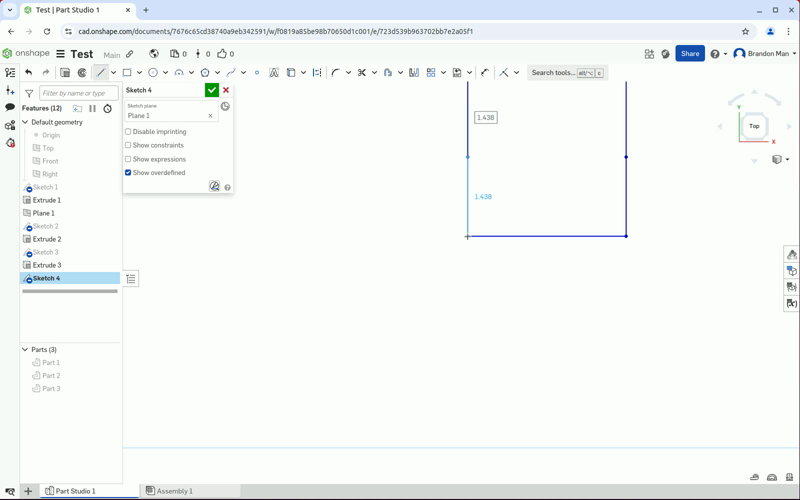
scroll(-6)
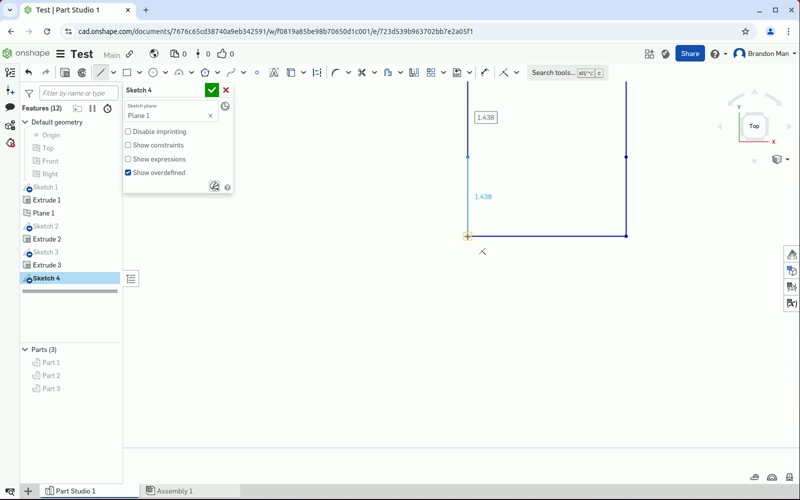
scroll(-6)
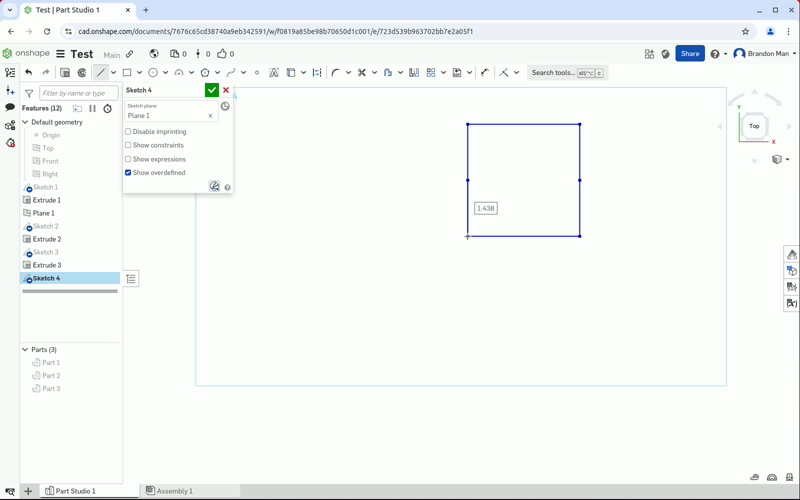
scroll(-6)
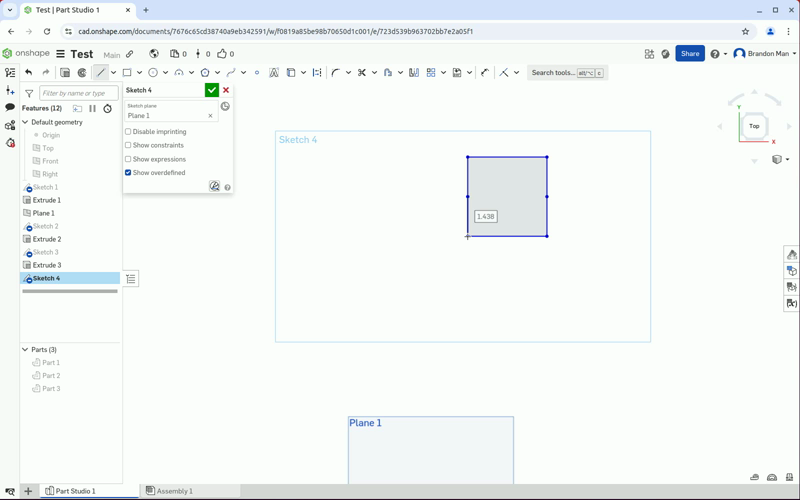
scroll(-6)
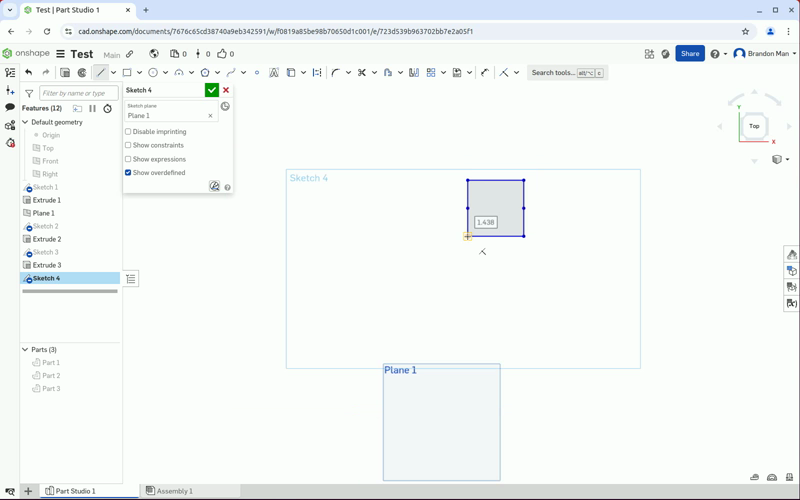
scroll(-6)
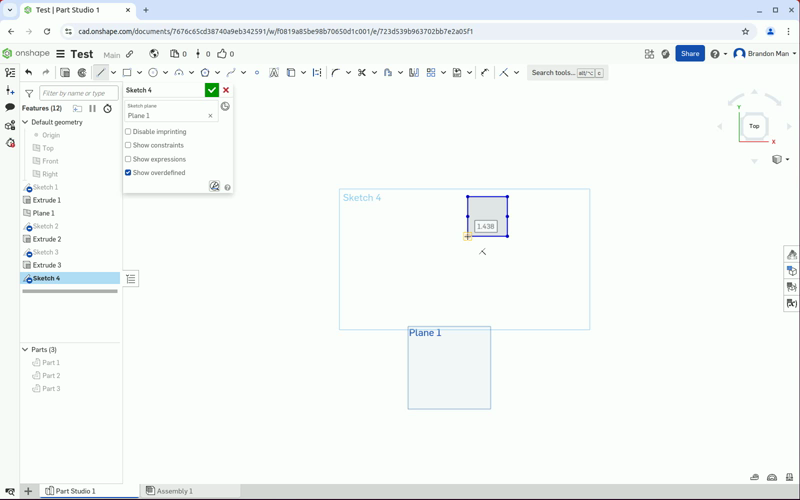
scroll(-6)
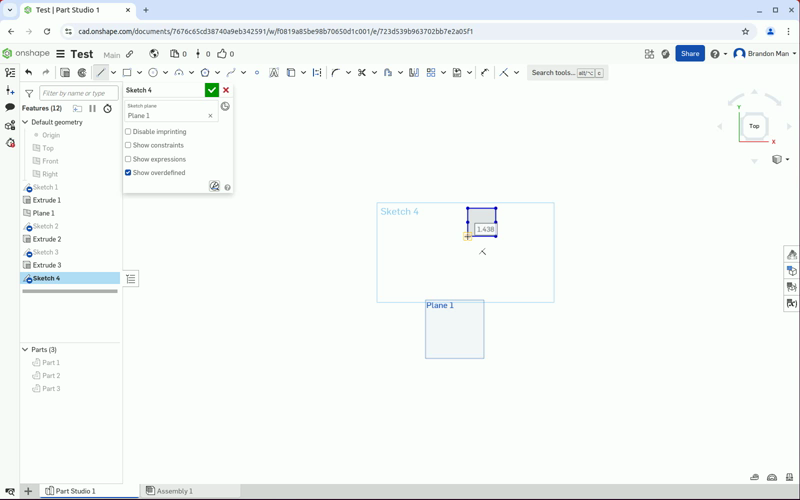
scroll(-6)
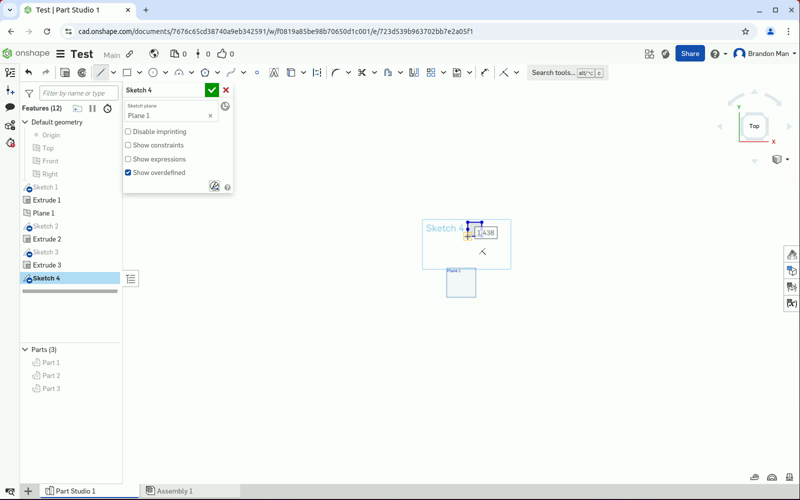
key(esc)
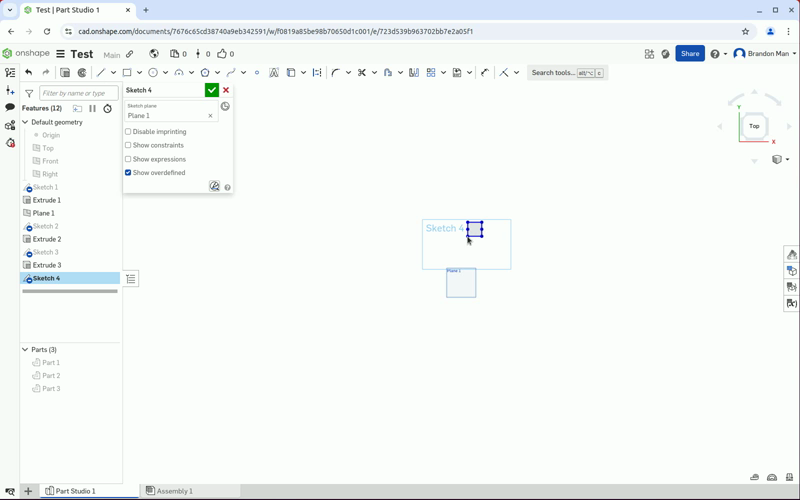
mouse_move(474, 224)
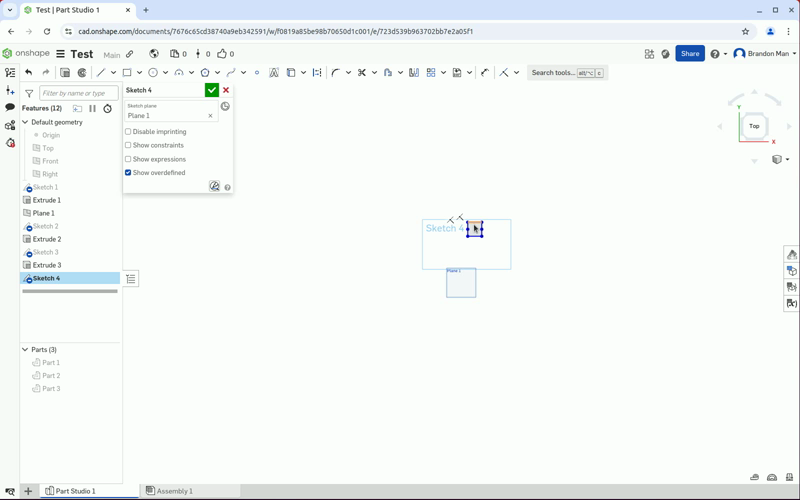
scroll(6)
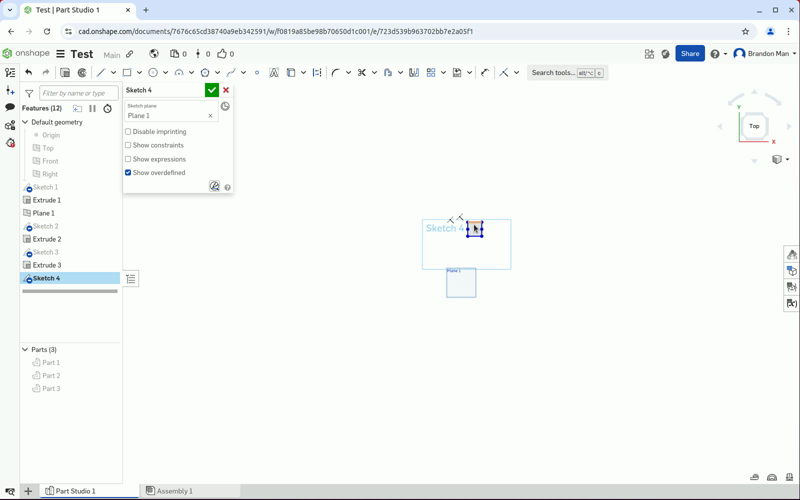
scroll(6)
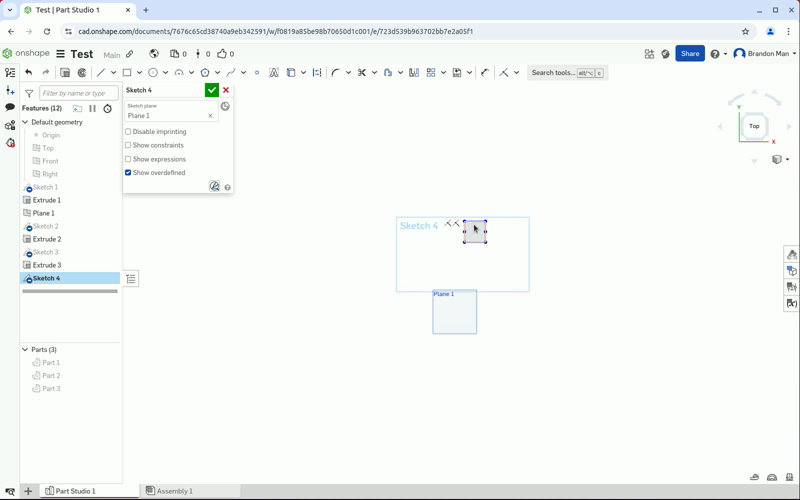
scroll(6)
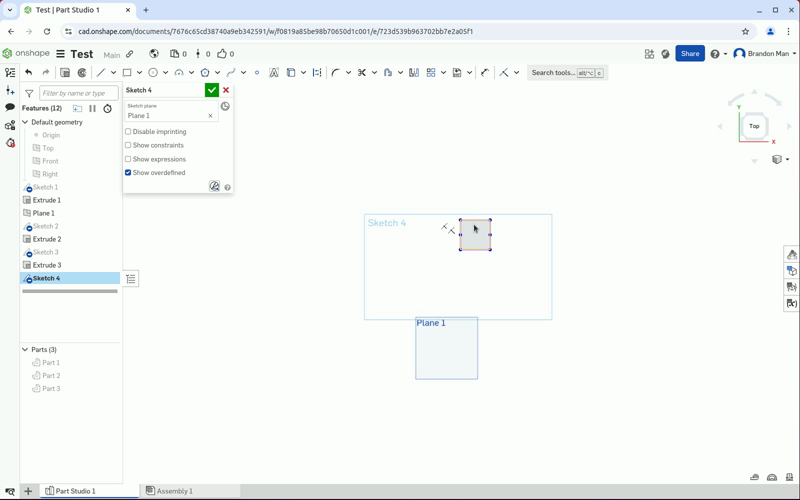
scroll(6)
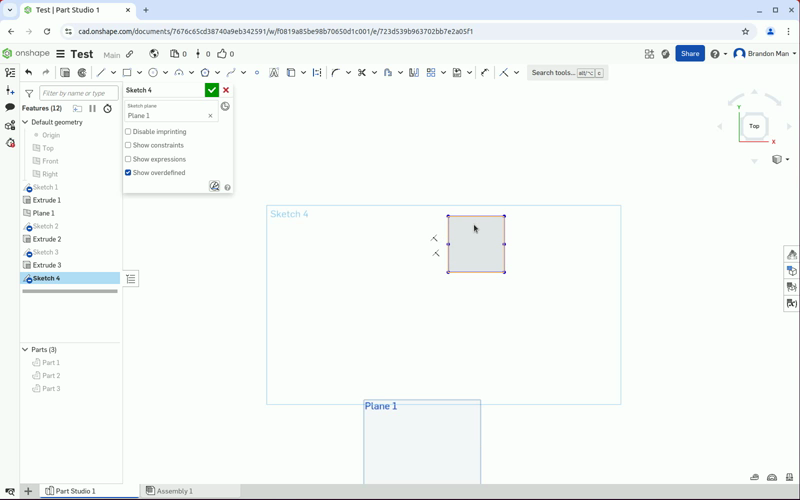
scroll(6)
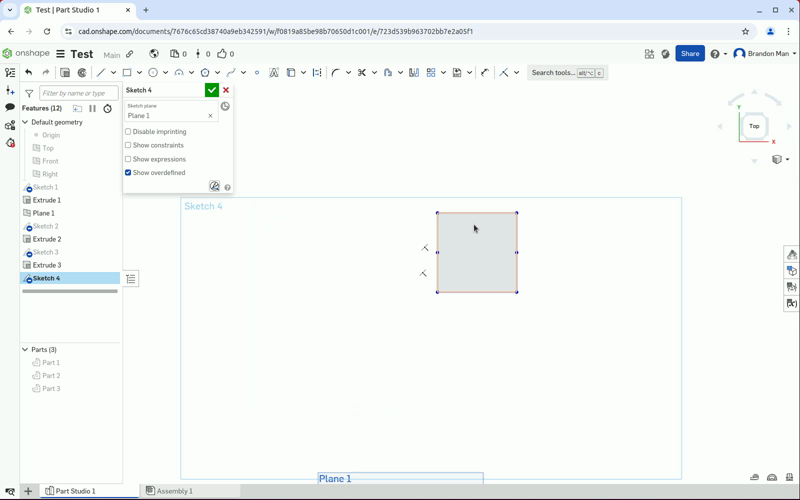
scroll(6)
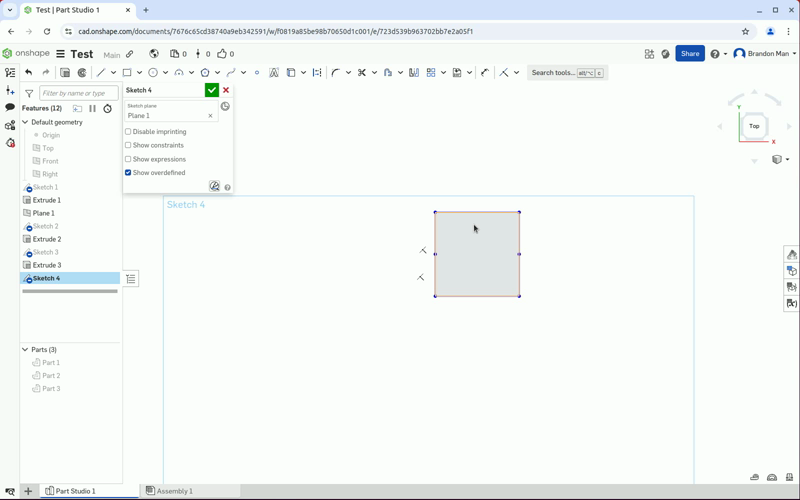
scroll(6)
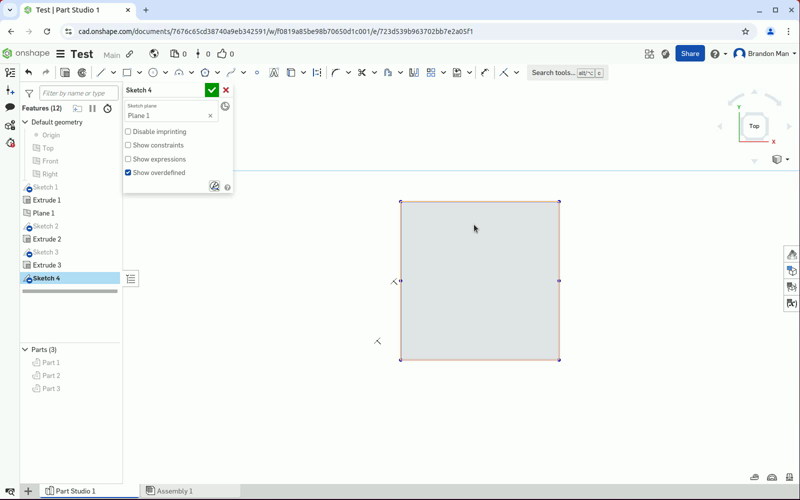
click(474, 224)
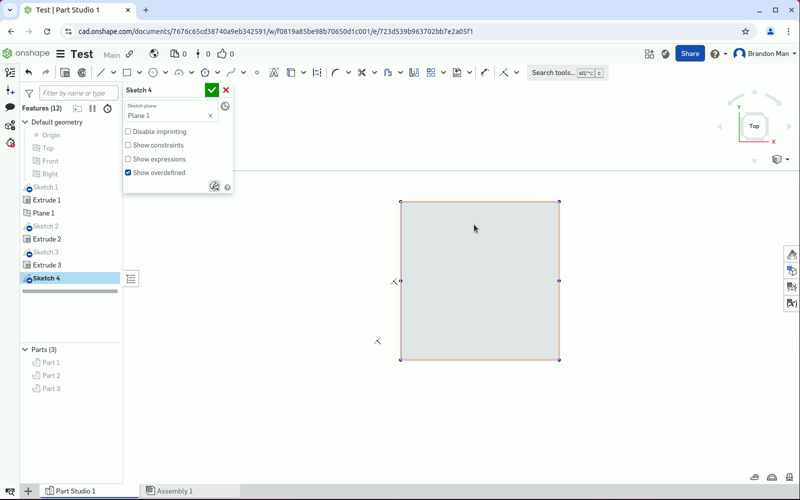
scroll(-6)
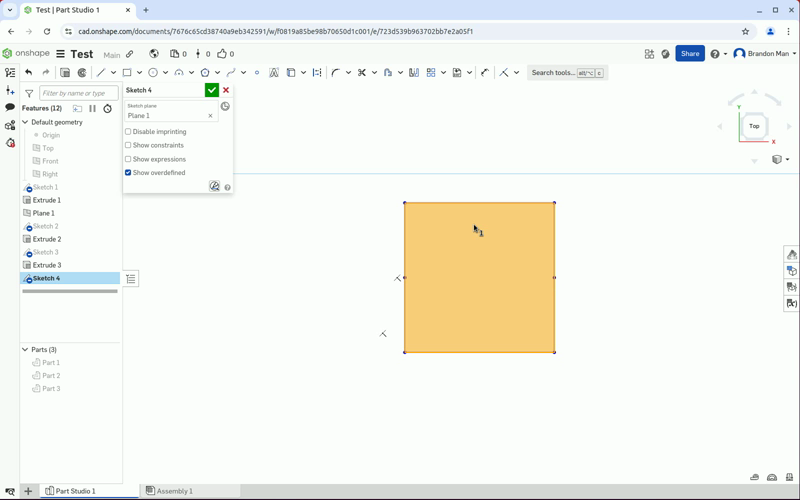
scroll(-6)
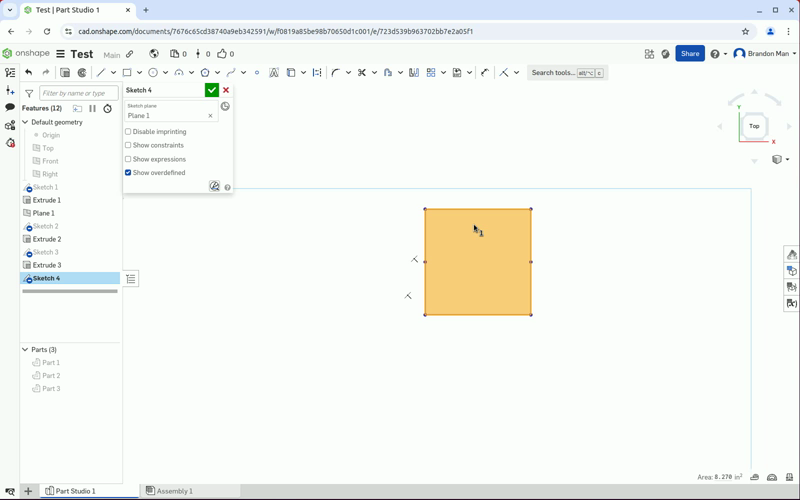
scroll(-6)
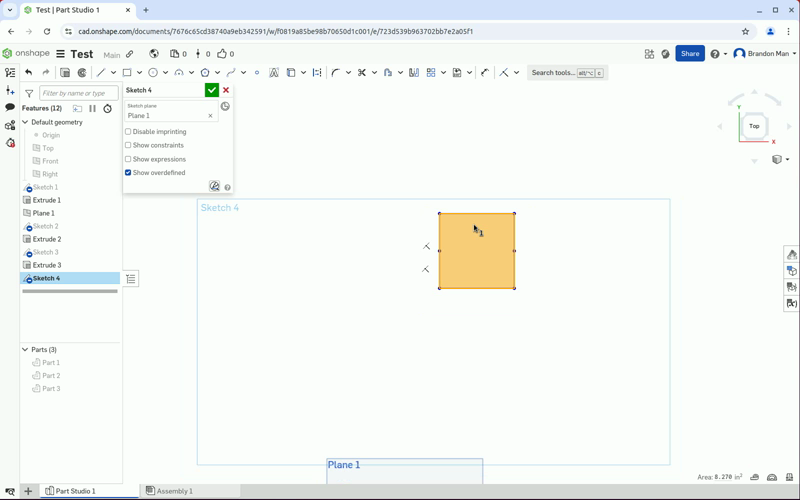
scroll(-6)
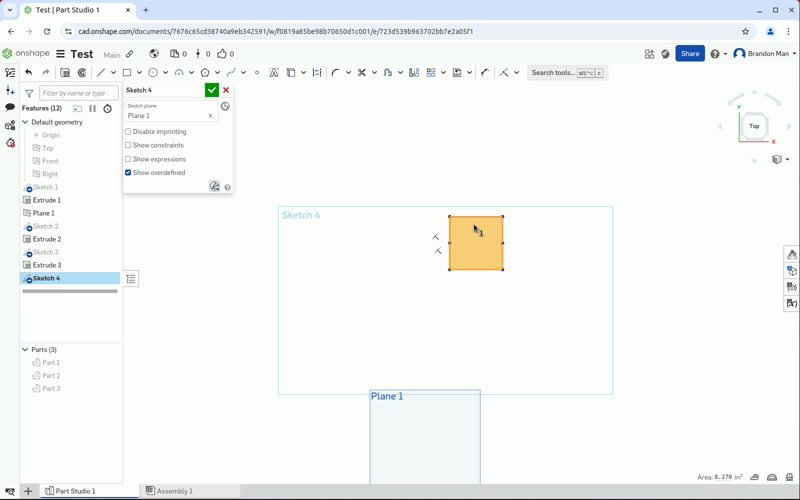
scroll(-6)
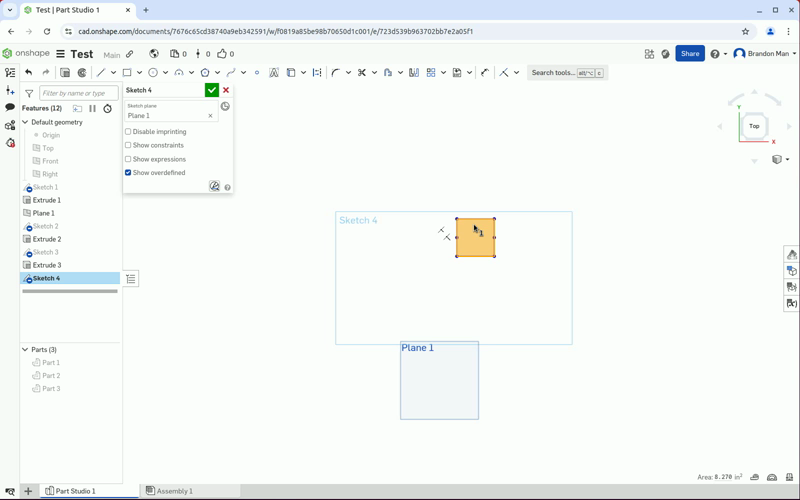
scroll(-6)
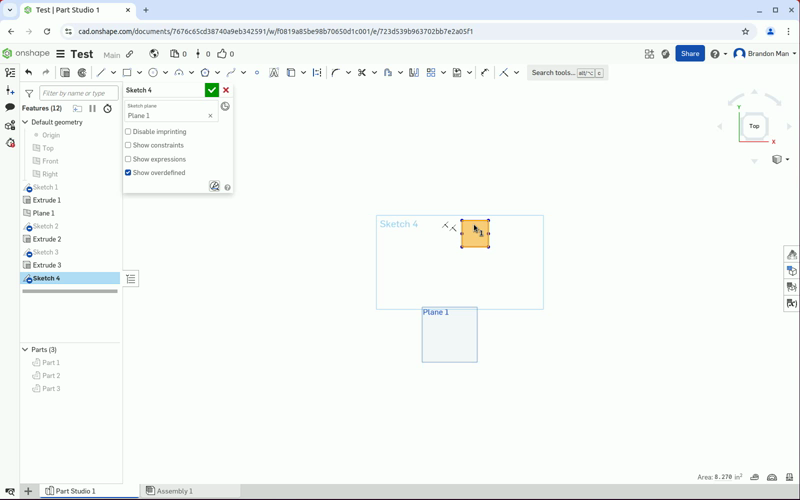
scroll(-6)
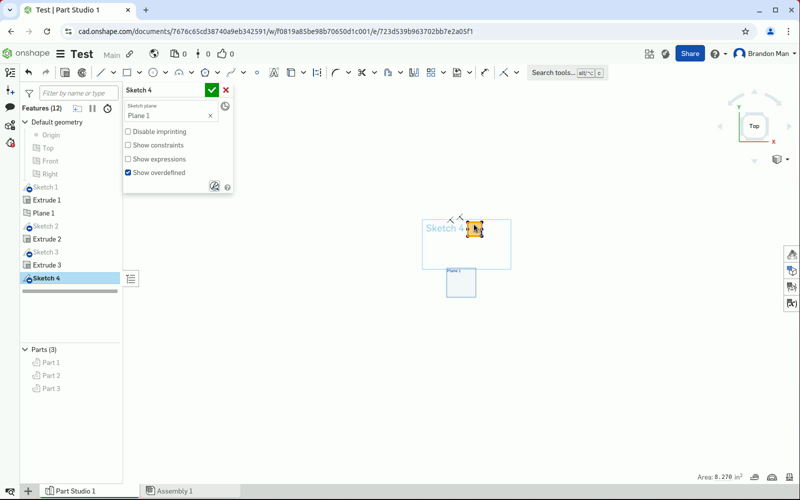
mouse_move(73, 352)
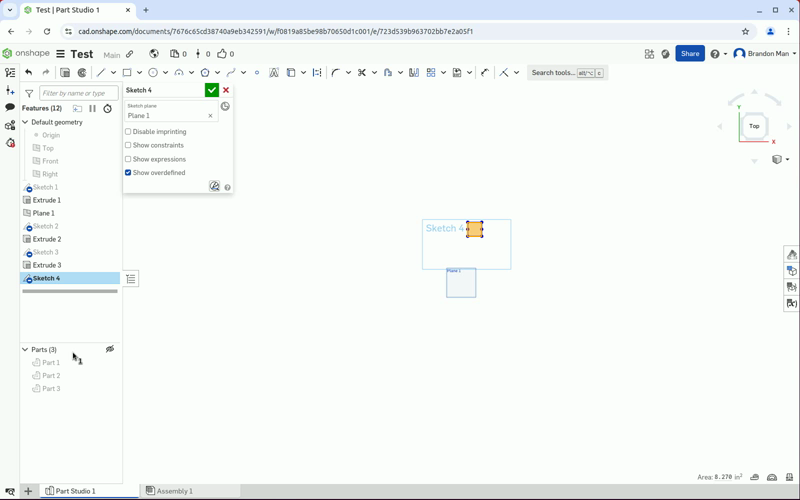
key(shift+y)
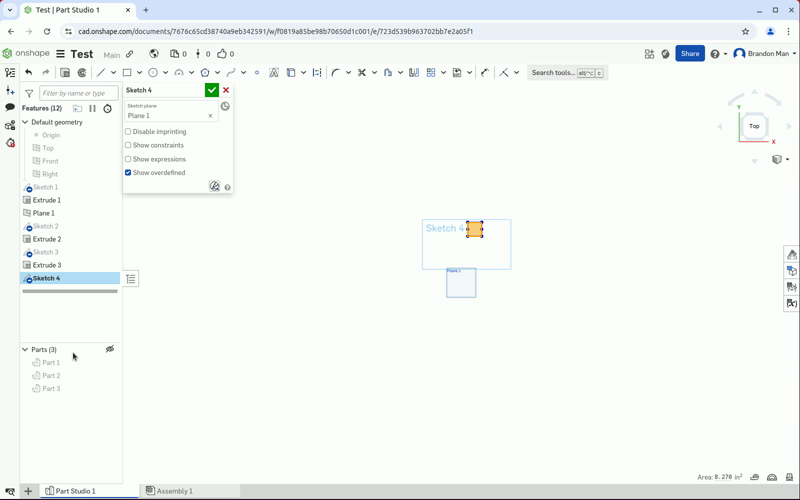
key(shift+e)
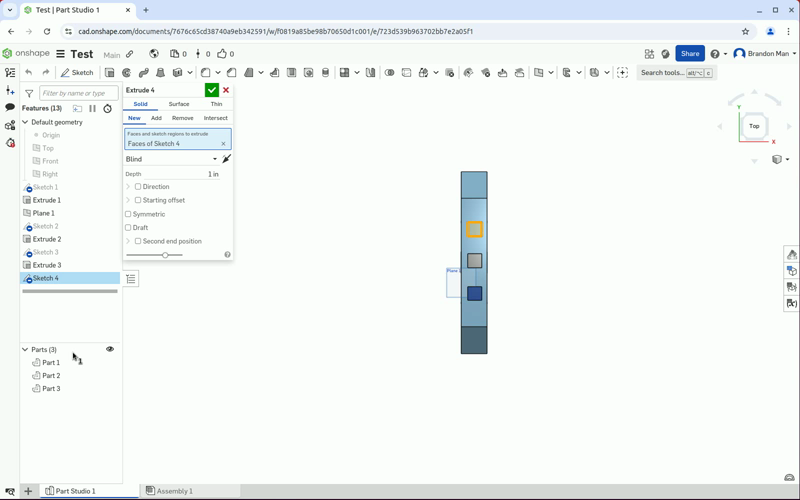
mouse_move(143, 106)
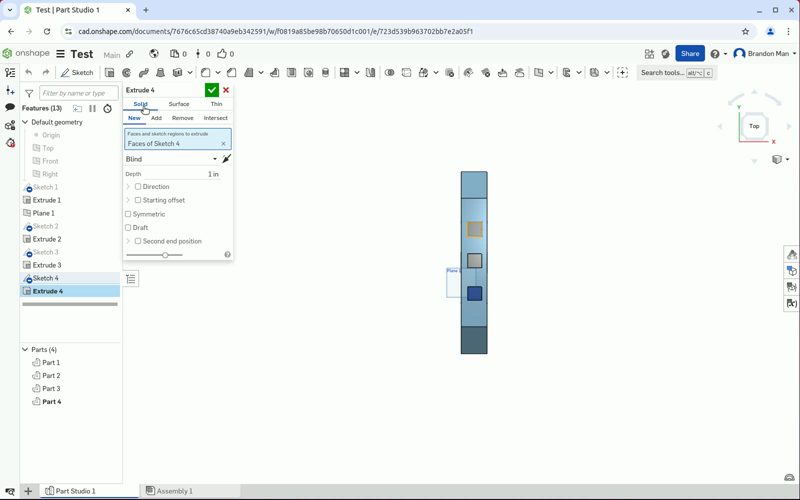
click(143, 106)
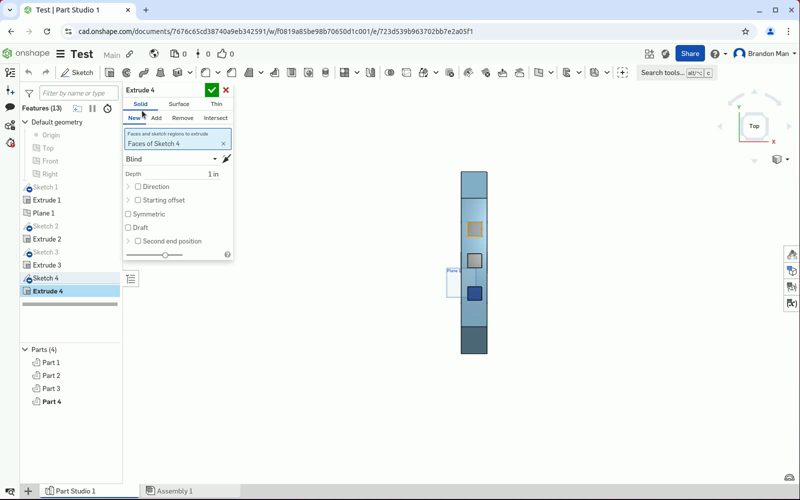
mouse_move(137, 120)
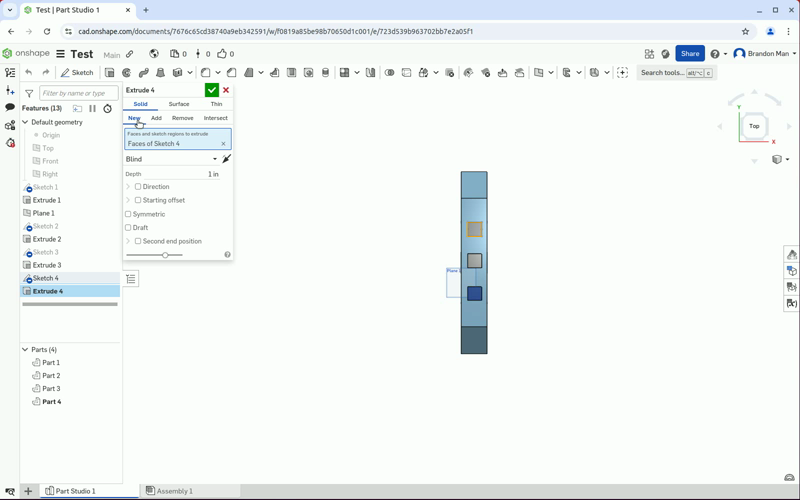
click(137, 120)
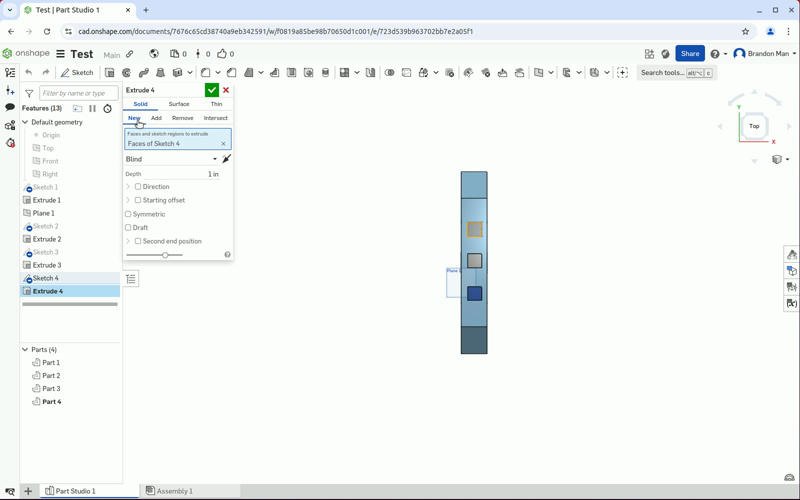
key(tab, 4)
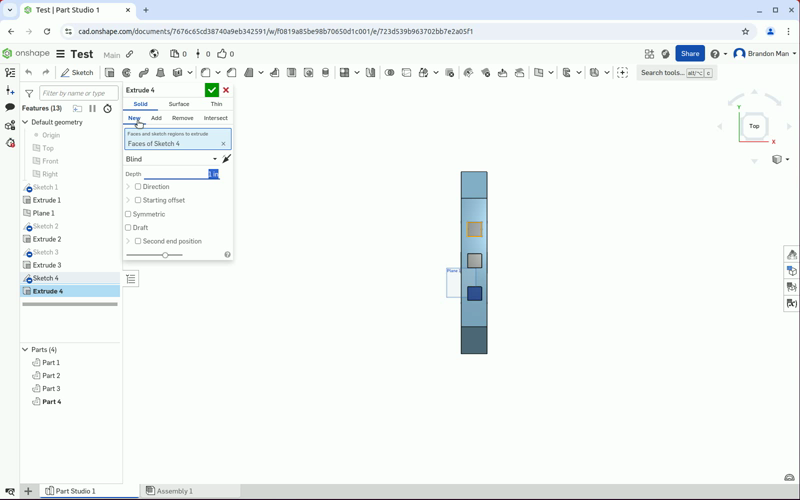
text(5.296)
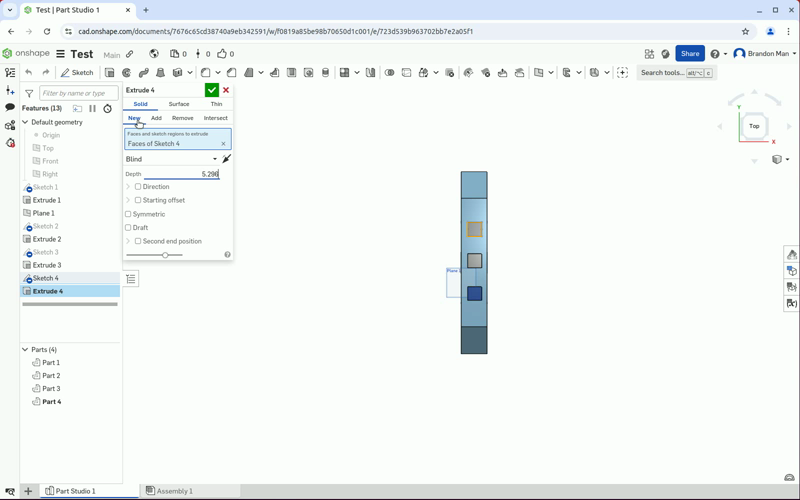
key(enter)
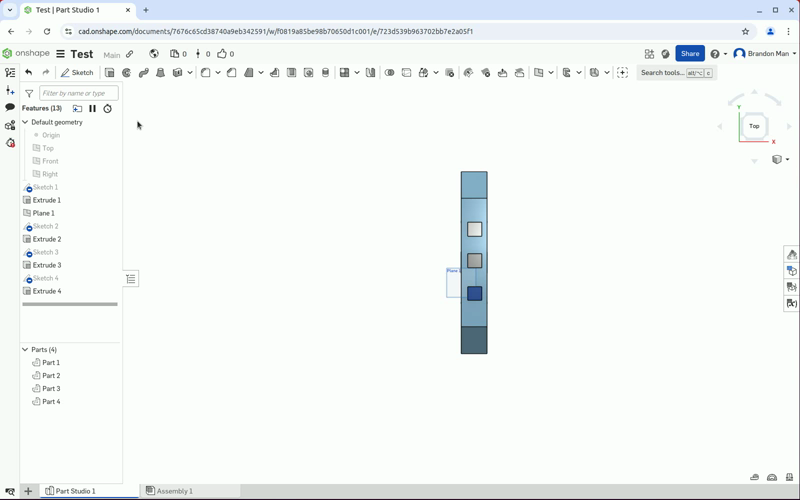
key(shift+h)
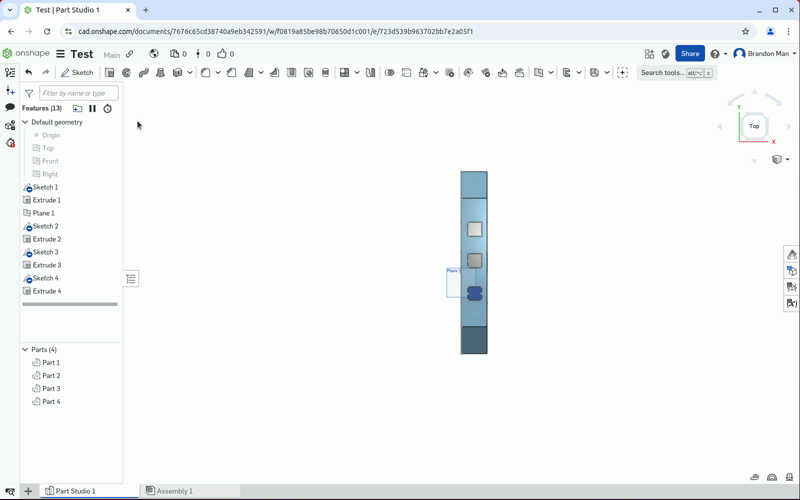
key(shift+h)
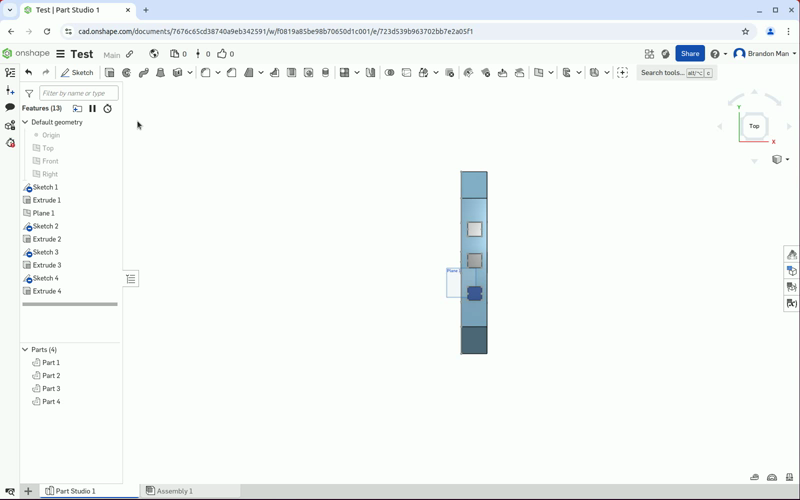
key(shift+7)
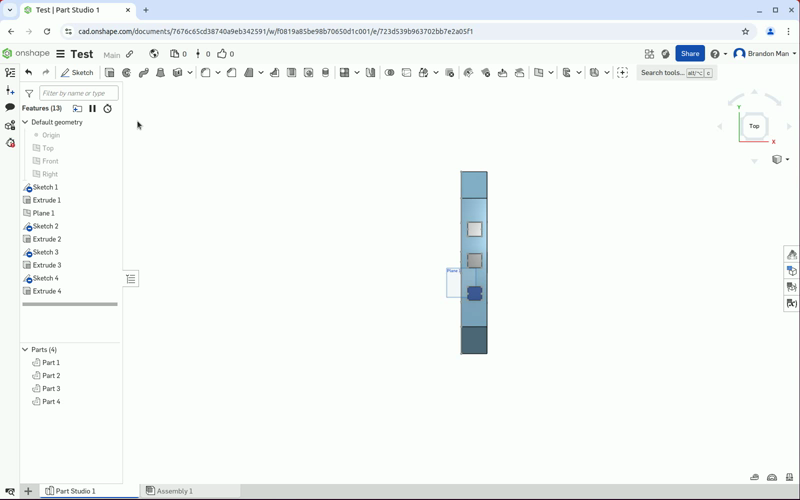
key(up, 3)
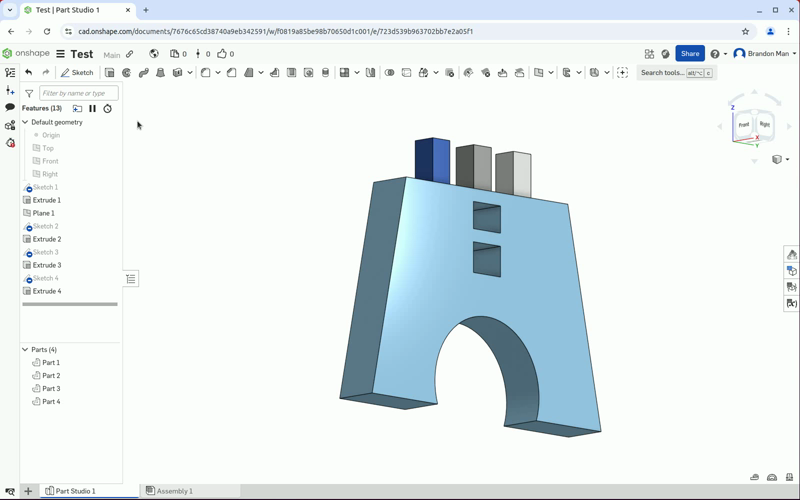
key(left, 3)
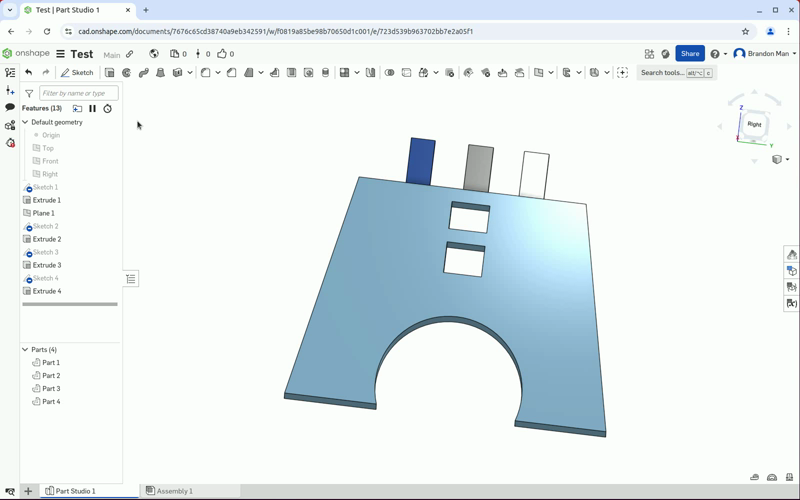
key(right, 3)
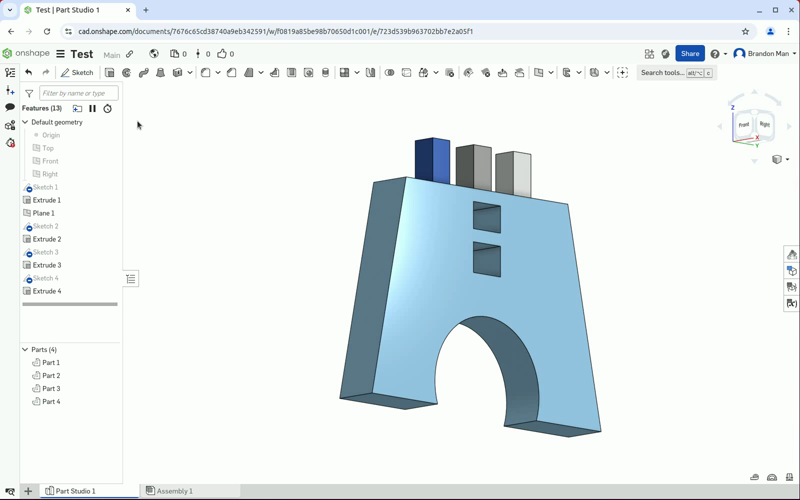
key(down, 3)
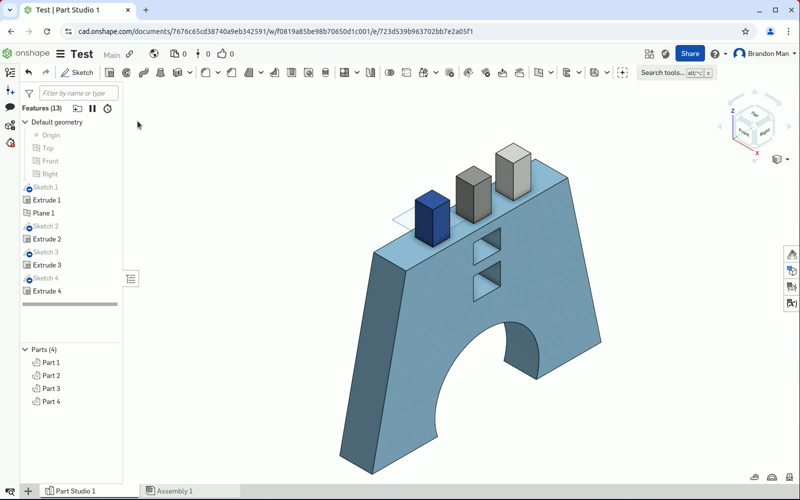
mouse_move(73, 189)
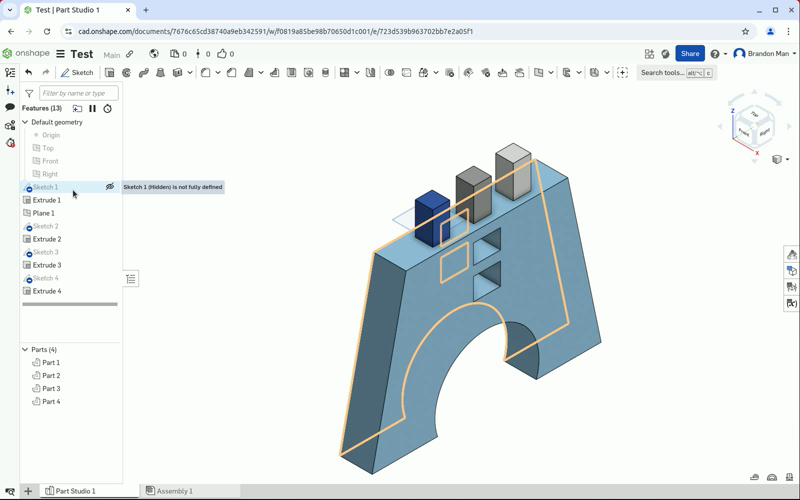
click(73, 189)